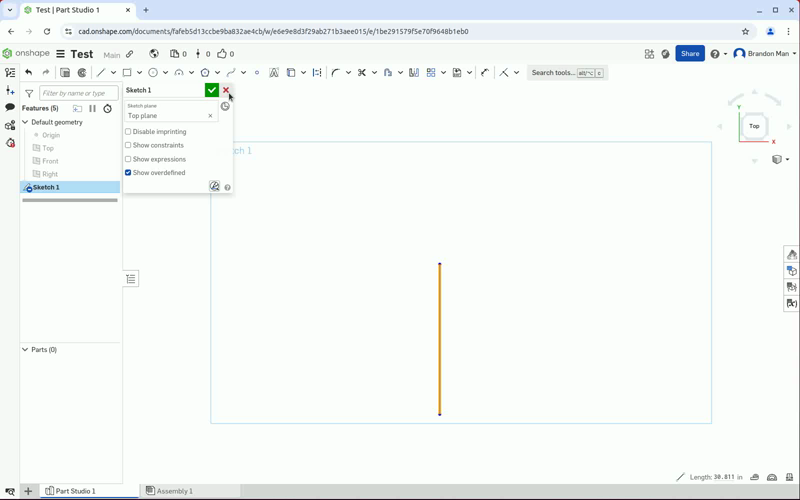
key(shift+h)
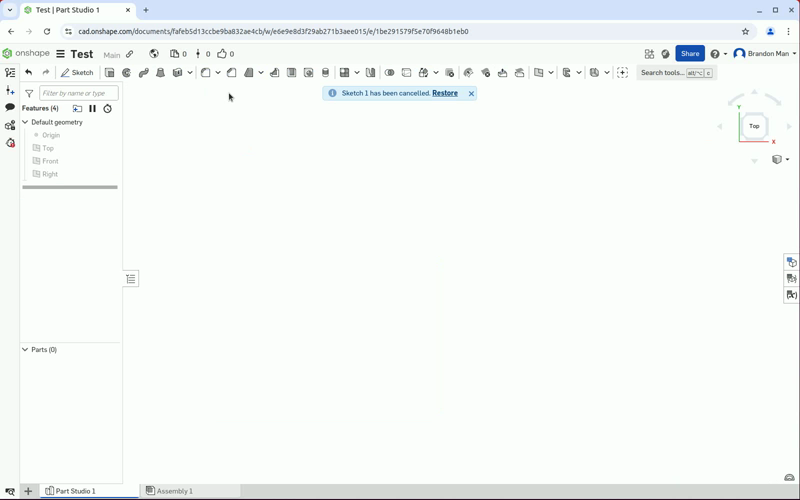
mouse_move(73, 352)
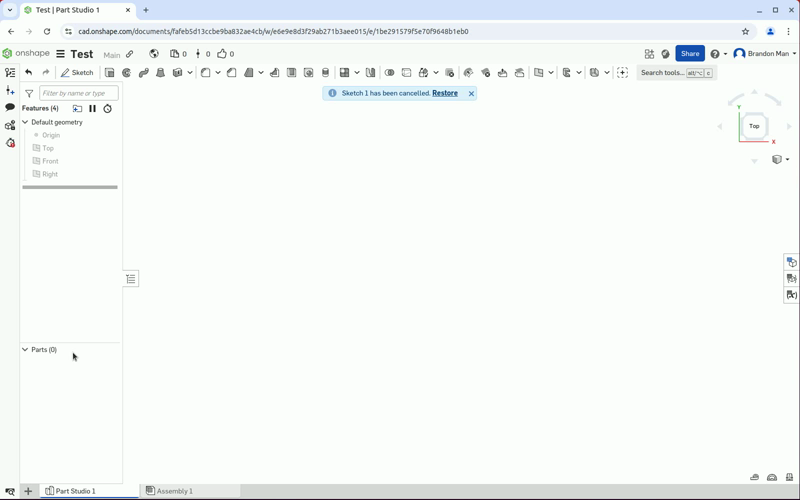
key(y)
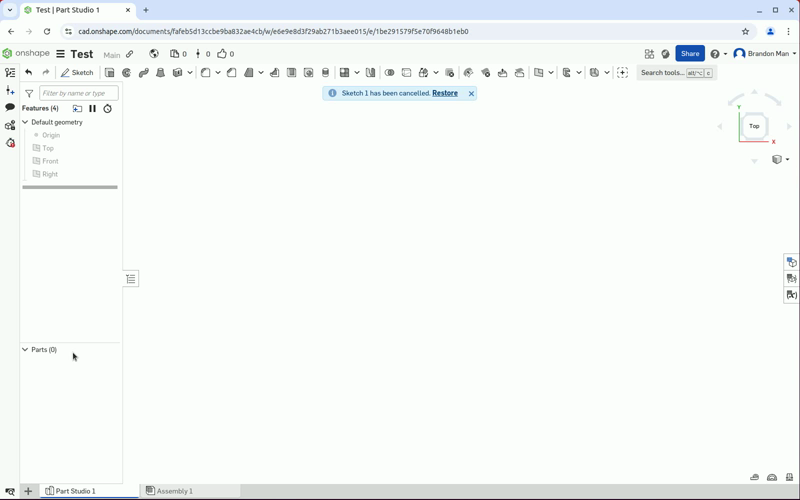
key(shift+p)
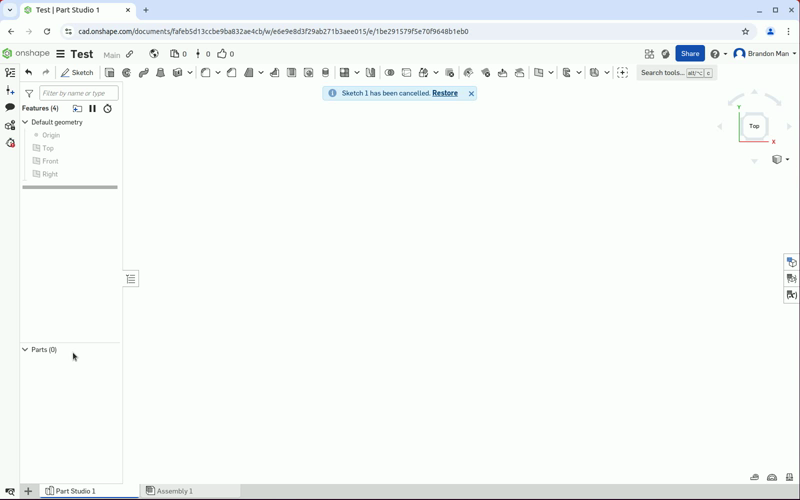
key(space)
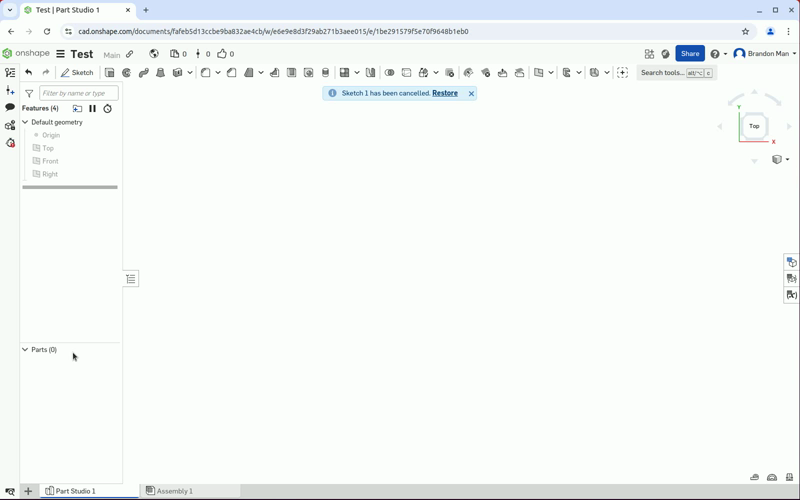
key_down(shift)
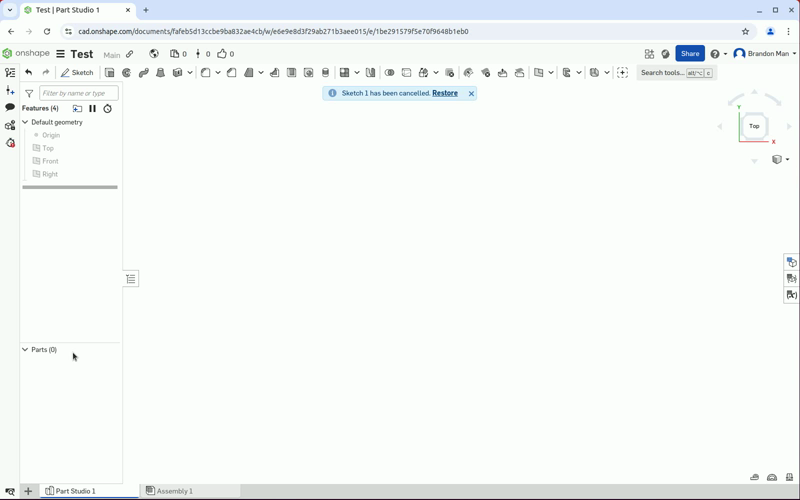
key(up)
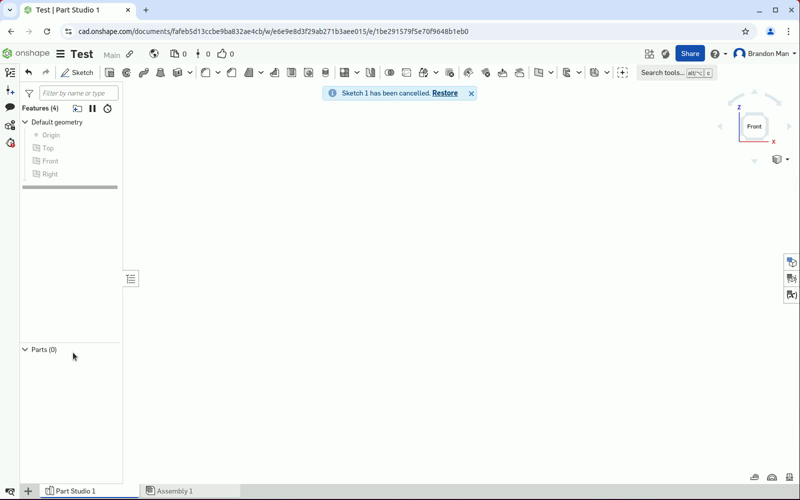
key_up(shift)
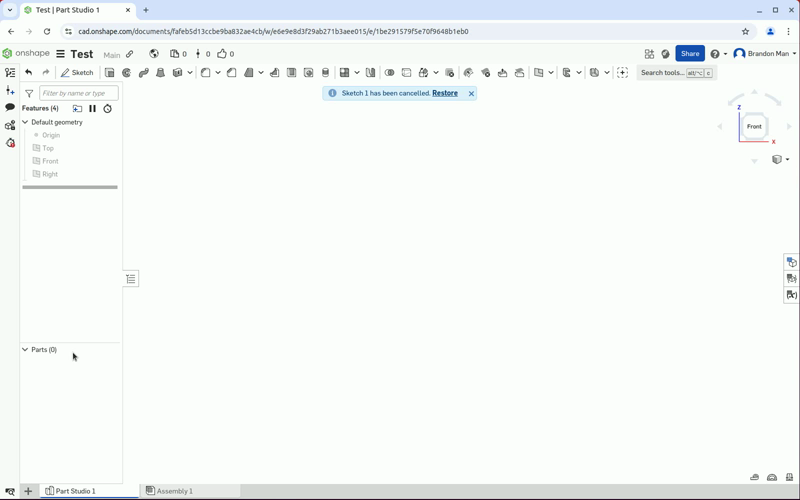
mouse_move(73, 352)
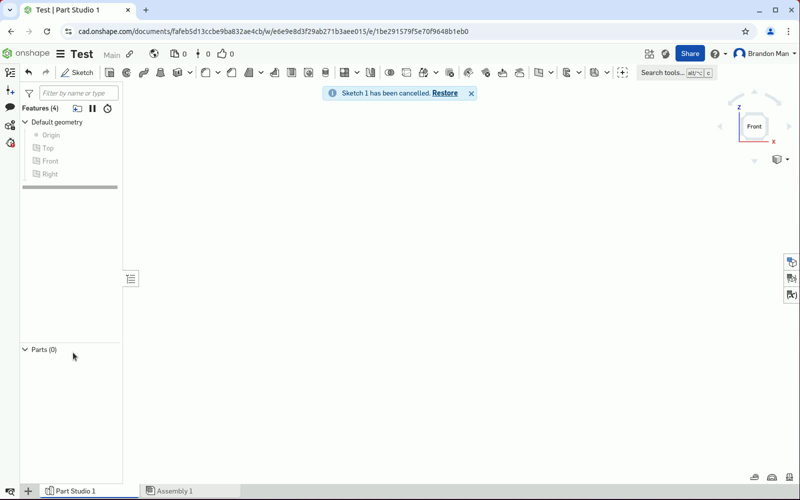
key(shift+y)
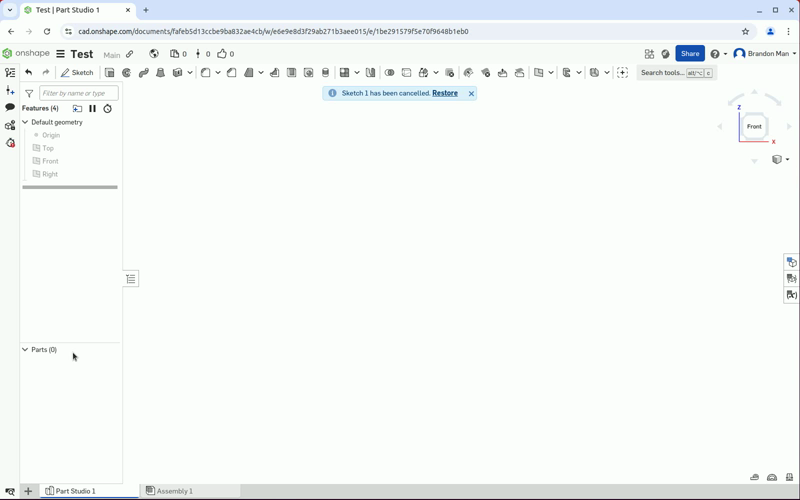
key(shift+s)
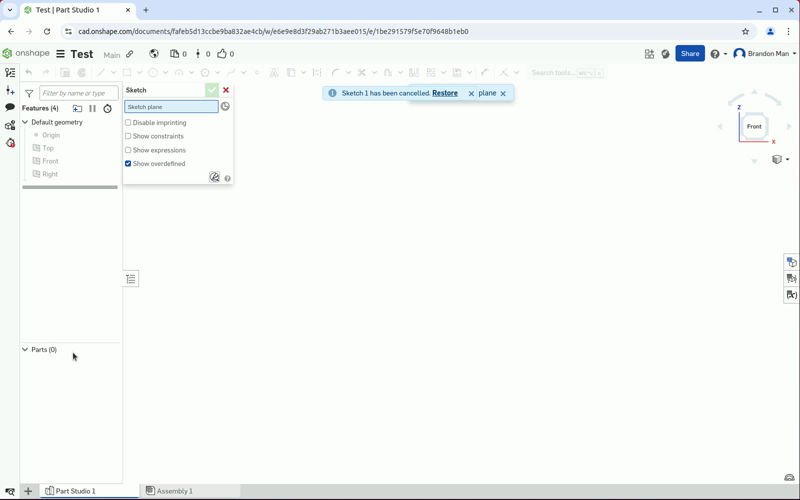
mouse_move(73, 163)
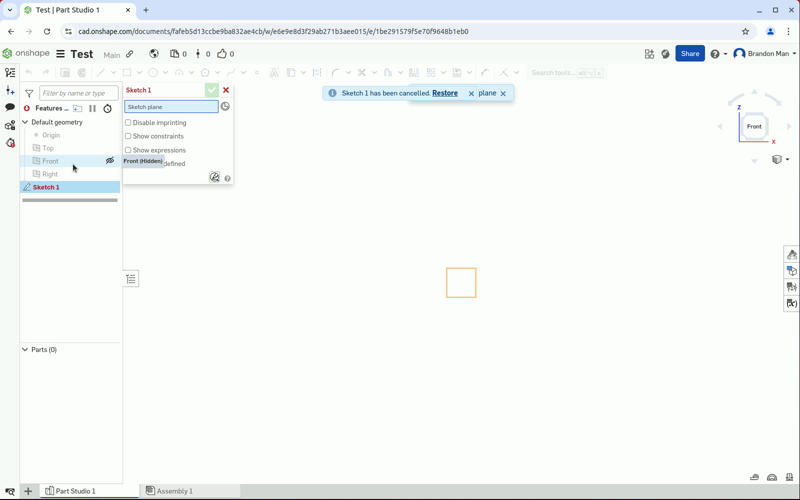
click(73, 163)
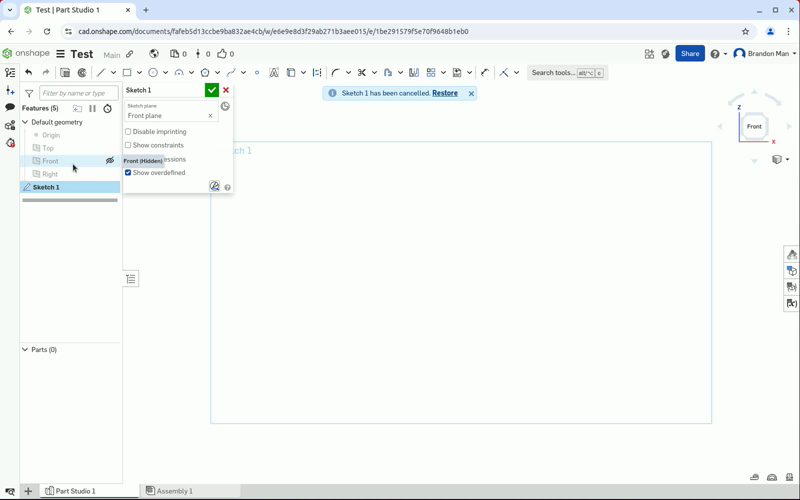
mouse_move(73, 352)
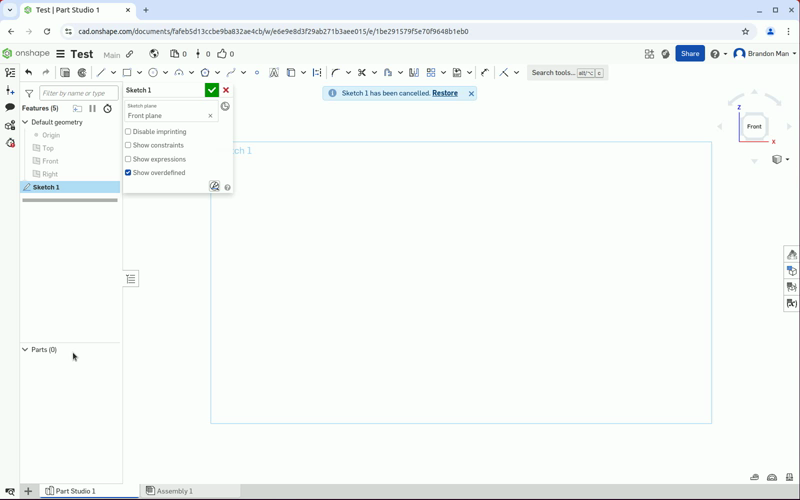
key(y)
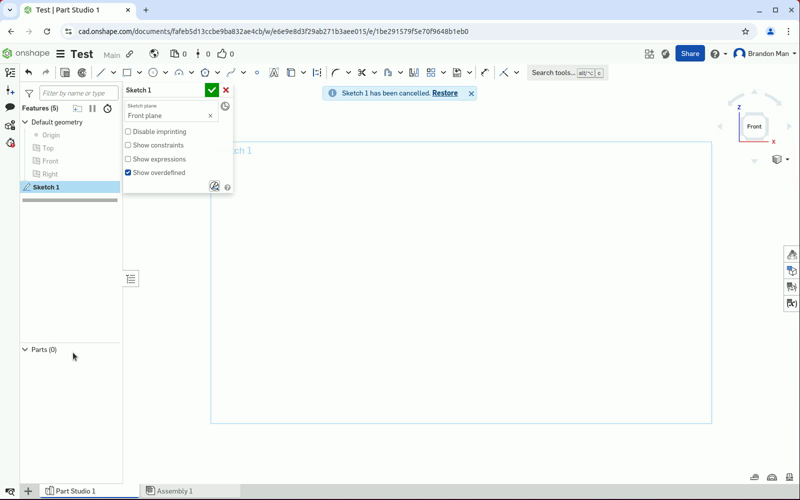
key(l)
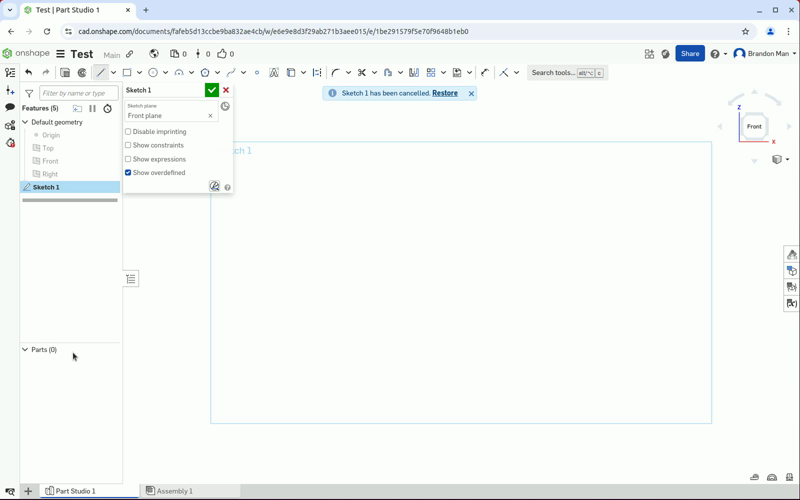
key_down(shift)
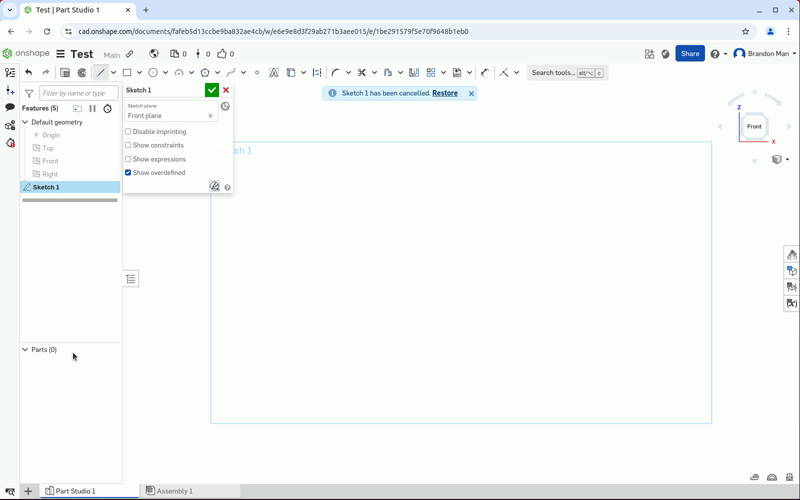
mouse_move(511, 293)
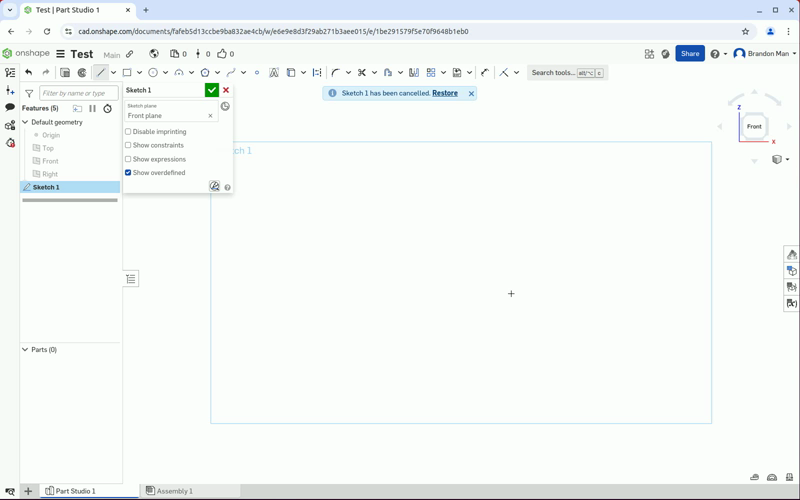
click(511, 293)
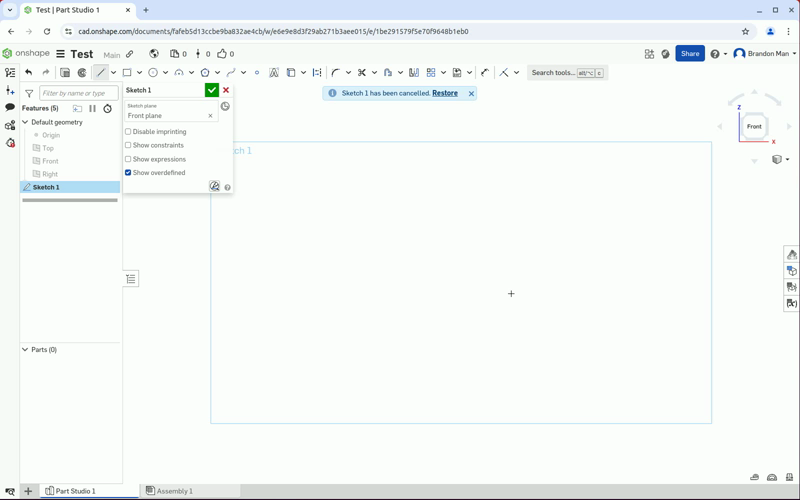
key_up(shift)
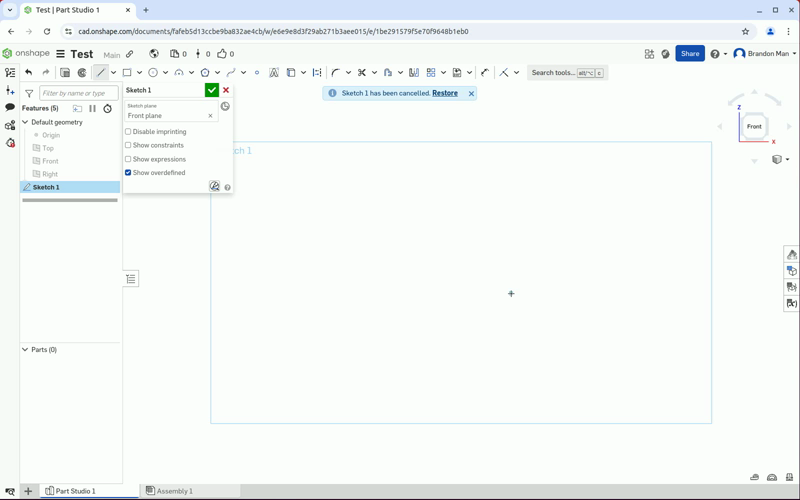
key_down(shift)
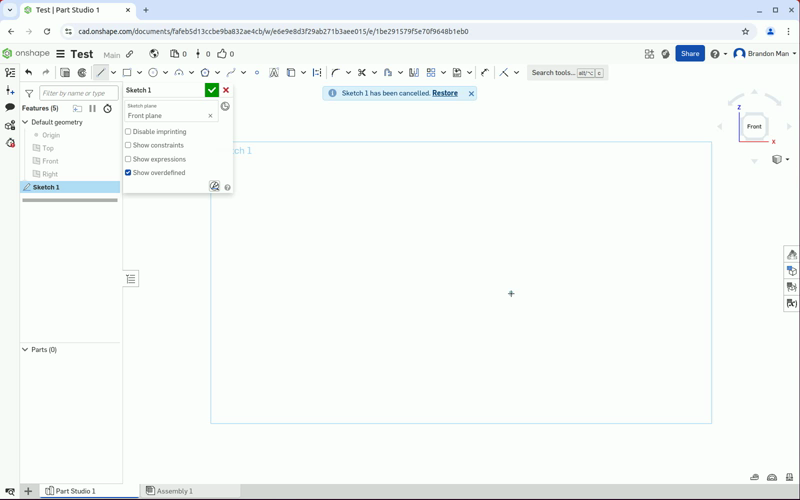
mouse_move(573, 293)
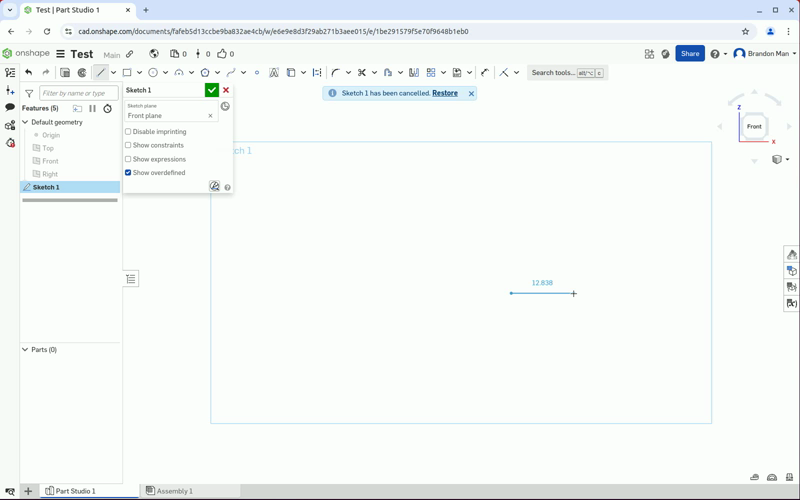
click(573, 293)
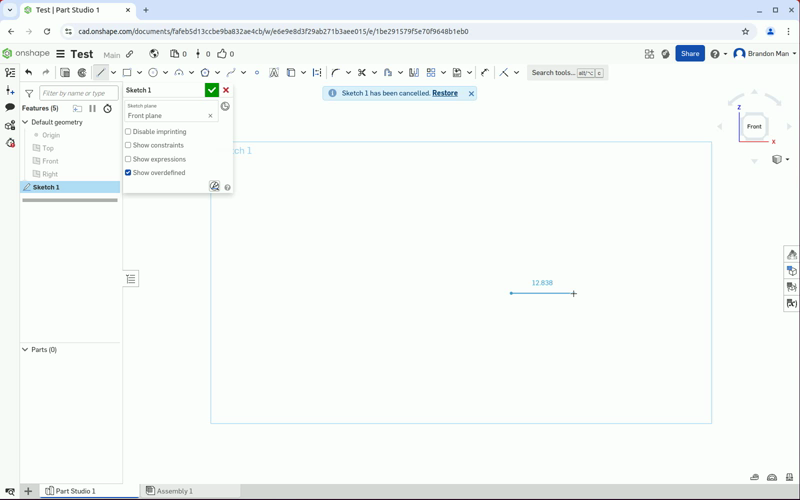
key_up(shift)
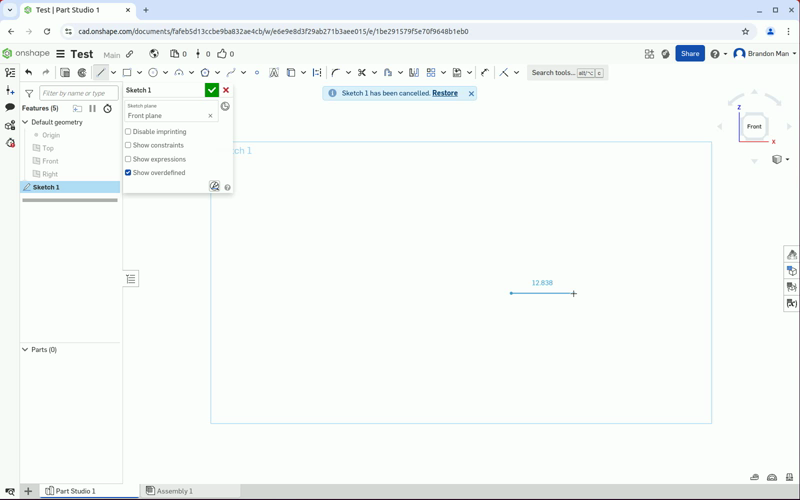
key_down(shift)
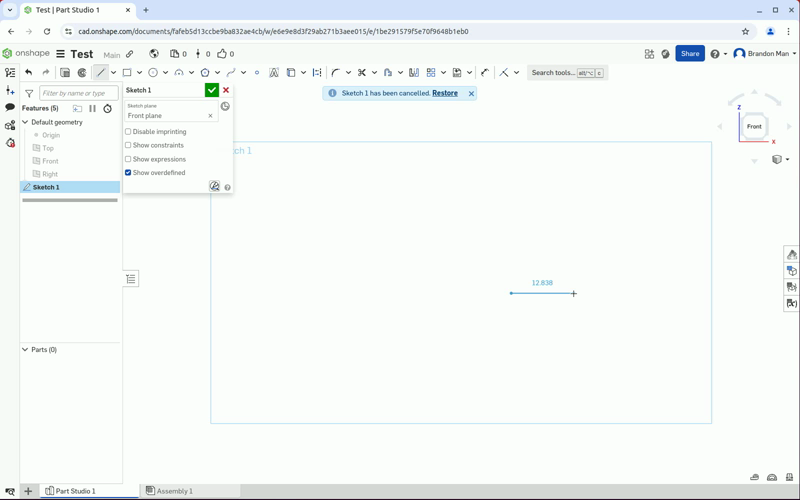
mouse_move(589, 293)
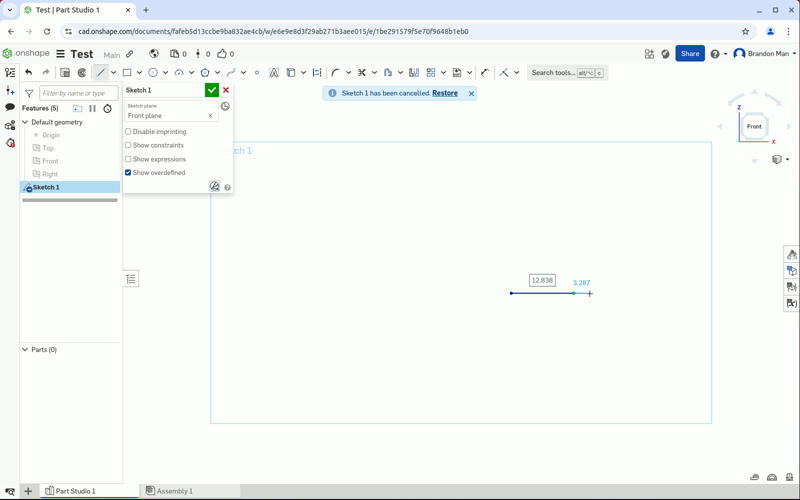
mouse_move(573, 282)
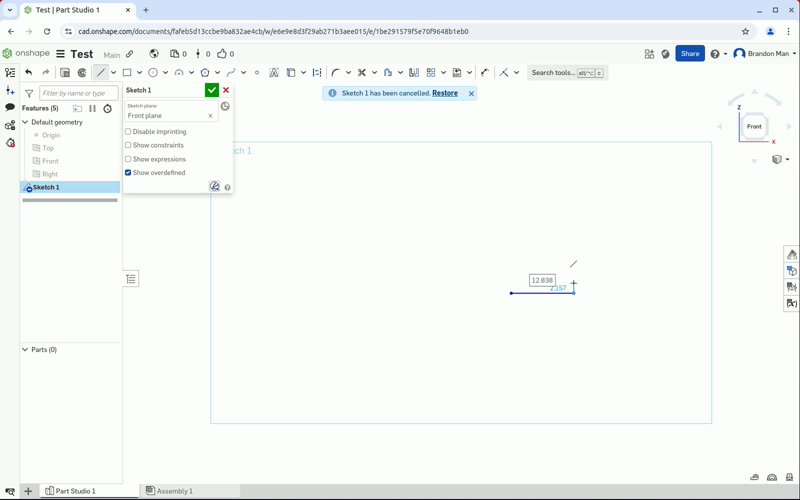
click(573, 282)
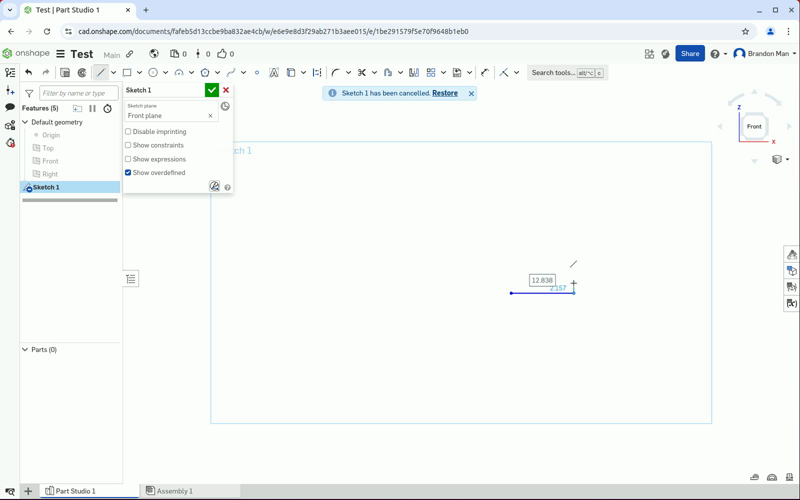
key_up(shift)
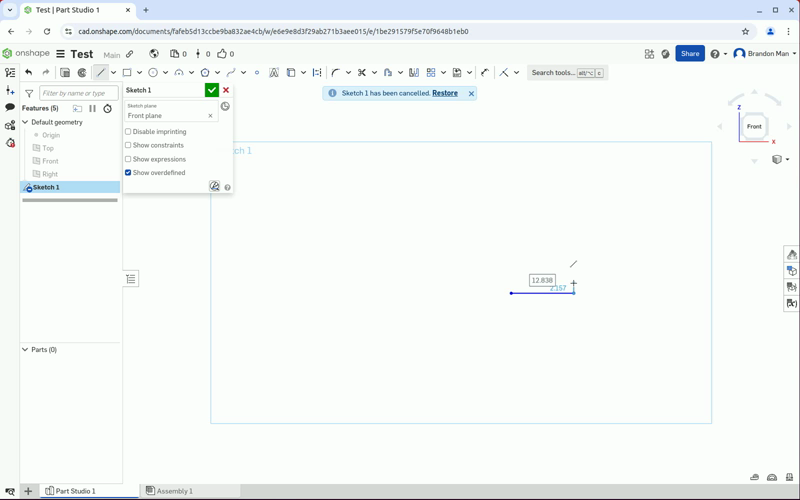
key_down(shift)
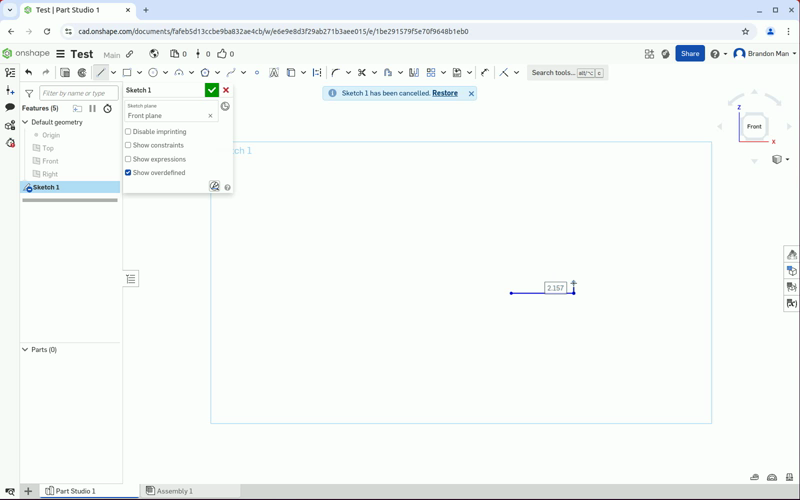
mouse_move(511, 282)
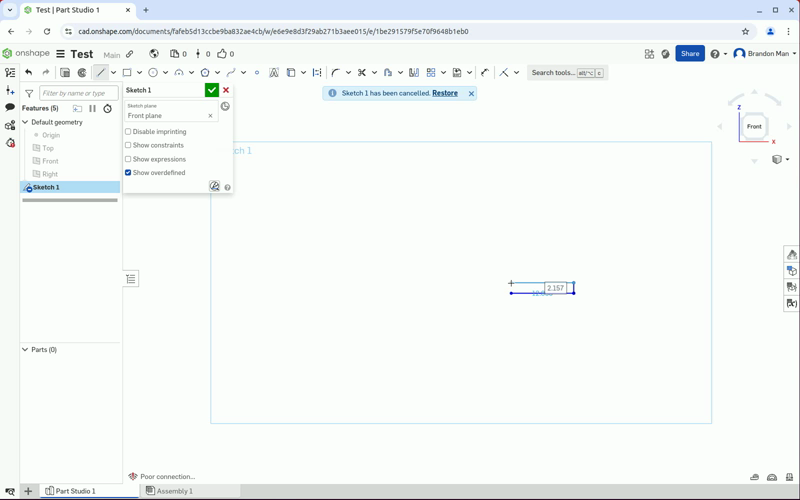
click(511, 282)
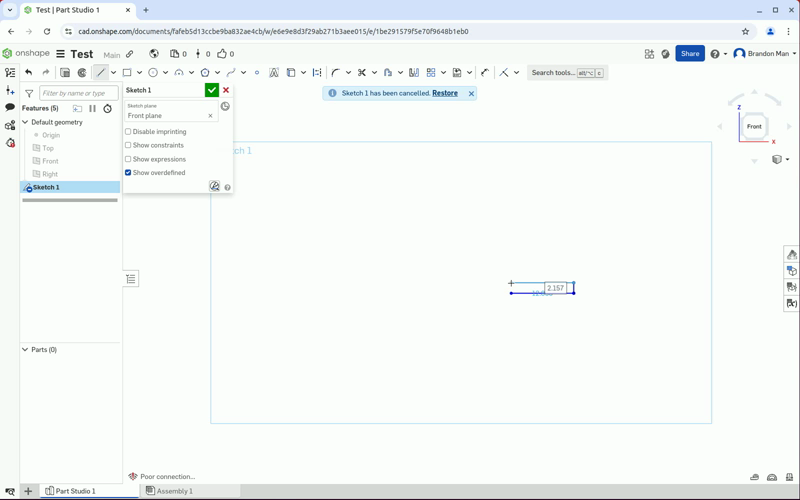
key_up(shift)
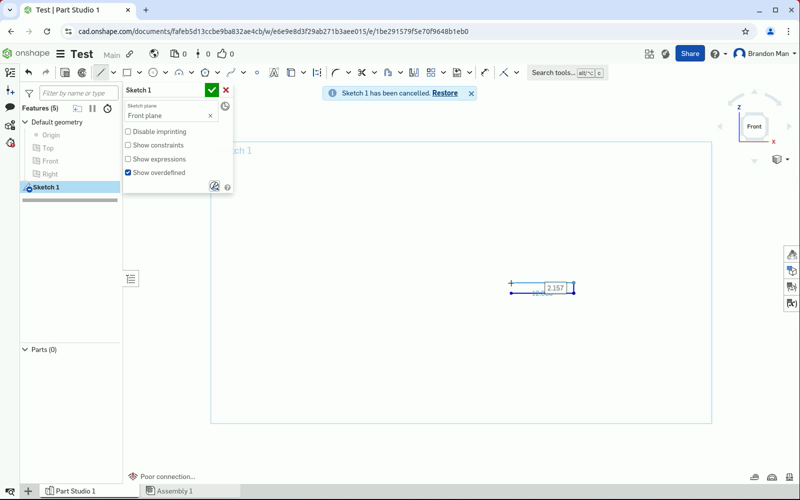
mouse_move(541, 282)
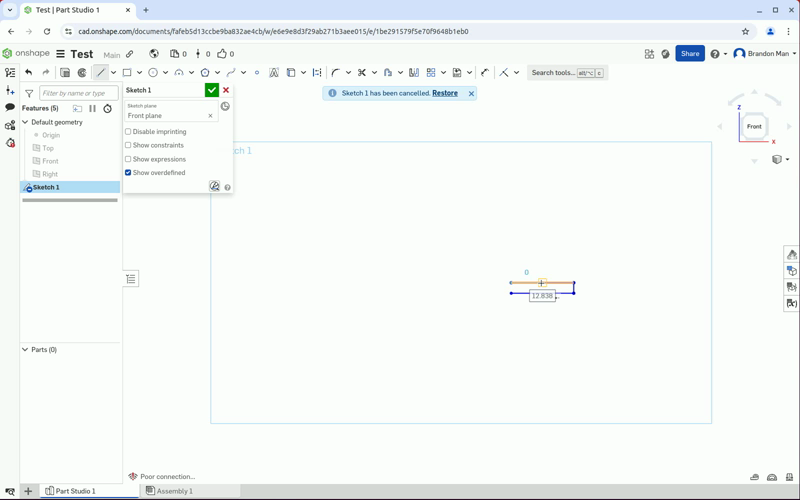
key_down(shift)
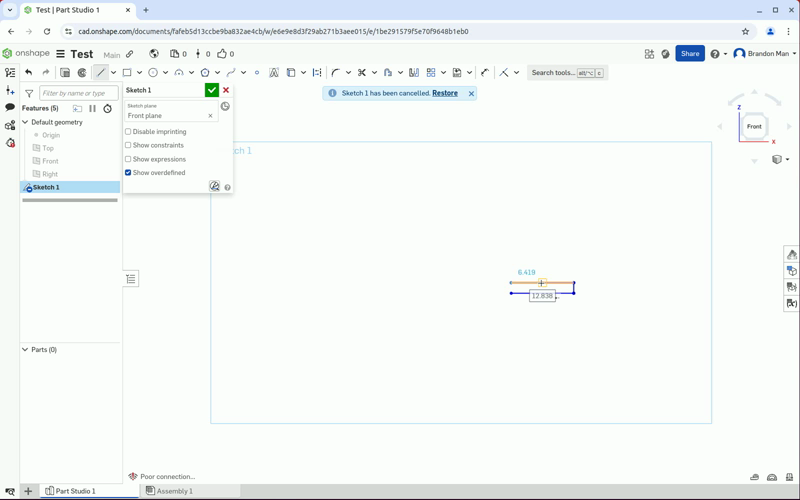
mouse_move(511, 293)
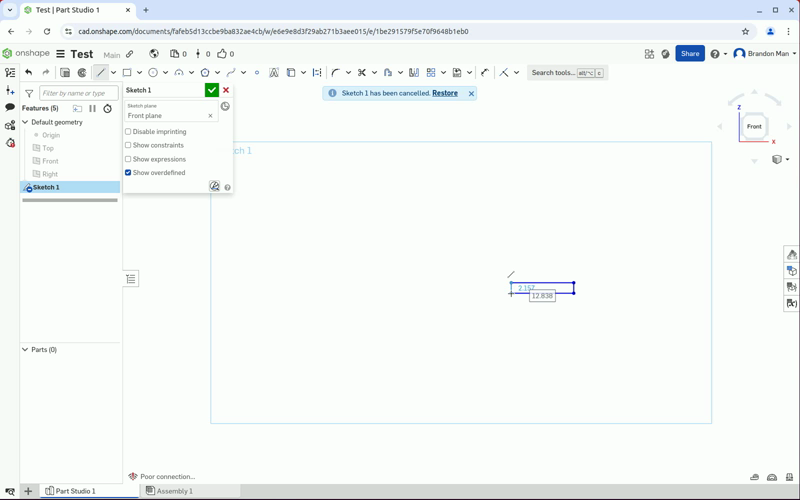
key_up(shift)
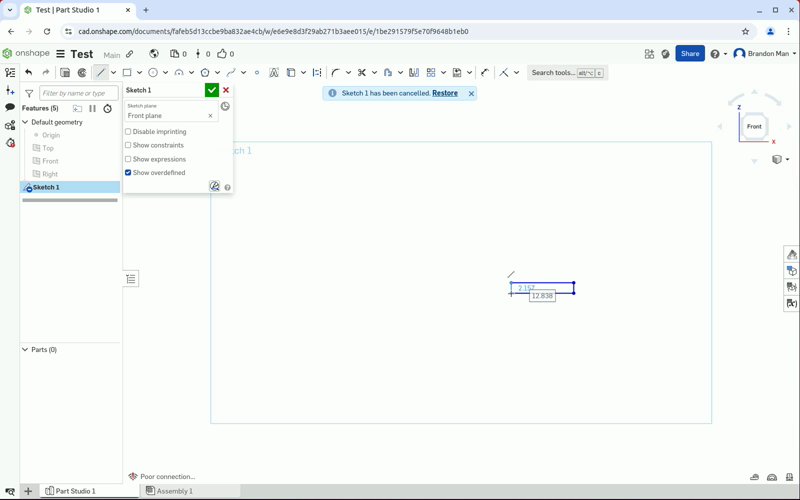
click(511, 293)
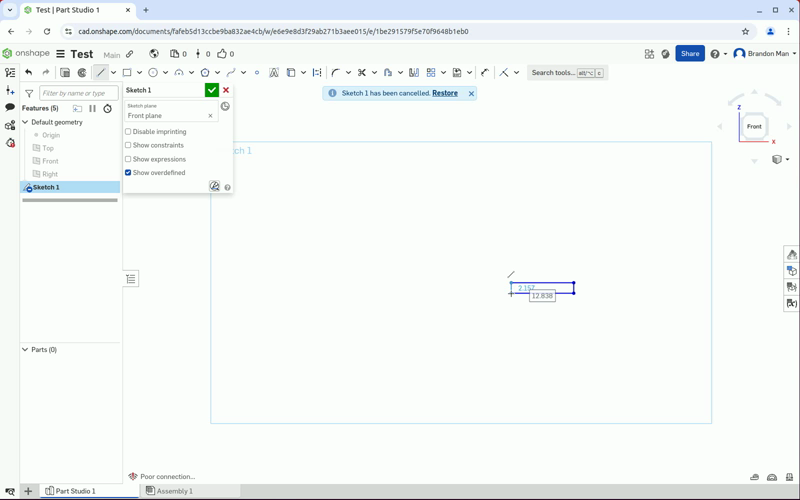
key(esc)
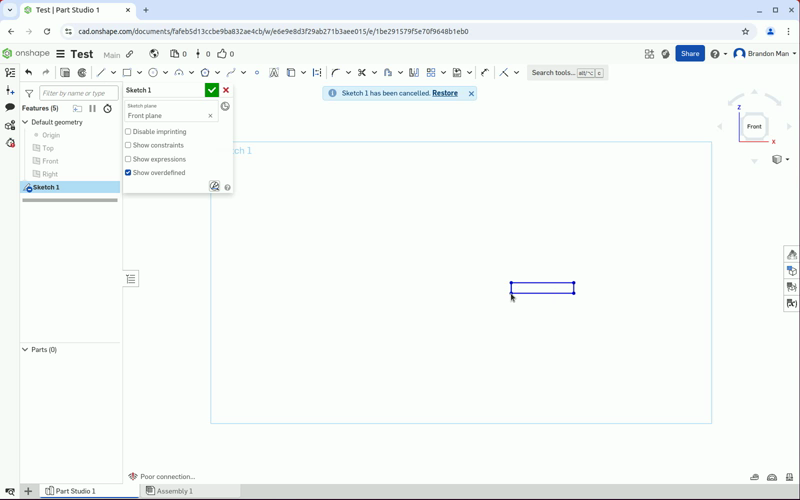
mouse_move(528, 288)
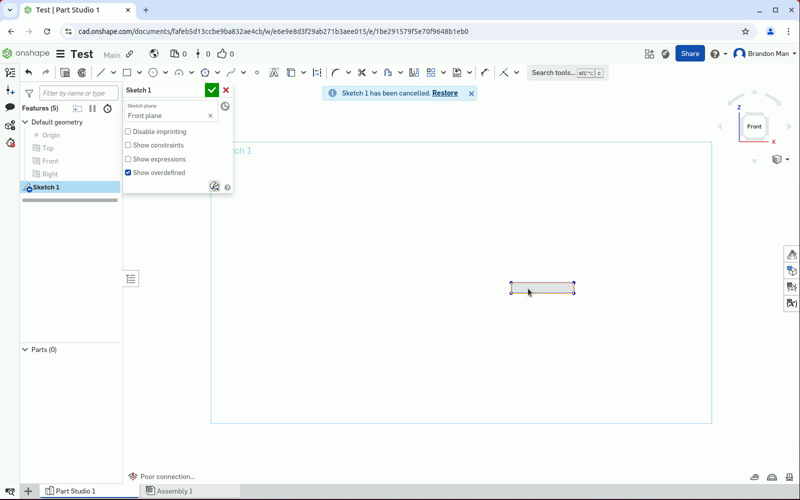
scroll(6)
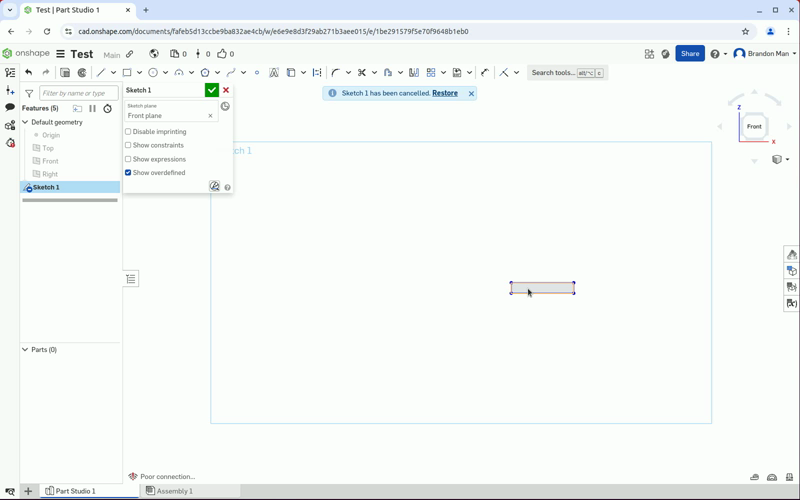
scroll(6)
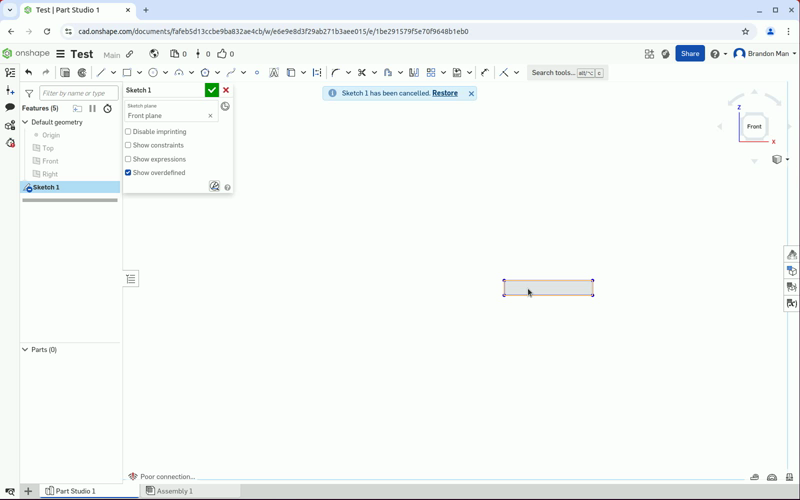
scroll(6)
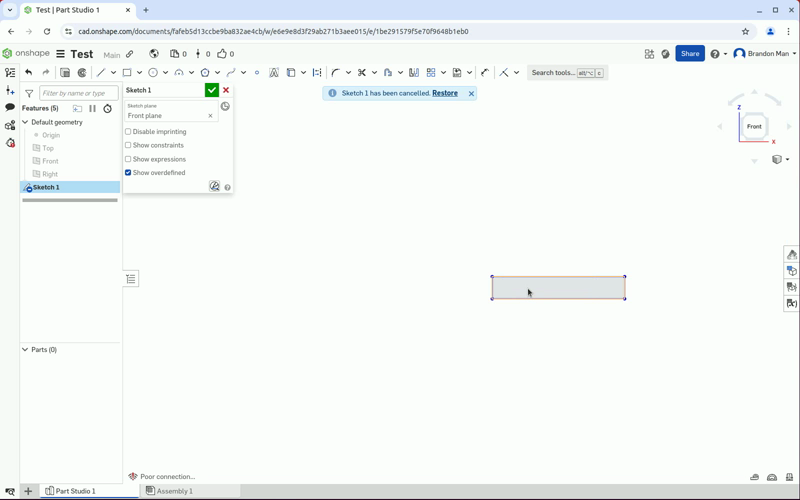
scroll(6)
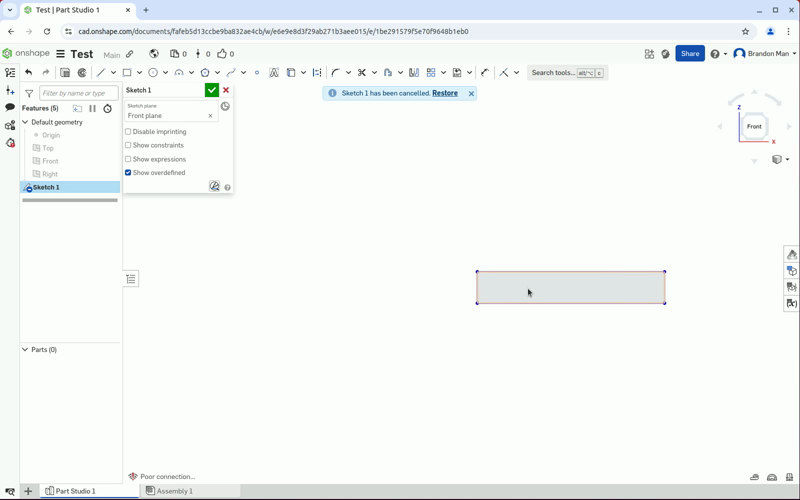
scroll(6)
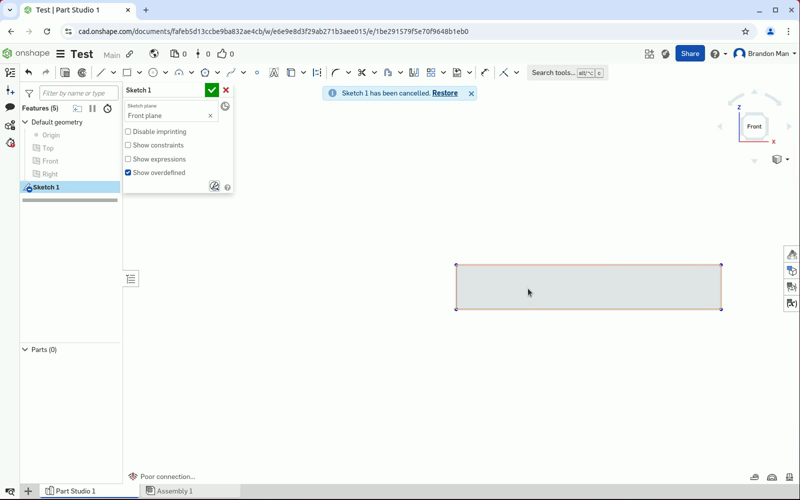
scroll(6)
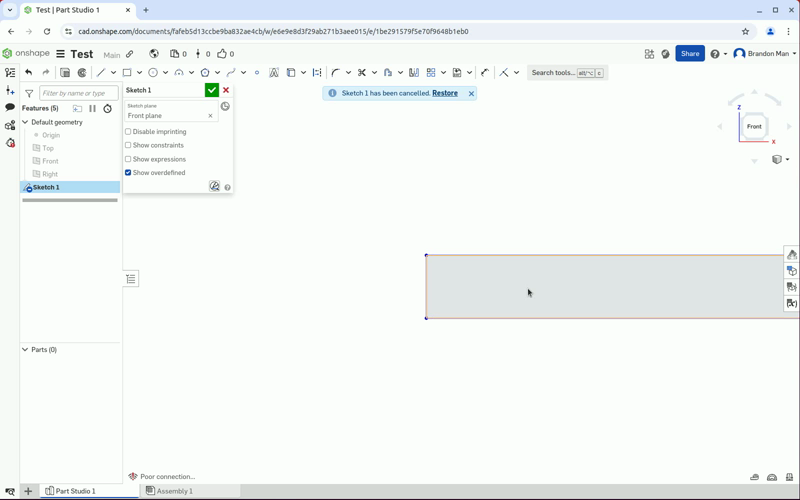
scroll(6)
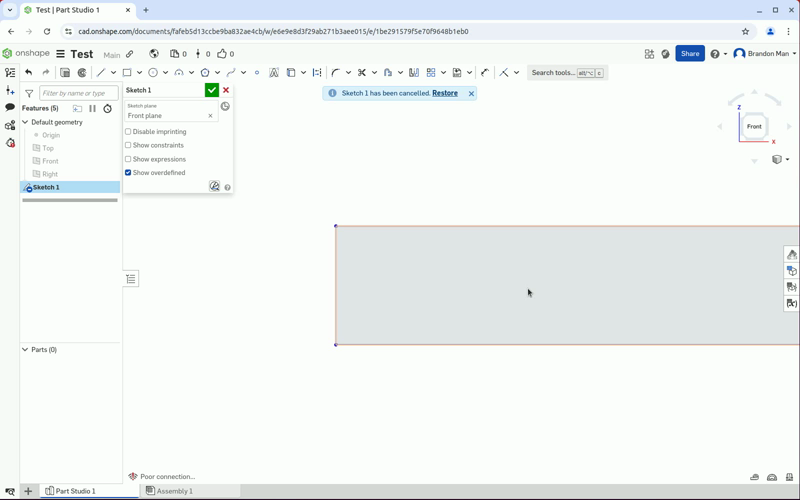
click(528, 288)
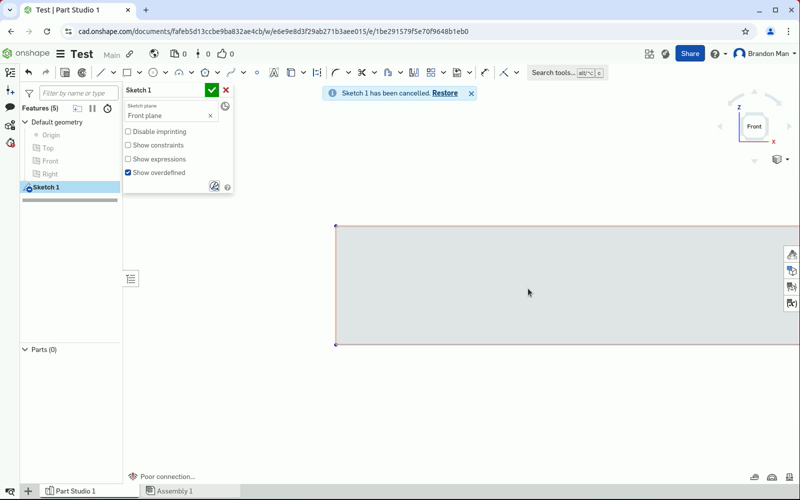
scroll(-6)
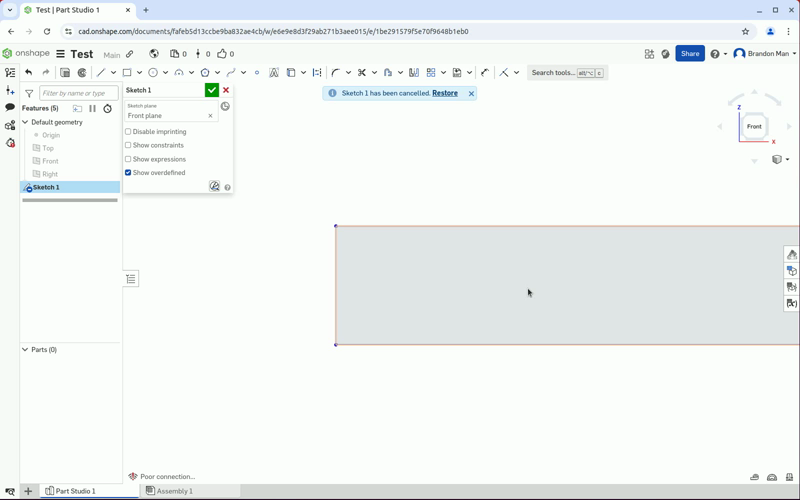
scroll(-6)
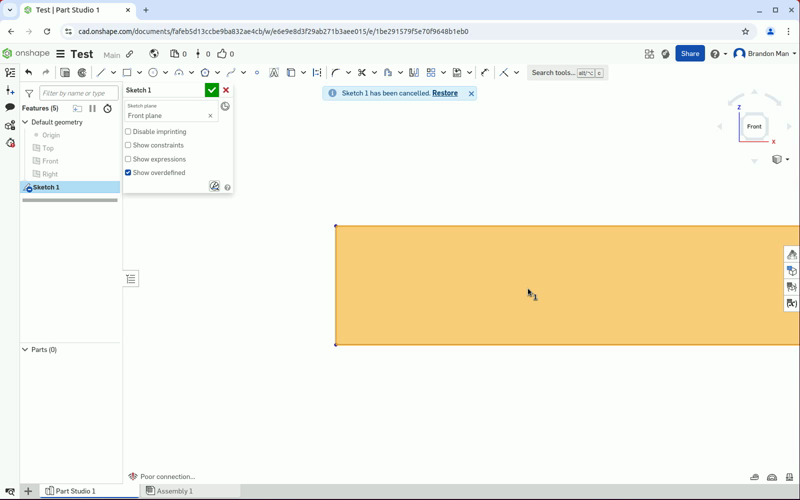
scroll(-6)
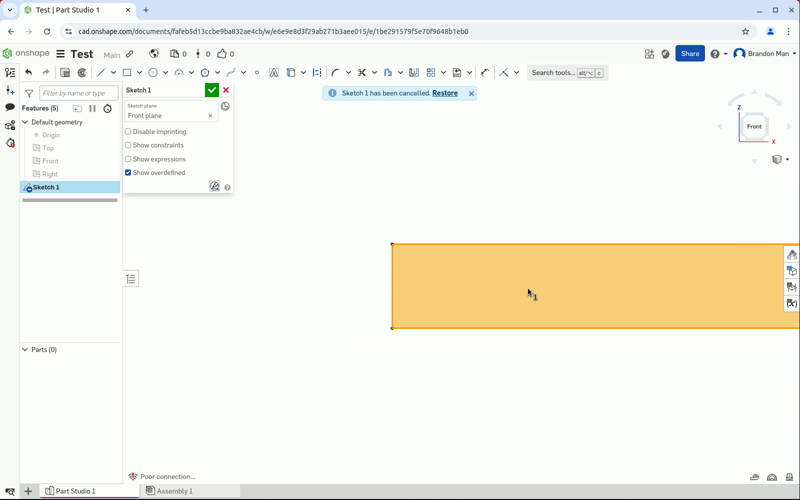
scroll(-6)
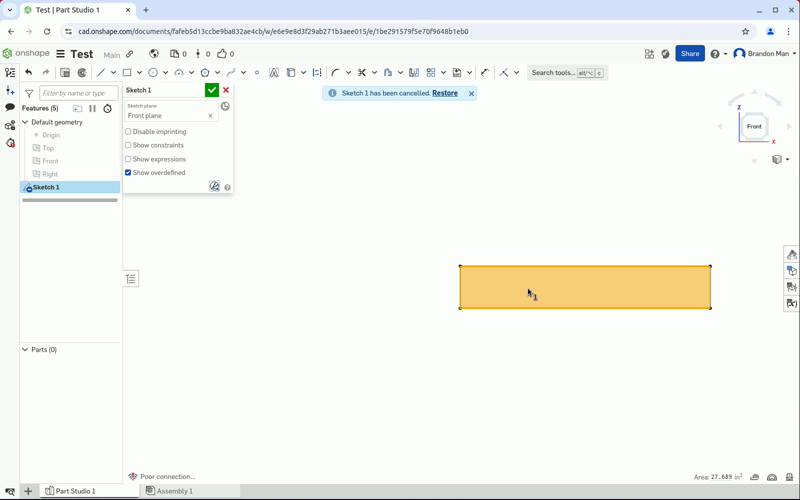
scroll(-6)
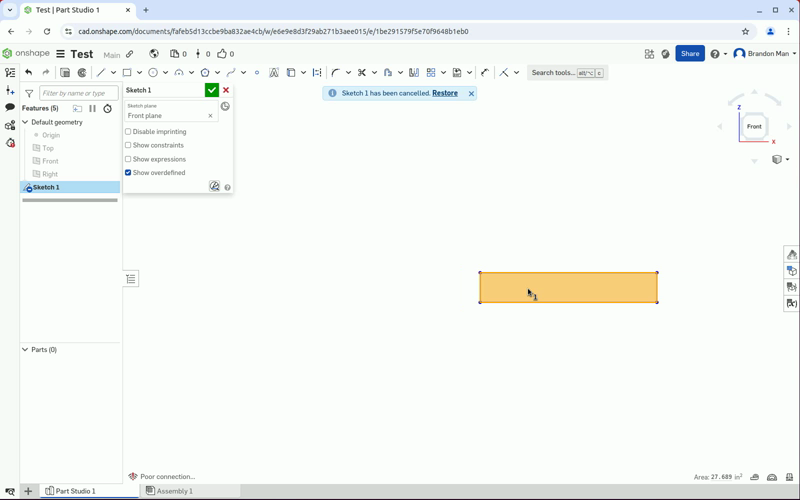
scroll(-6)
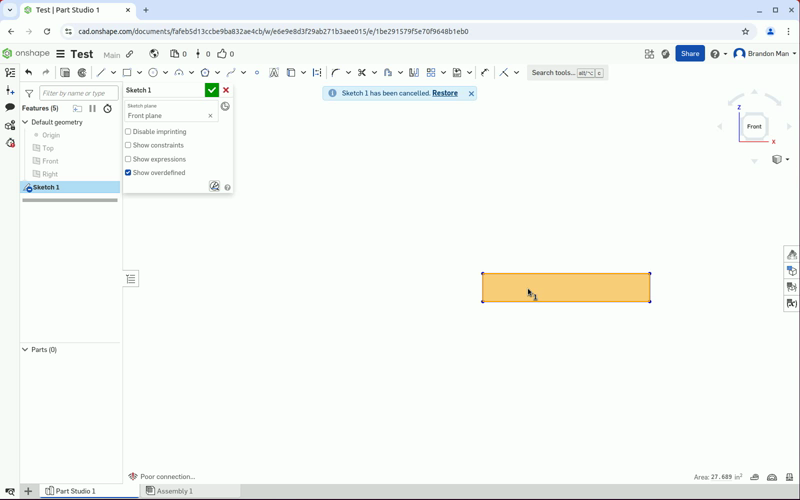
scroll(-6)
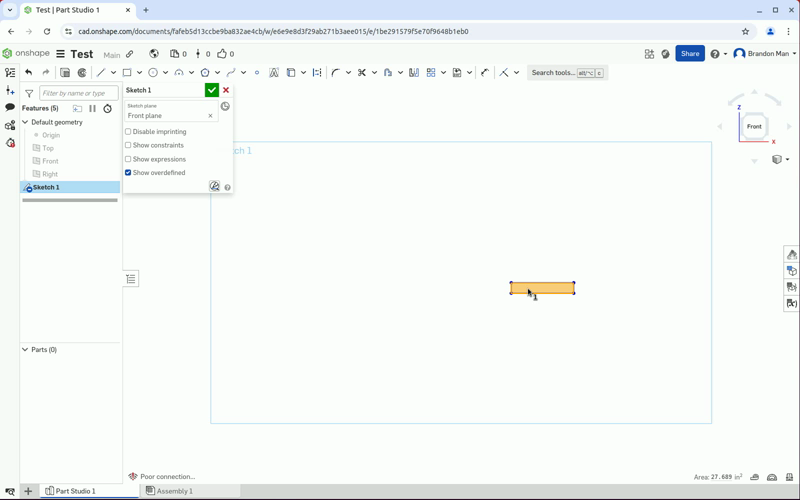
mouse_move(73, 352)
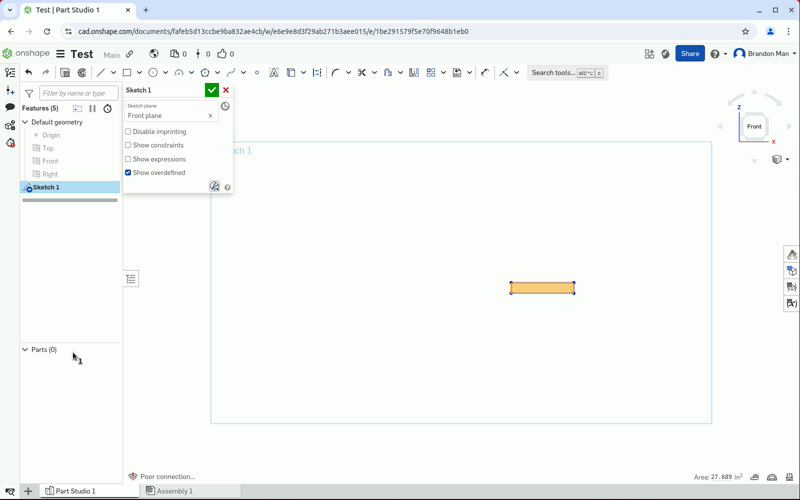
key(shift+y)
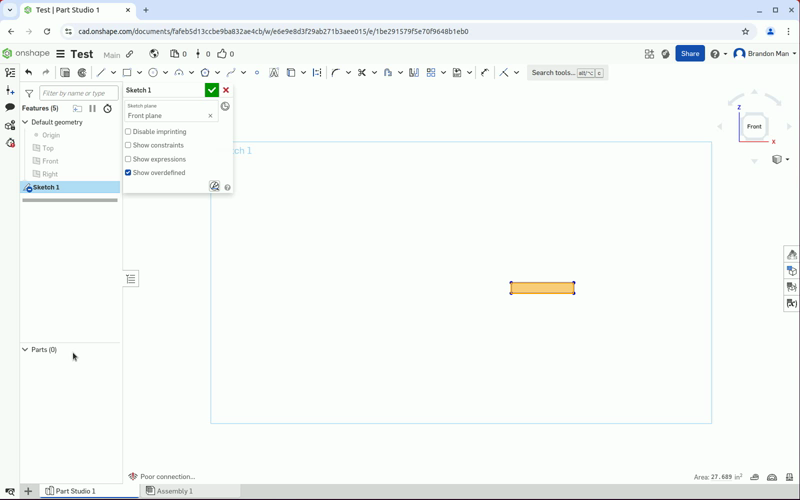
key(shift+e)
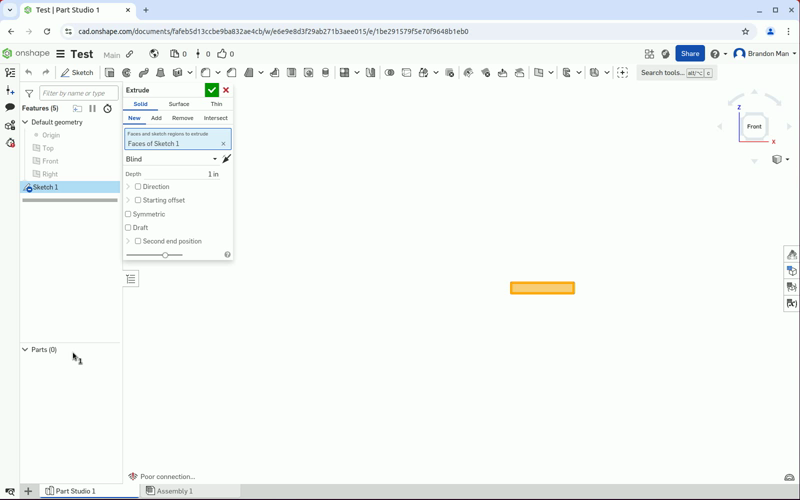
mouse_move(143, 106)
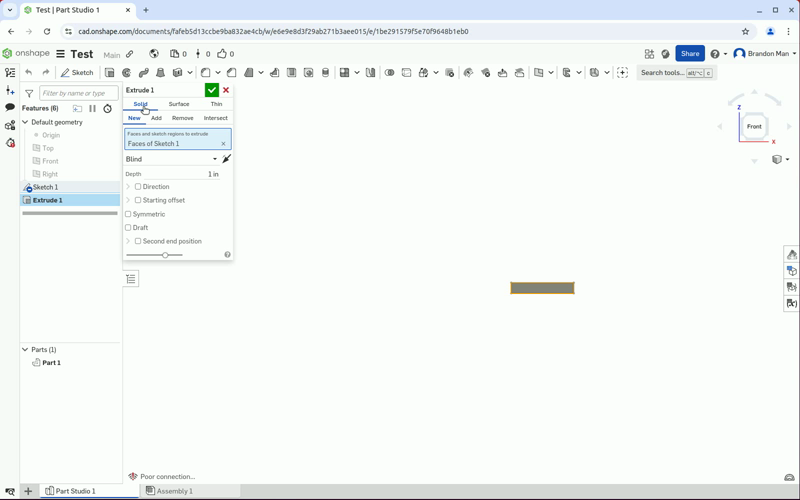
click(143, 106)
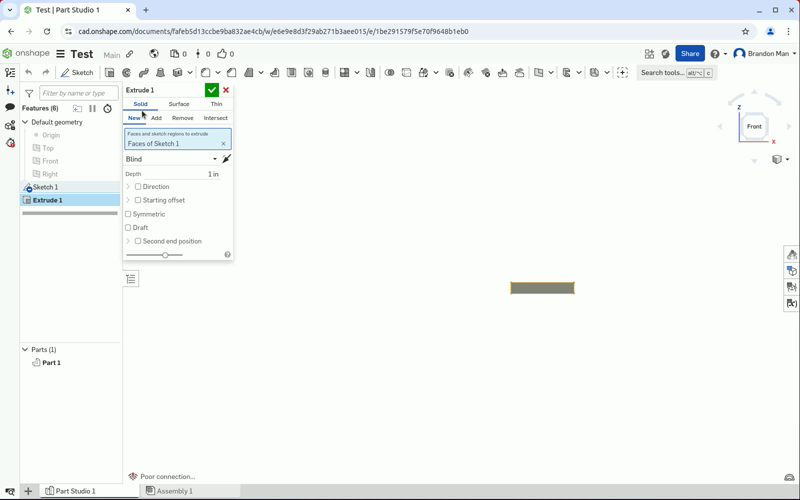
mouse_move(137, 120)
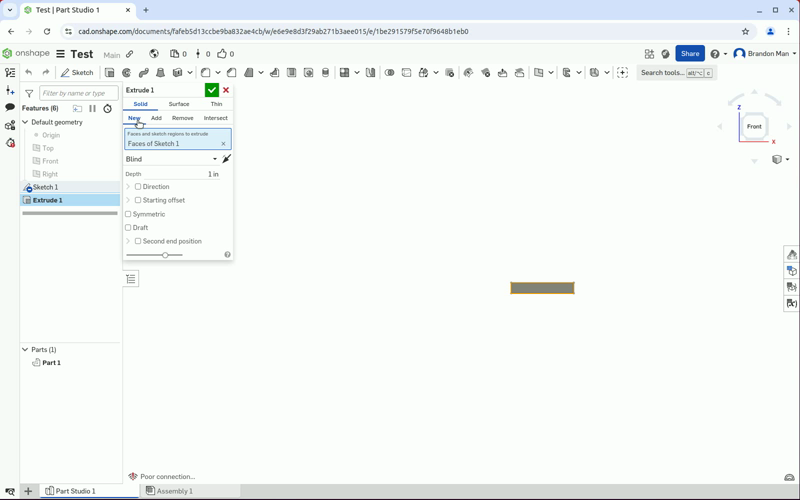
click(137, 120)
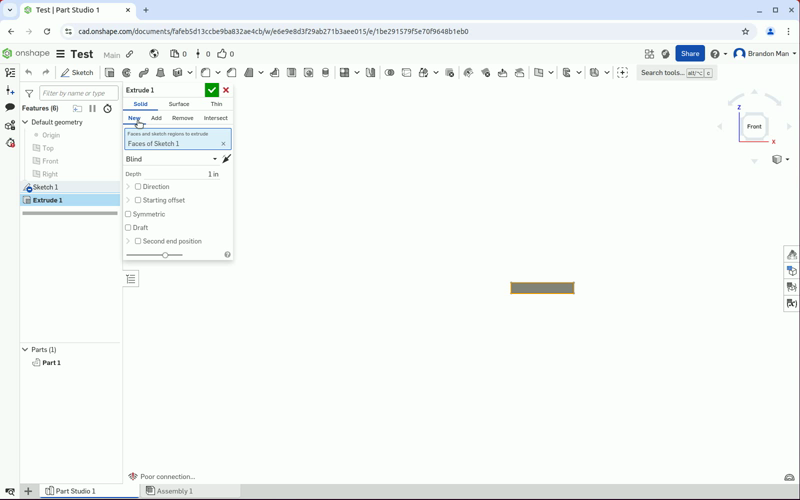
key(tab, 4)
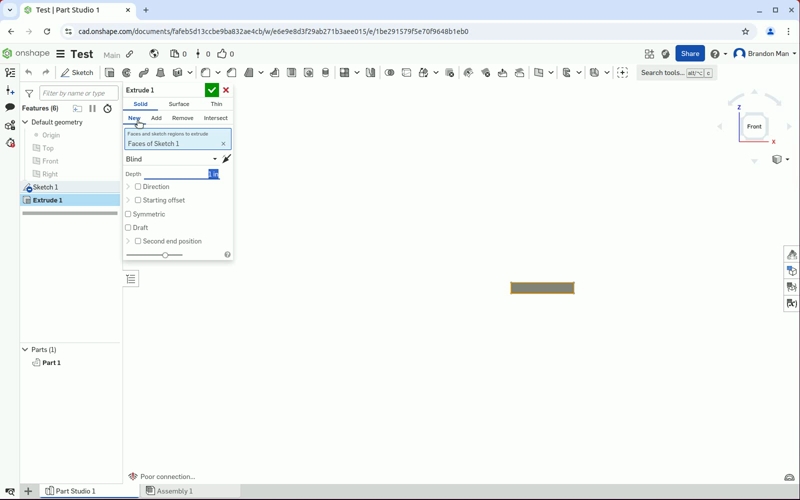
text(2.889)
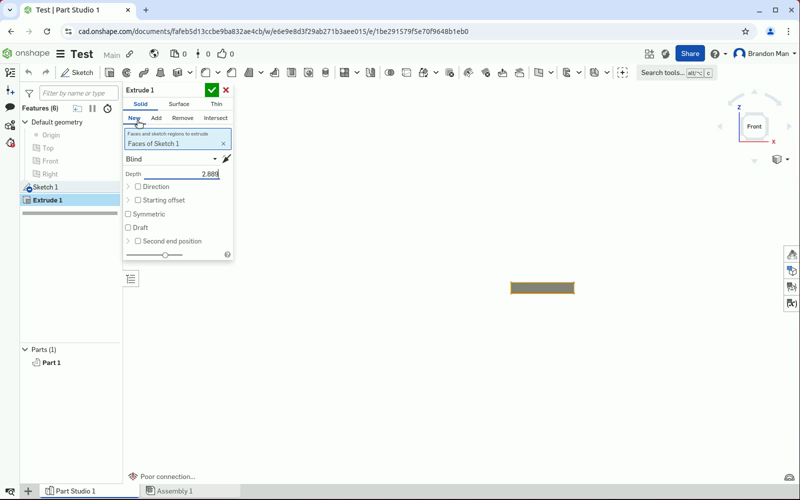
key(enter)
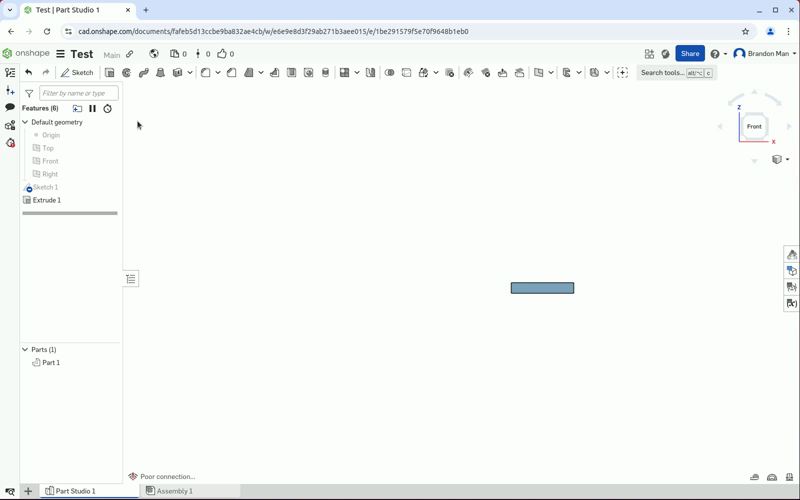
key(shift+h)
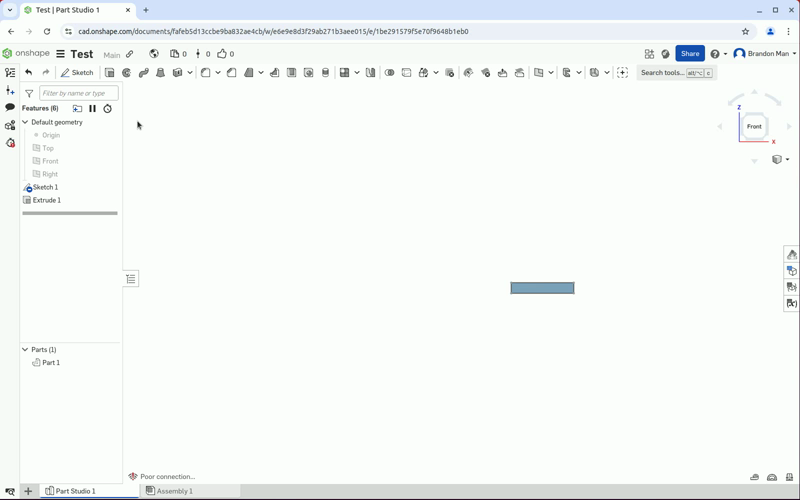
key(shift+h)
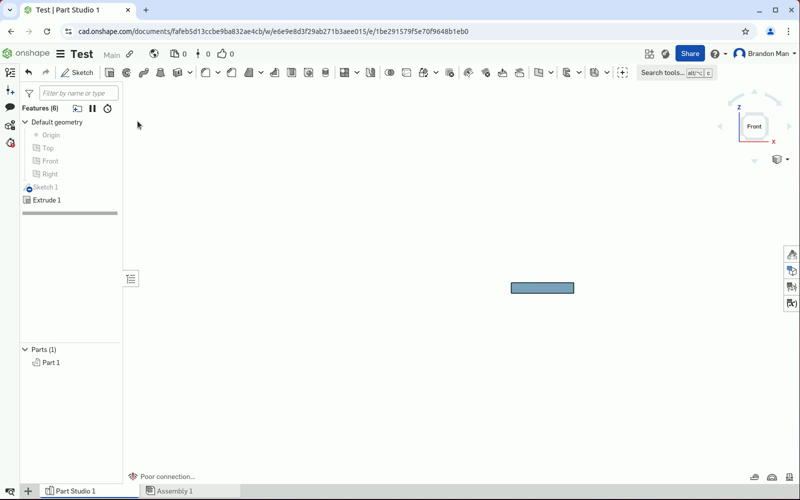
mouse_move(73, 189)
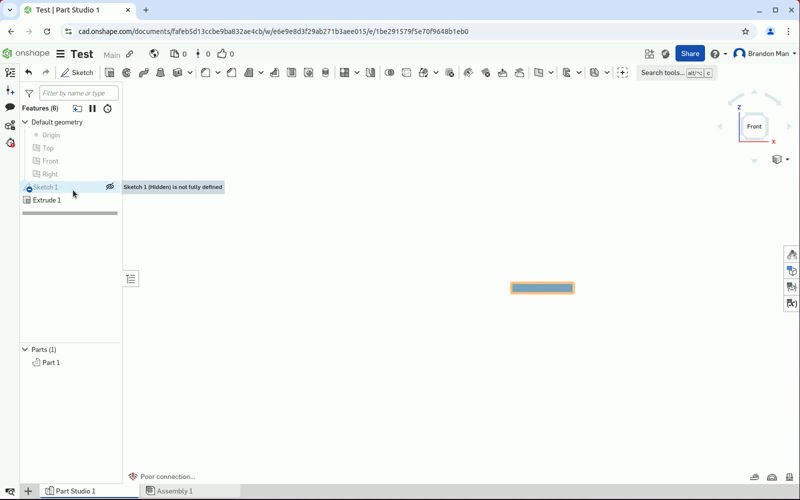
click(73, 189)
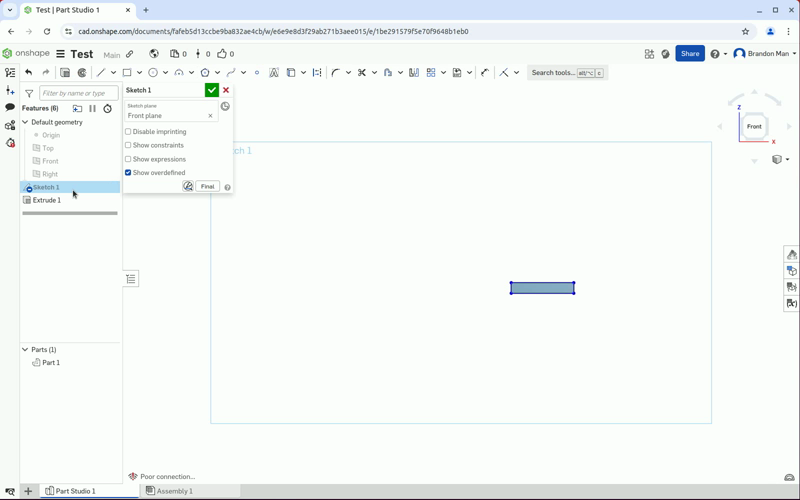
mouse_move(229, 92)
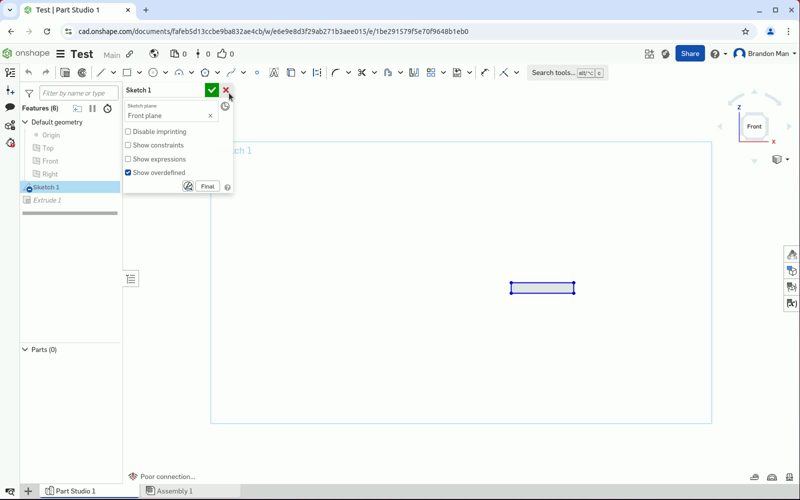
click(229, 92)
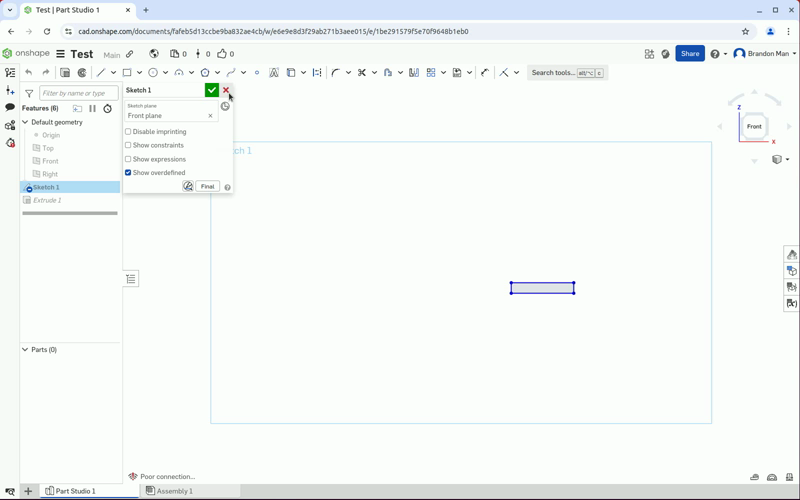
key(shift+s)
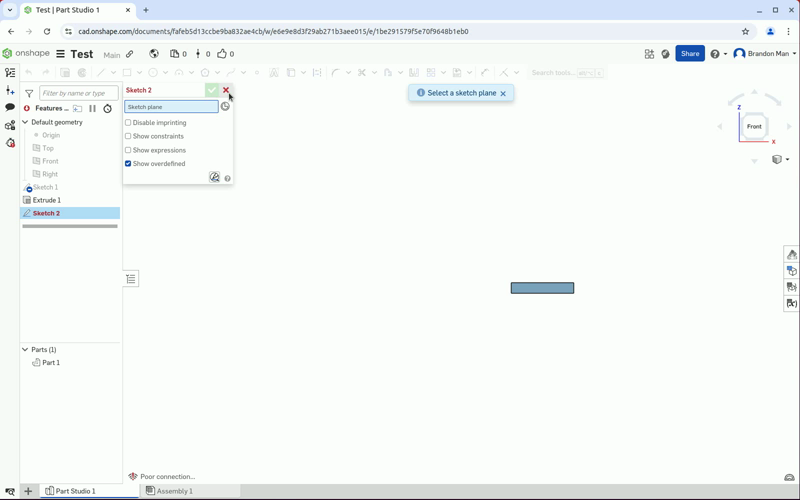
mouse_move(73, 163)
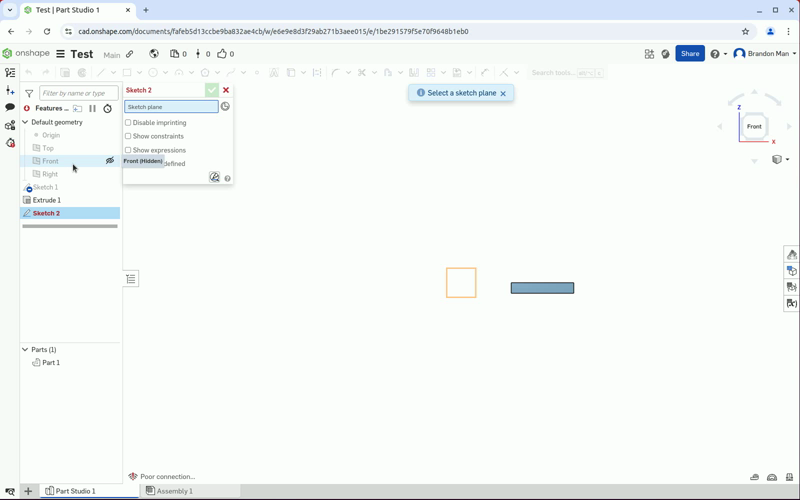
click(73, 163)
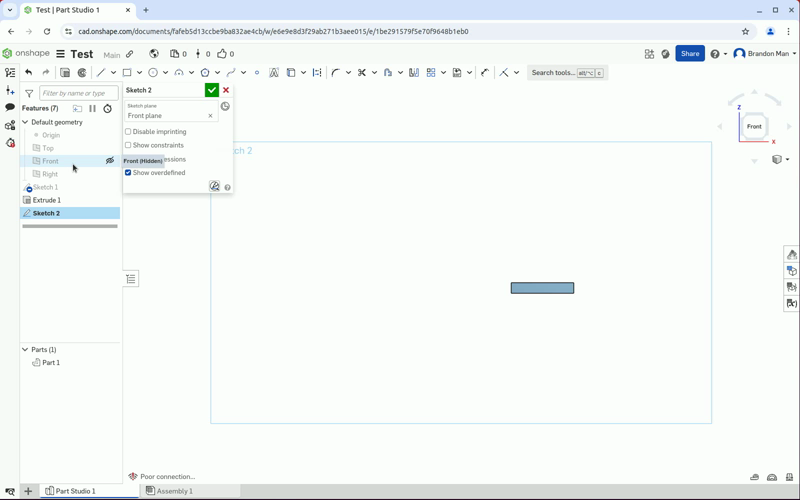
mouse_move(73, 352)
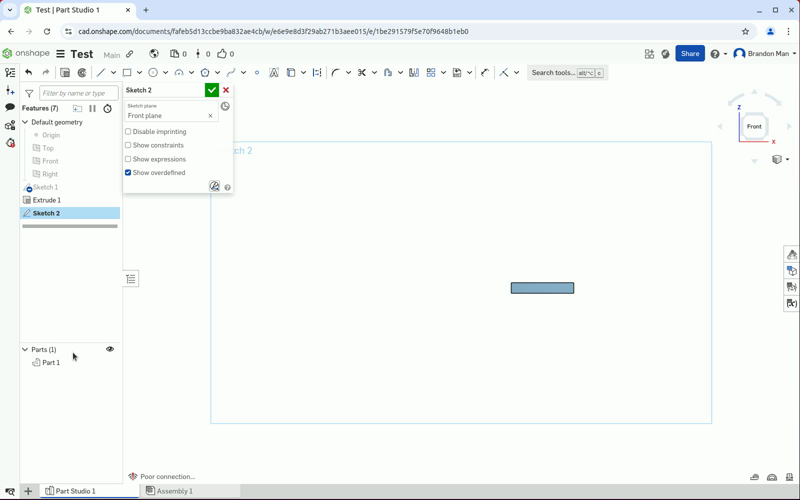
key(y)
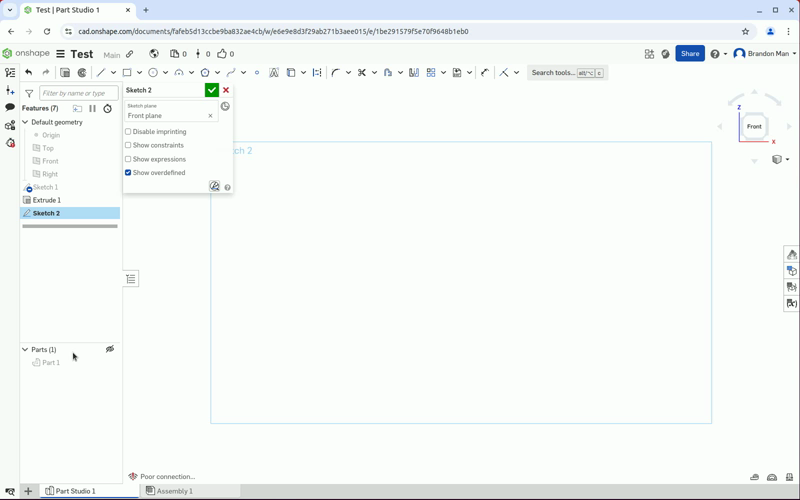
key(l)
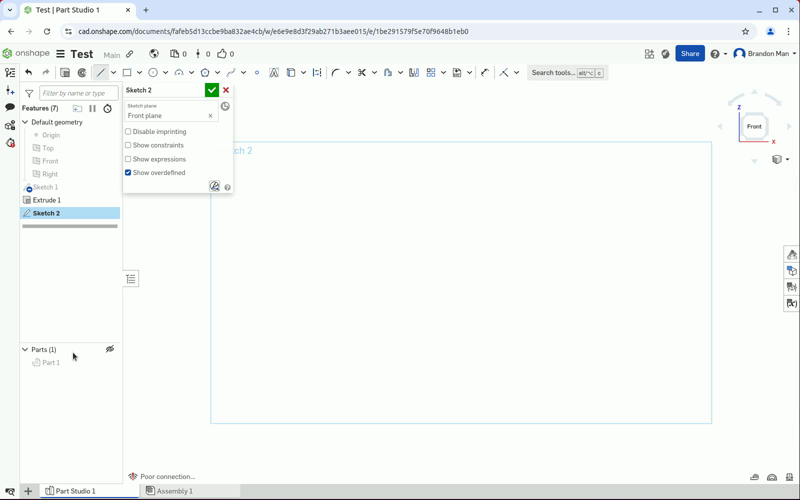
key_down(shift)
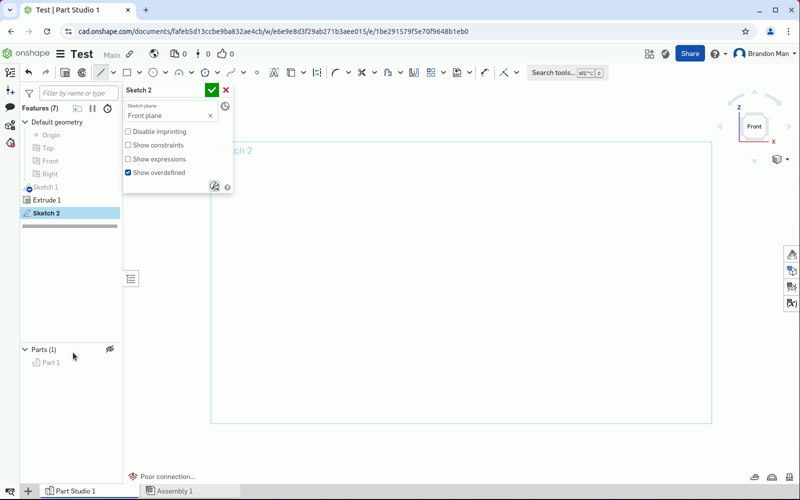
mouse_move(481, 282)
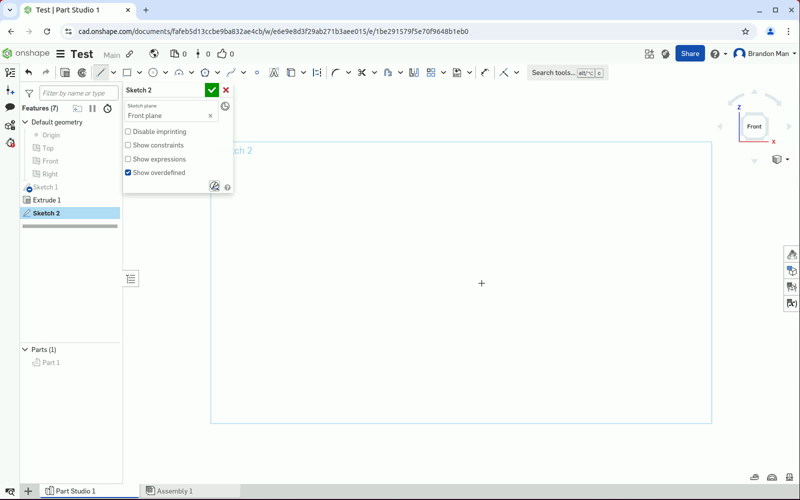
click(481, 282)
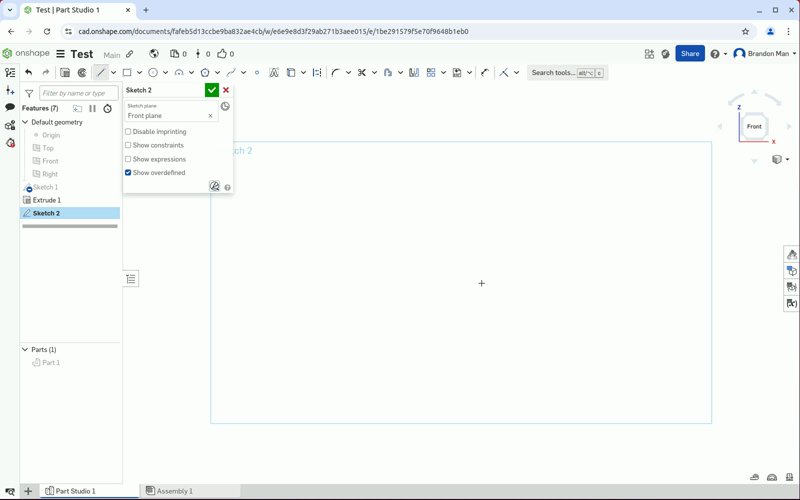
key_up(shift)
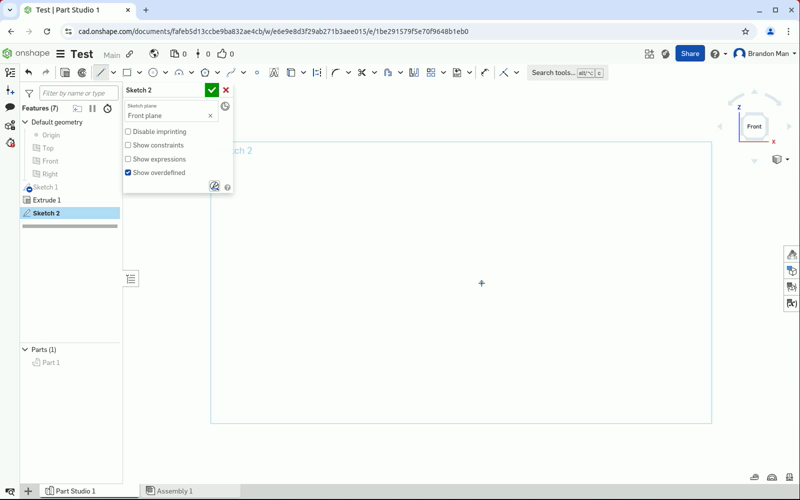
key_down(shift)
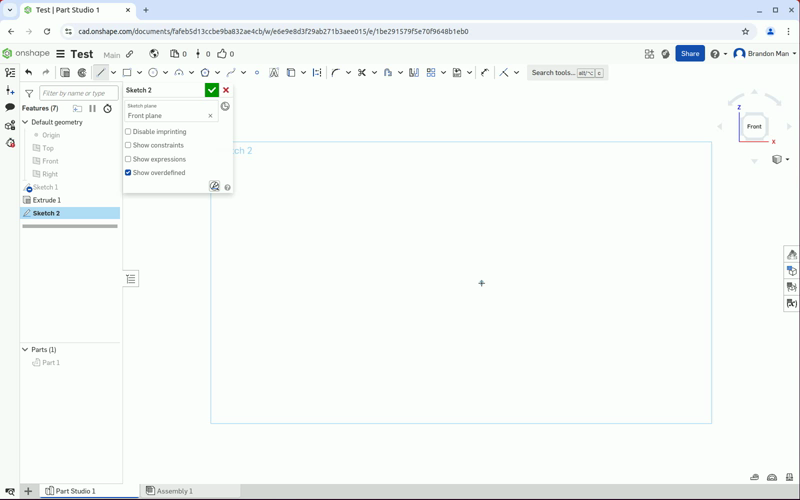
mouse_move(511, 282)
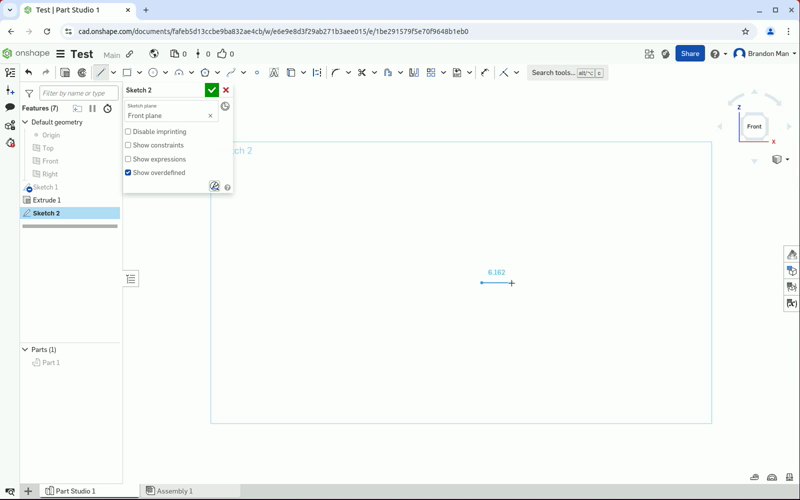
mouse_move(510, 282)
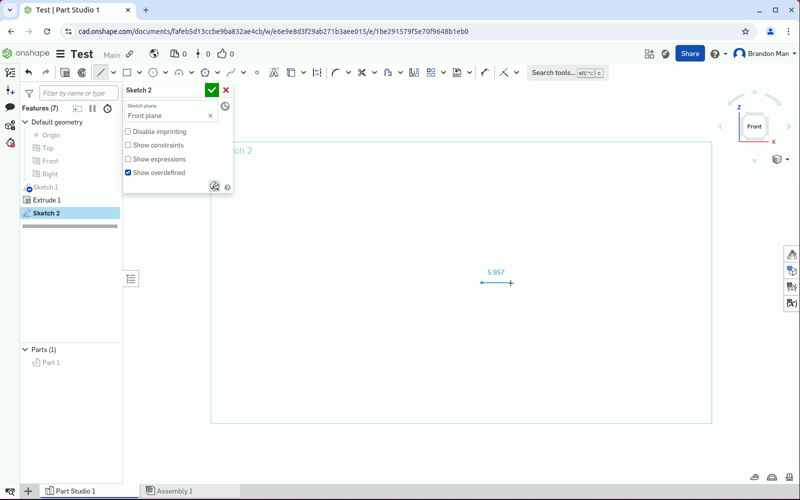
click(510, 282)
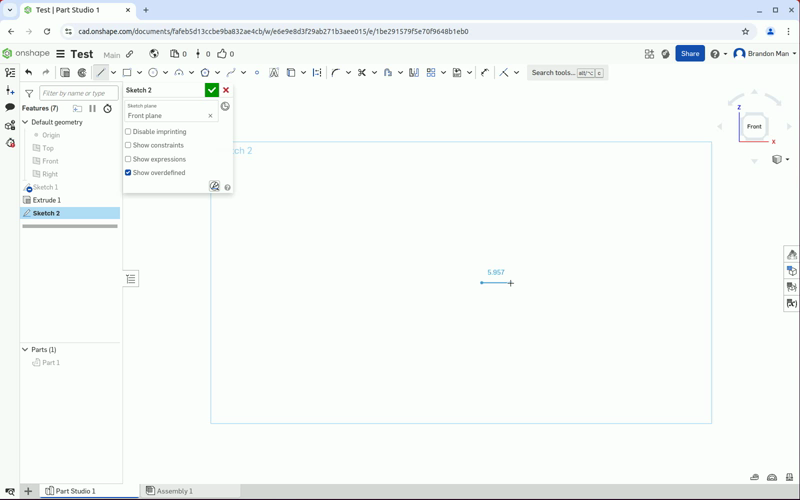
key_up(shift)
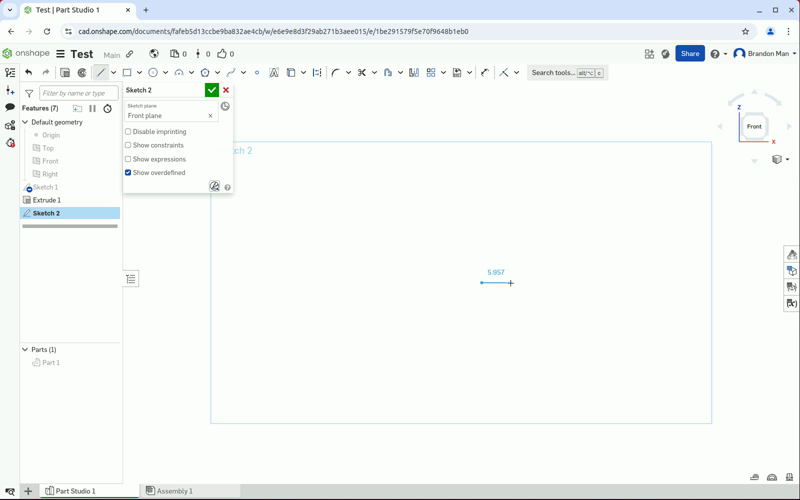
key_down(shift)
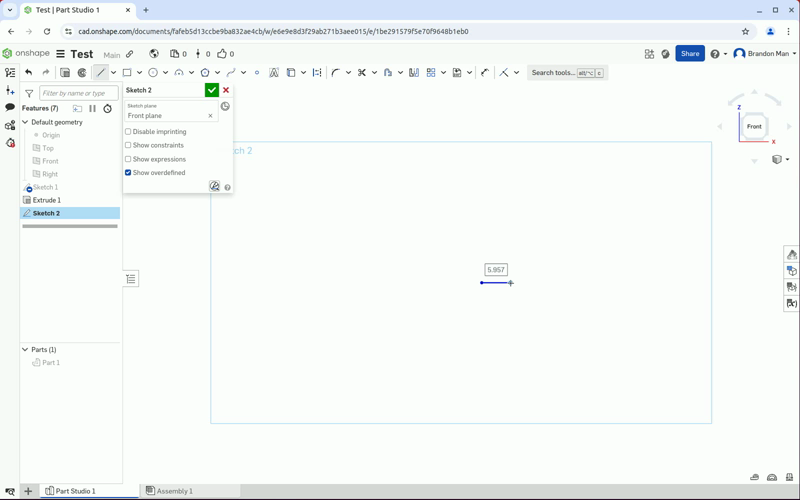
mouse_move(540, 282)
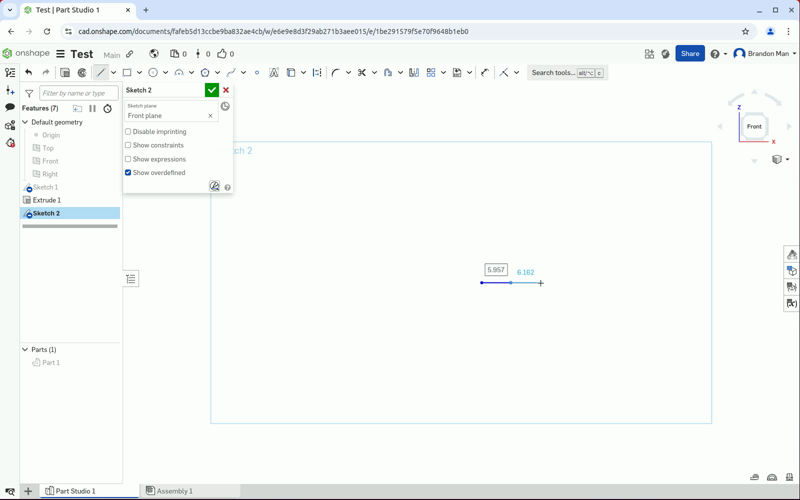
mouse_move(510, 255)
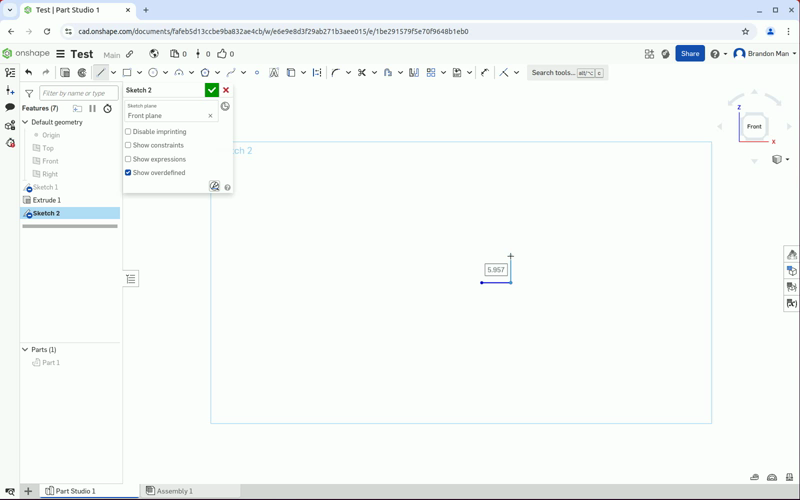
click(510, 255)
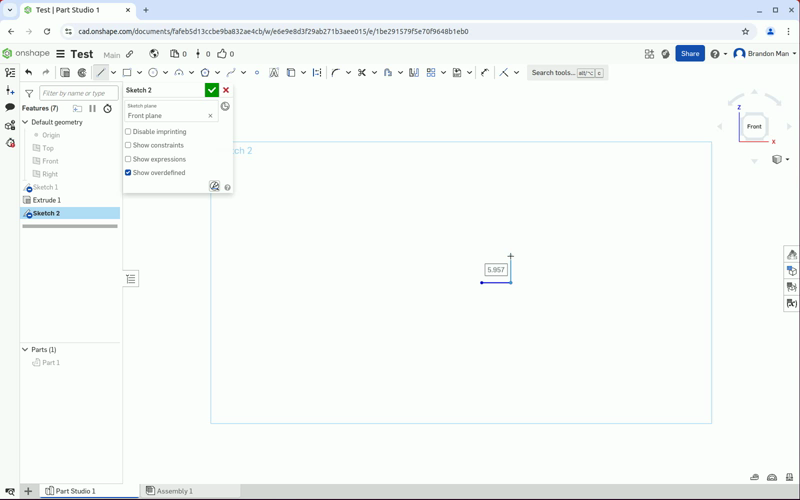
key_up(shift)
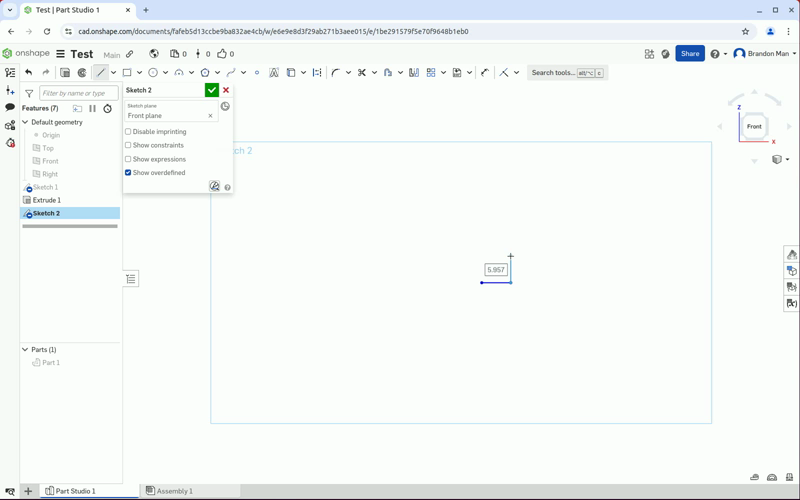
key_down(shift)
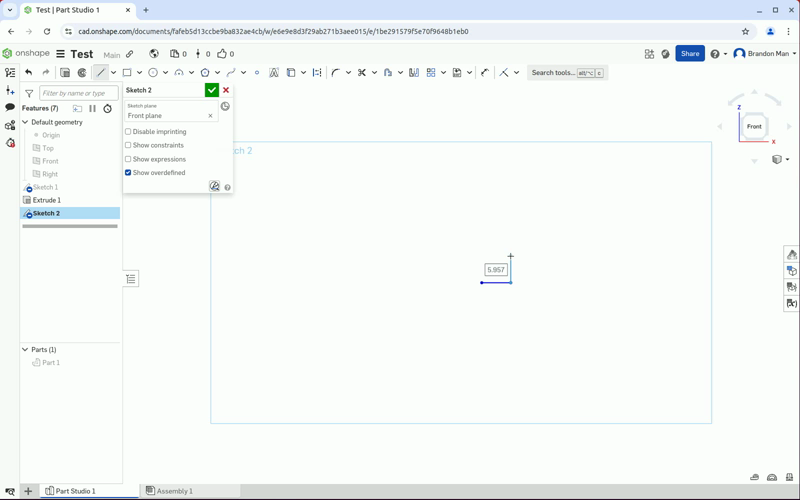
mouse_move(540, 255)
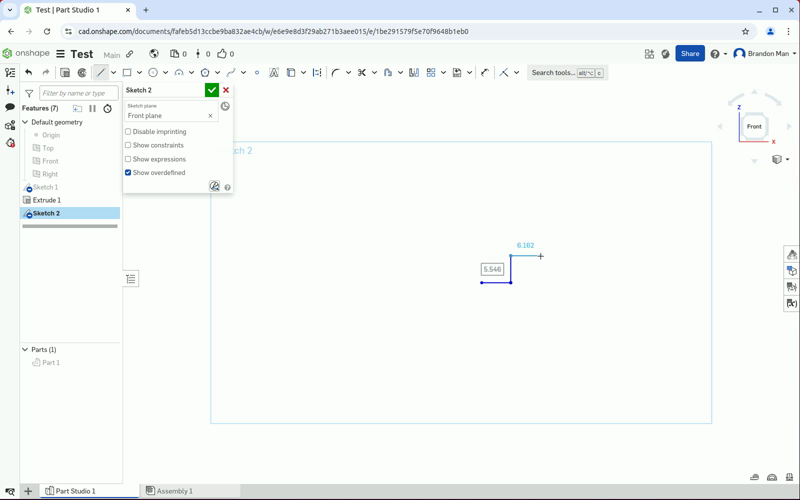
mouse_move(505, 255)
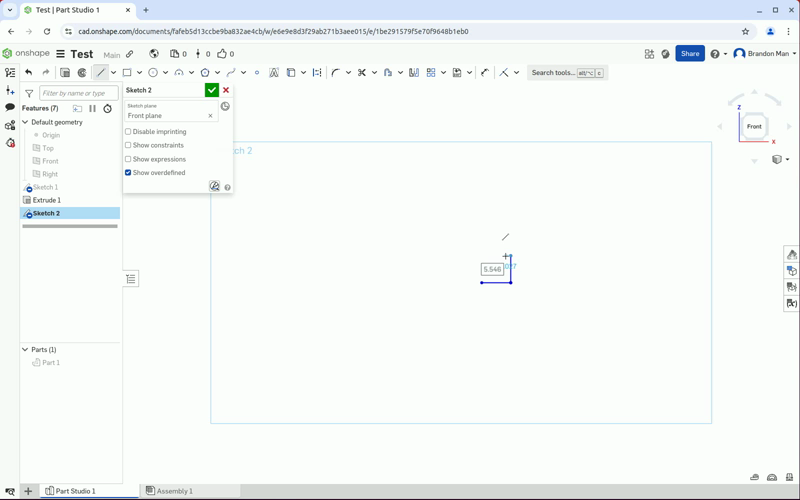
scroll(6)
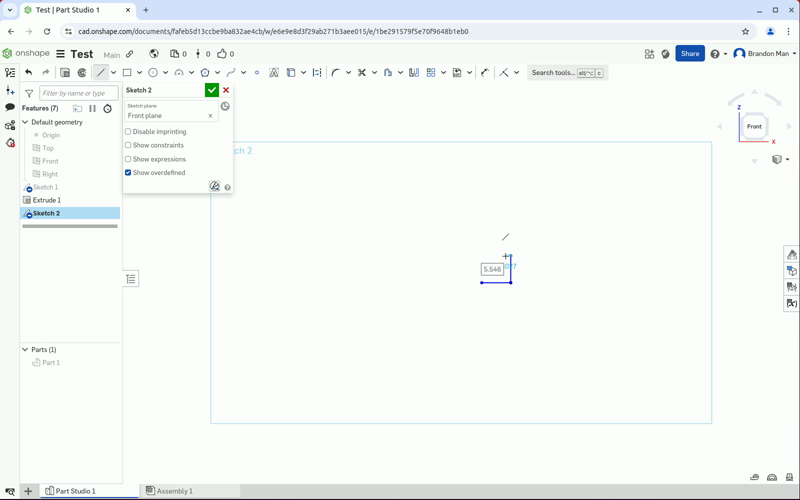
scroll(6)
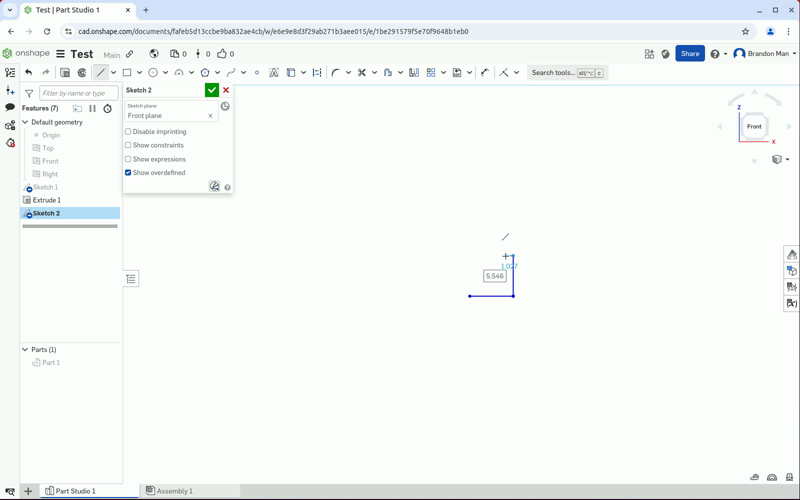
scroll(6)
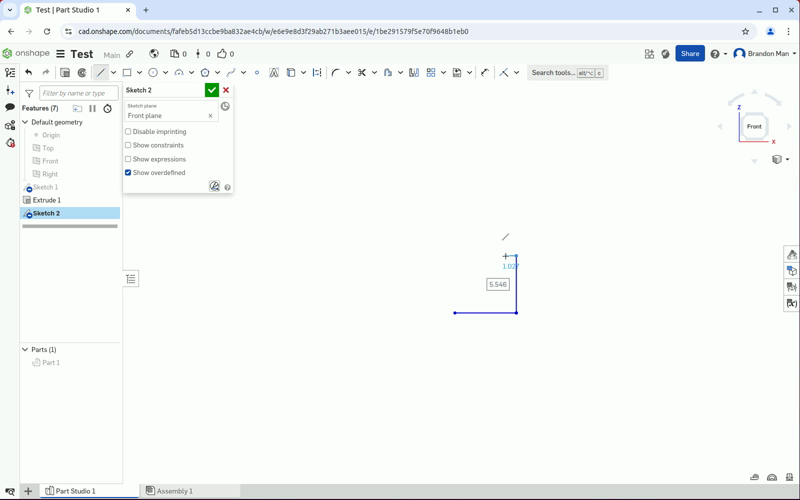
scroll(6)
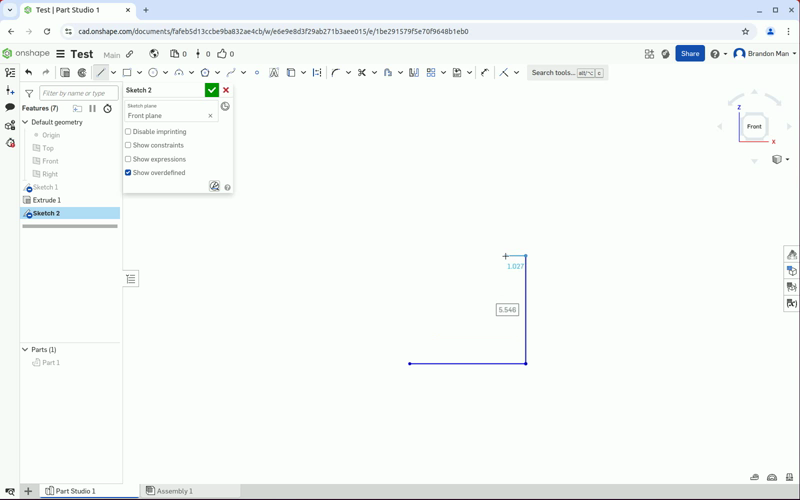
scroll(6)
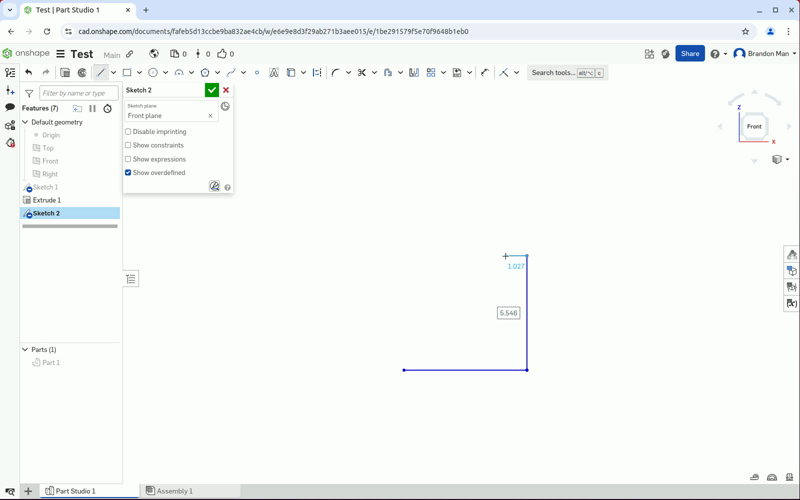
scroll(6)
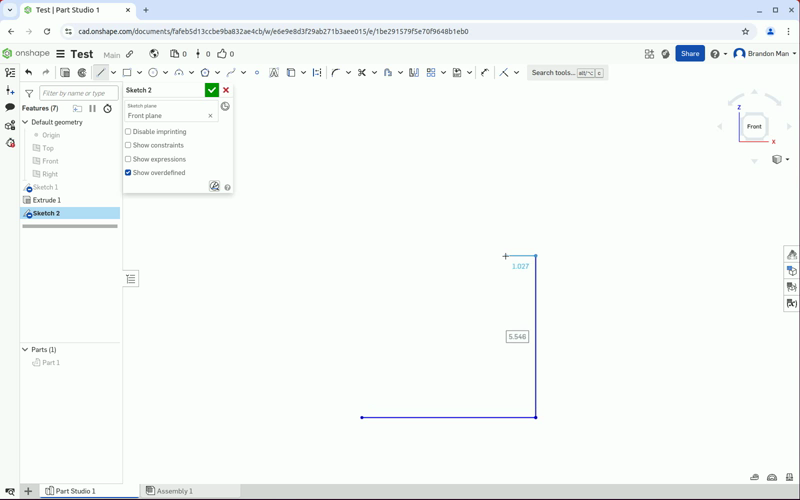
scroll(6)
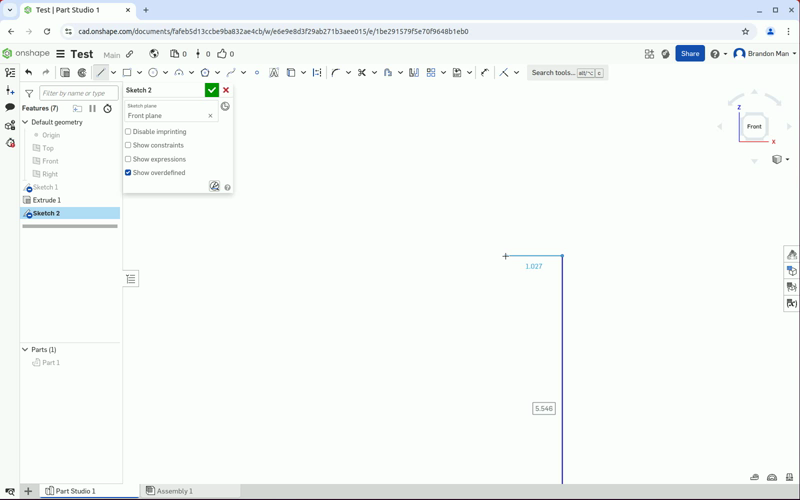
click(505, 255)
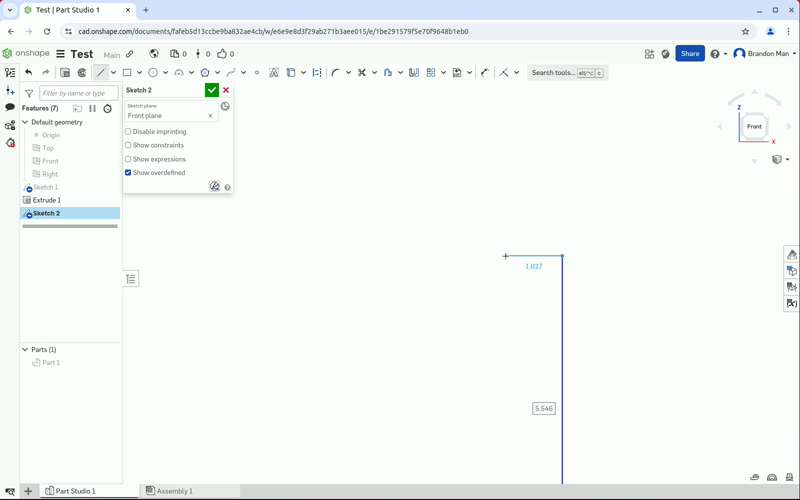
scroll(-6)
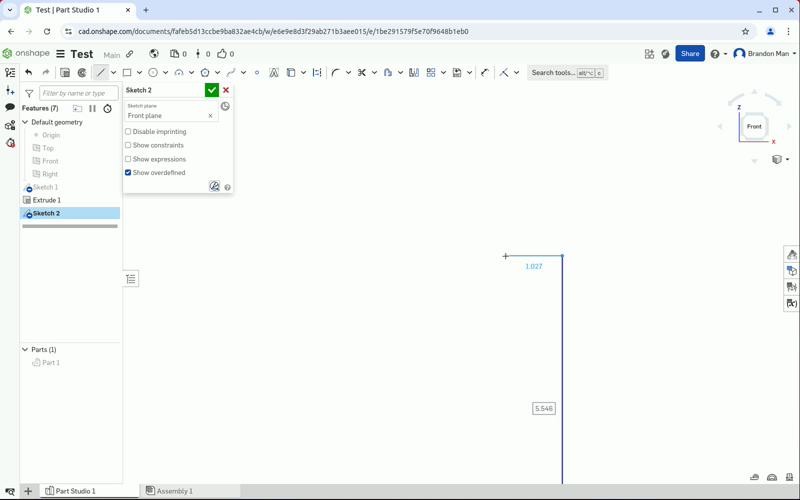
scroll(-6)
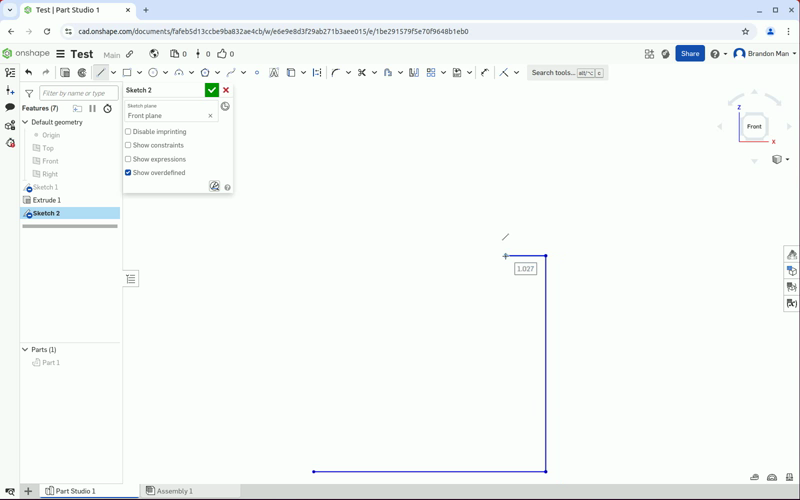
scroll(-6)
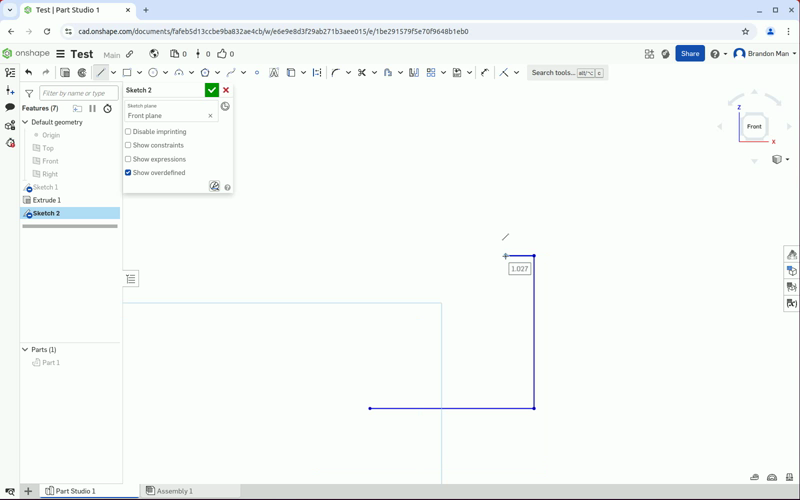
scroll(-6)
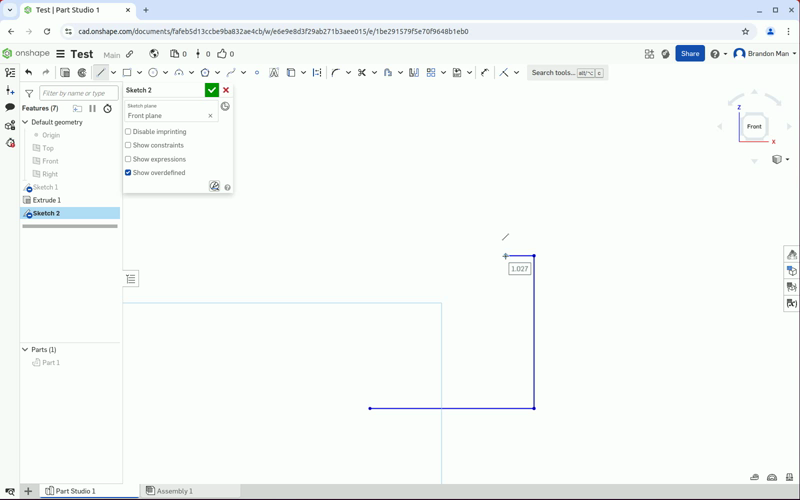
scroll(-6)
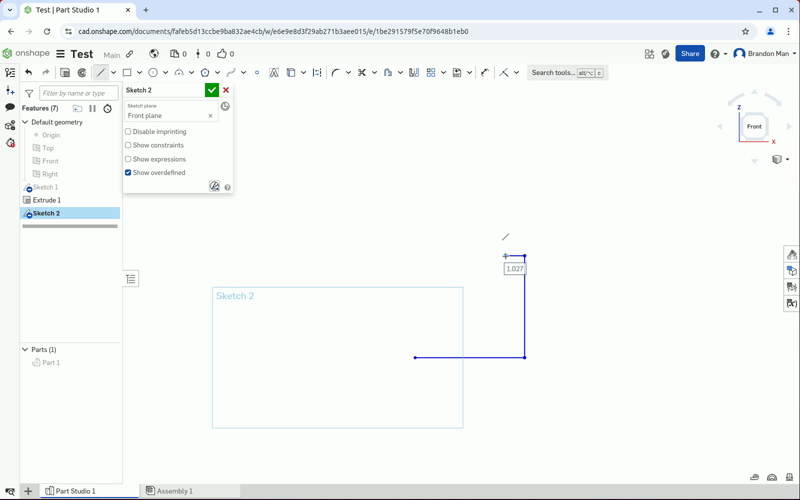
scroll(-6)
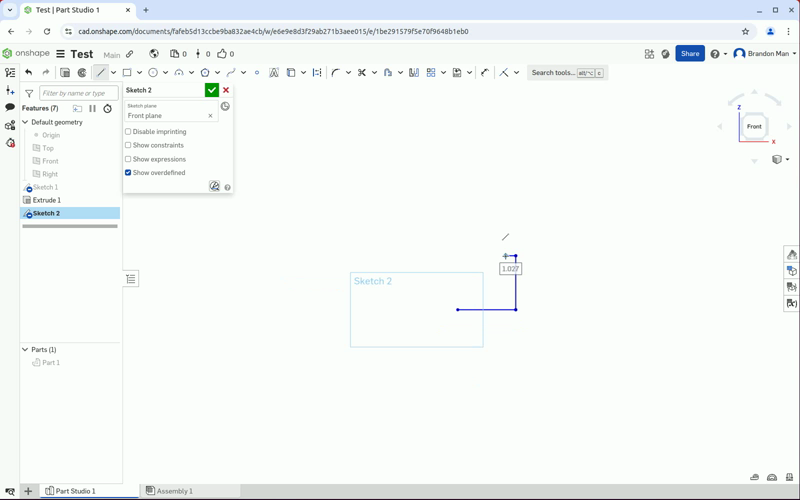
scroll(-6)
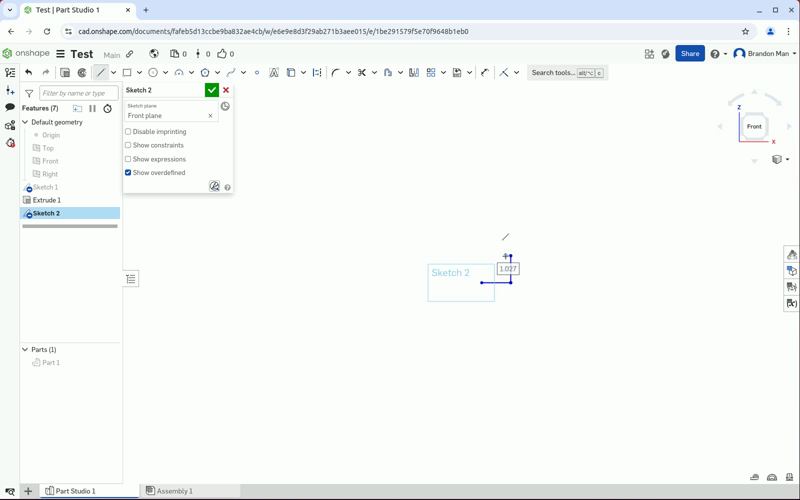
key_up(shift)
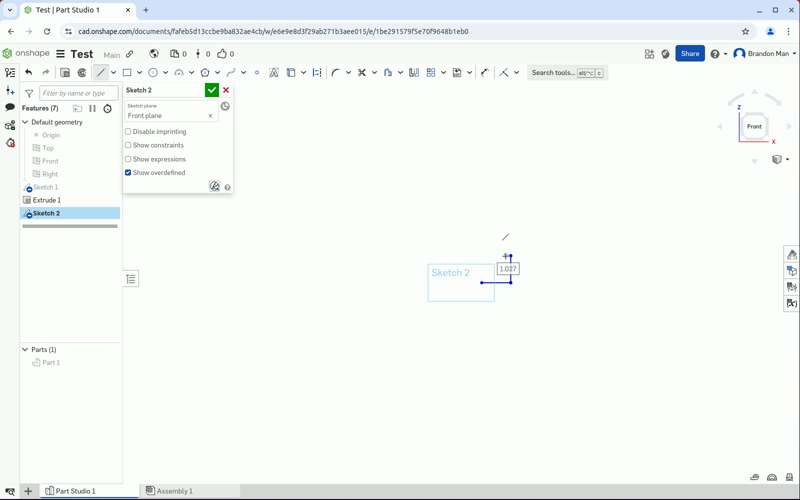
key_down(shift)
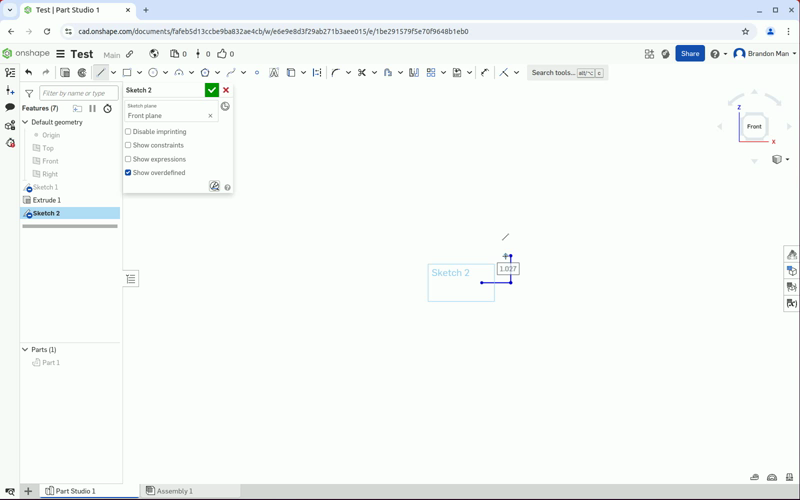
mouse_move(535, 255)
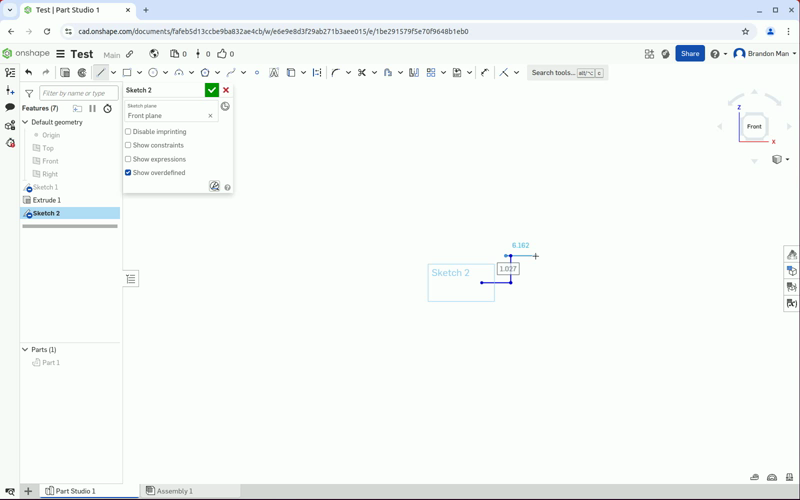
mouse_move(481, 279)
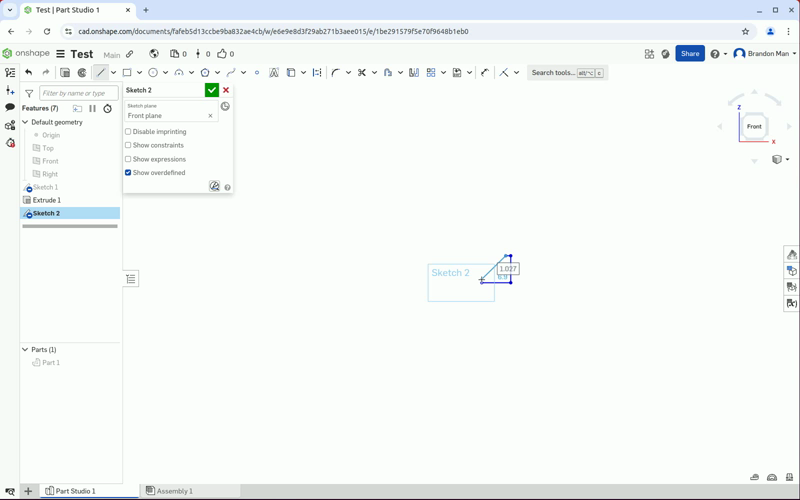
scroll(6)
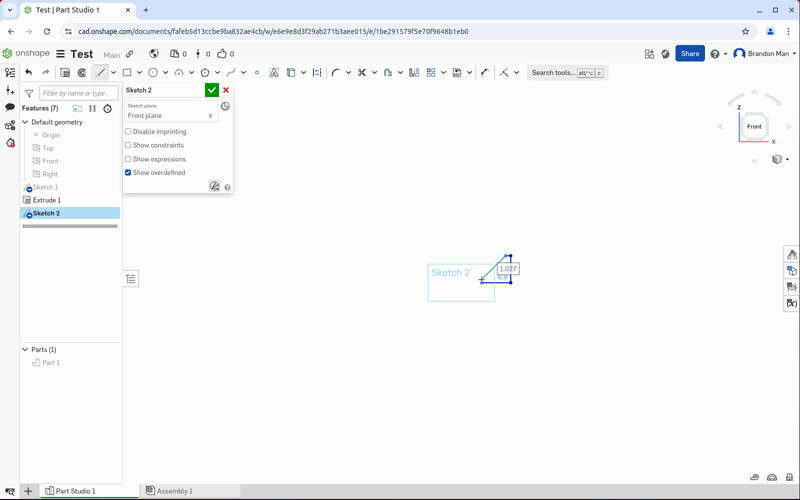
scroll(6)
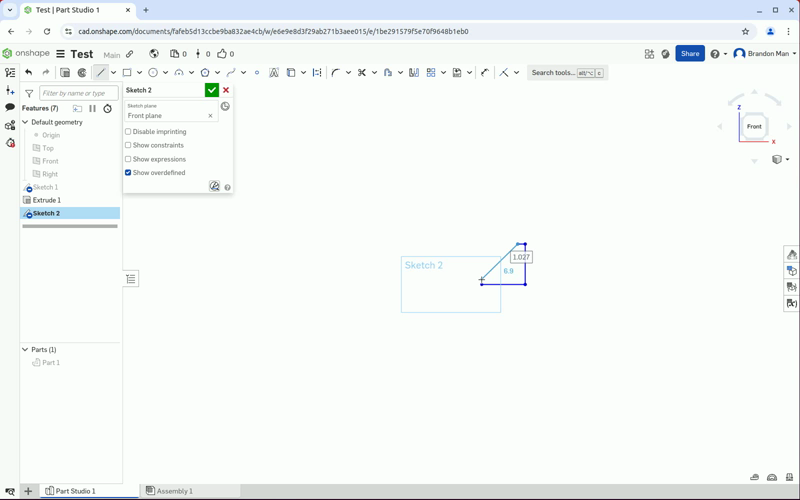
scroll(6)
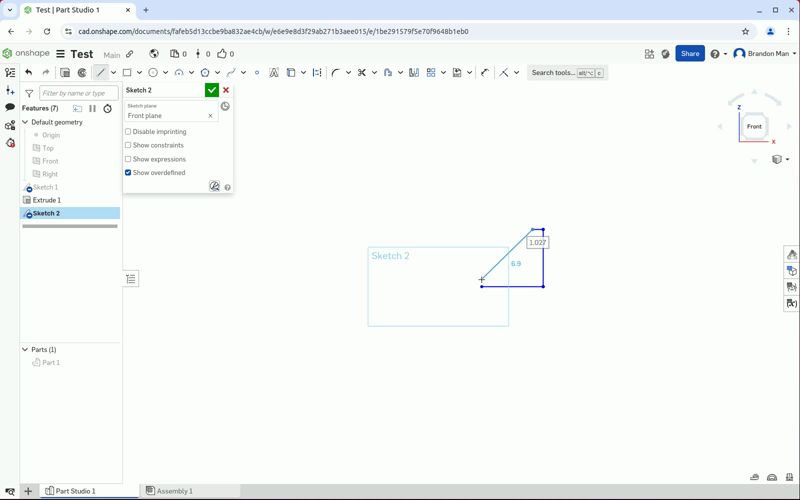
scroll(6)
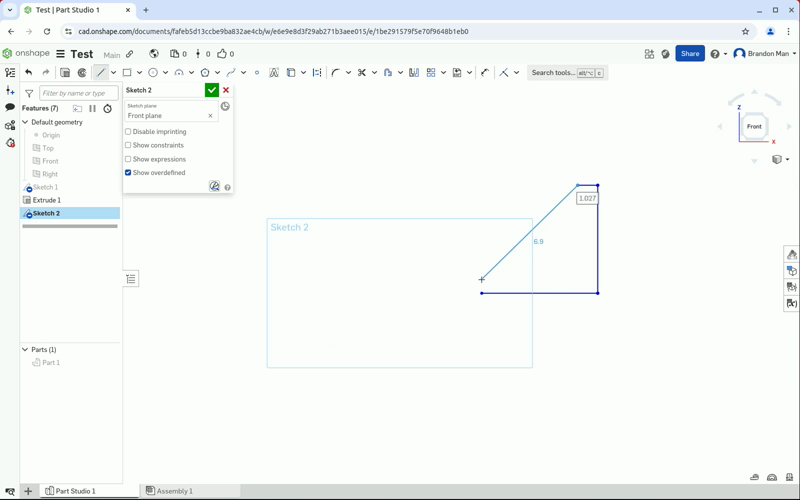
scroll(6)
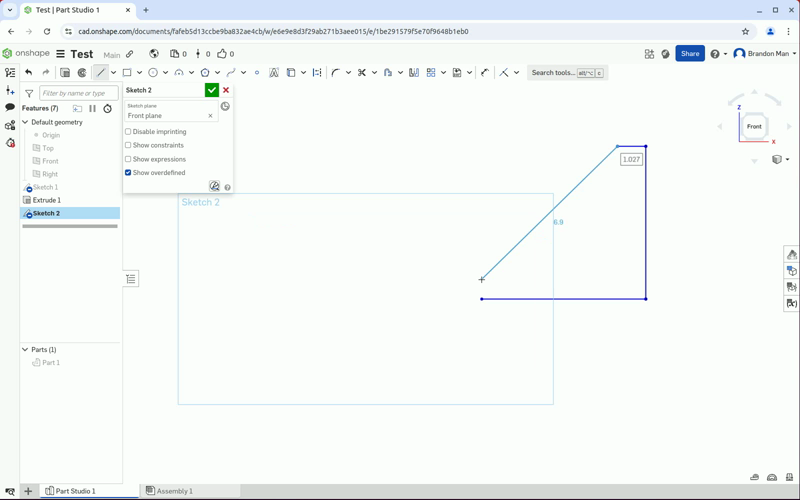
scroll(6)
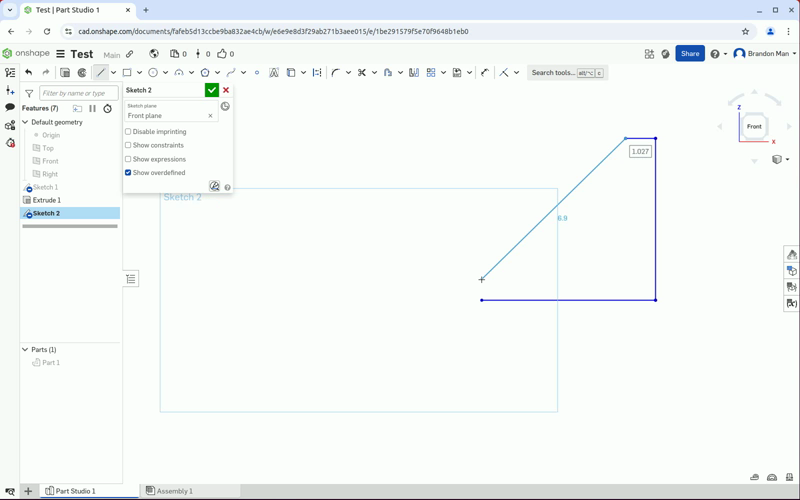
scroll(6)
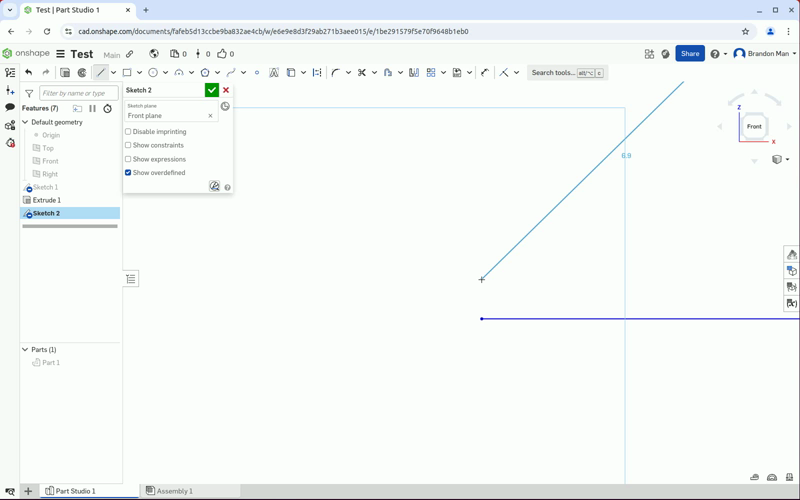
click(481, 279)
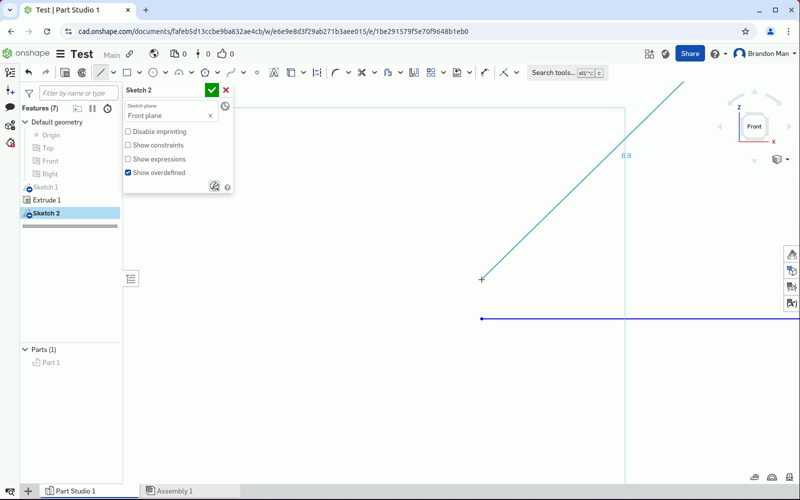
scroll(-6)
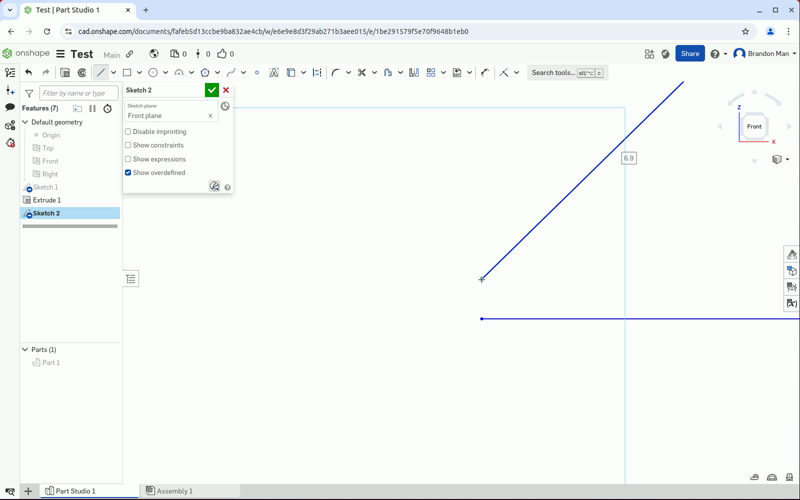
scroll(-6)
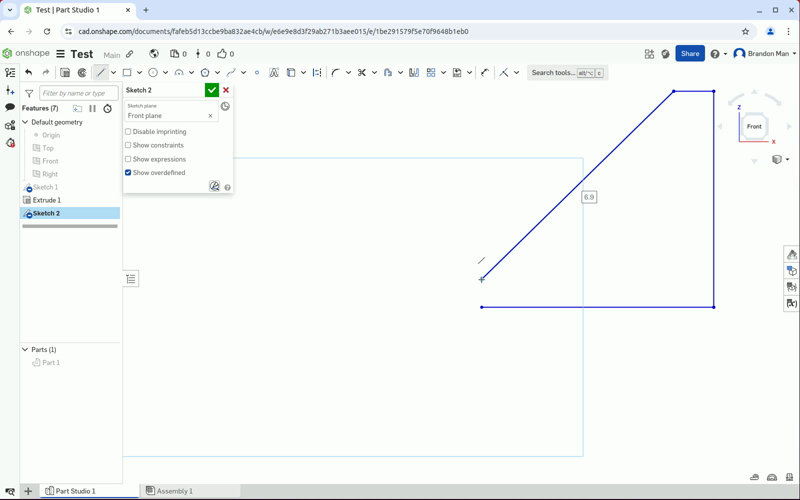
scroll(-6)
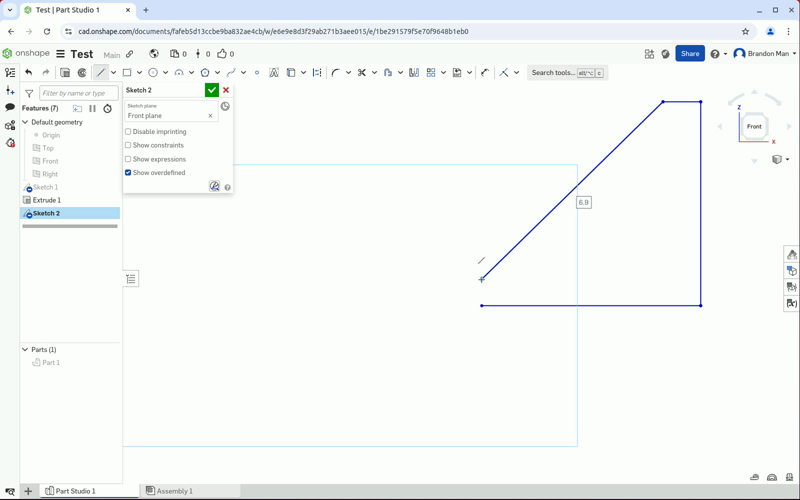
scroll(-6)
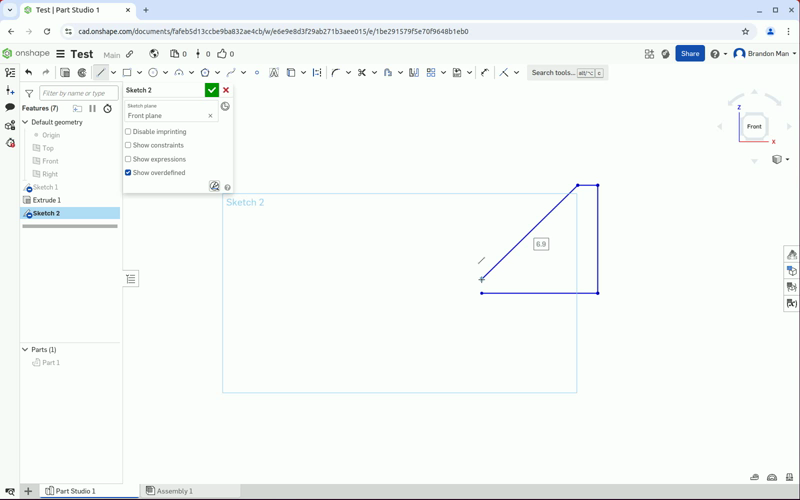
scroll(-6)
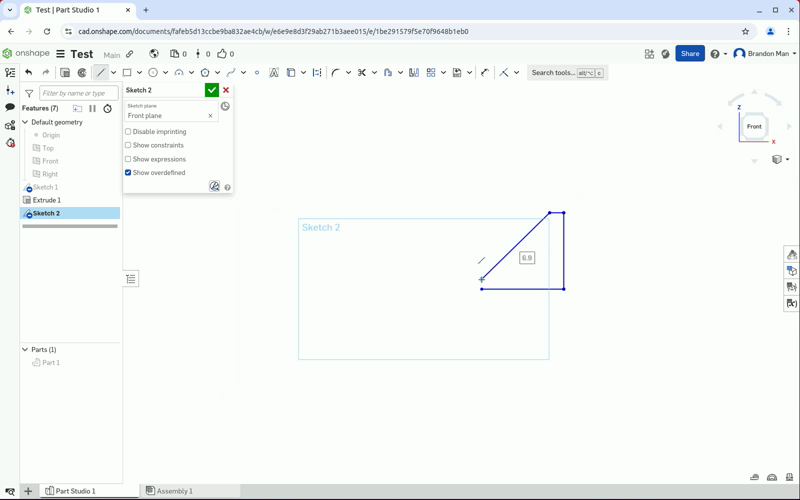
scroll(-6)
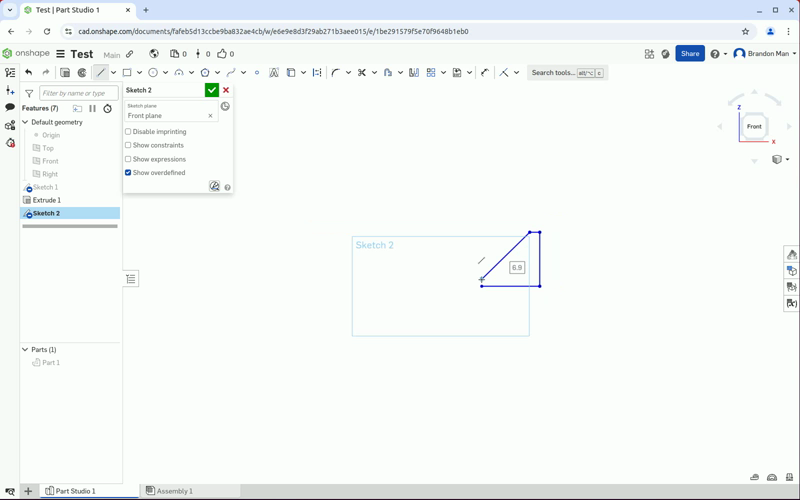
scroll(-6)
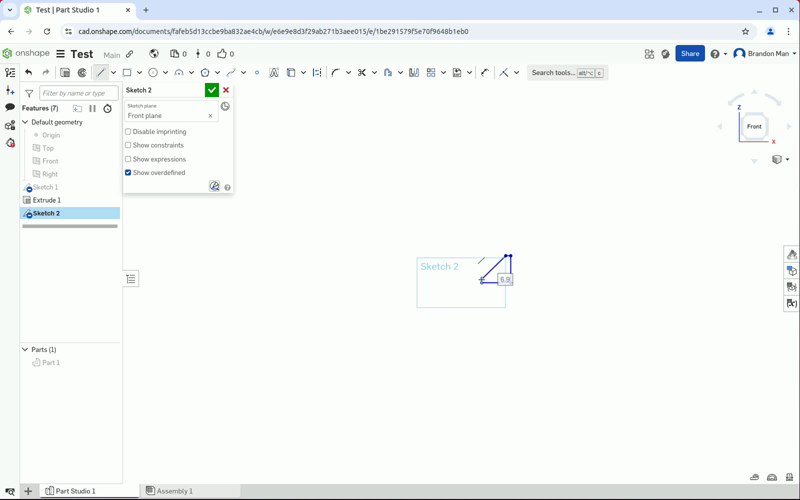
key_up(shift)
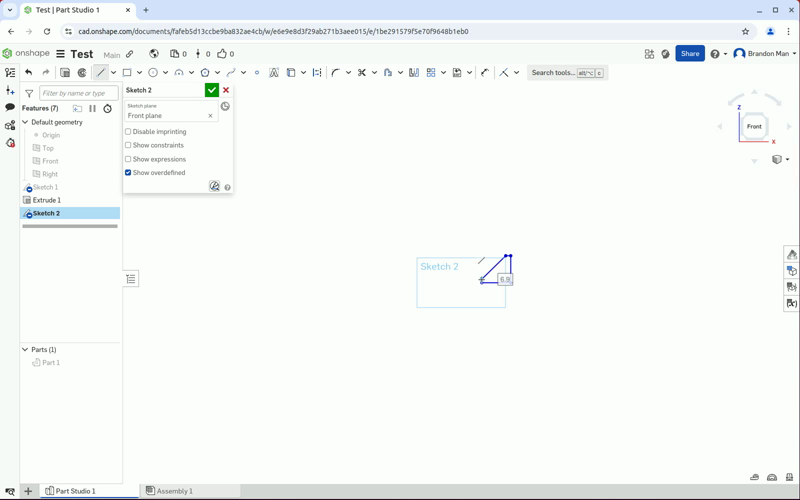
mouse_move(511, 279)
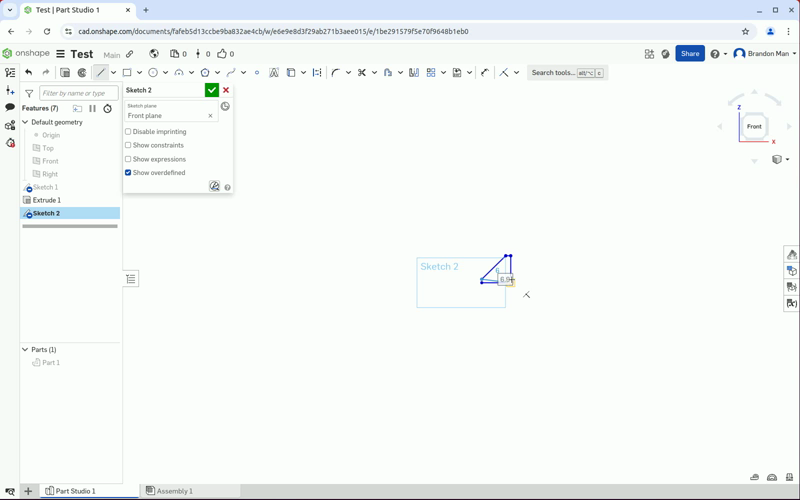
key_down(shift)
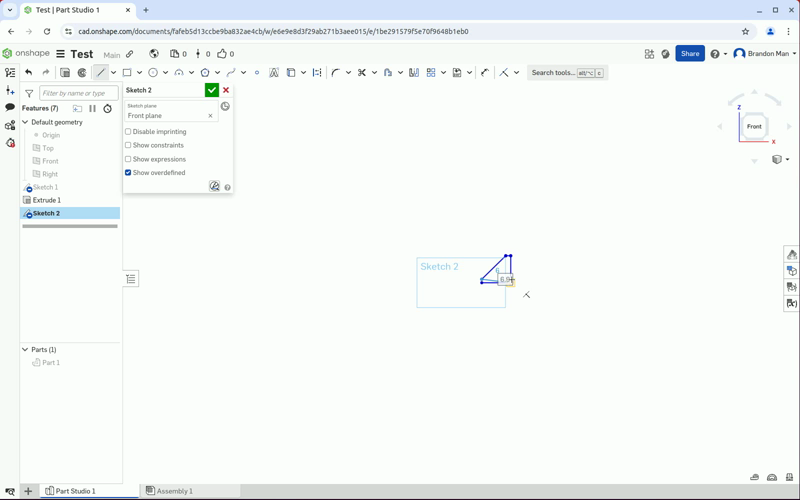
mouse_move(481, 282)
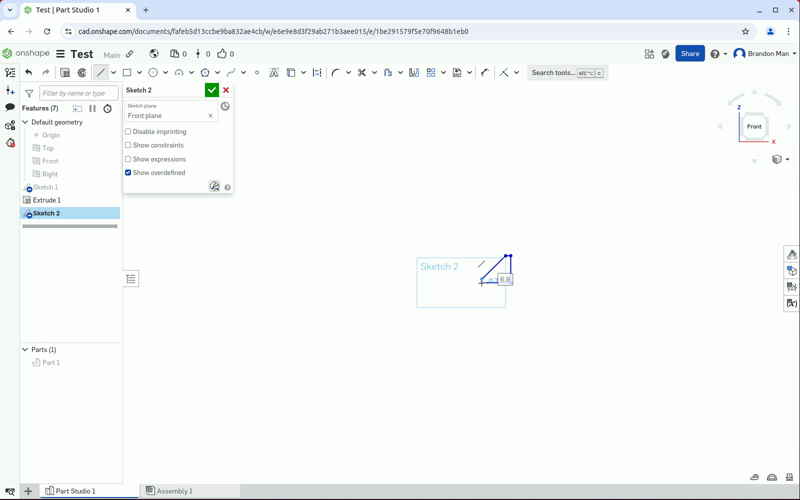
scroll(6)
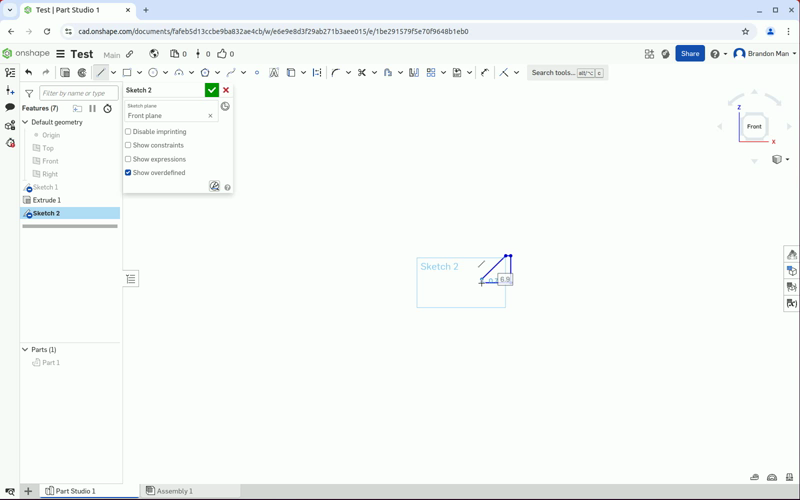
scroll(6)
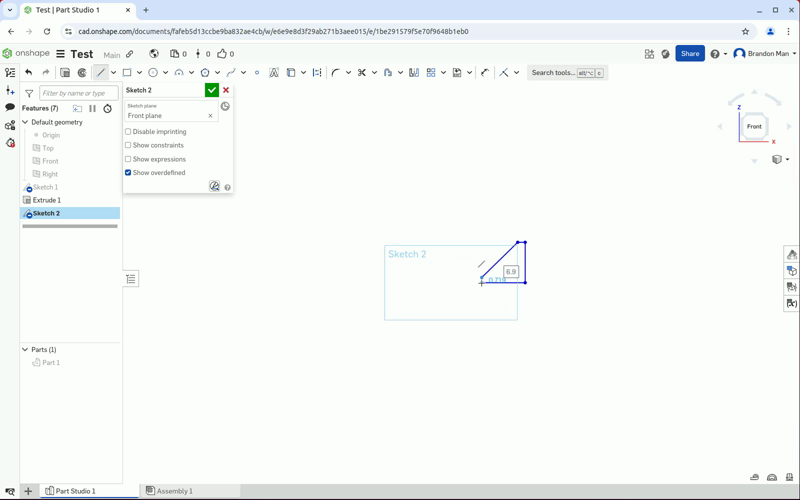
scroll(6)
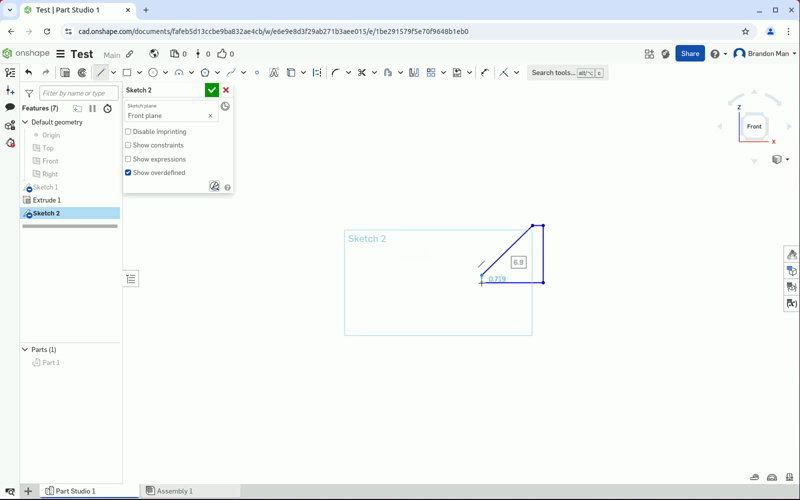
scroll(6)
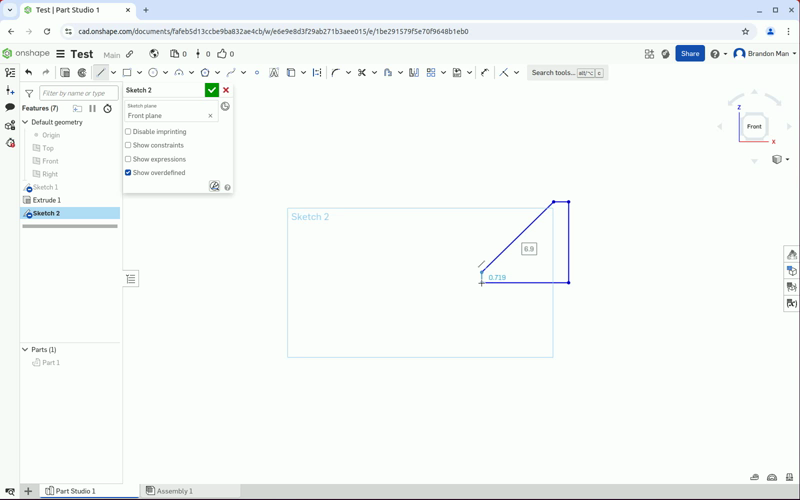
scroll(6)
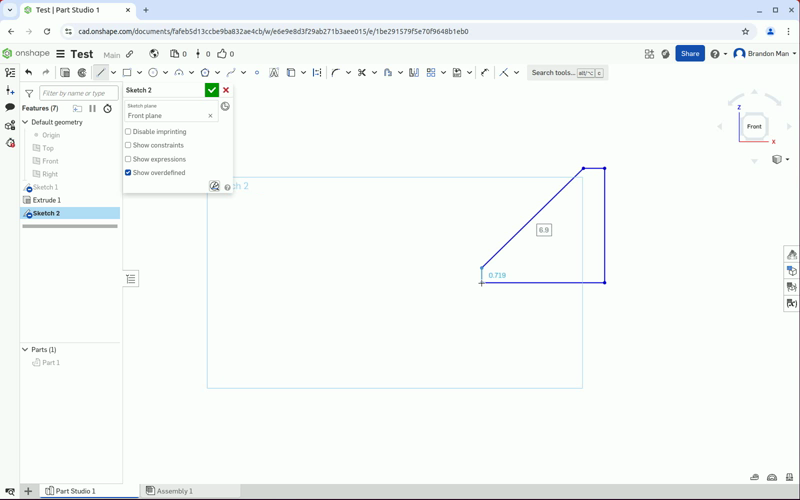
scroll(6)
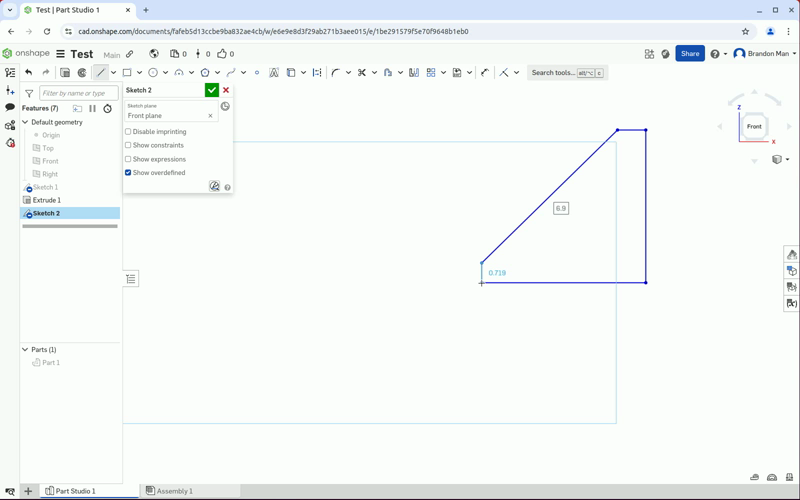
scroll(6)
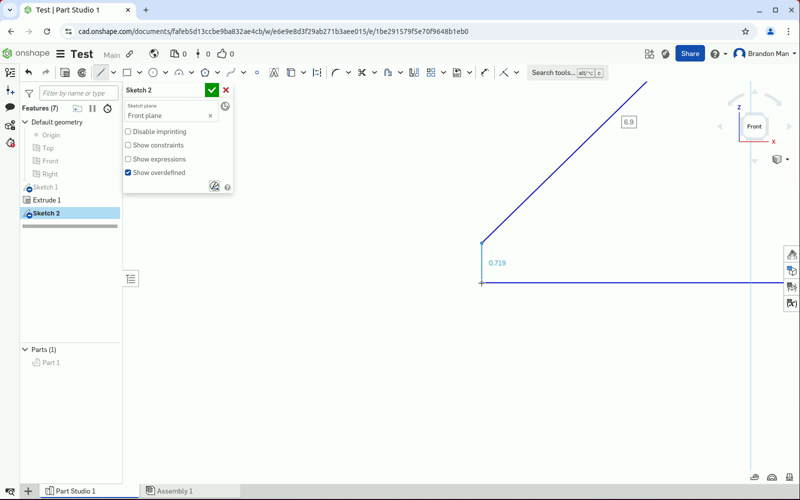
key_up(shift)
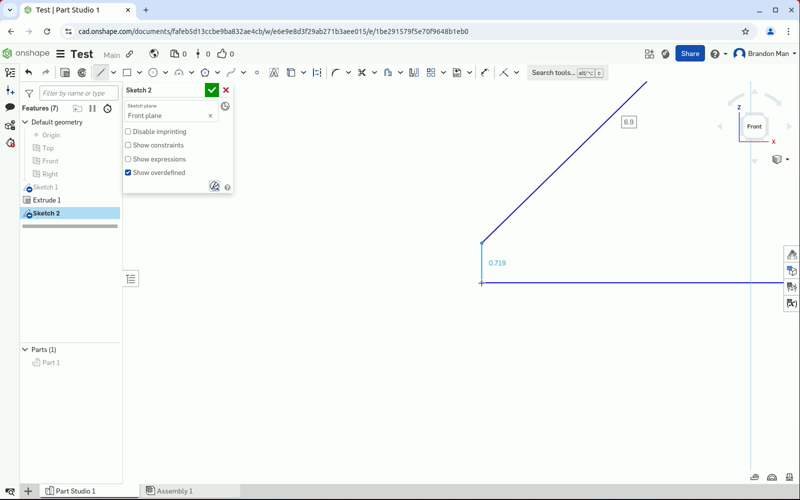
click(481, 282)
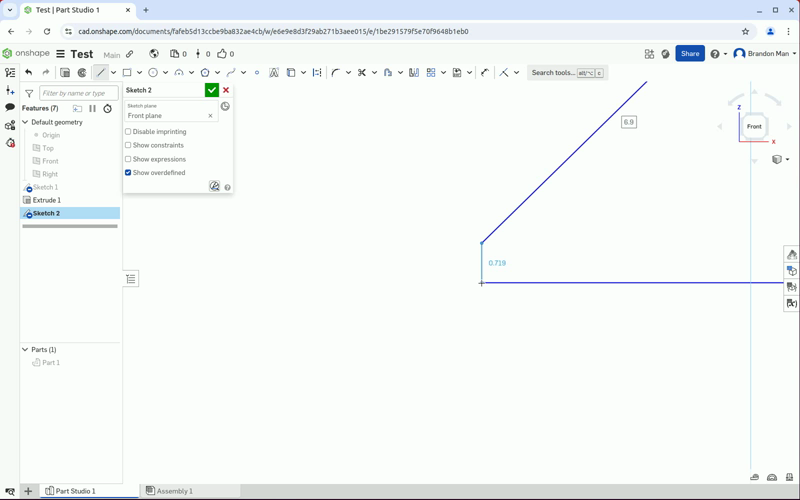
scroll(-6)
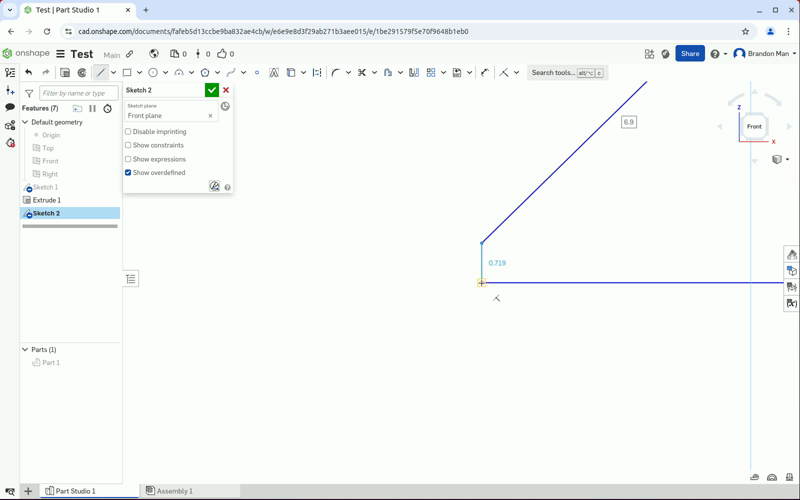
scroll(-6)
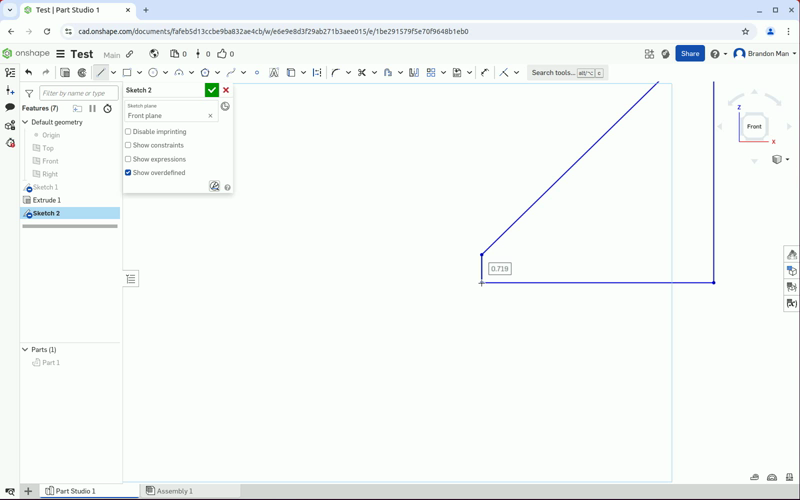
scroll(-6)
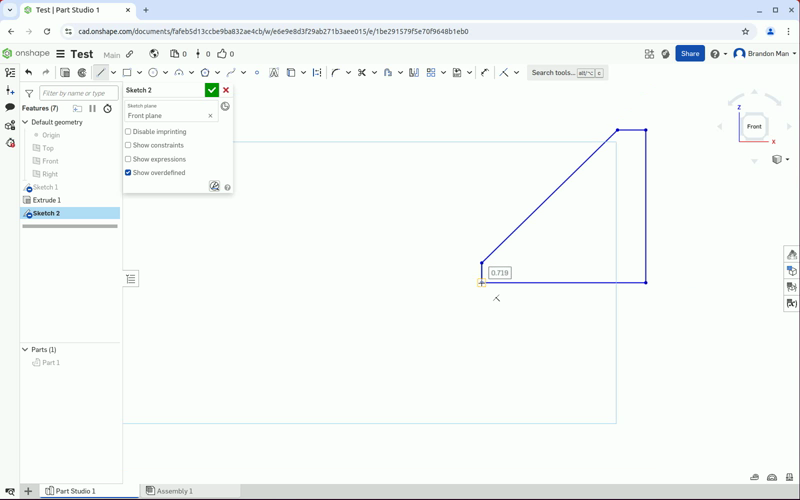
scroll(-6)
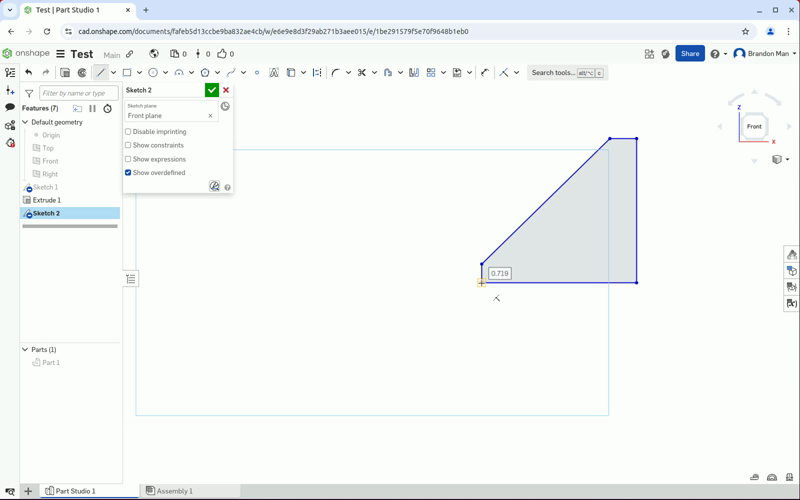
scroll(-6)
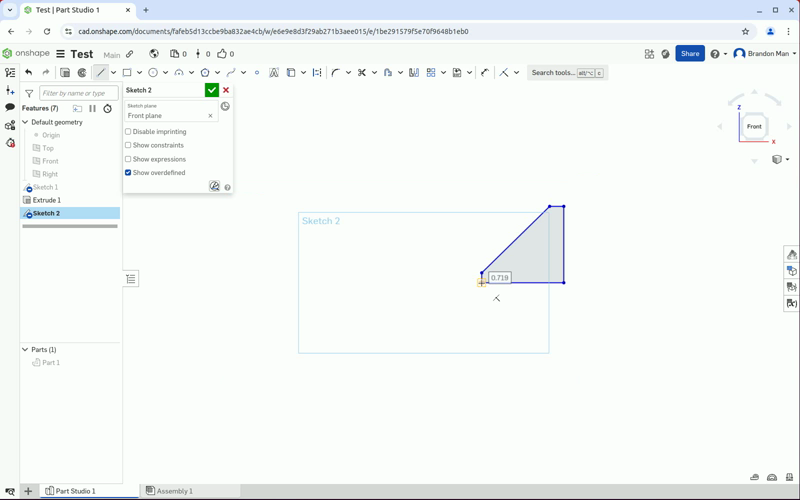
scroll(-6)
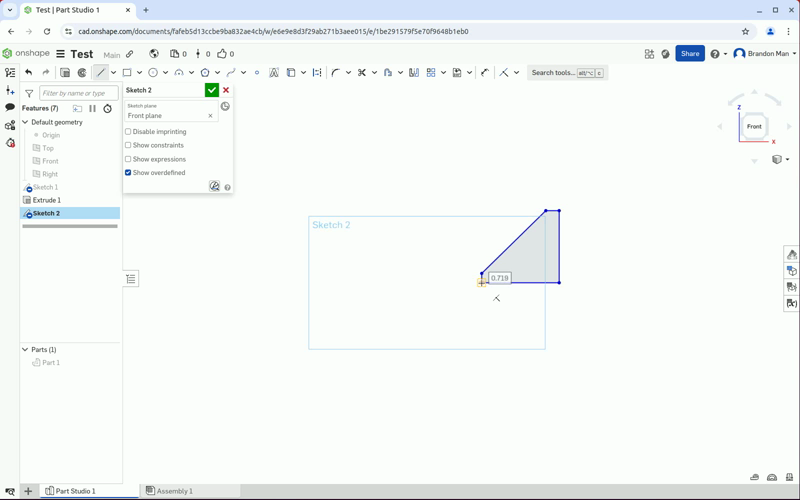
scroll(-6)
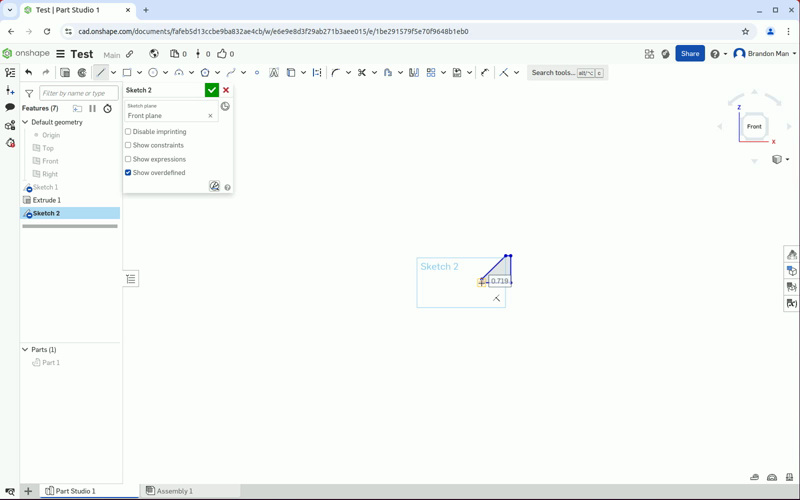
key(esc)
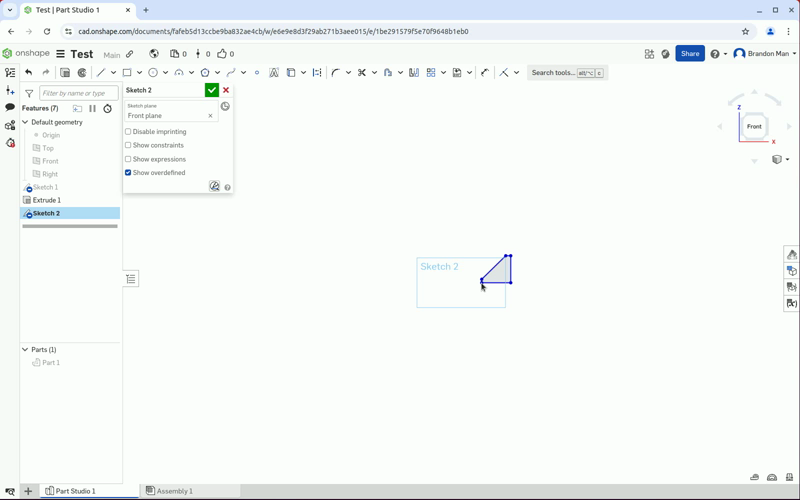
mouse_move(482, 280)
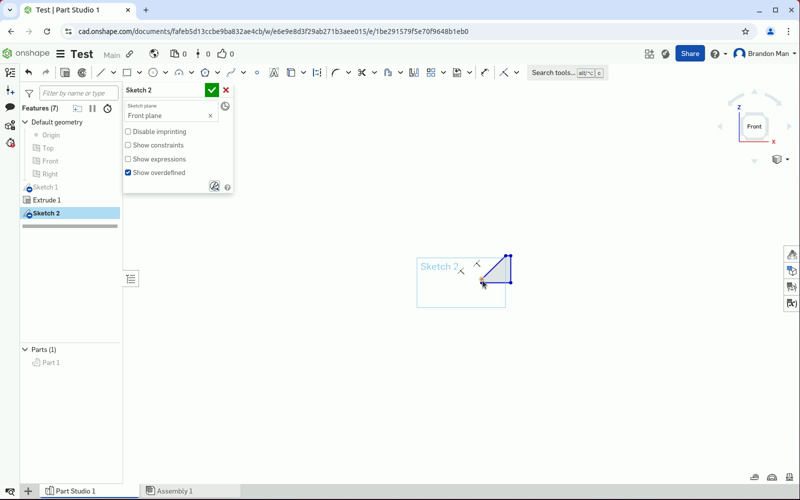
scroll(6)
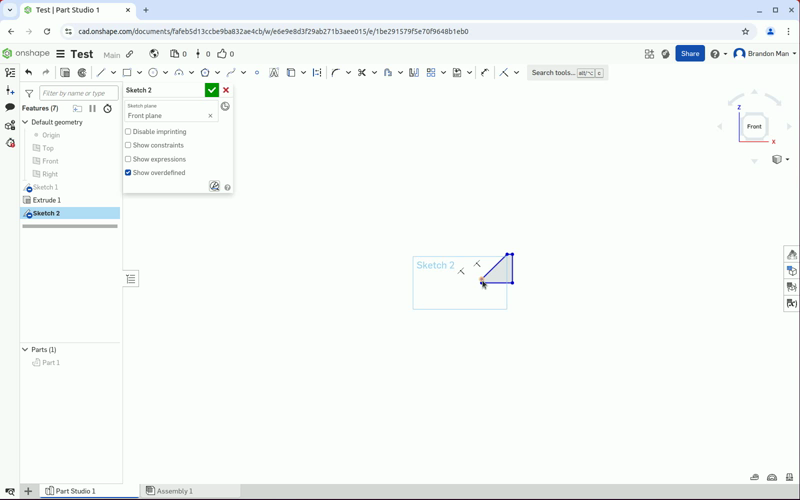
scroll(6)
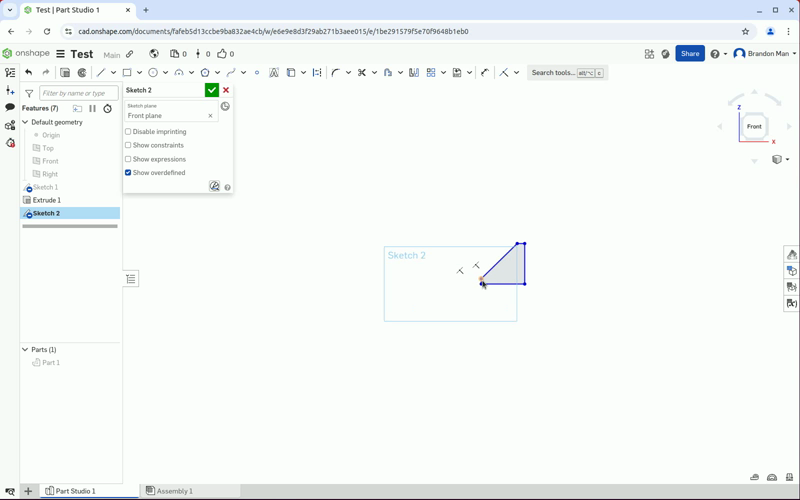
scroll(6)
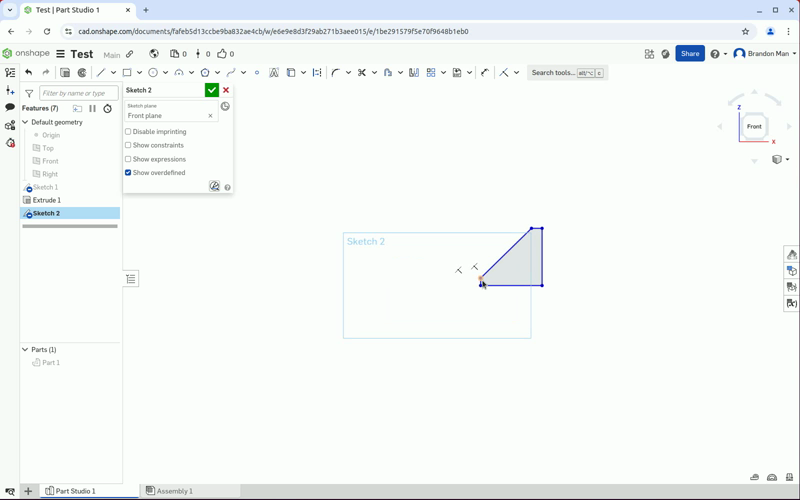
scroll(6)
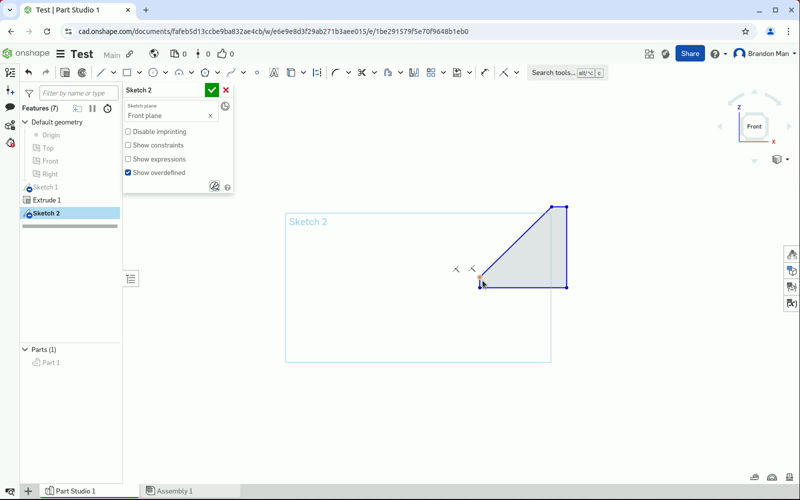
scroll(6)
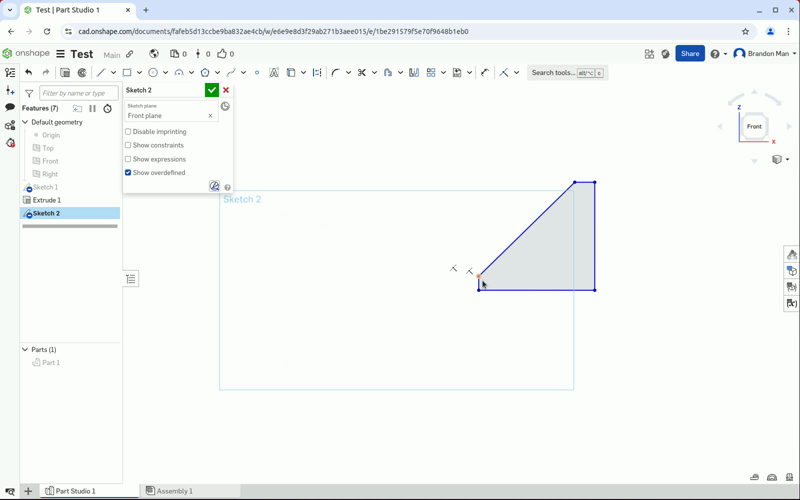
scroll(6)
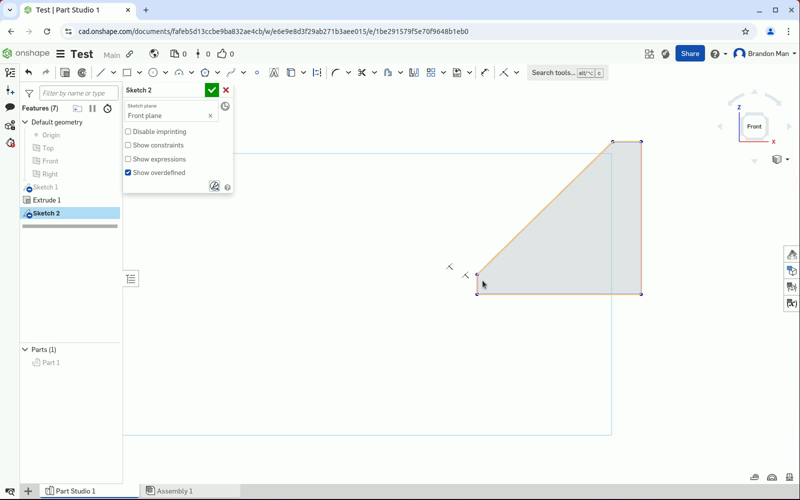
scroll(6)
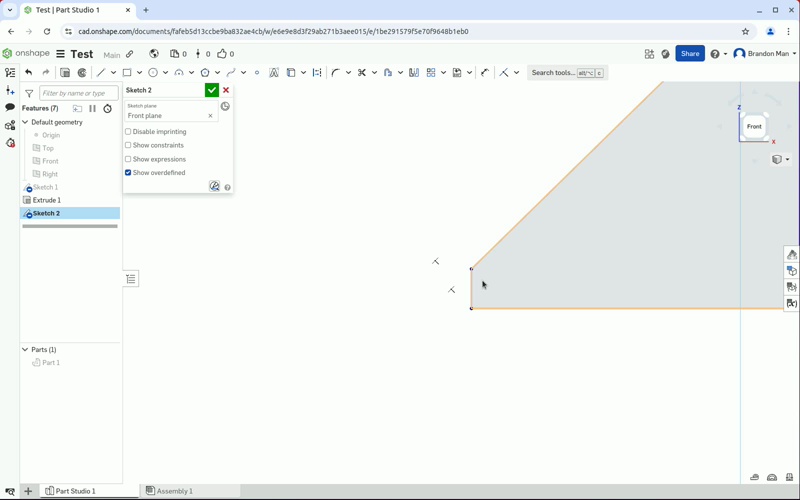
click(482, 280)
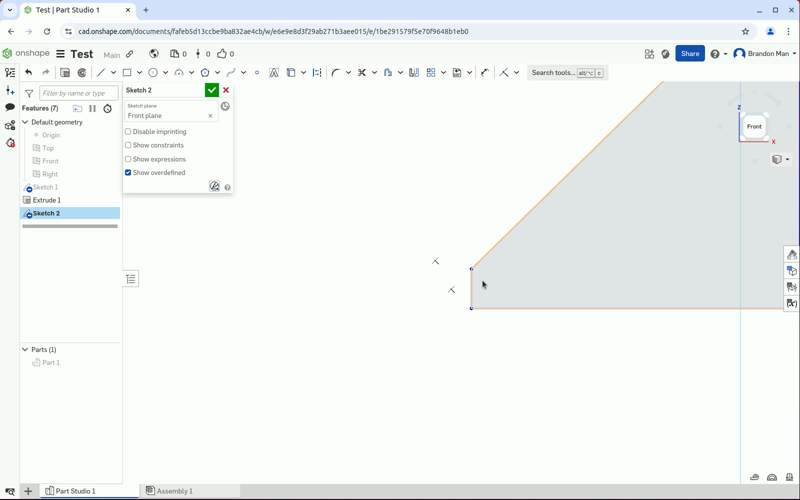
scroll(-6)
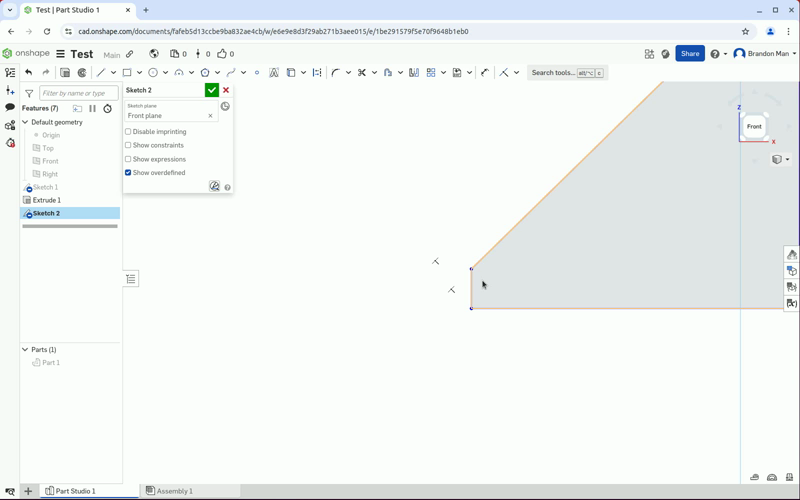
scroll(-6)
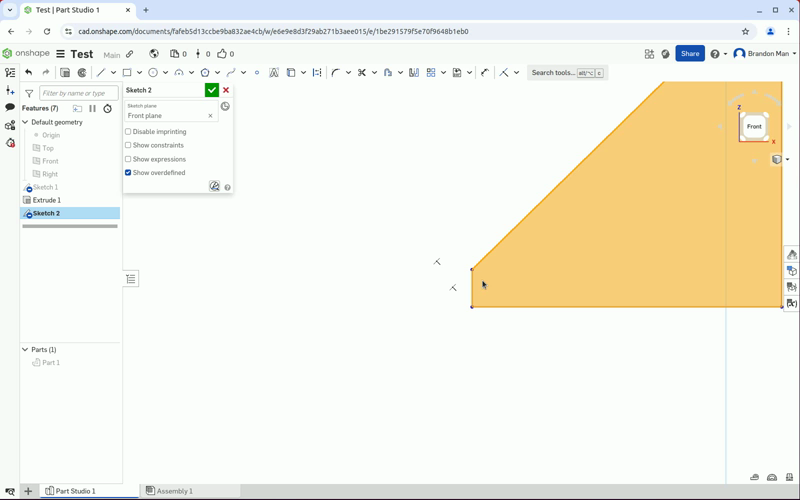
scroll(-6)
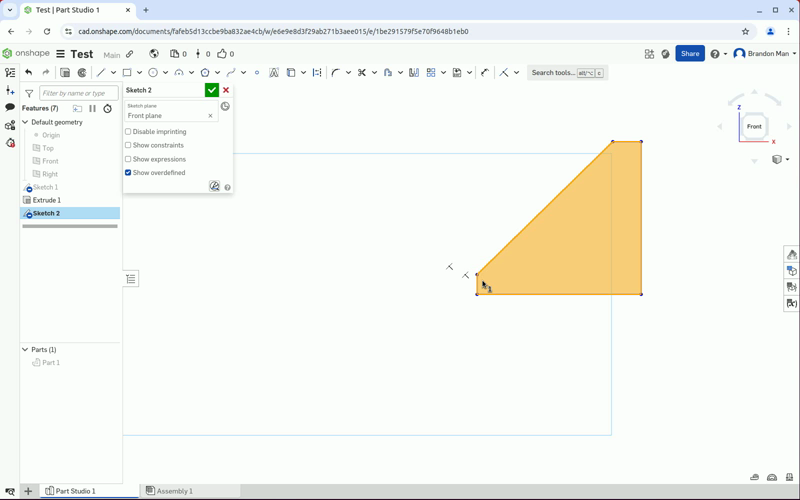
scroll(-6)
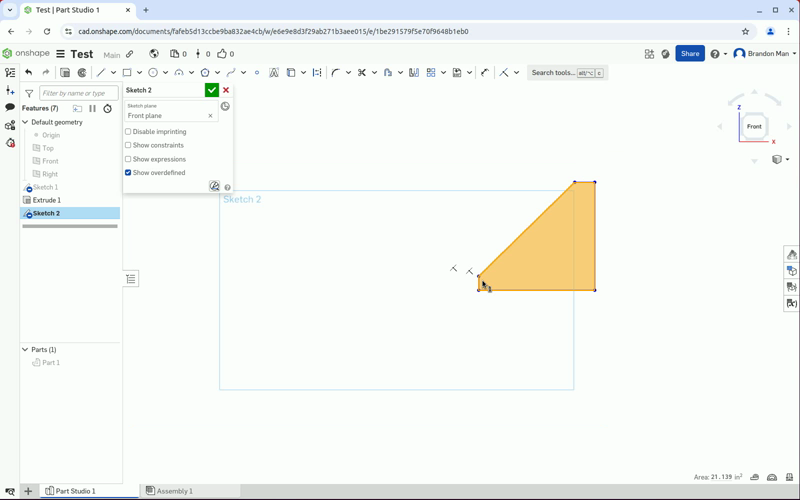
scroll(-6)
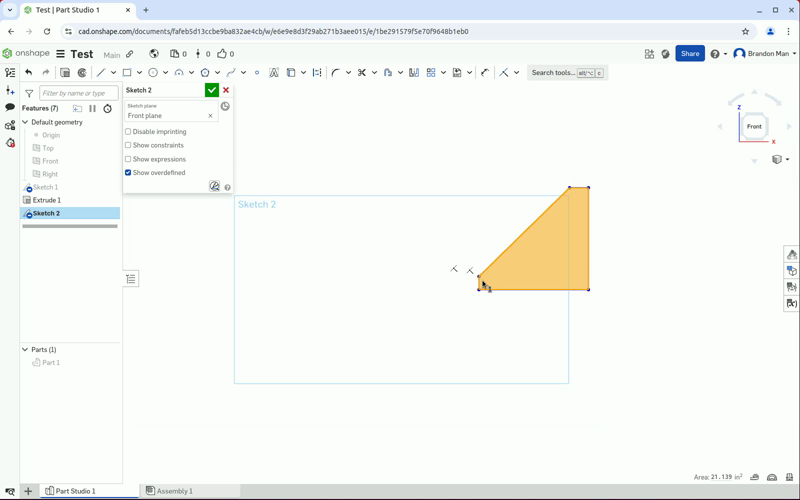
scroll(-6)
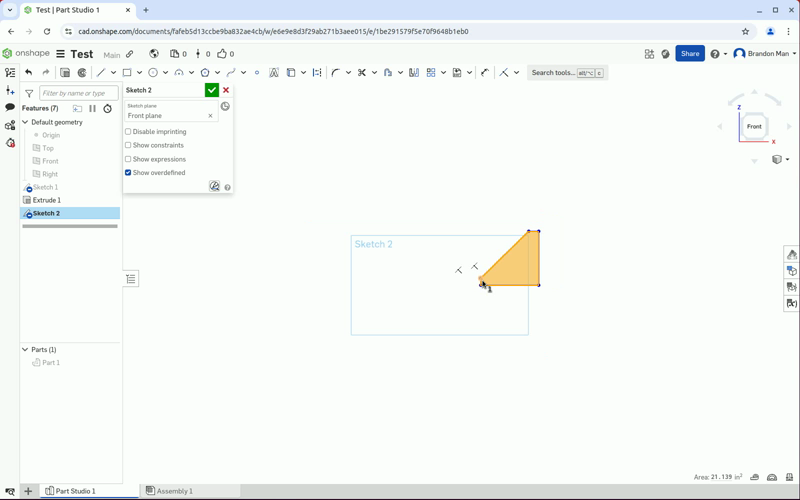
scroll(-6)
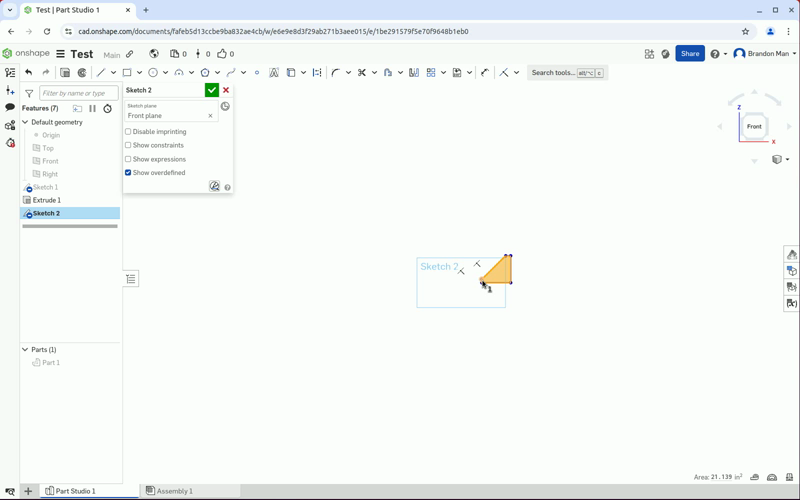
mouse_move(73, 352)
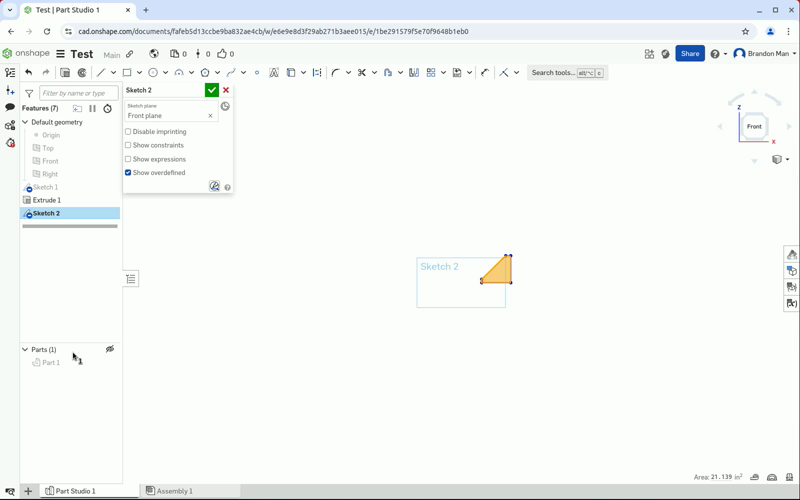
key(shift+y)
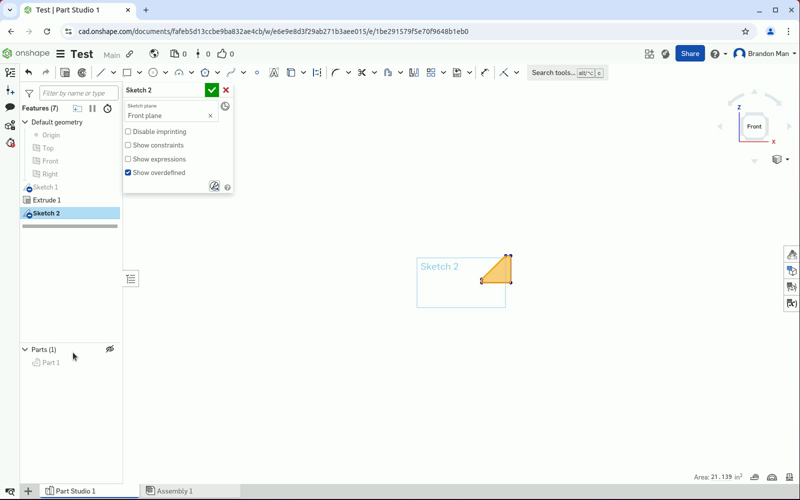
key(shift+e)
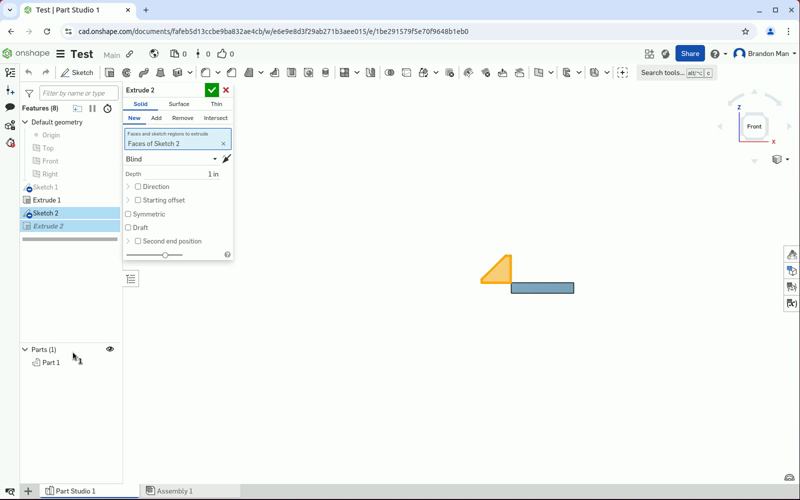
mouse_move(143, 106)
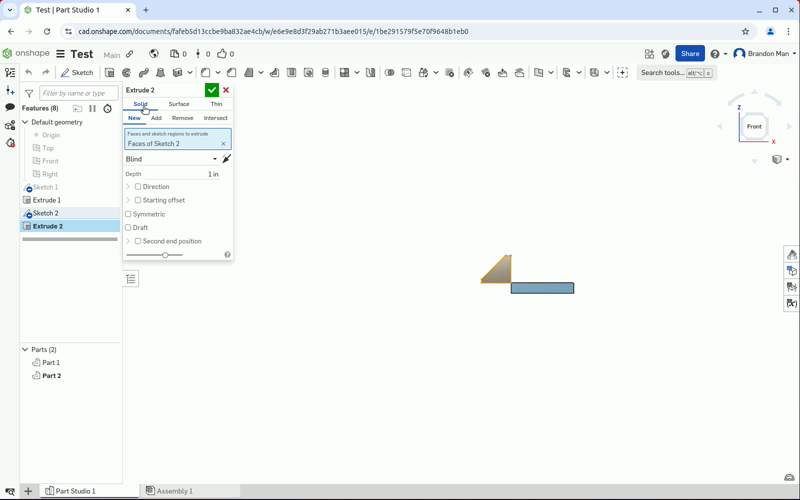
click(143, 106)
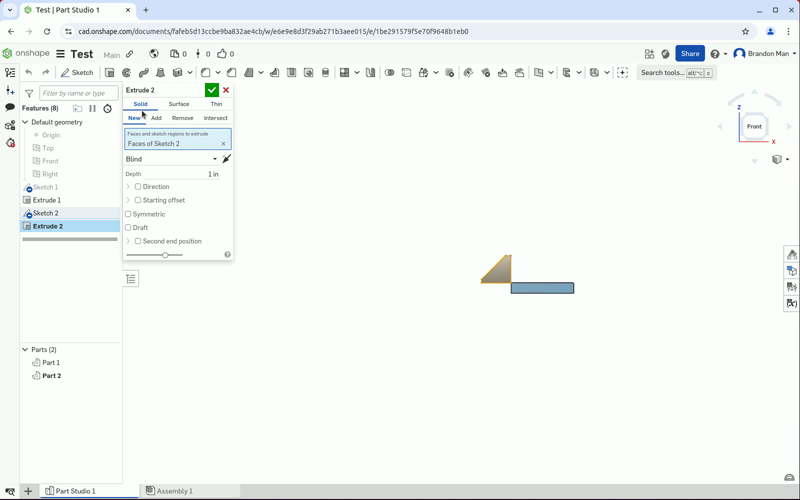
mouse_move(137, 120)
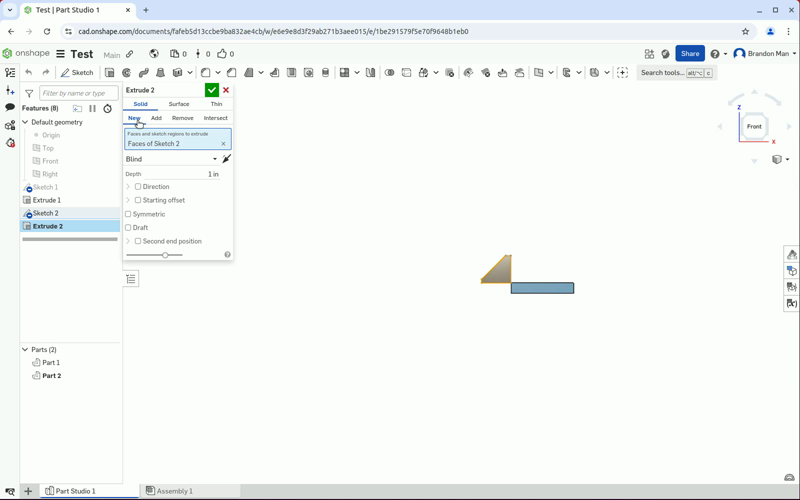
click(137, 120)
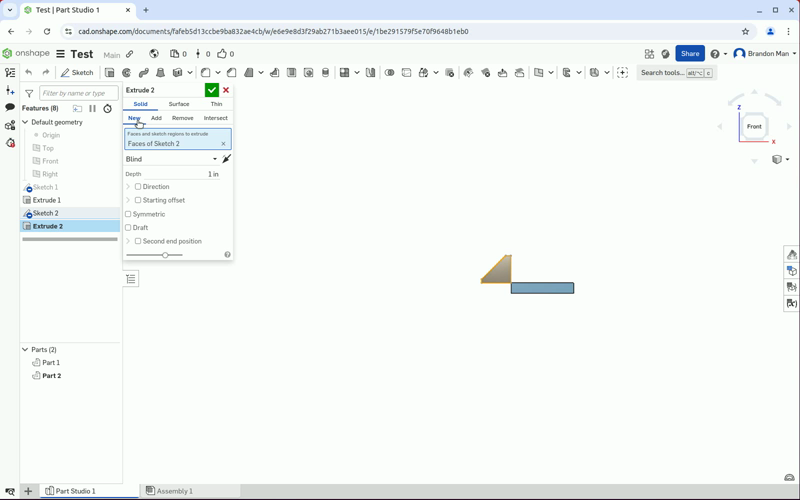
key(tab, 4)
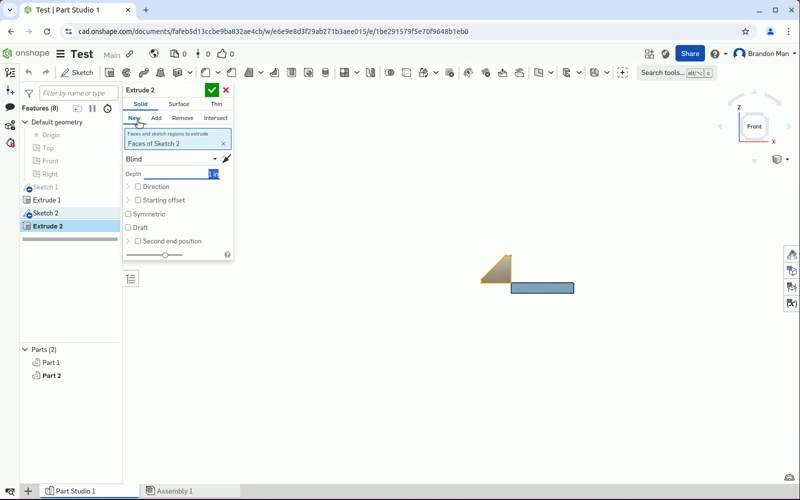
text(2.889)
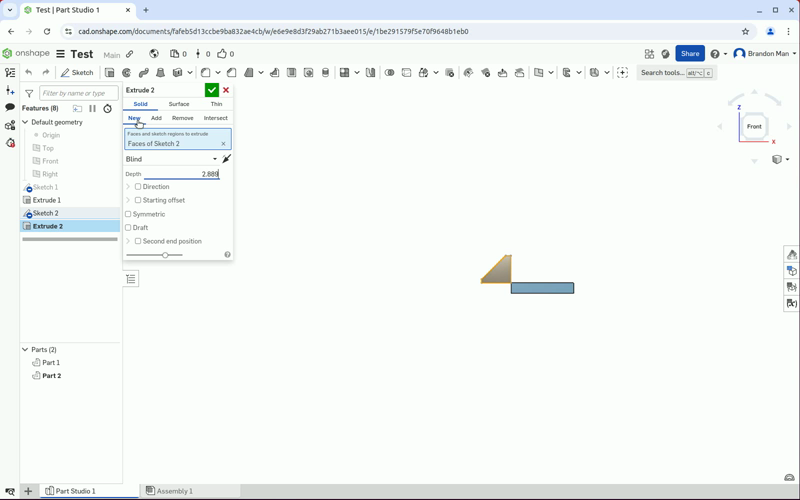
key(enter)
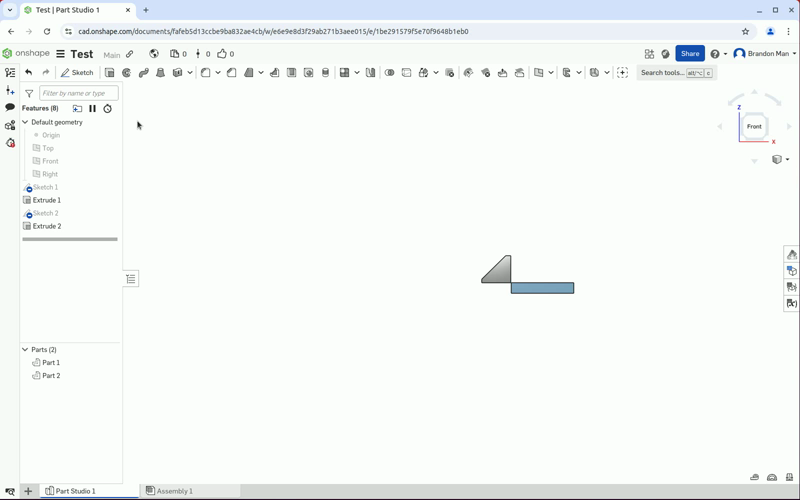
key(shift+h)
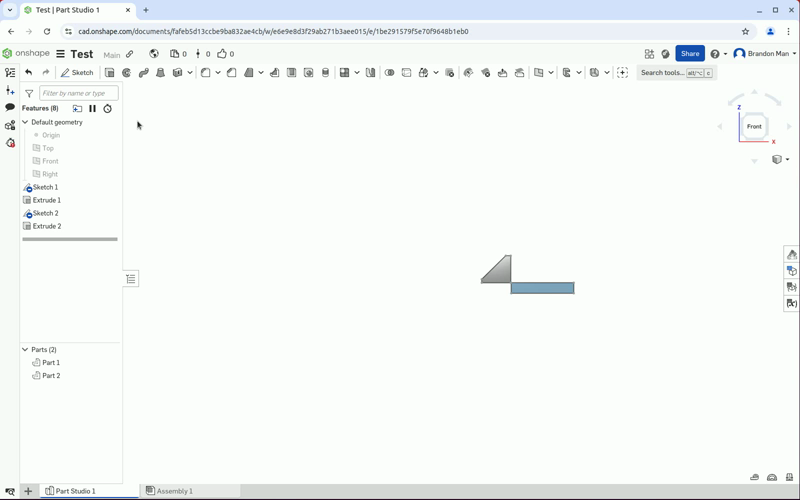
key(shift+h)
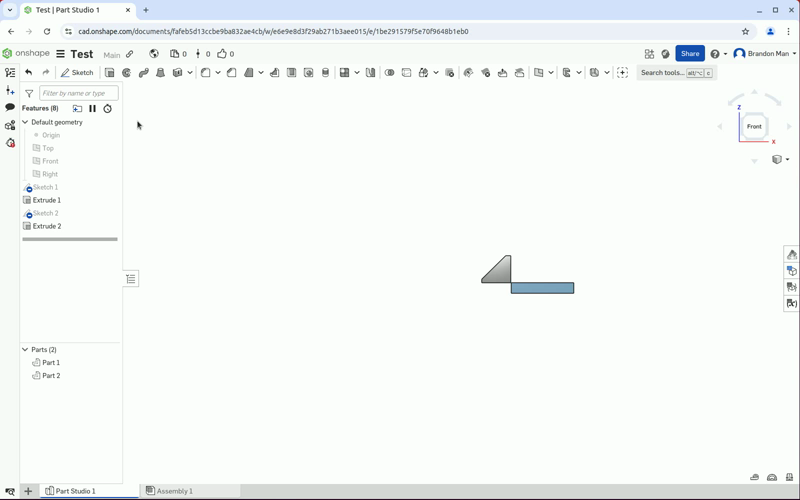
mouse_move(73, 189)
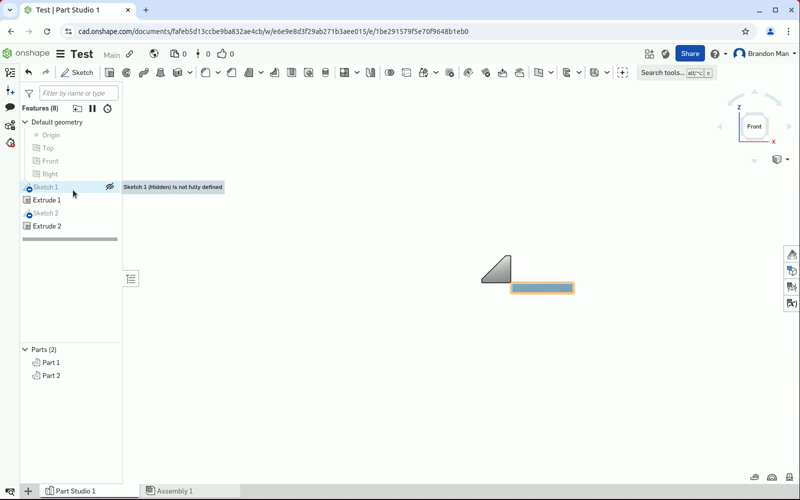
click(73, 189)
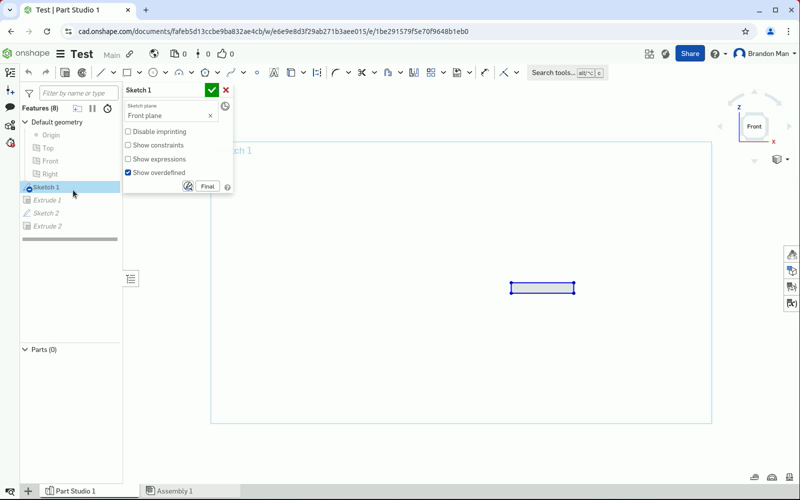
mouse_move(229, 92)
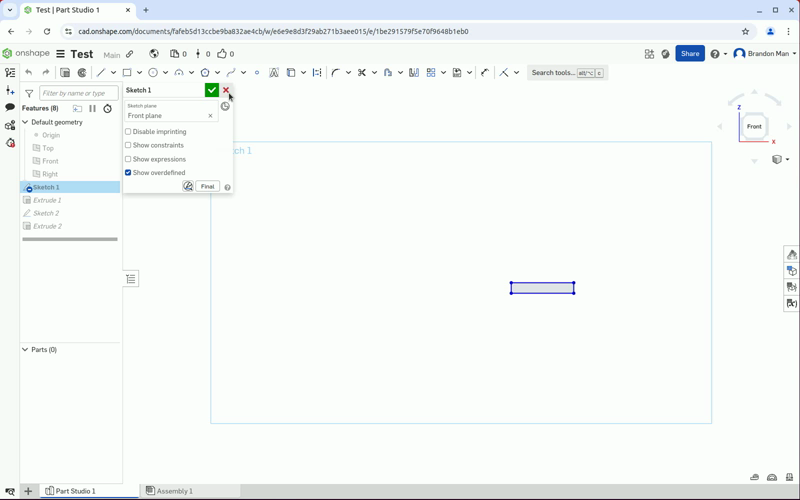
click(229, 92)
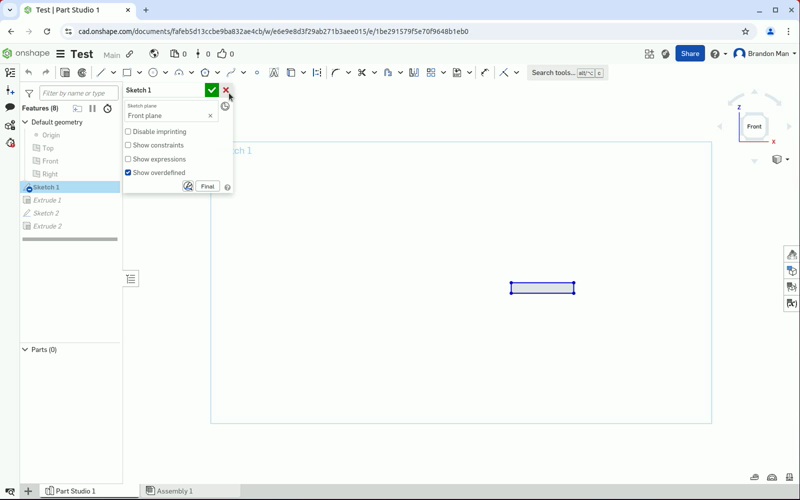
key(shift+s)
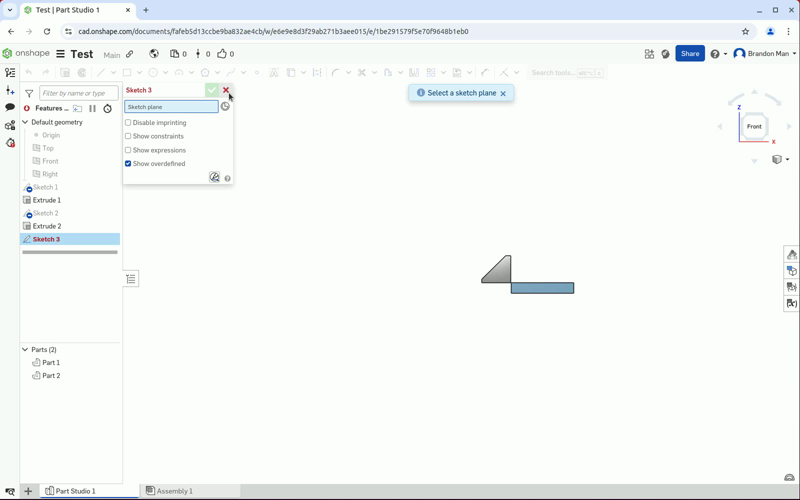
mouse_move(73, 163)
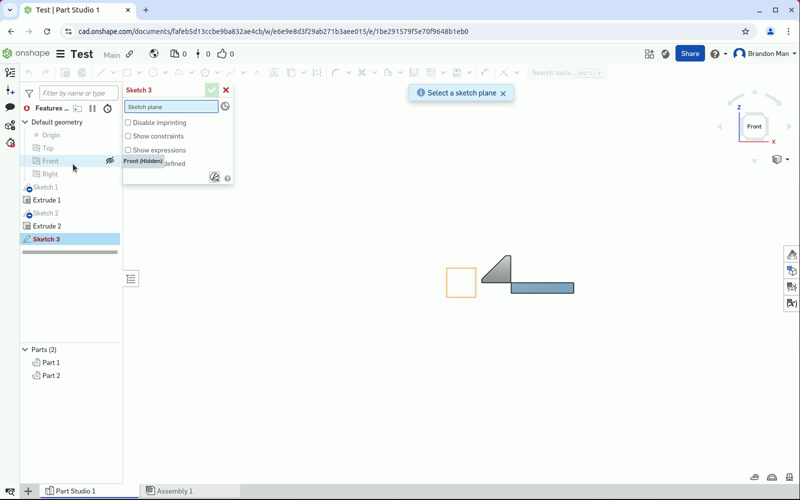
click(73, 163)
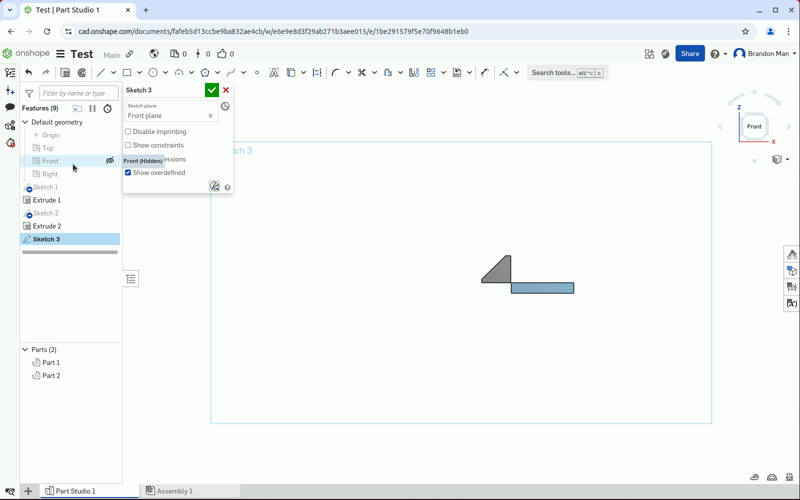
mouse_move(73, 352)
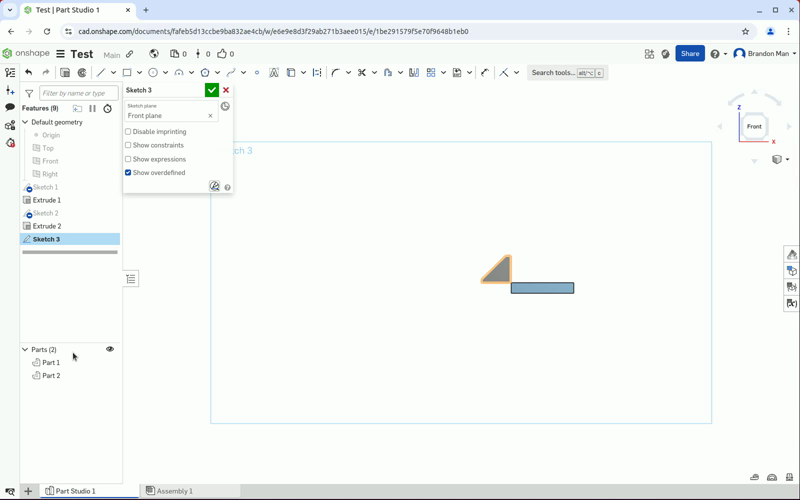
key(y)
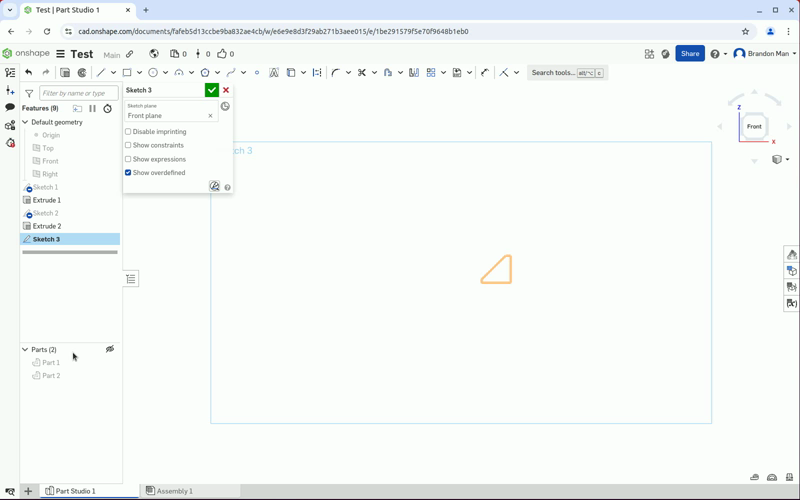
key(l)
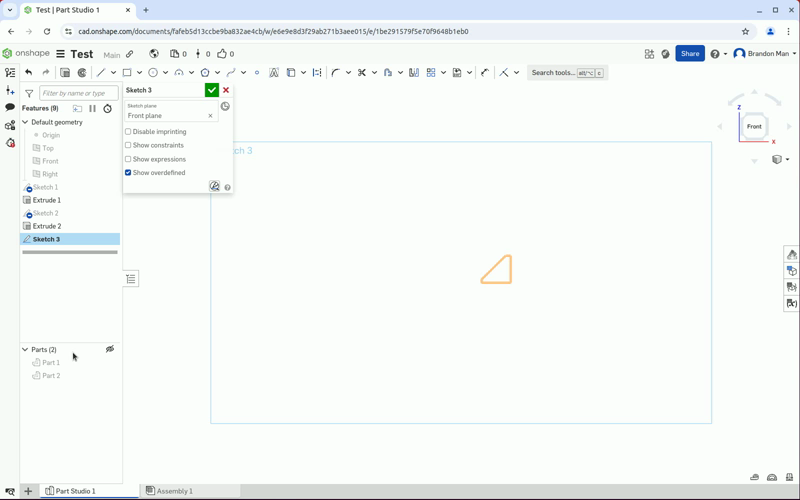
key_down(shift)
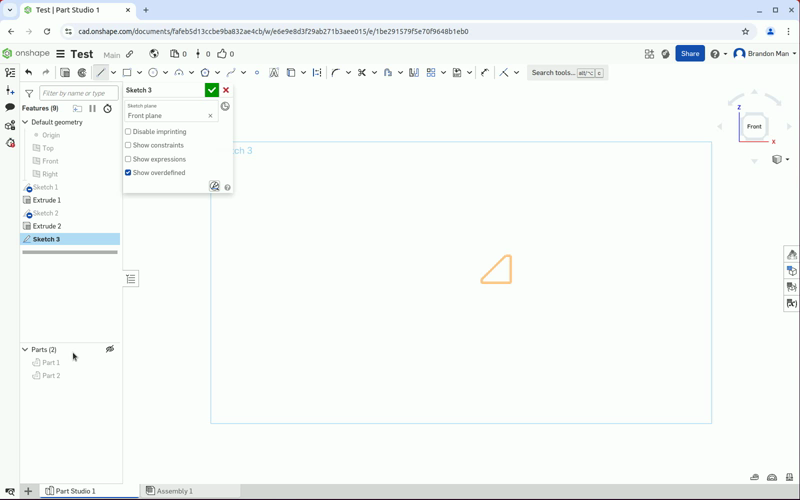
mouse_move(460, 282)
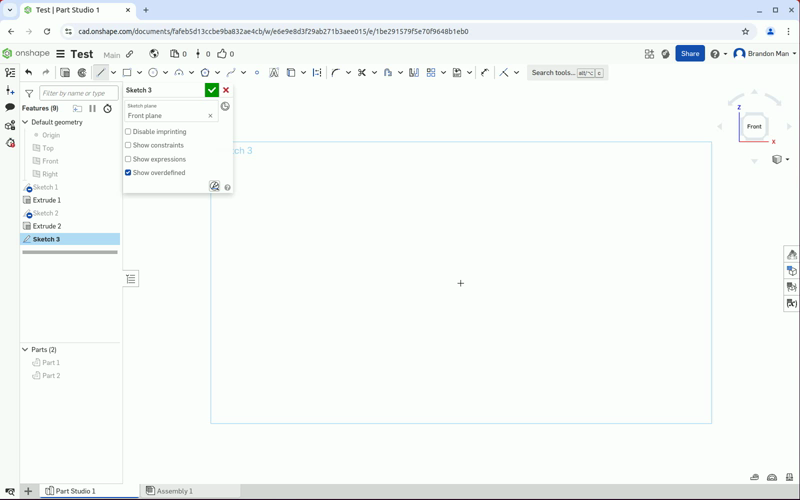
click(460, 282)
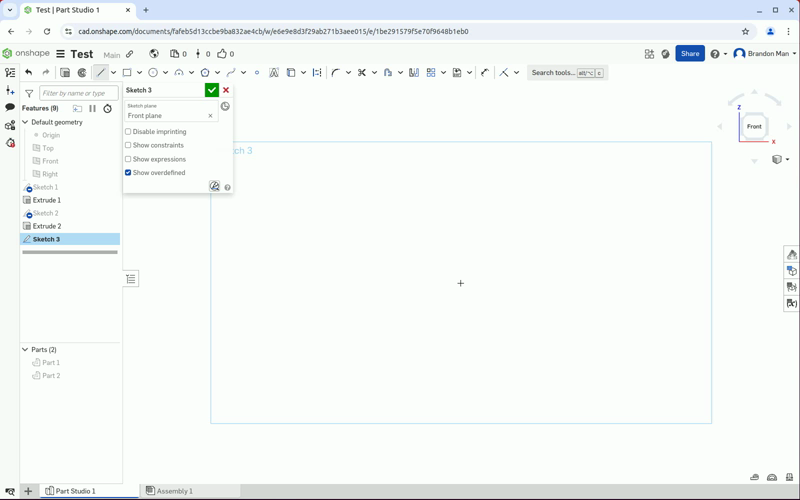
key_up(shift)
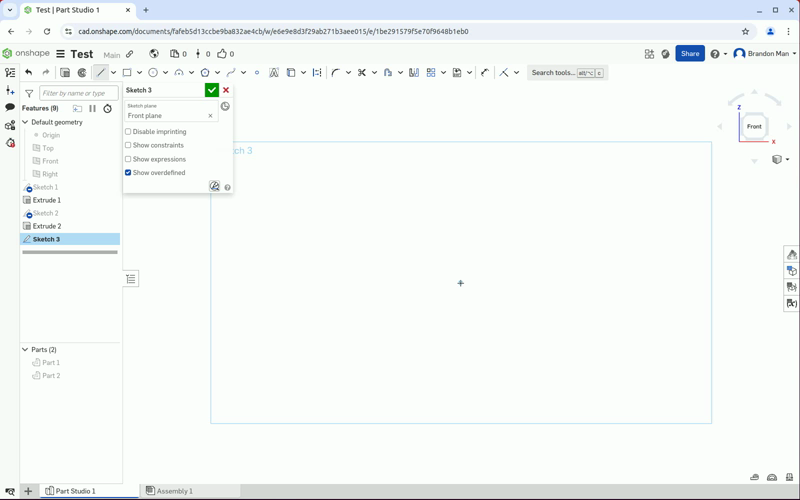
key_down(shift)
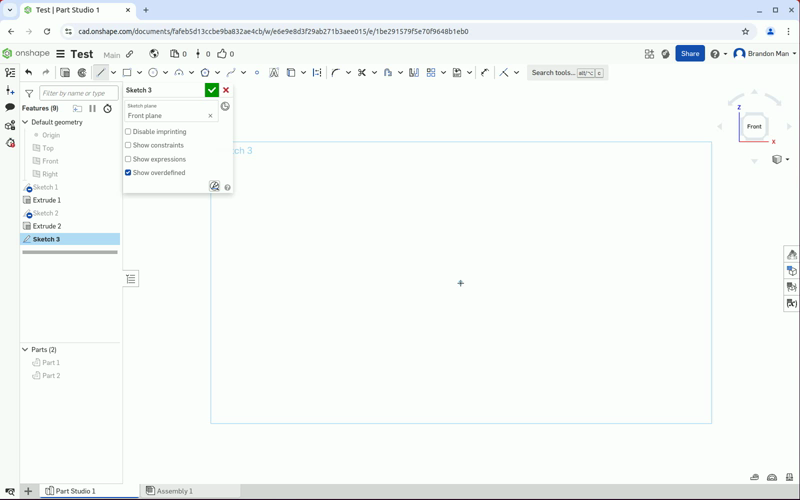
mouse_move(490, 282)
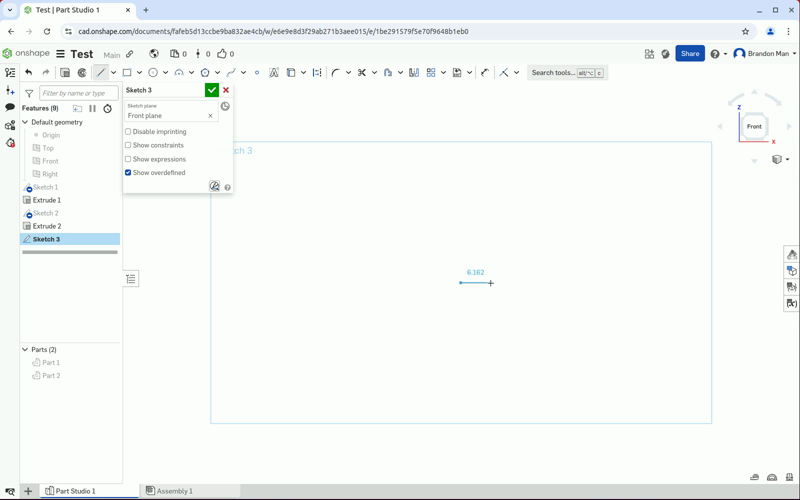
mouse_move(475, 282)
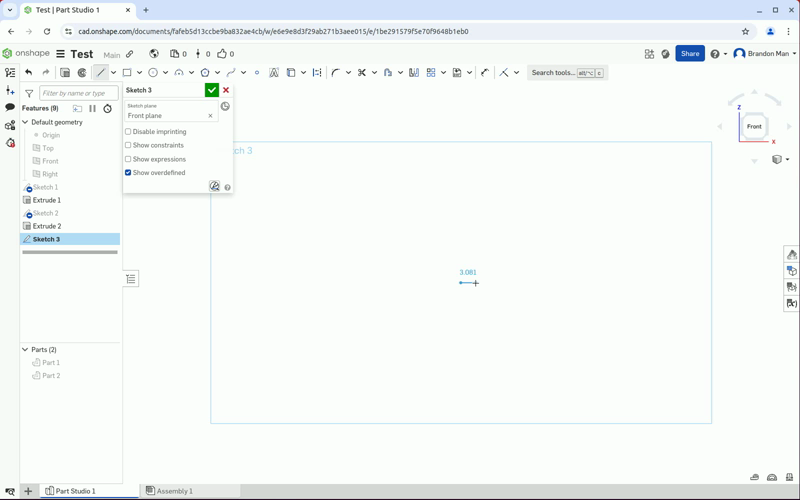
click(475, 282)
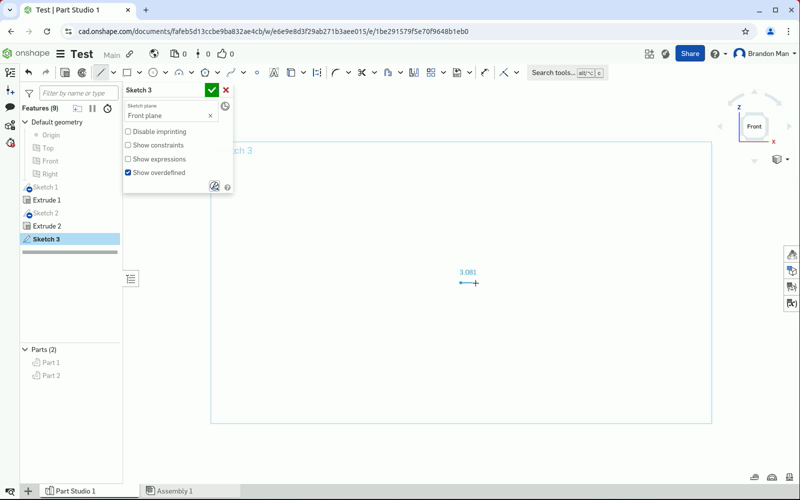
key_up(shift)
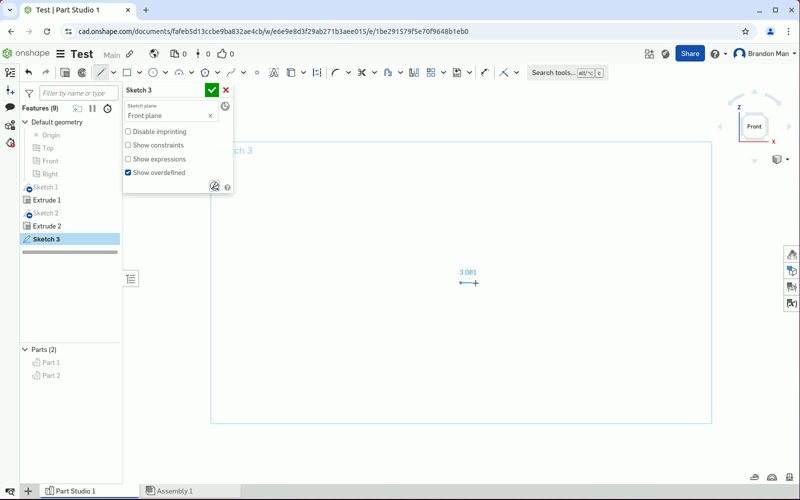
key_down(shift)
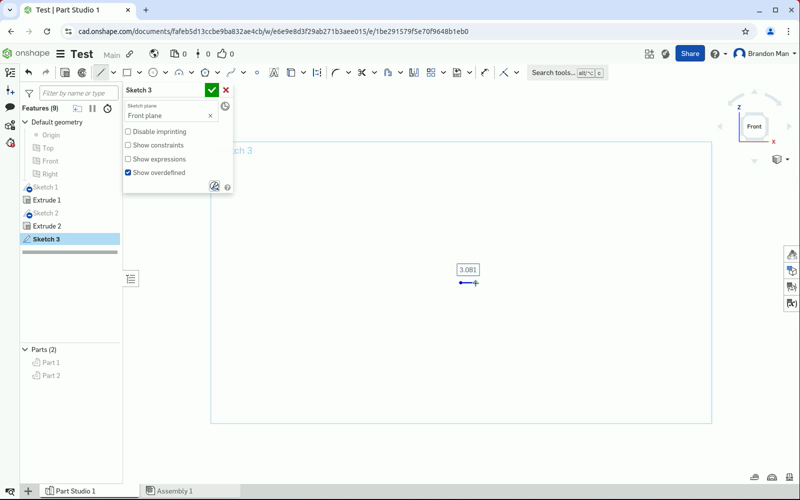
mouse_move(505, 282)
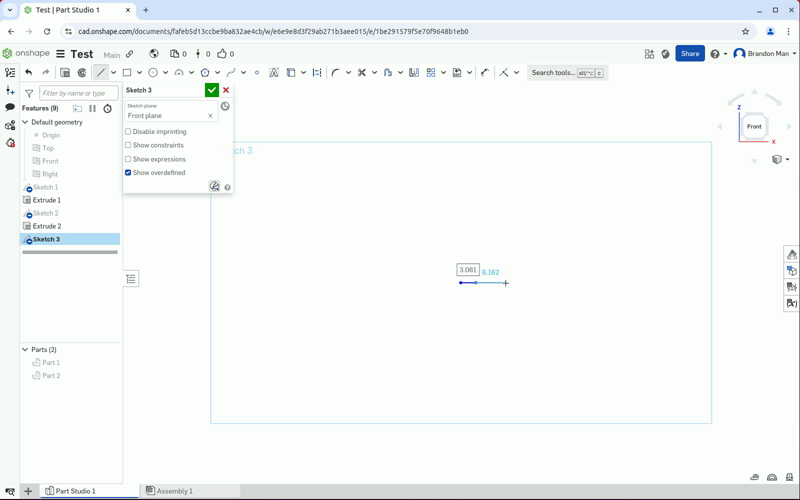
mouse_move(475, 264)
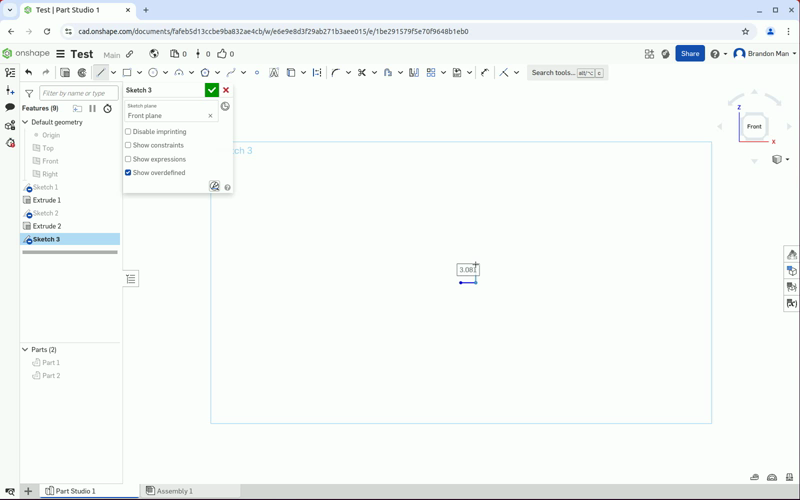
click(475, 264)
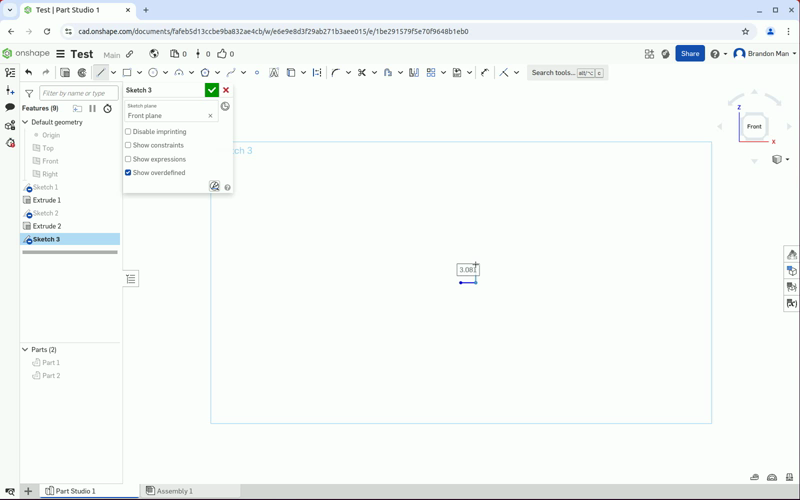
key_up(shift)
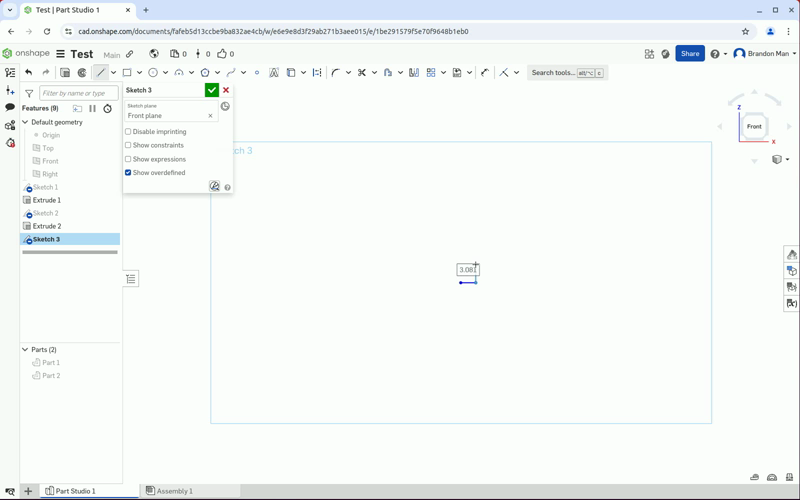
key_down(shift)
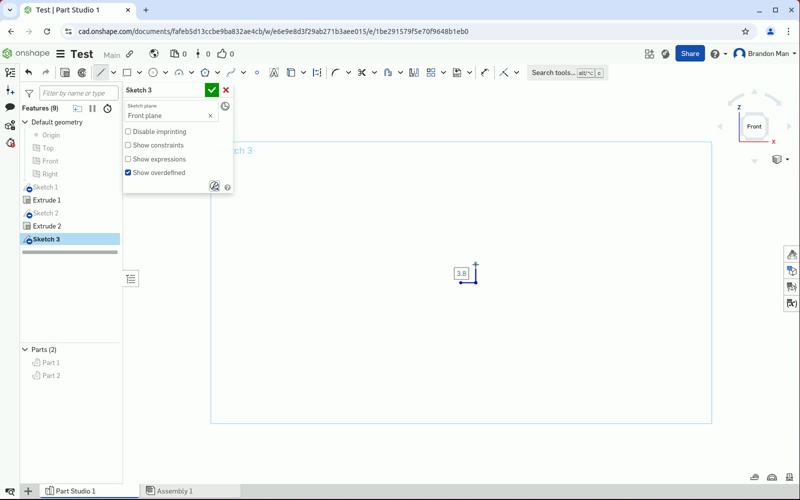
mouse_move(505, 264)
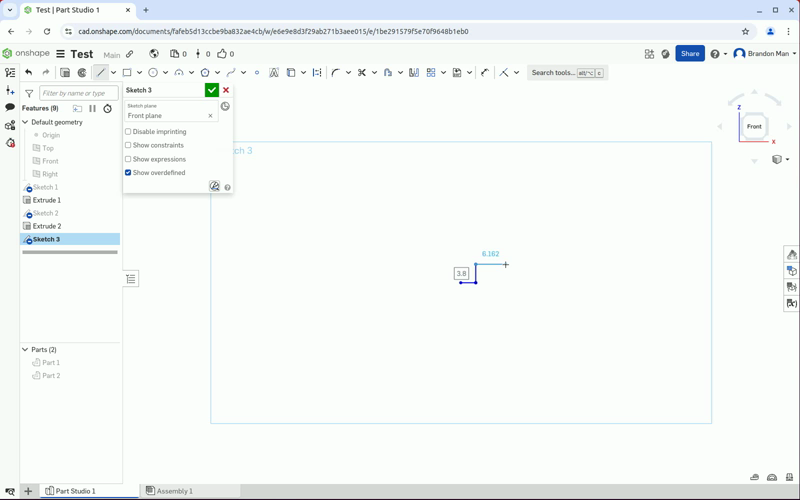
mouse_move(466, 255)
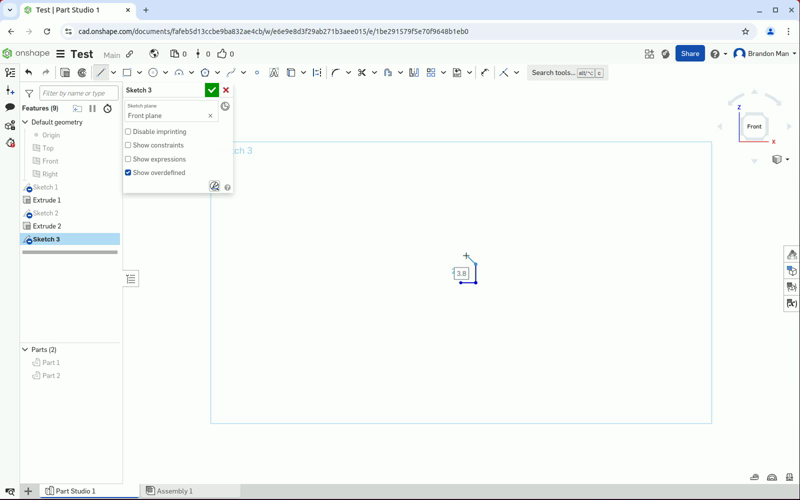
click(466, 255)
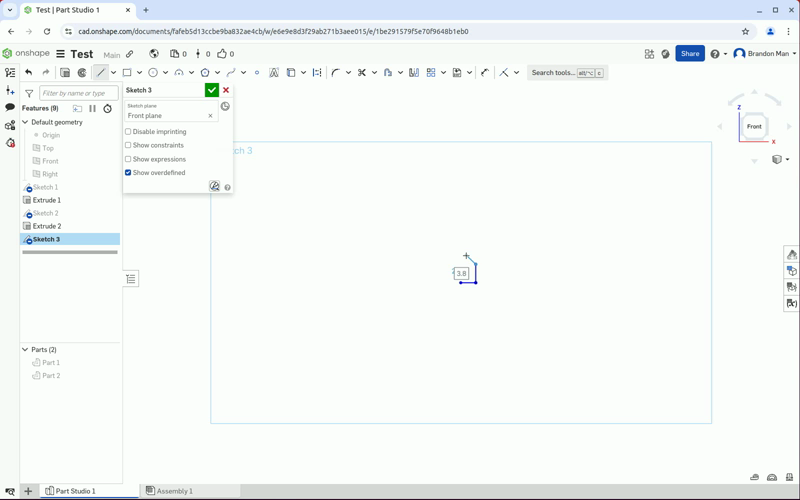
key_up(shift)
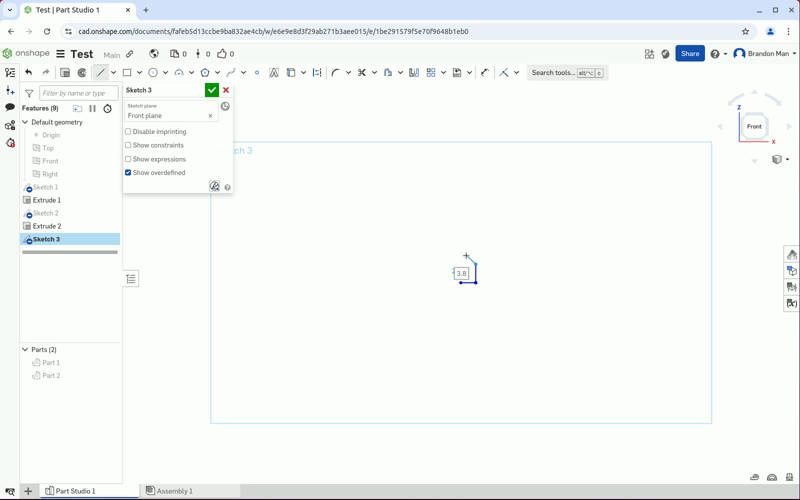
key_down(shift)
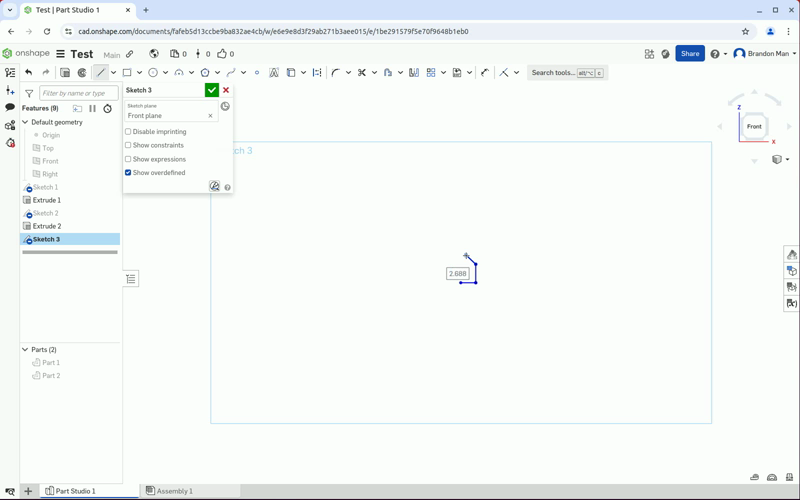
mouse_move(496, 255)
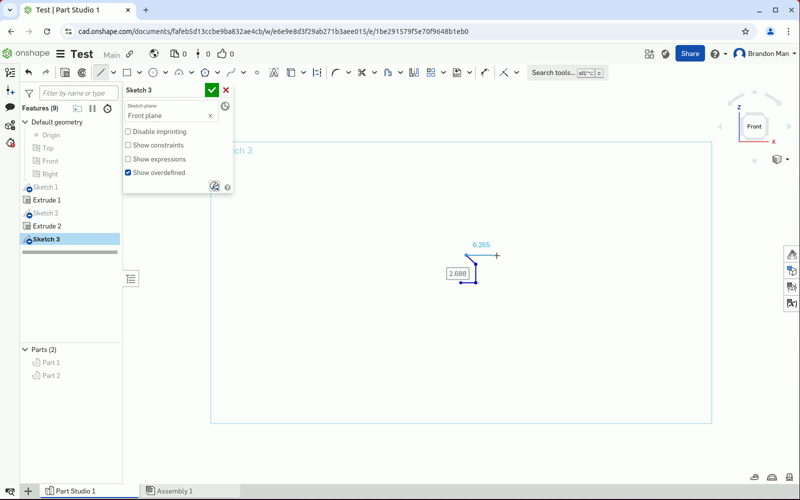
mouse_move(460, 255)
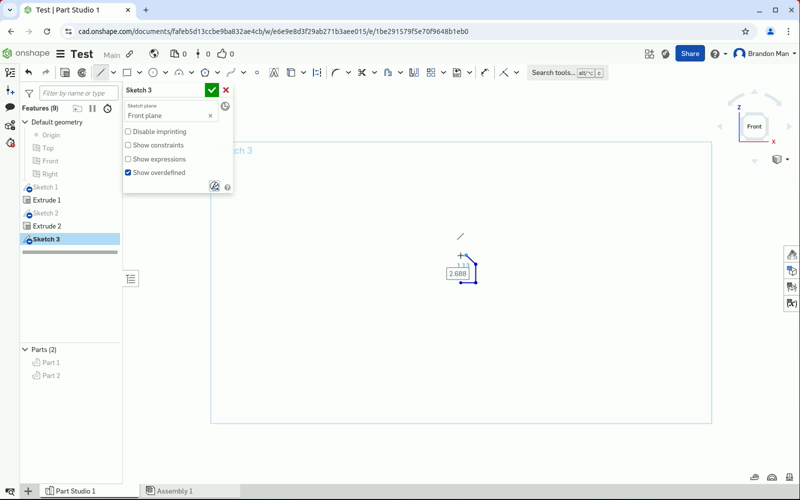
scroll(6)
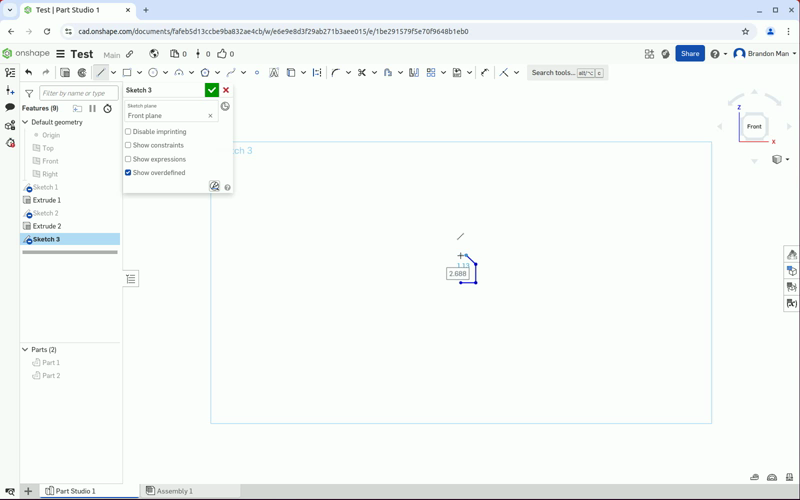
scroll(6)
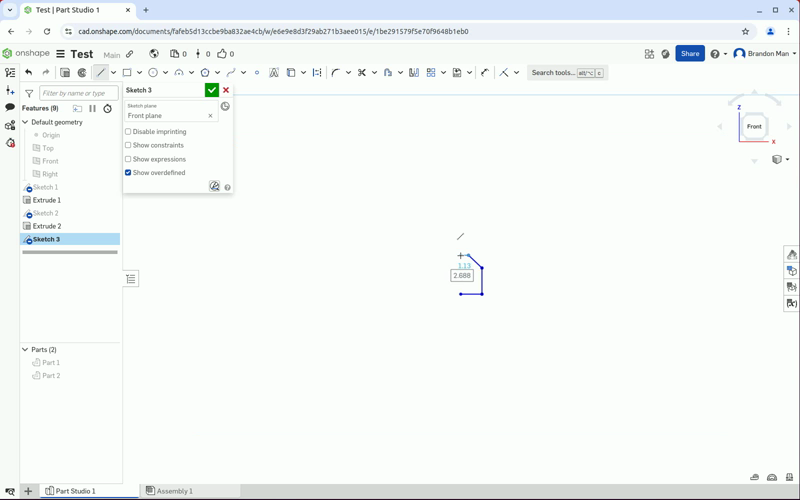
scroll(6)
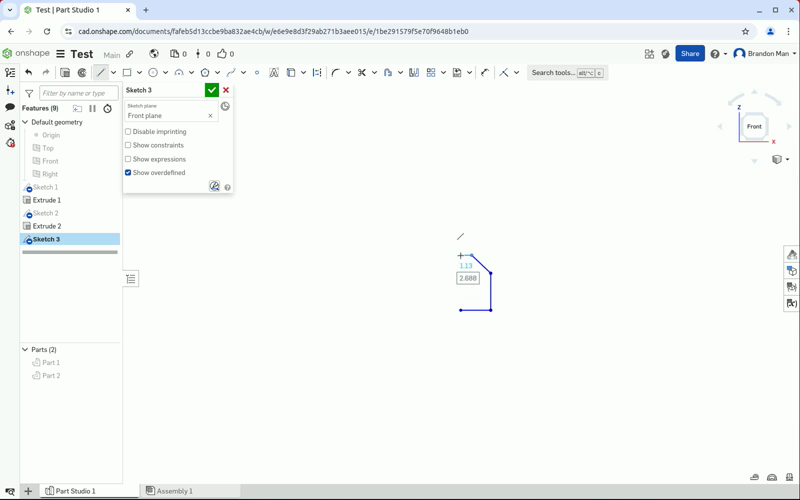
scroll(6)
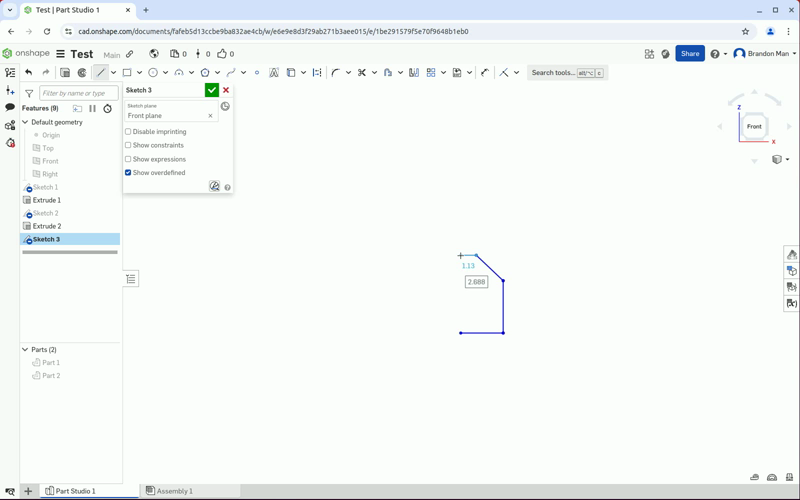
scroll(6)
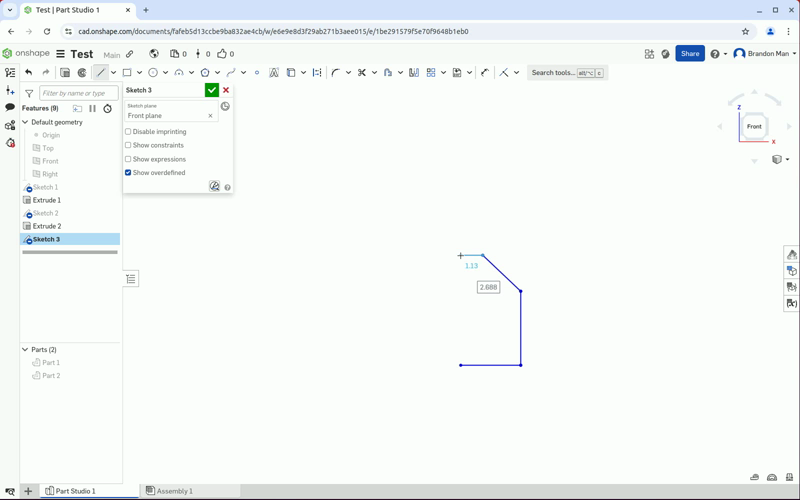
scroll(6)
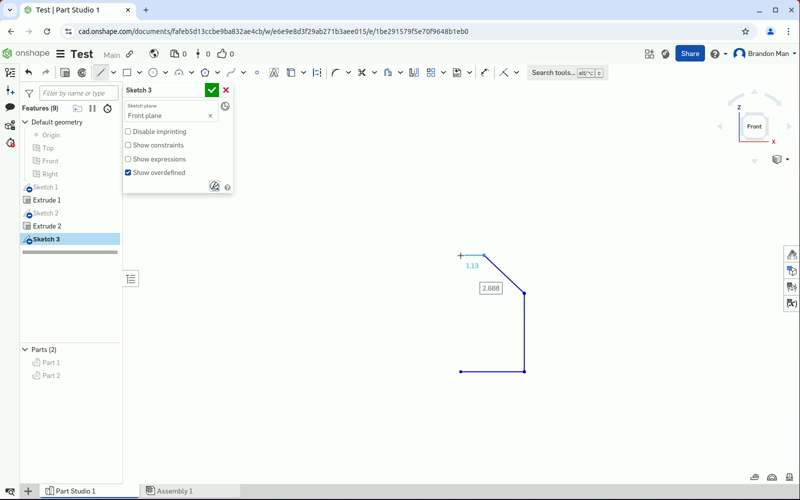
scroll(6)
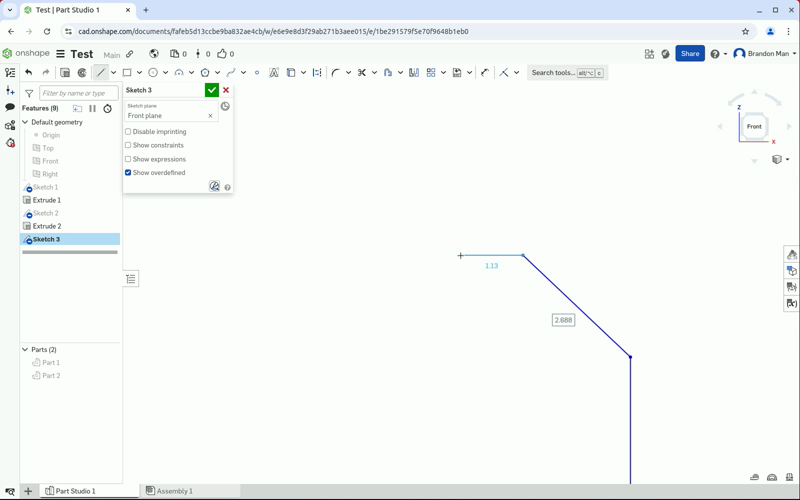
click(460, 255)
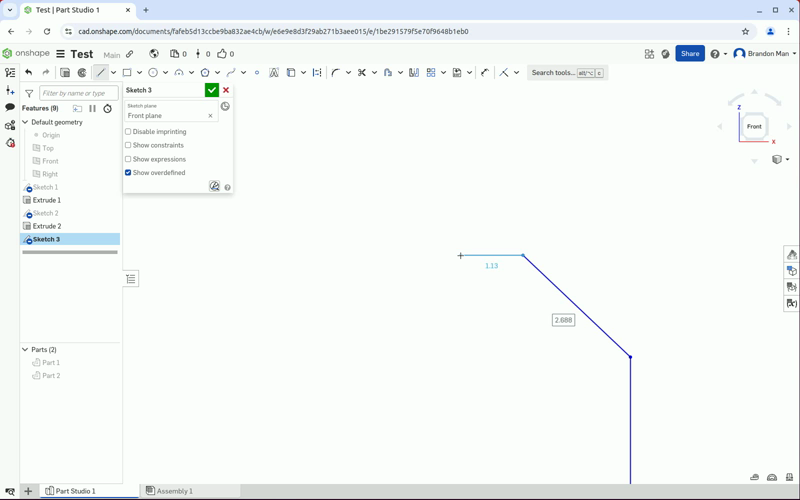
scroll(-6)
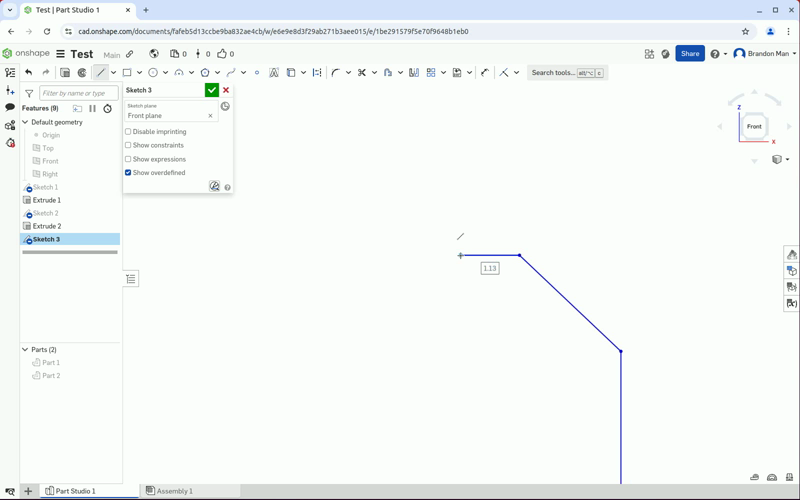
scroll(-6)
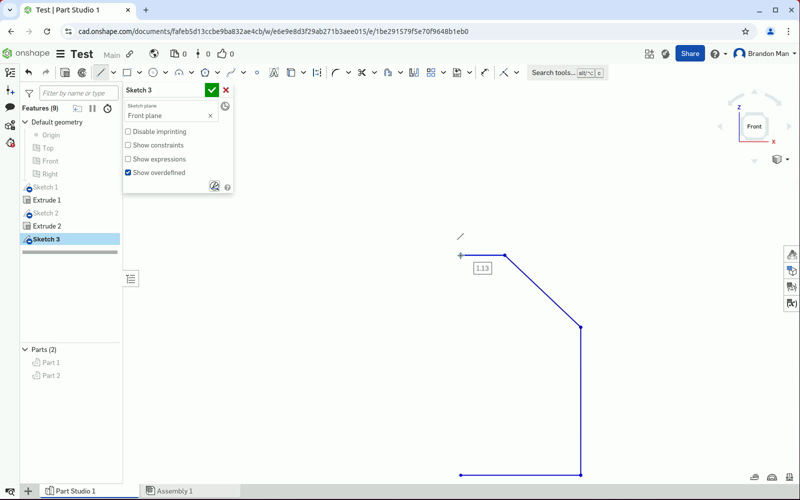
scroll(-6)
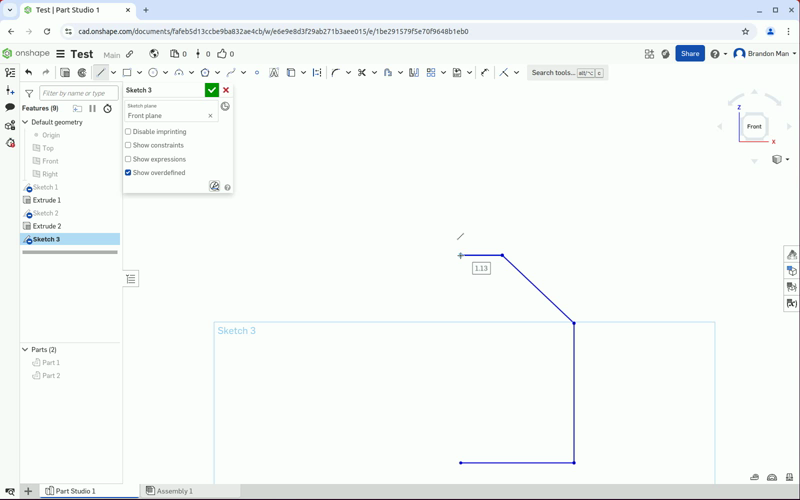
scroll(-6)
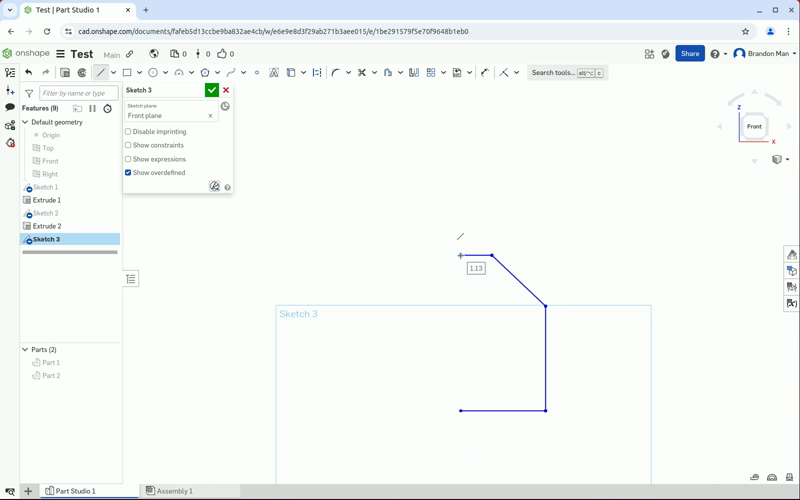
scroll(-6)
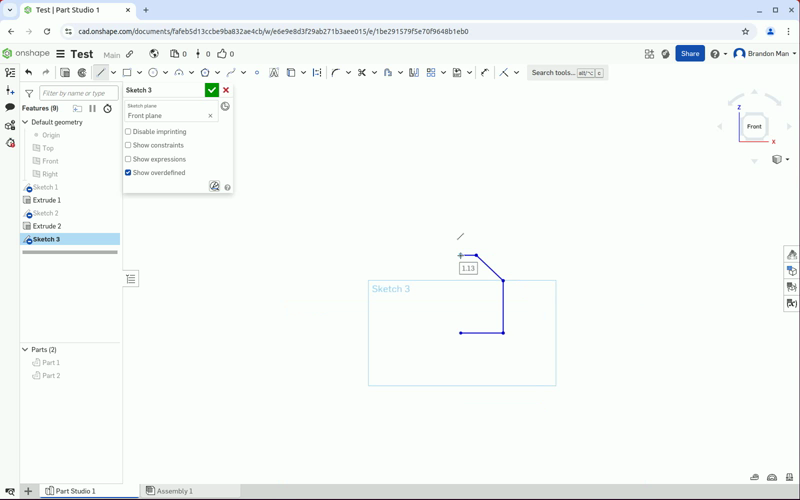
scroll(-6)
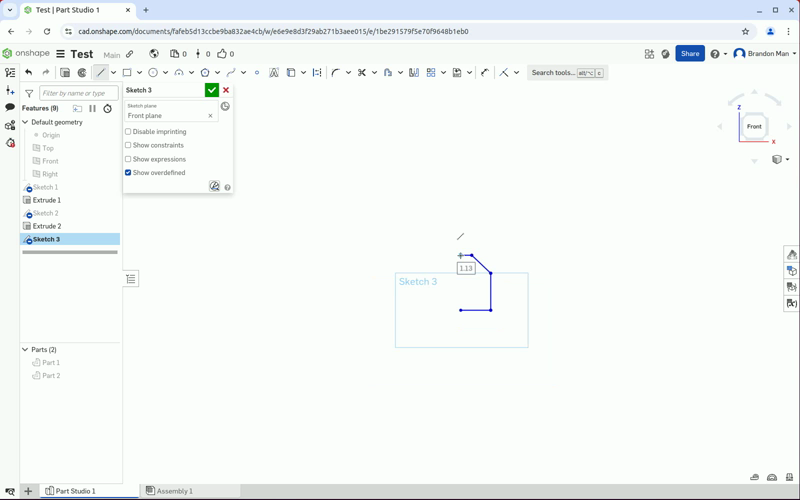
scroll(-6)
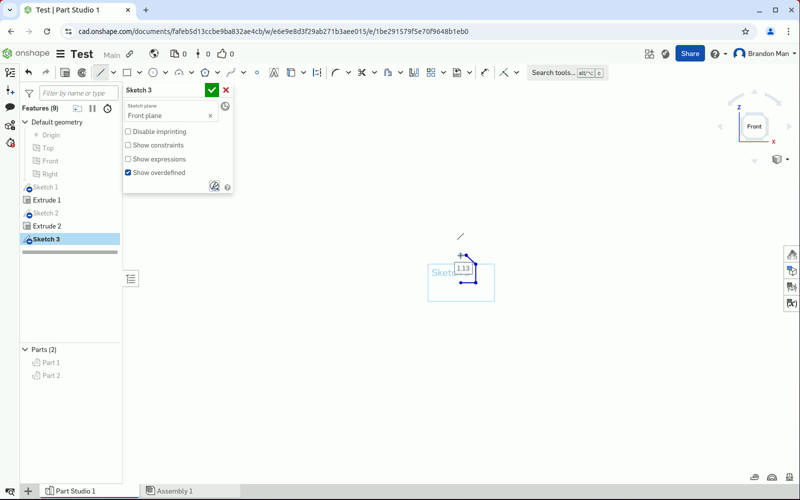
key_up(shift)
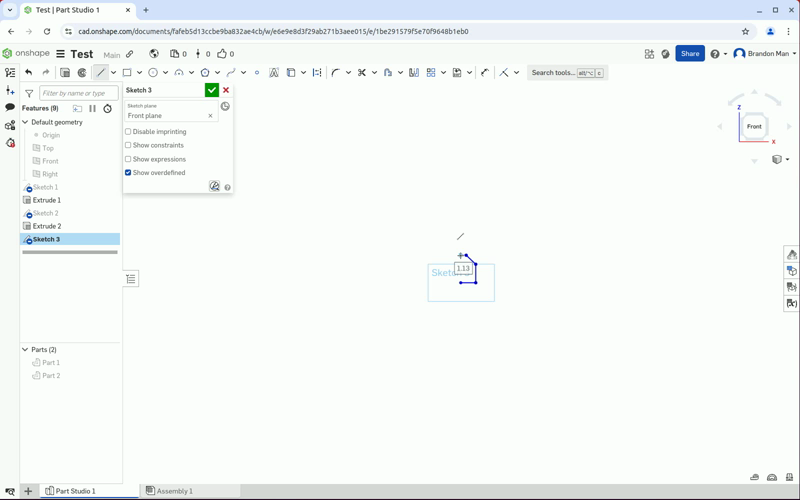
mouse_move(490, 255)
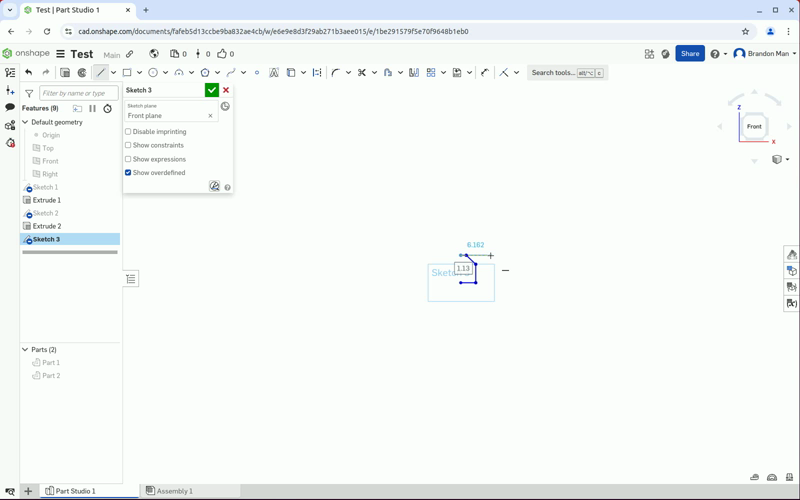
key_down(shift)
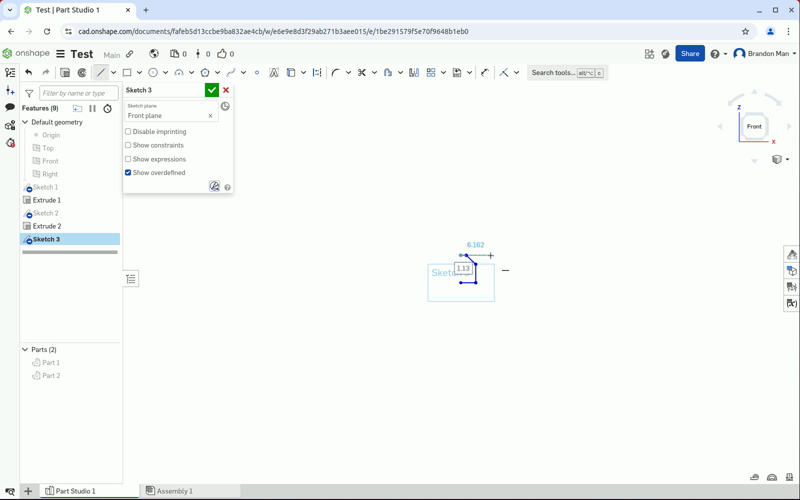
mouse_move(460, 282)
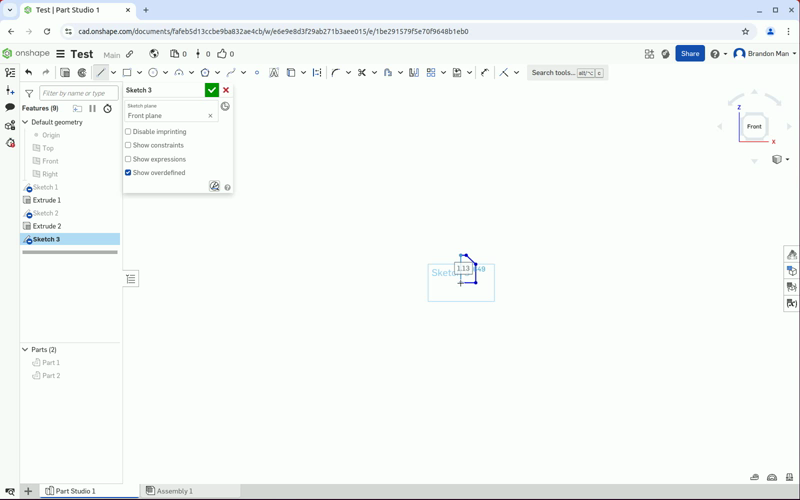
key_up(shift)
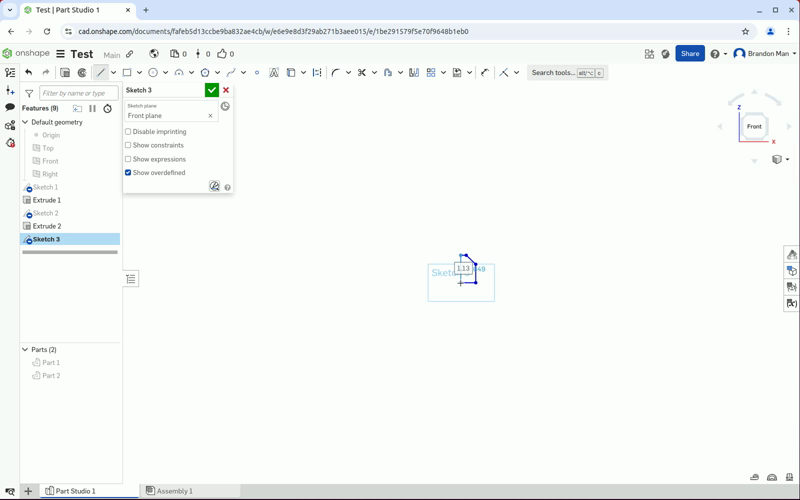
click(460, 282)
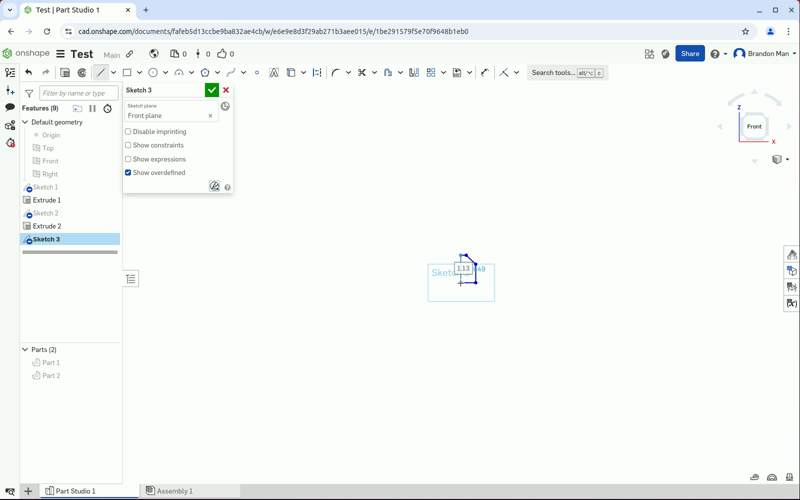
key(esc)
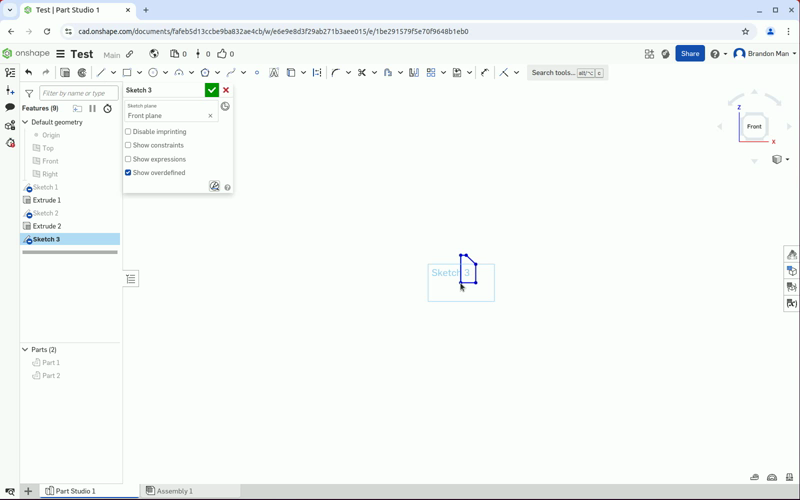
key(c)
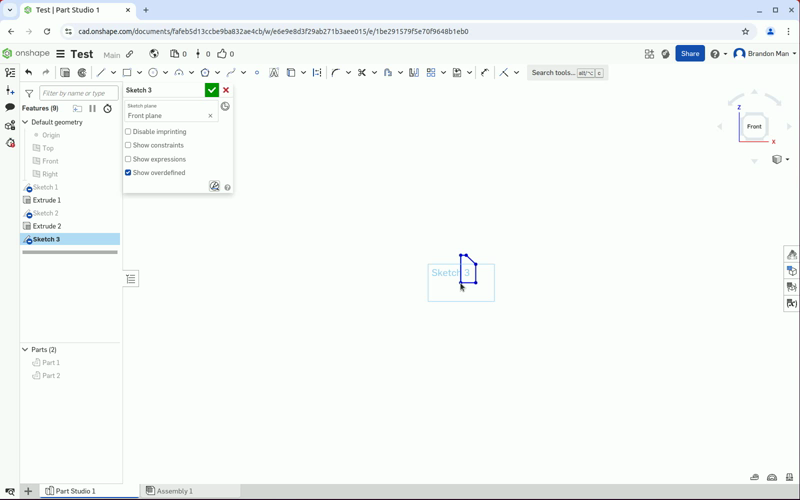
key_down(shift)
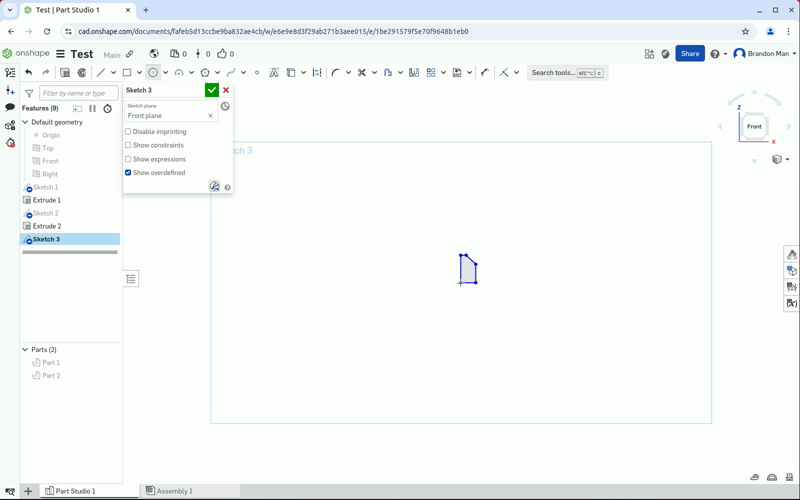
mouse_move(467, 271)
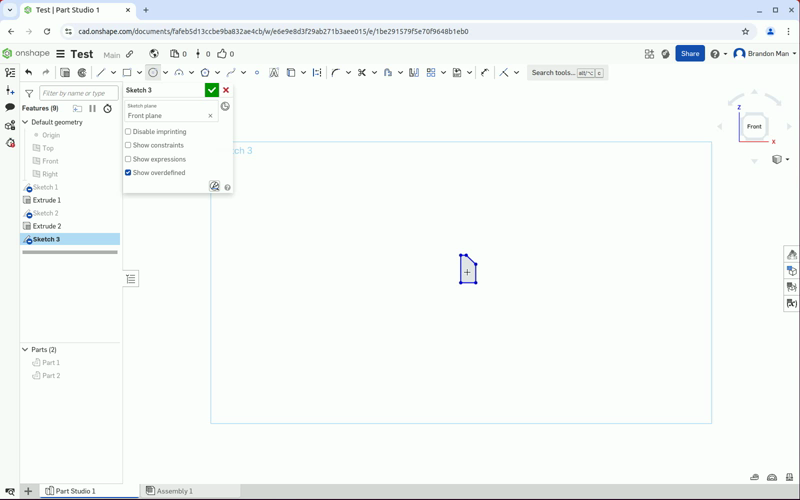
click(467, 271)
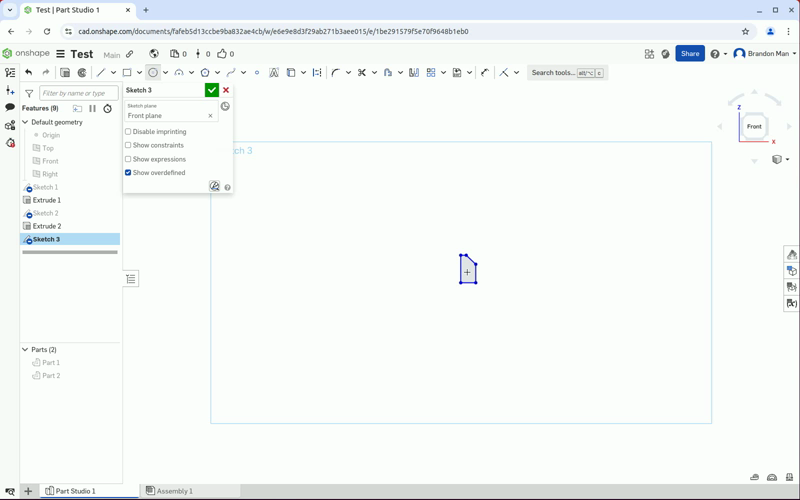
key_up(shift)
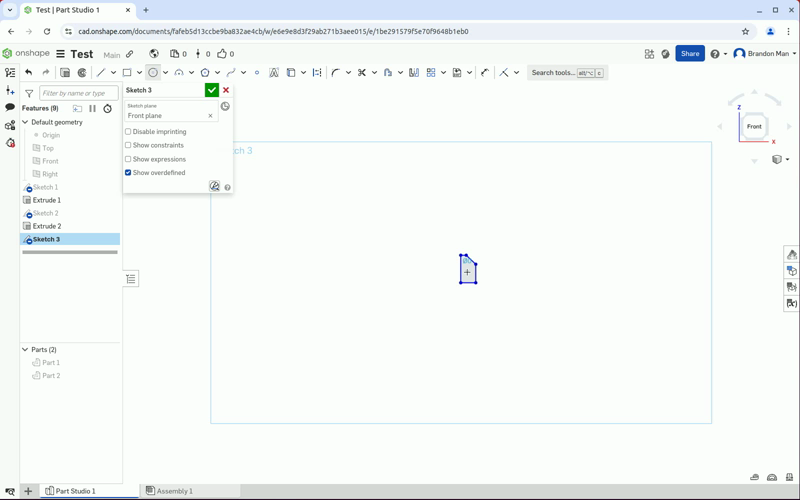
mouse_move(471, 271)
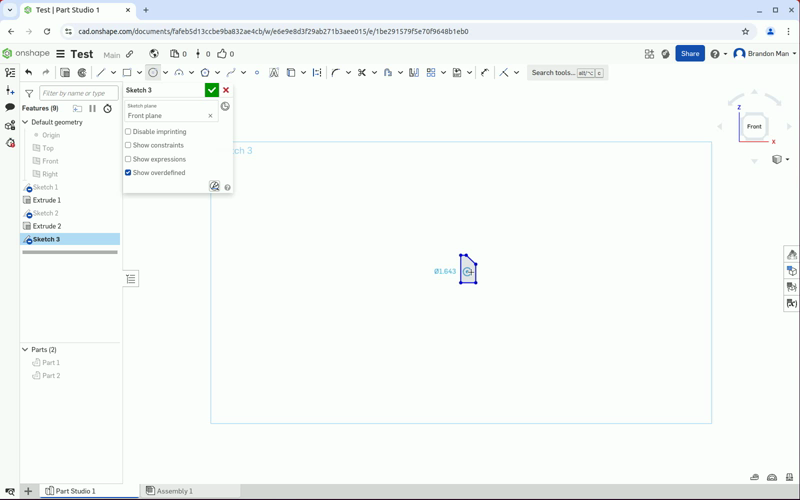
click(471, 271)
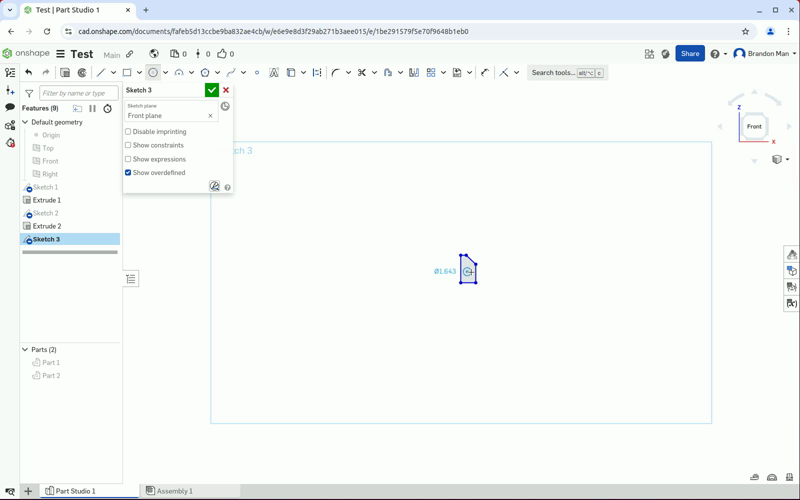
key(esc)
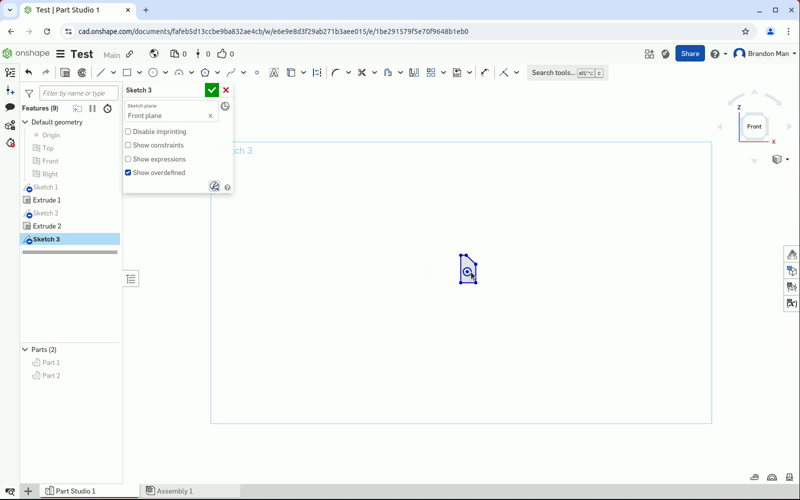
mouse_move(474, 268)
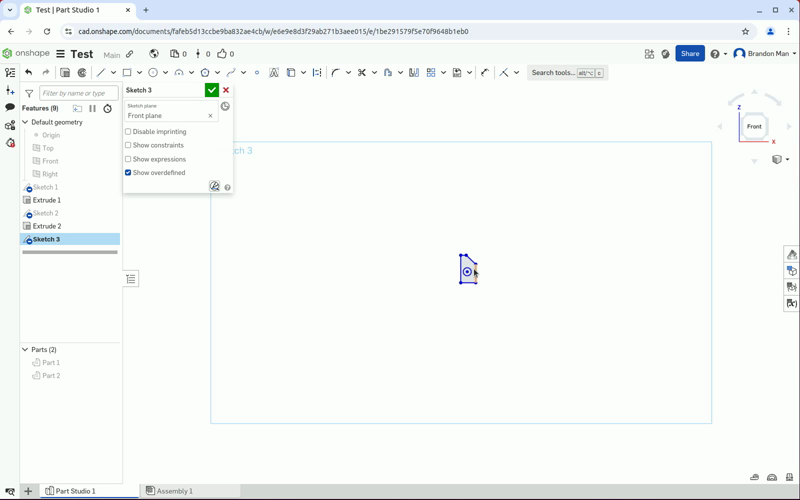
scroll(6)
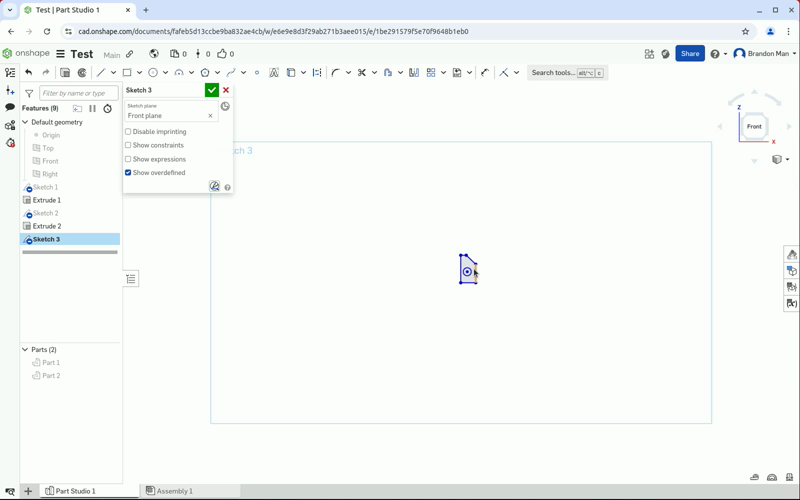
scroll(6)
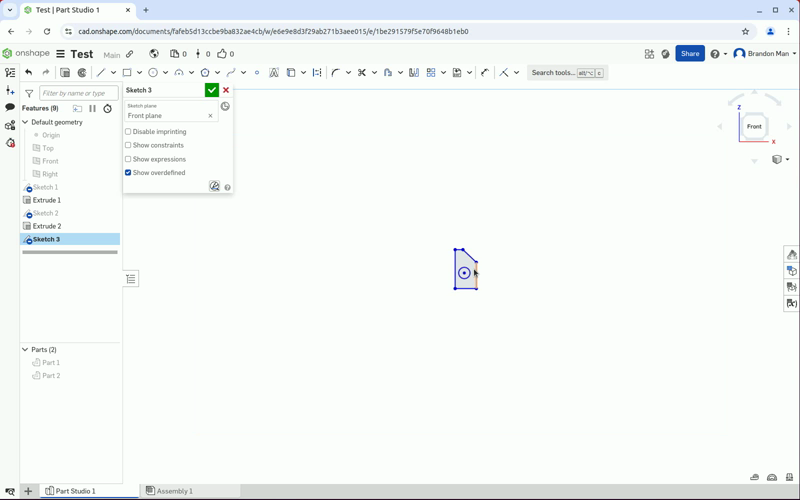
scroll(6)
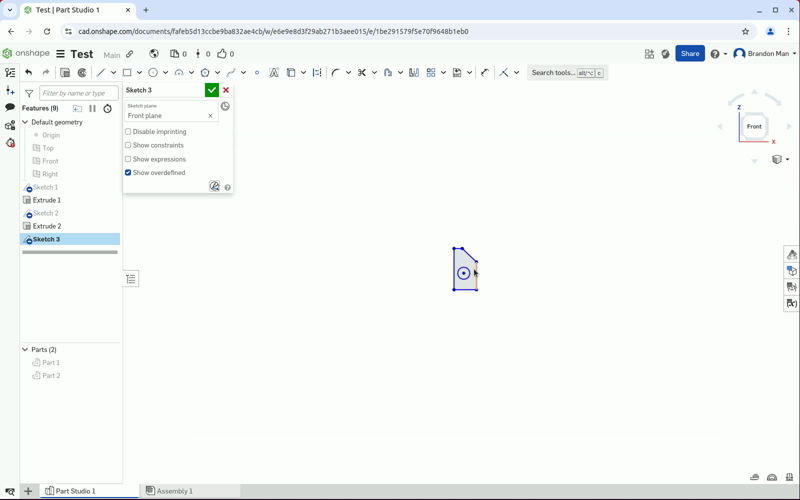
scroll(6)
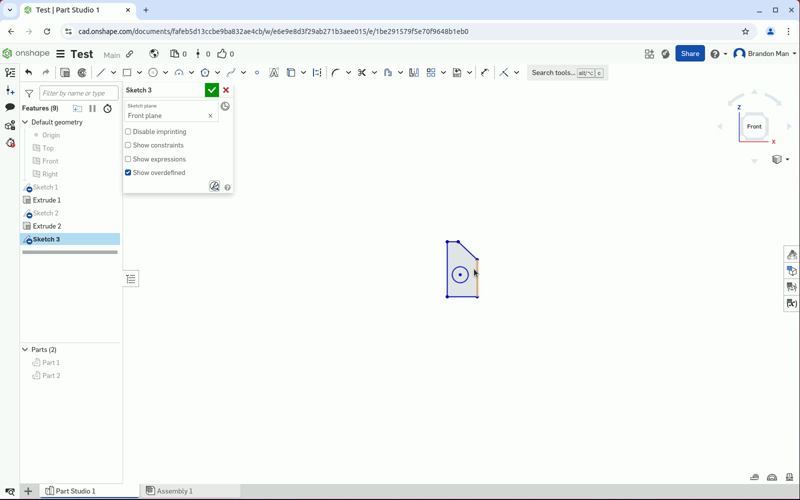
scroll(6)
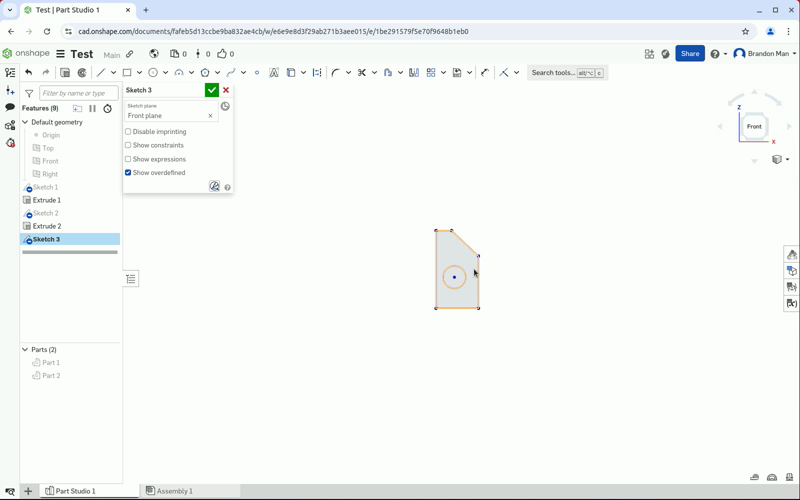
scroll(6)
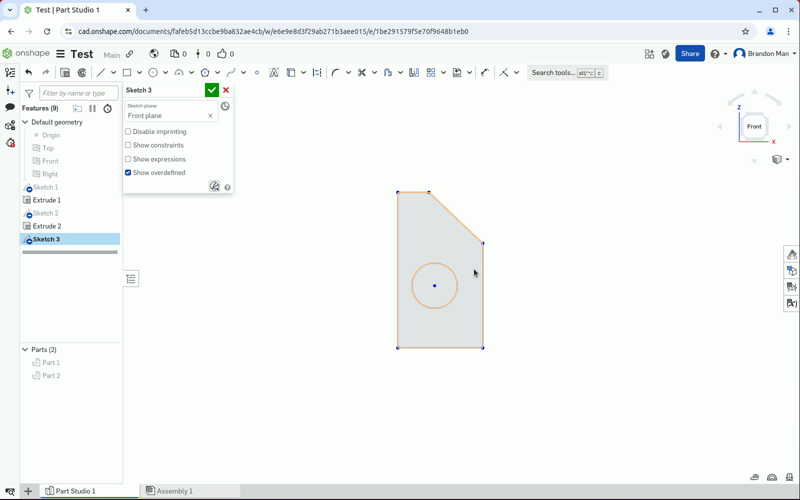
scroll(6)
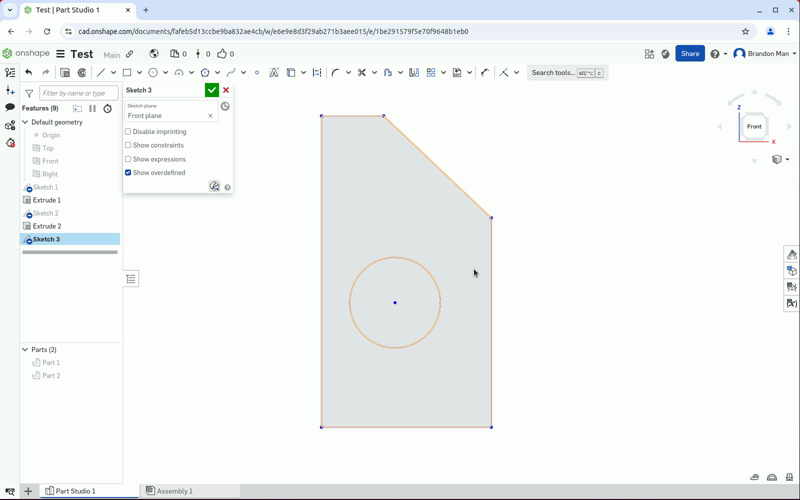
click(474, 268)
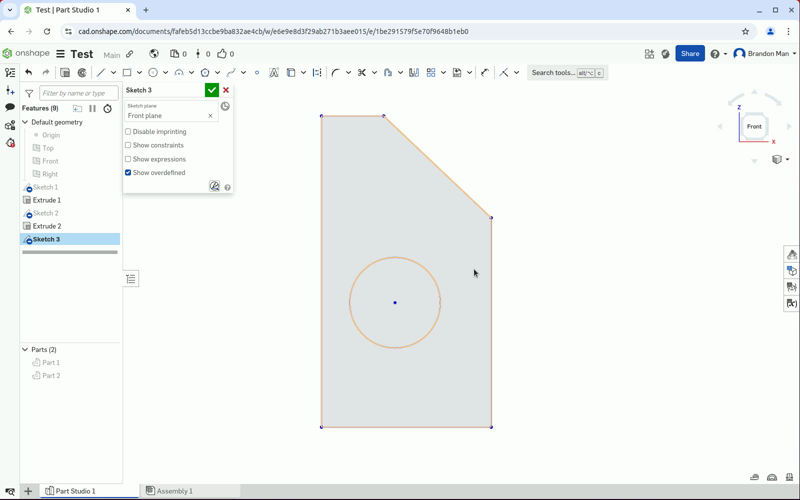
scroll(-6)
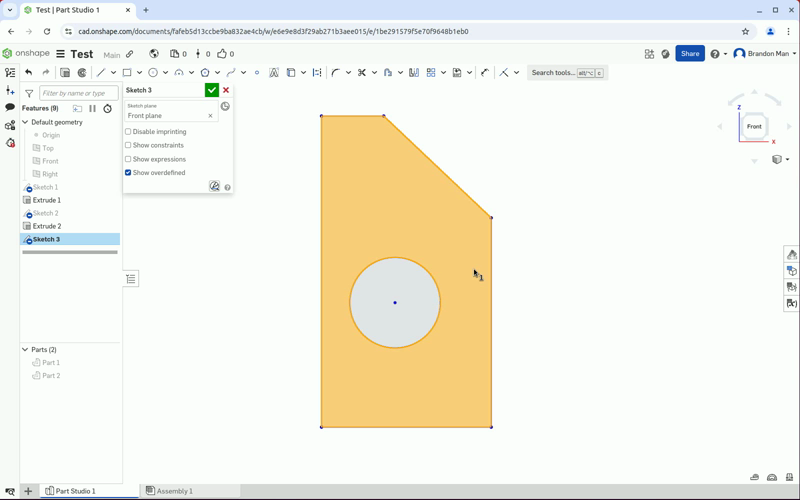
scroll(-6)
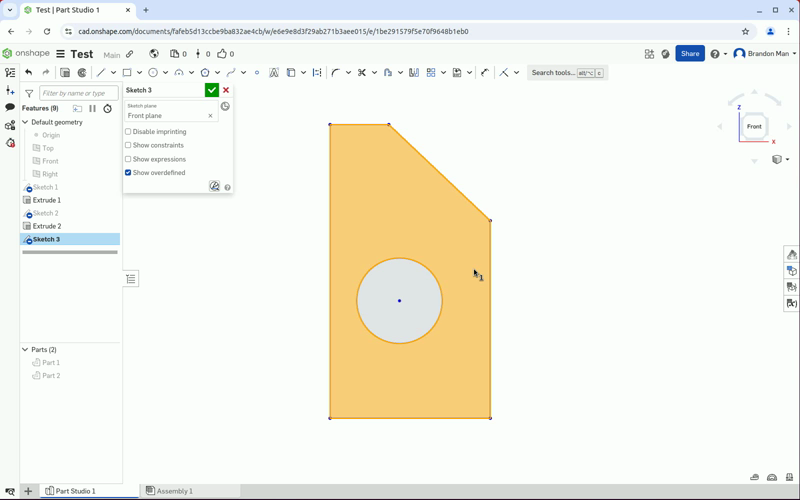
scroll(-6)
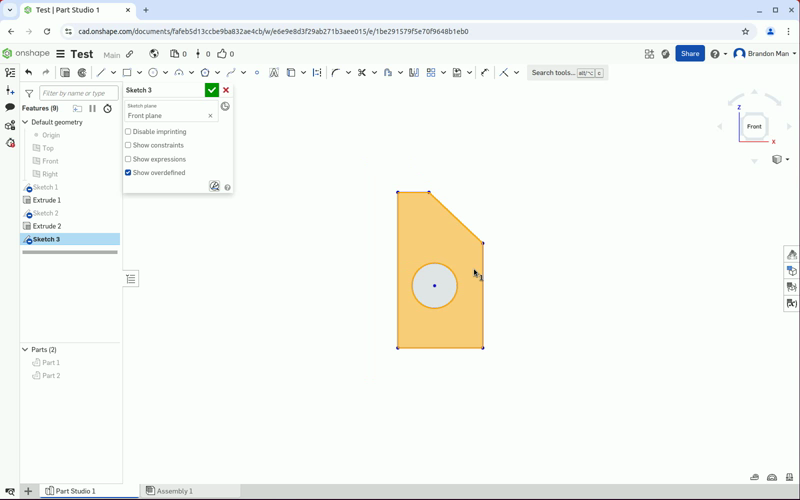
scroll(-6)
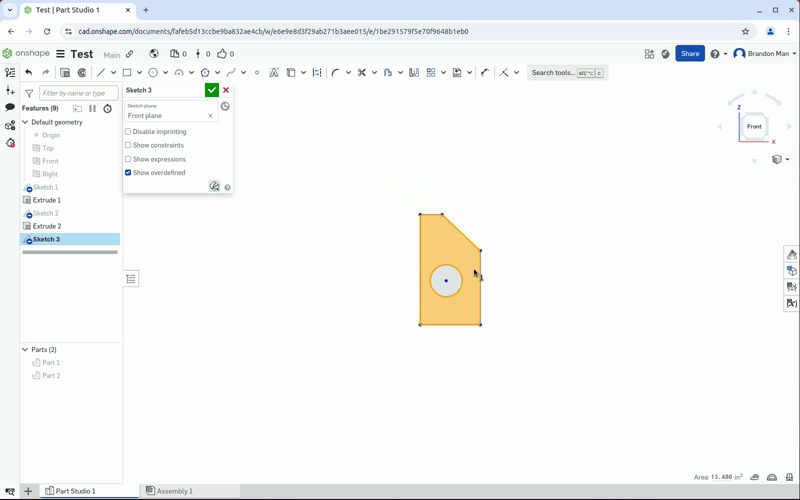
scroll(-6)
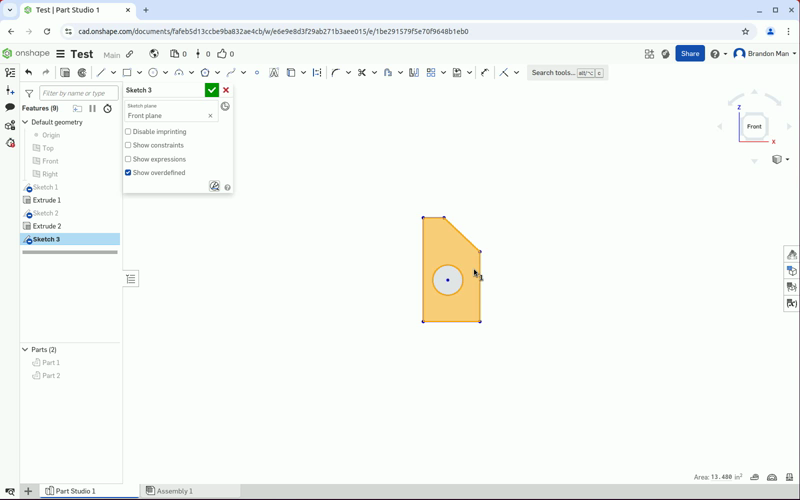
scroll(-6)
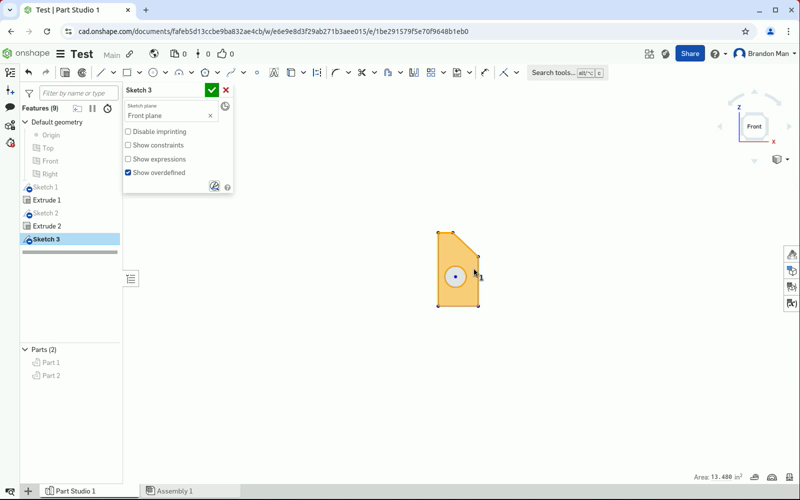
scroll(-6)
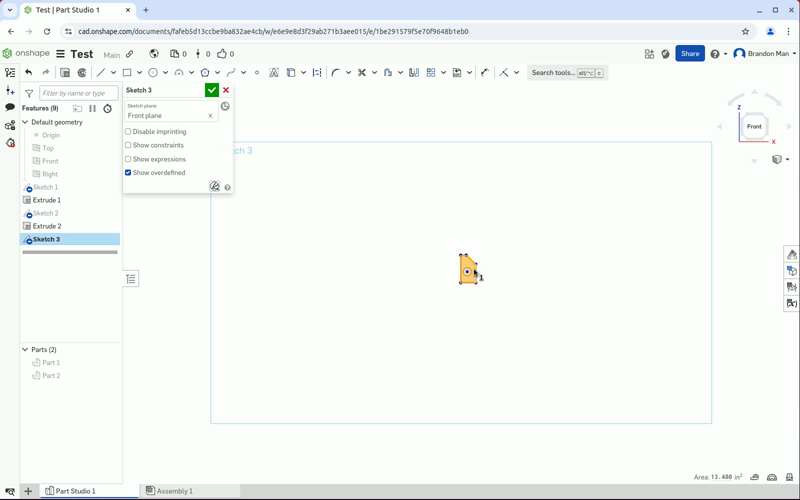
mouse_move(73, 352)
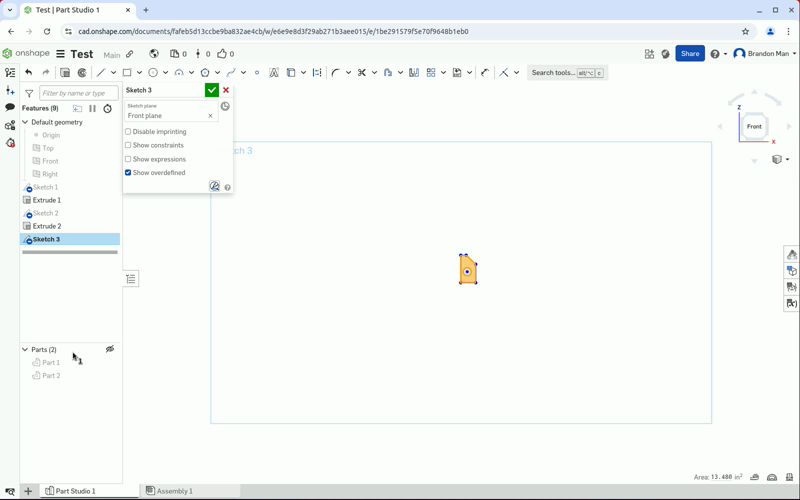
key(shift+y)
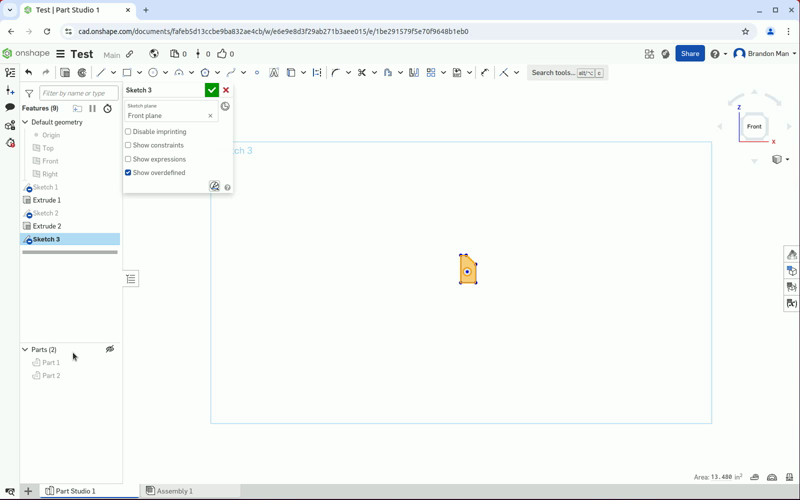
key(shift+e)
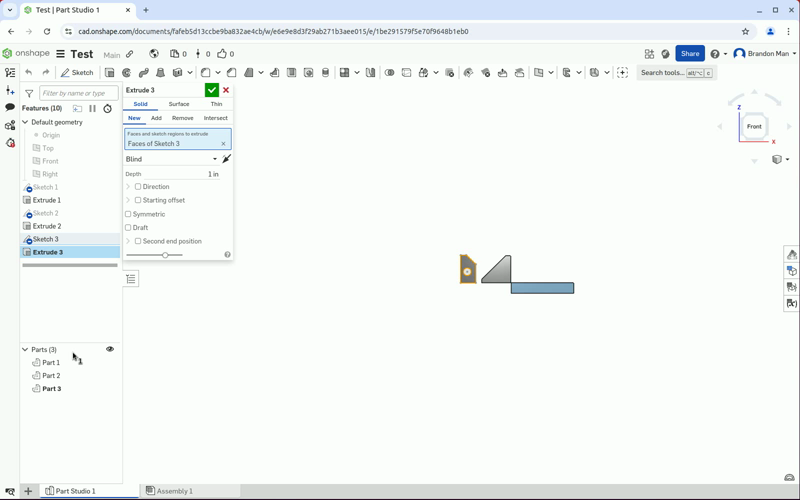
mouse_move(143, 106)
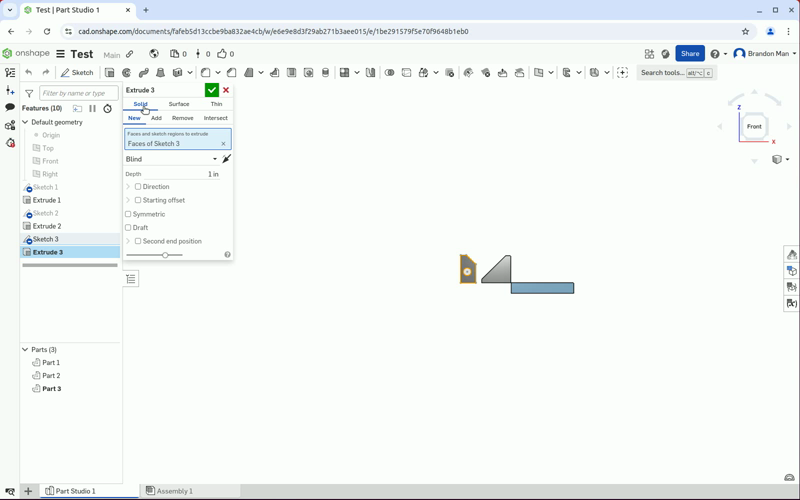
click(143, 106)
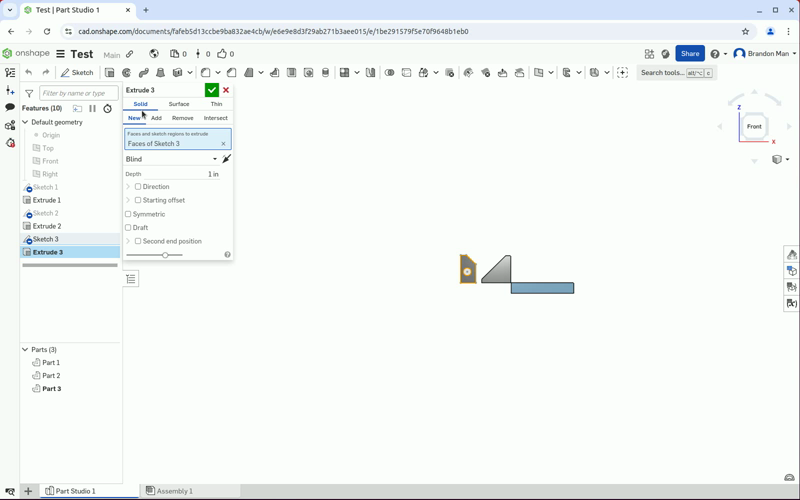
mouse_move(137, 120)
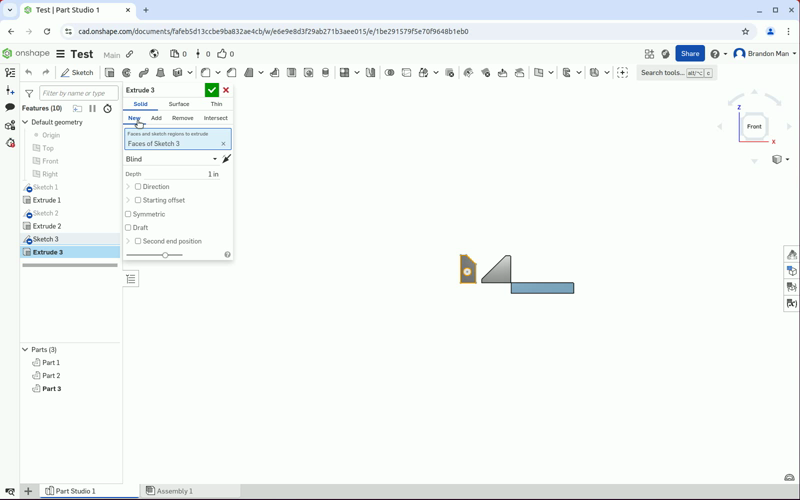
click(137, 120)
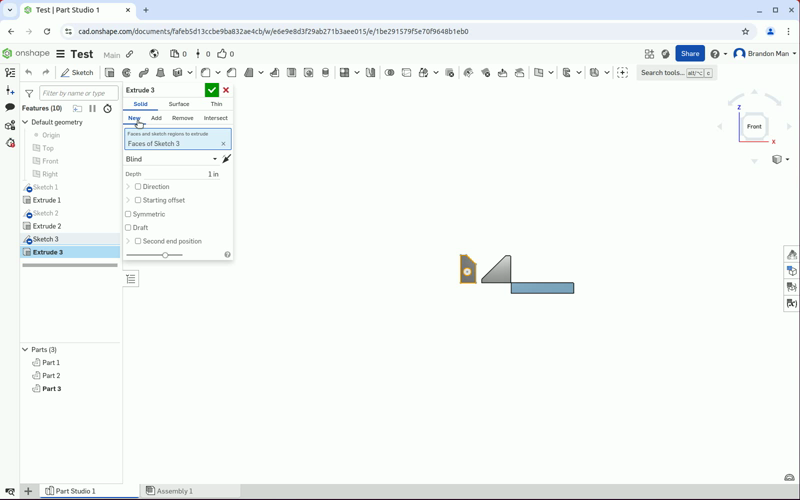
key(tab, 4)
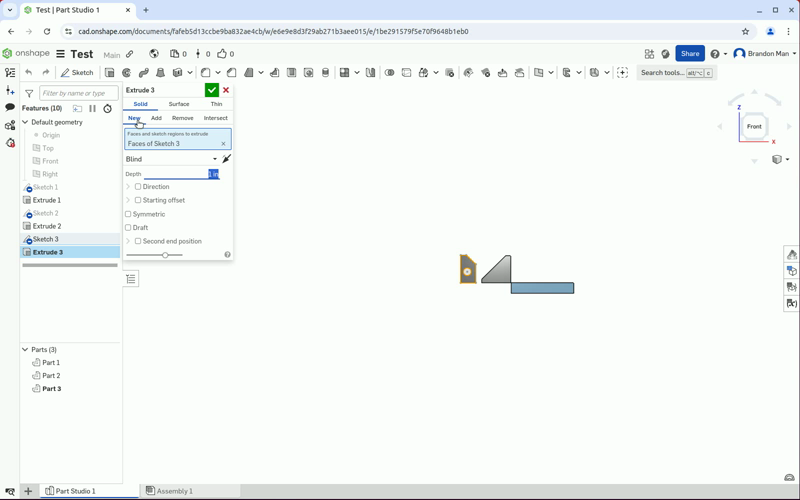
text(2.889)
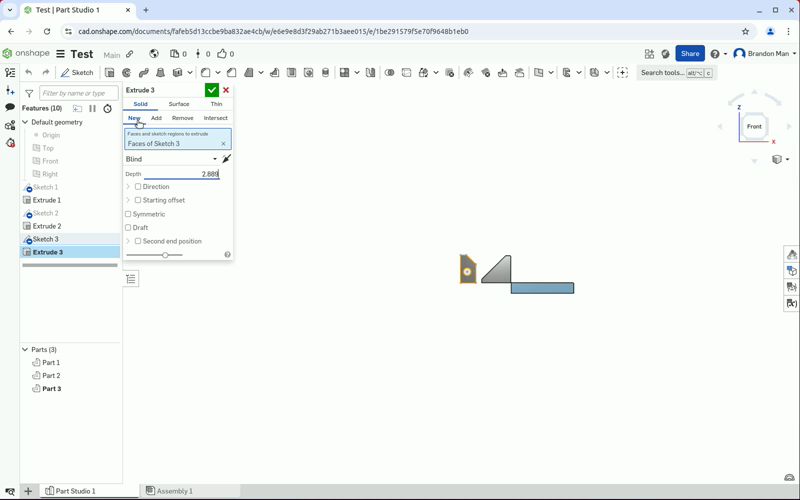
key(enter)
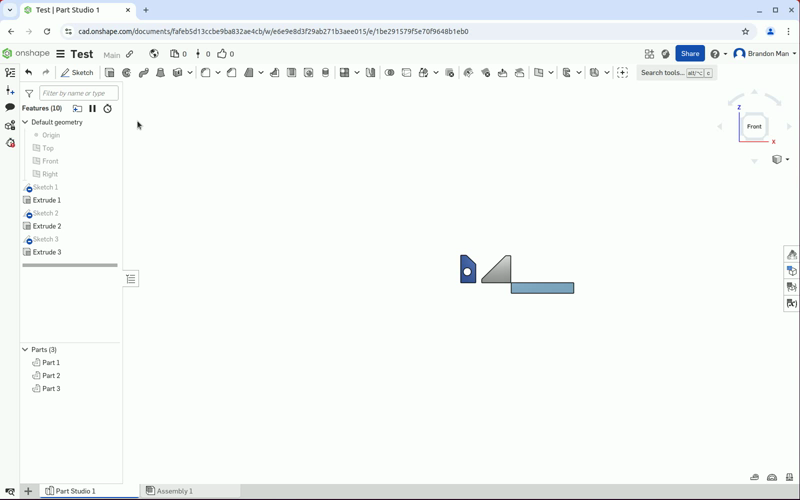
key(shift+h)
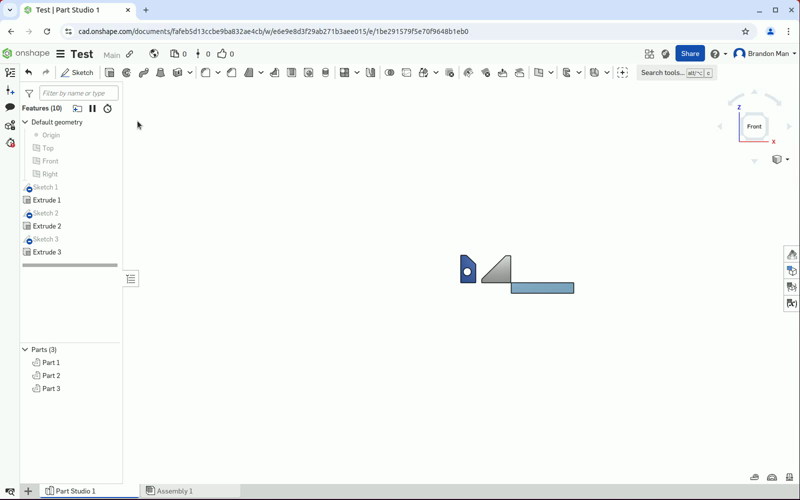
key(shift+h)
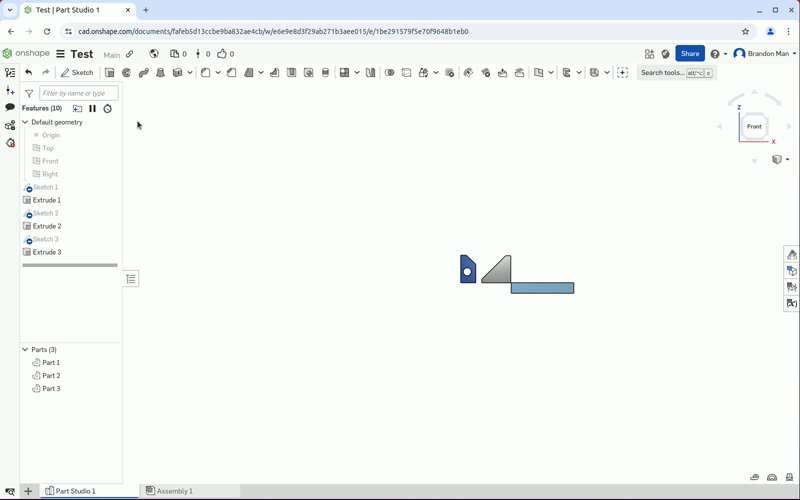
mouse_move(73, 189)
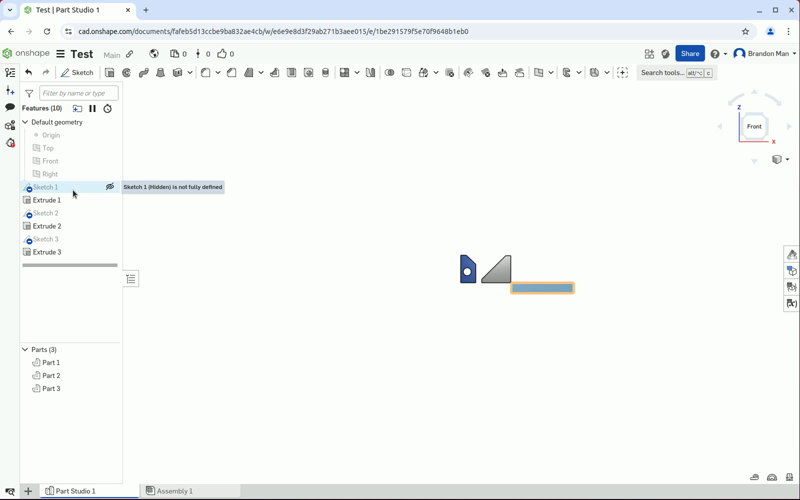
click(73, 189)
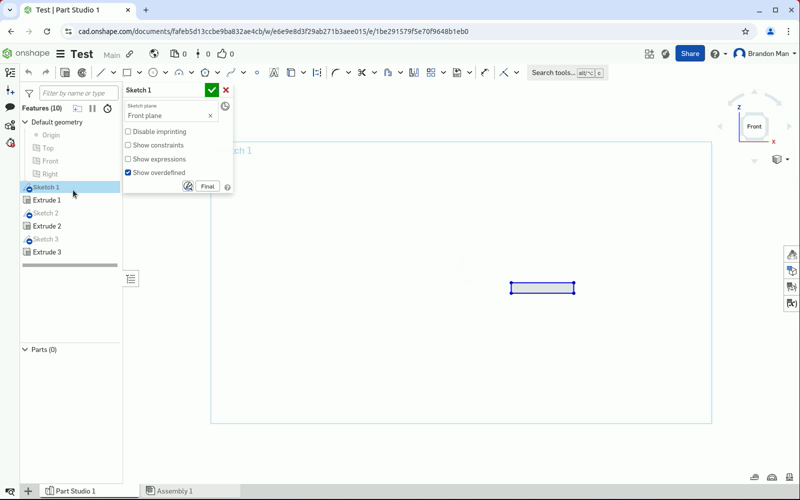
mouse_move(229, 92)
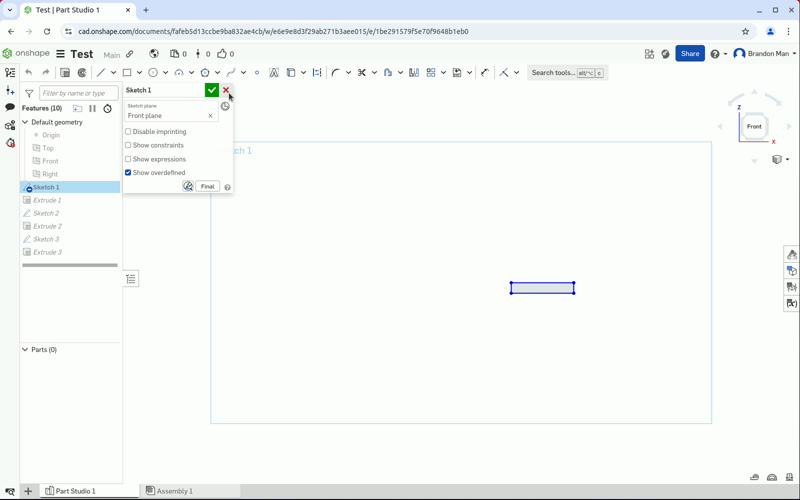
click(229, 92)
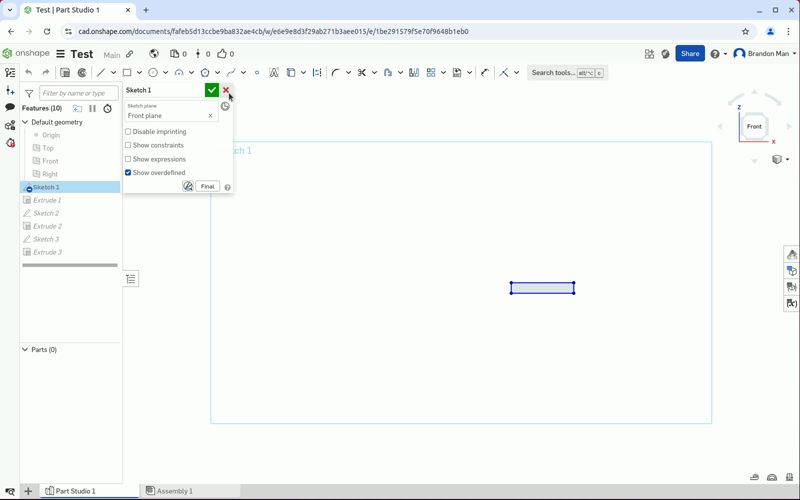
key(shift+s)
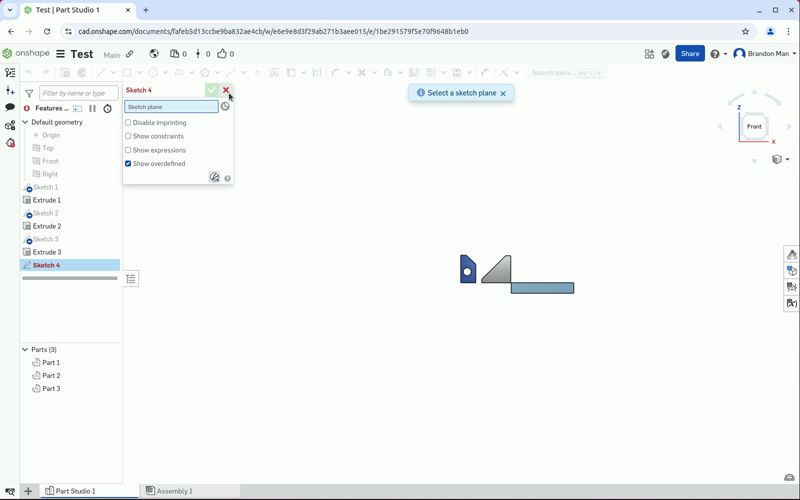
mouse_move(73, 163)
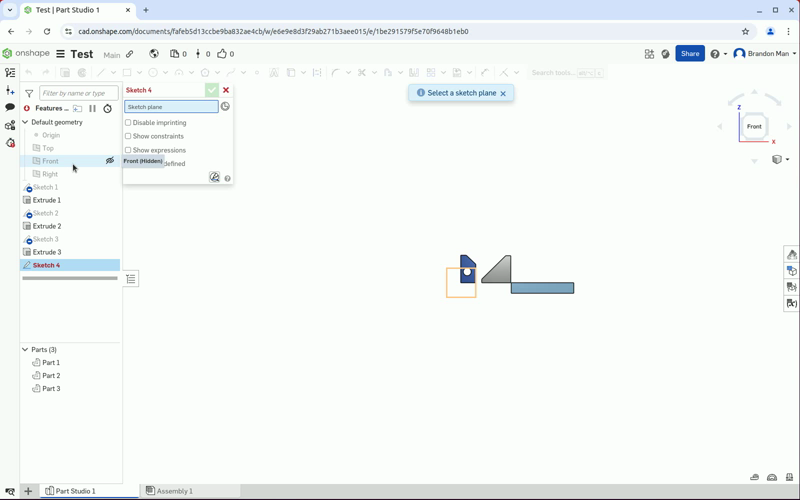
click(73, 163)
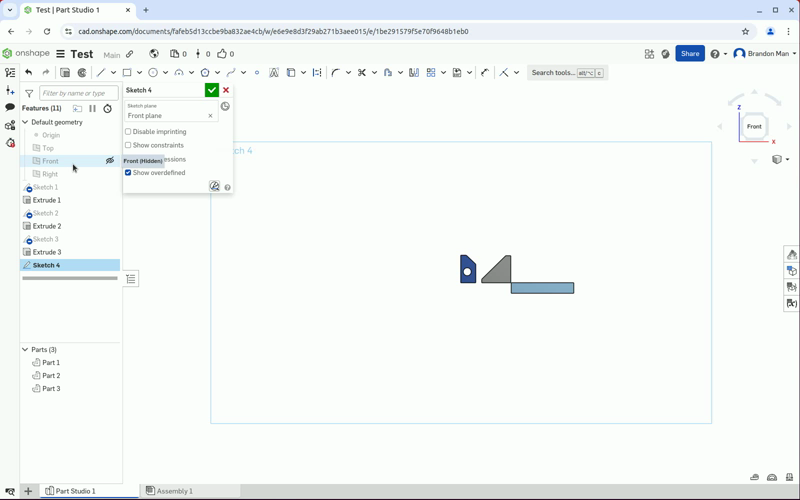
mouse_move(73, 352)
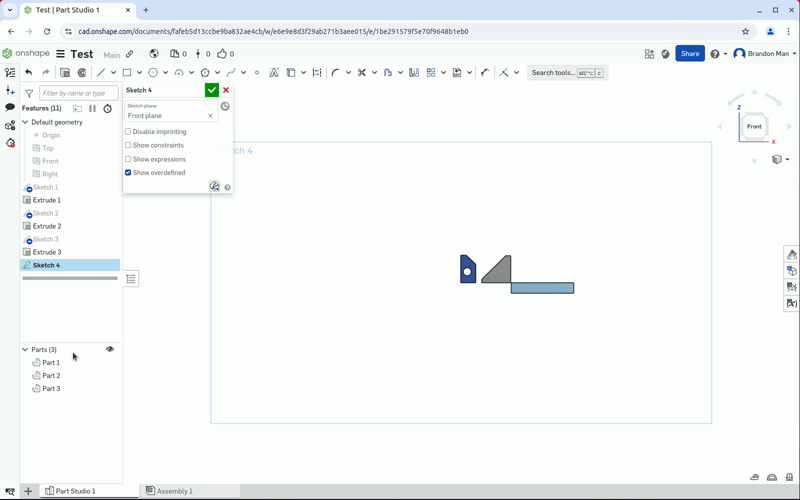
key(y)
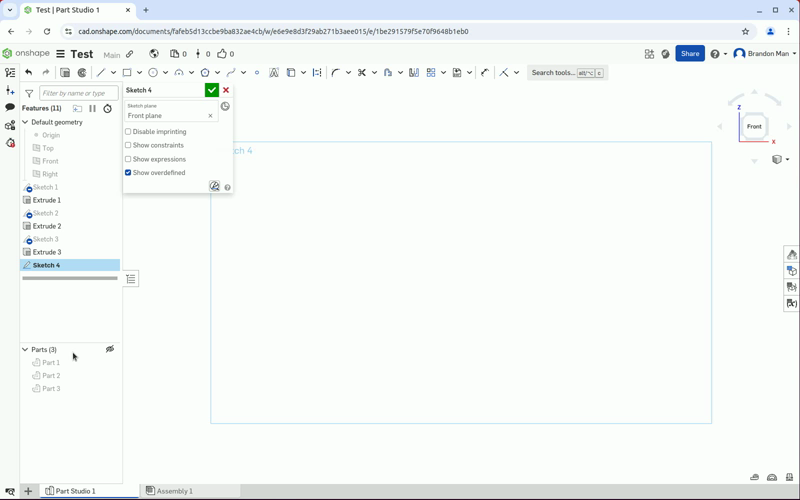
key(l)
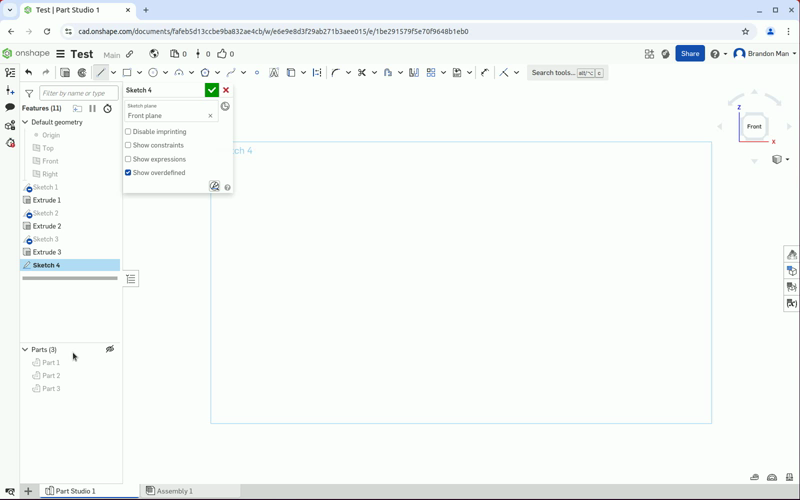
key_down(shift)
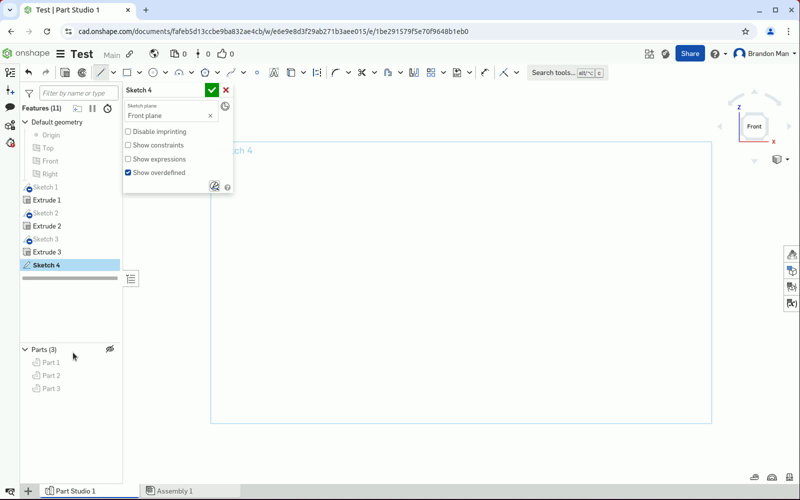
mouse_move(466, 255)
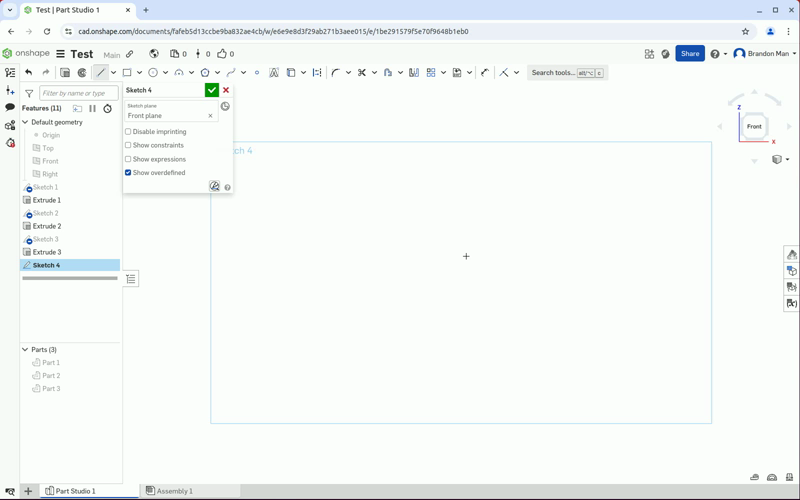
click(466, 255)
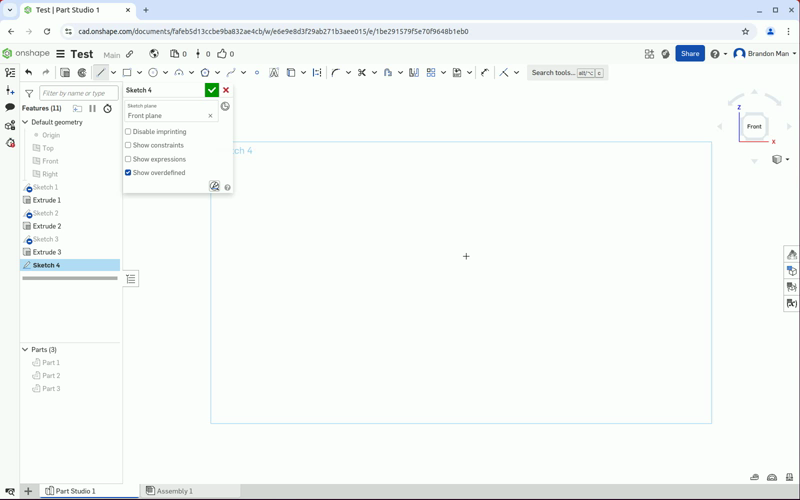
key_up(shift)
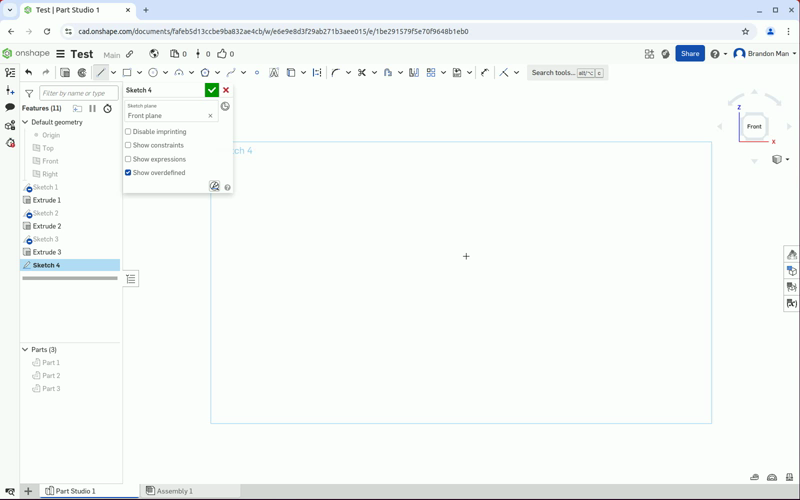
key_down(shift)
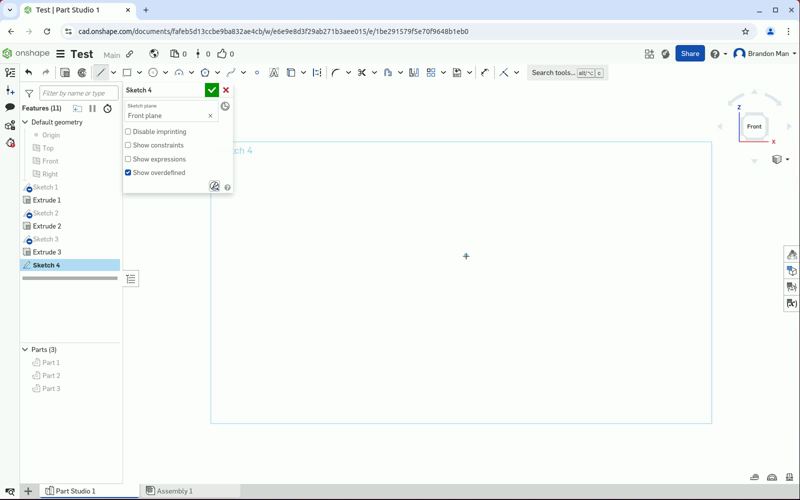
mouse_move(496, 255)
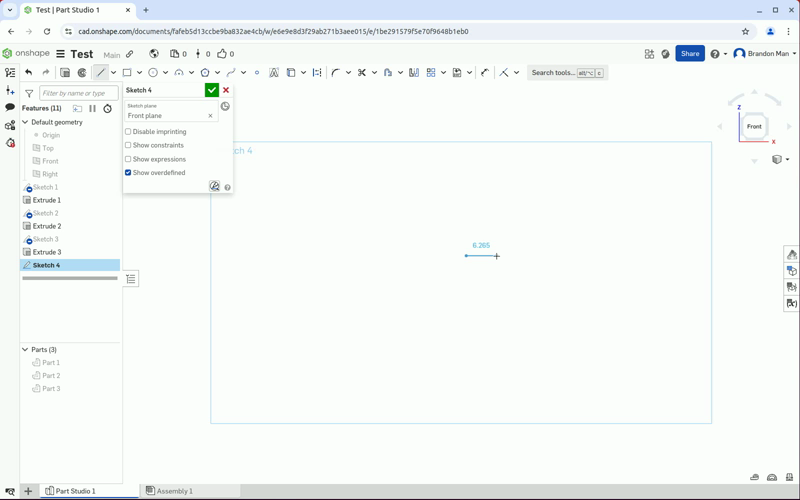
mouse_move(476, 265)
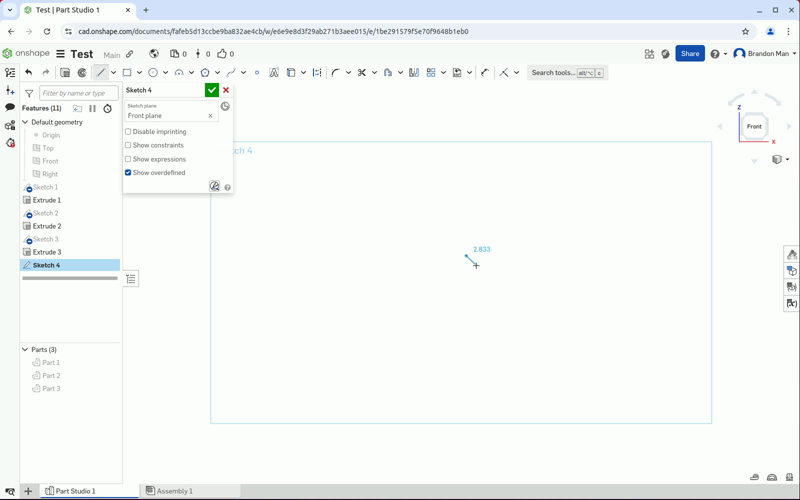
click(476, 265)
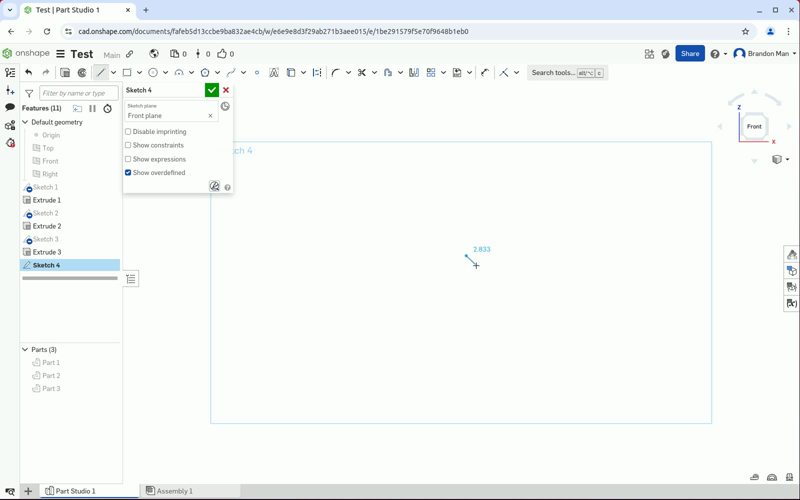
key_up(shift)
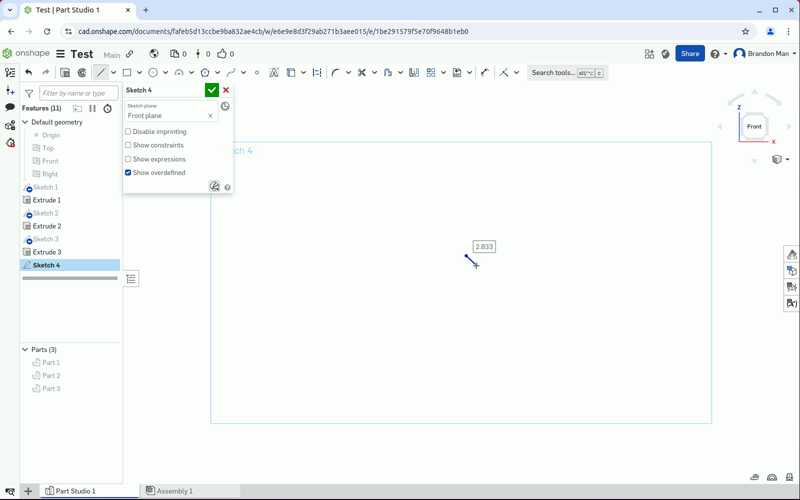
key_down(shift)
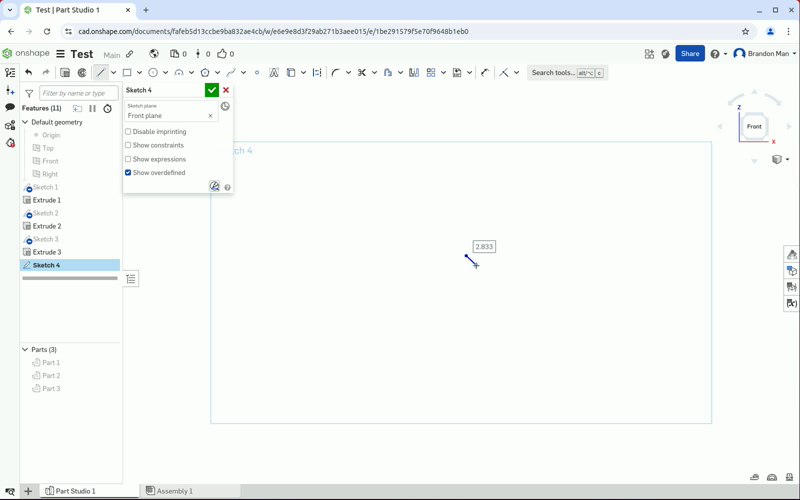
mouse_move(506, 265)
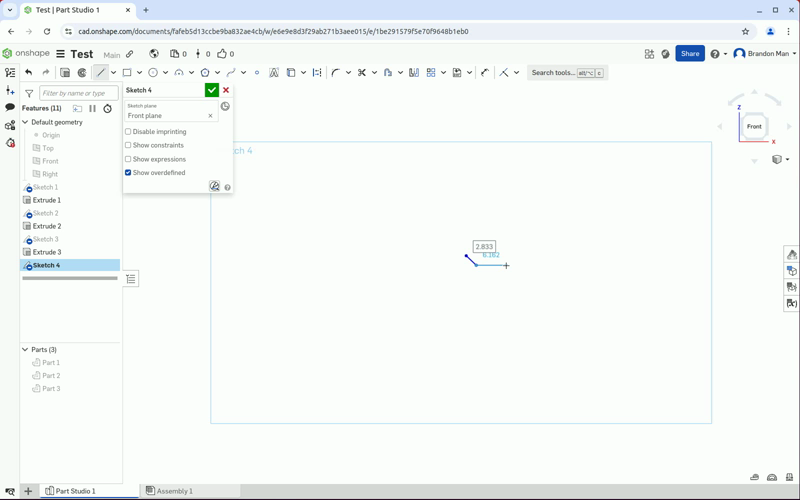
mouse_move(476, 283)
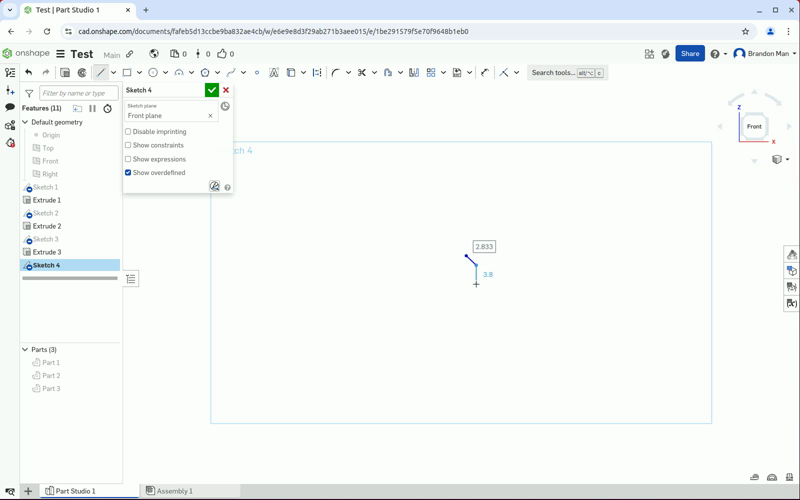
click(476, 283)
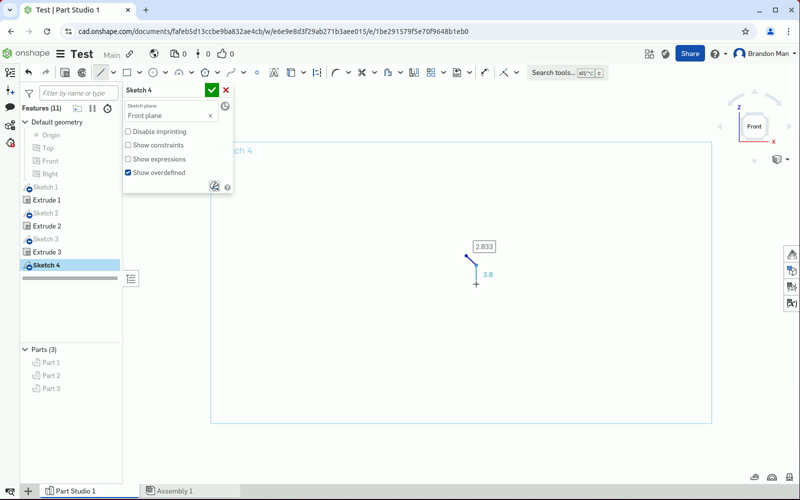
key_up(shift)
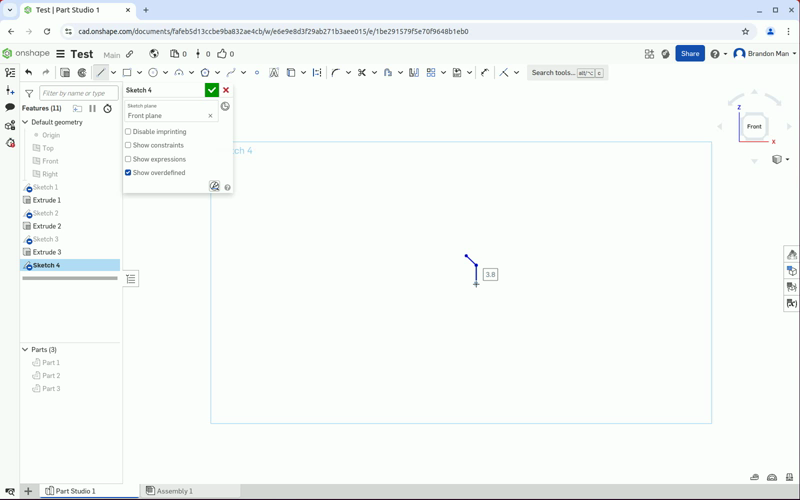
key_down(shift)
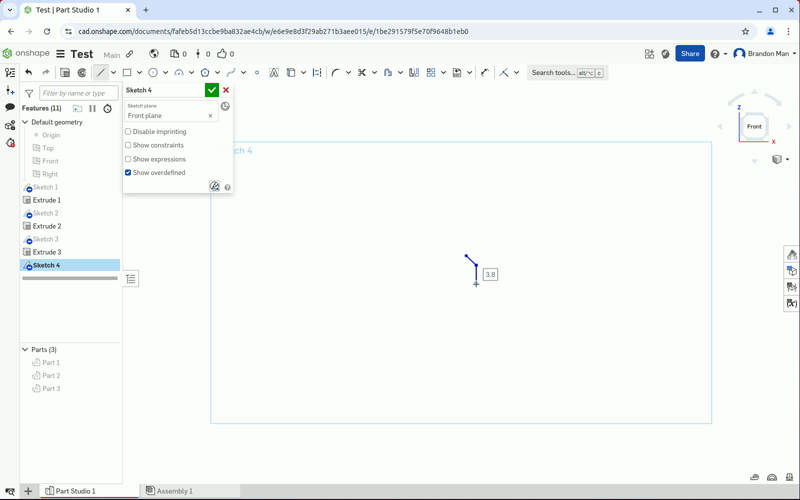
mouse_move(506, 283)
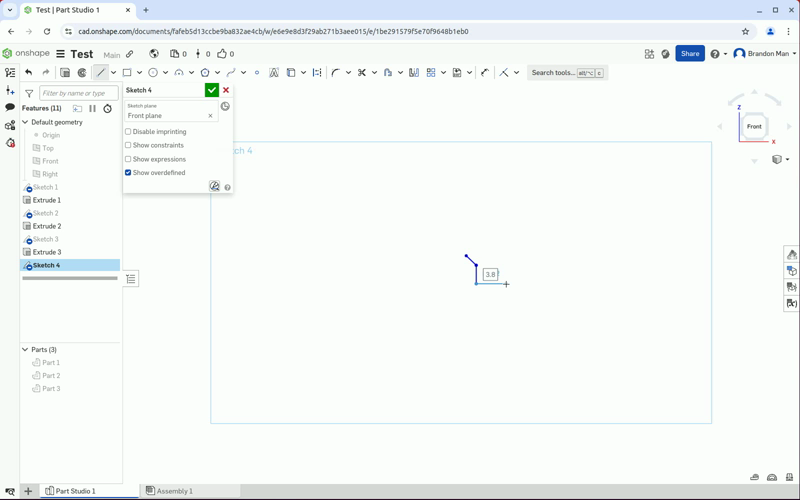
mouse_move(483, 283)
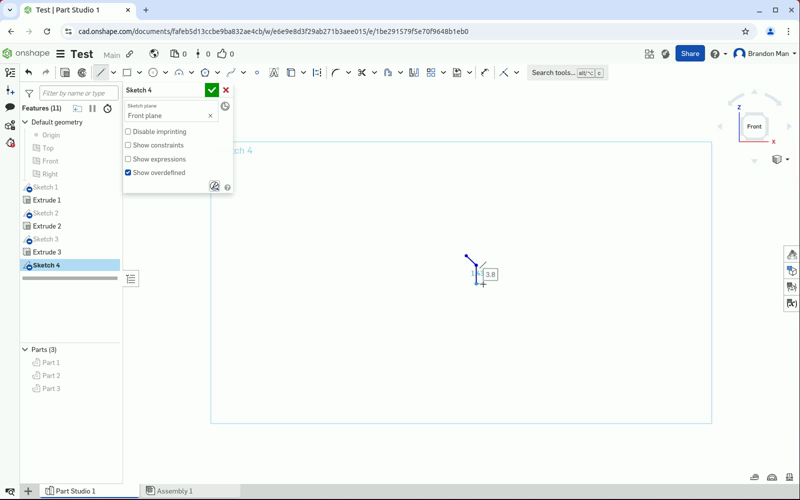
scroll(6)
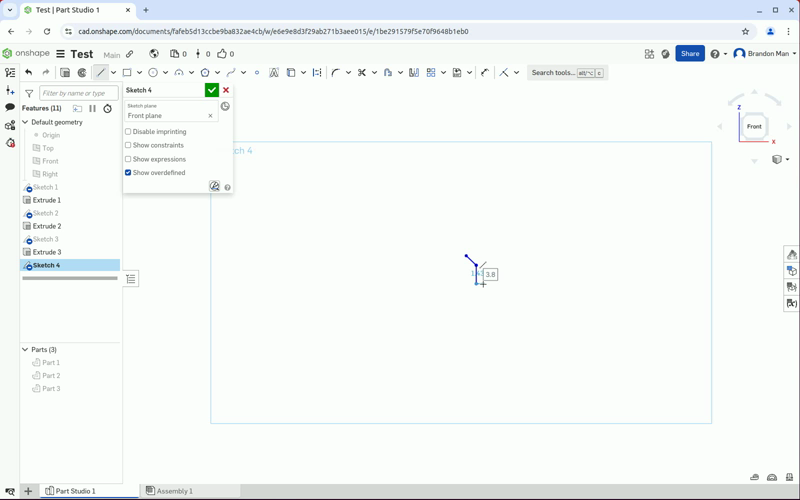
scroll(6)
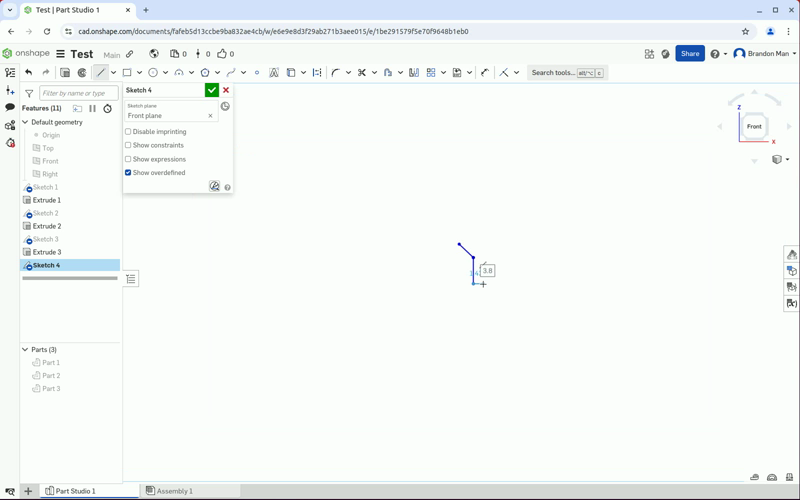
scroll(6)
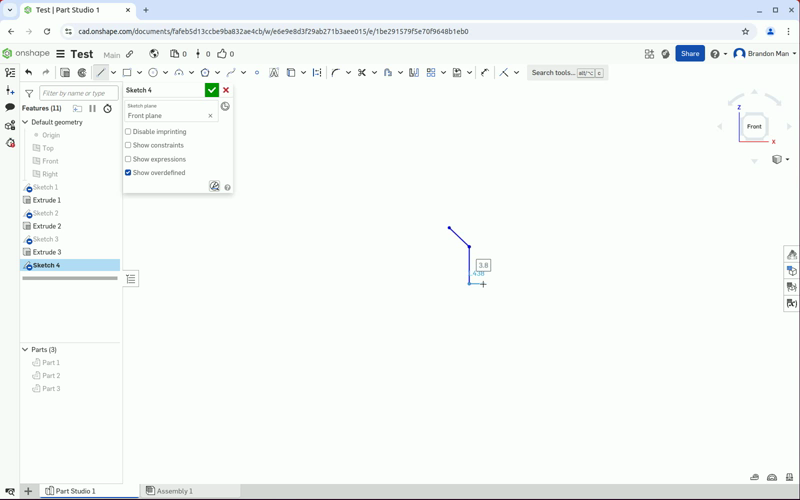
scroll(6)
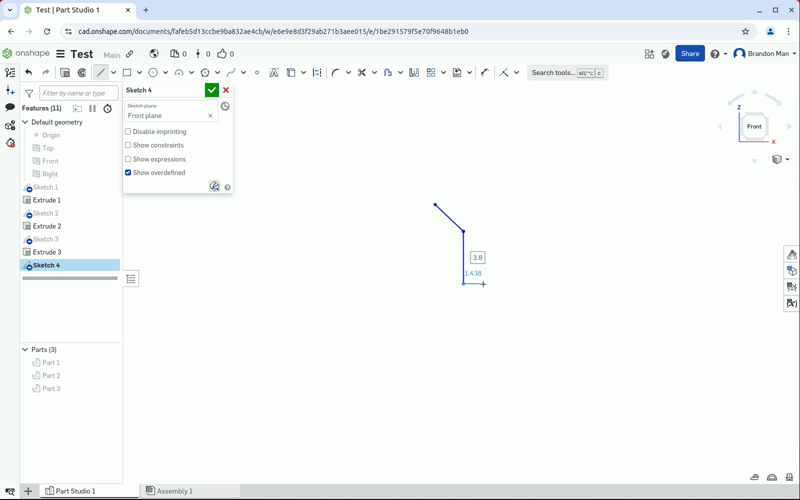
scroll(6)
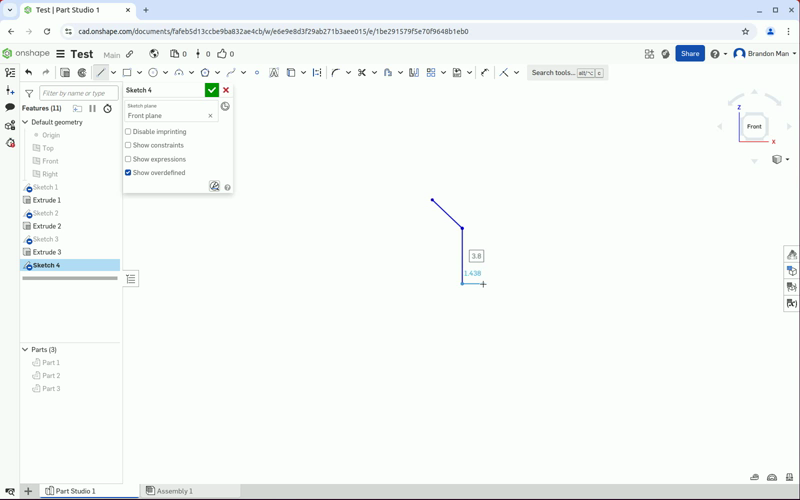
scroll(6)
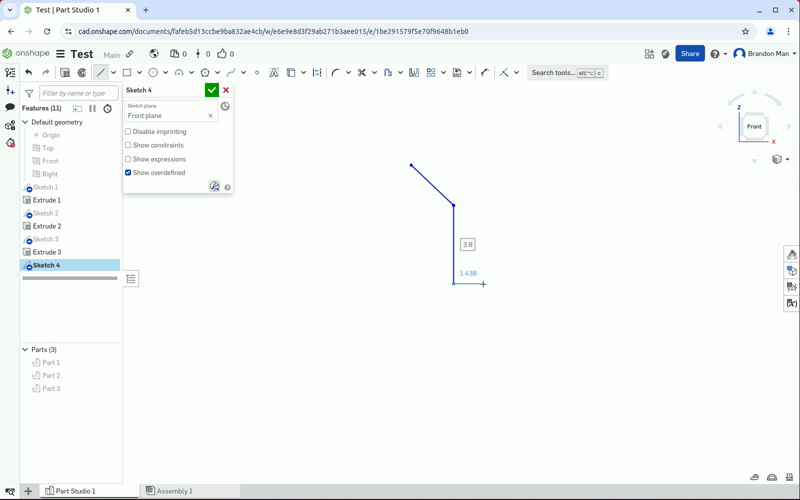
scroll(6)
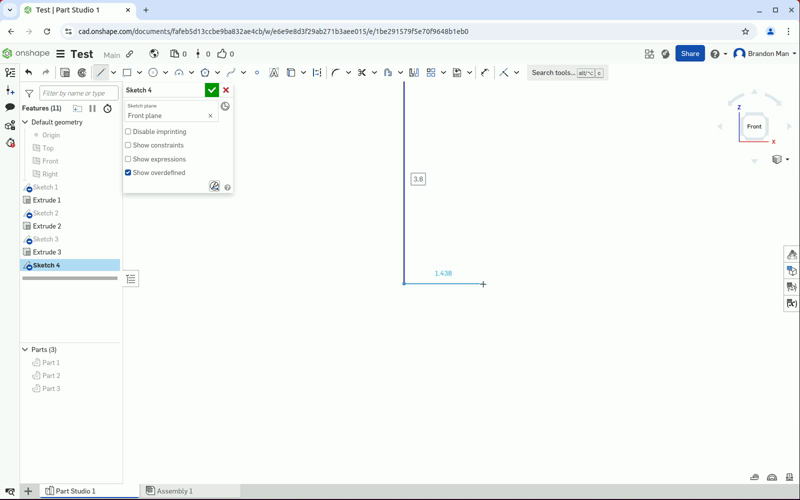
click(483, 283)
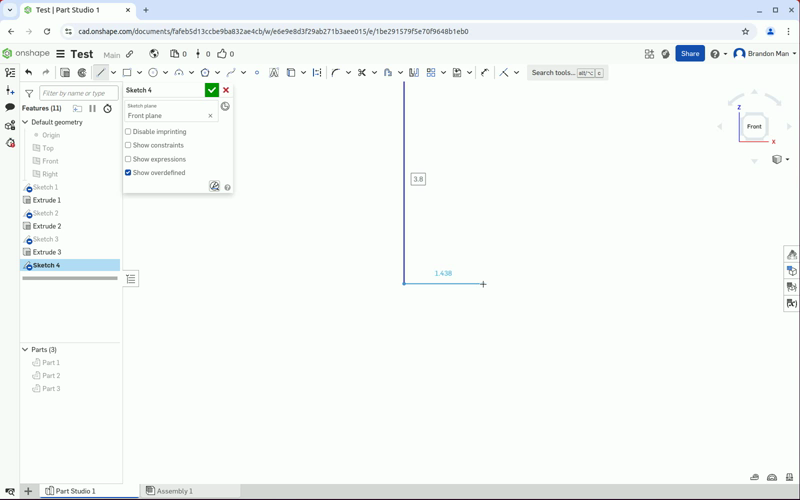
scroll(-6)
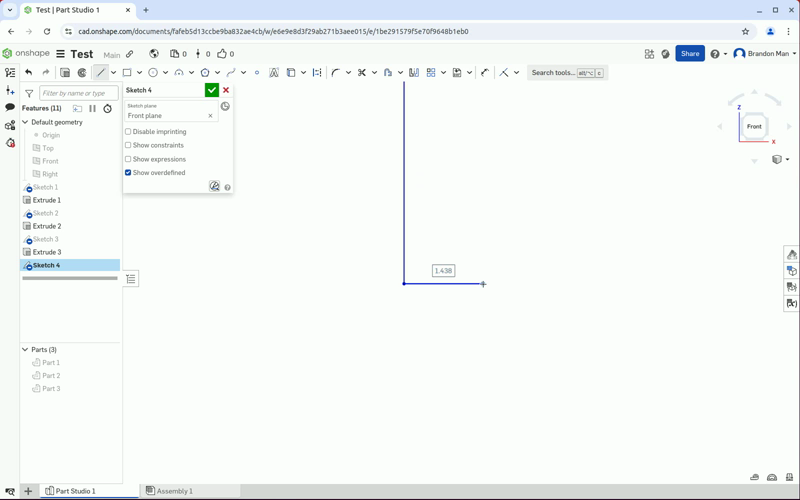
scroll(-6)
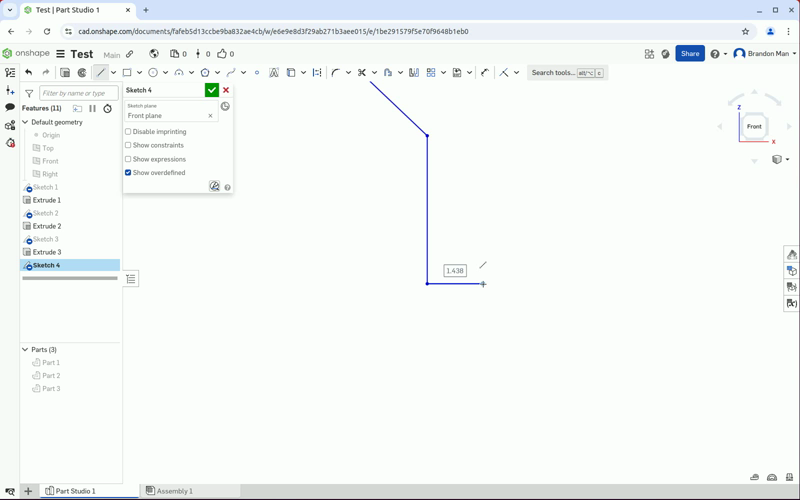
scroll(-6)
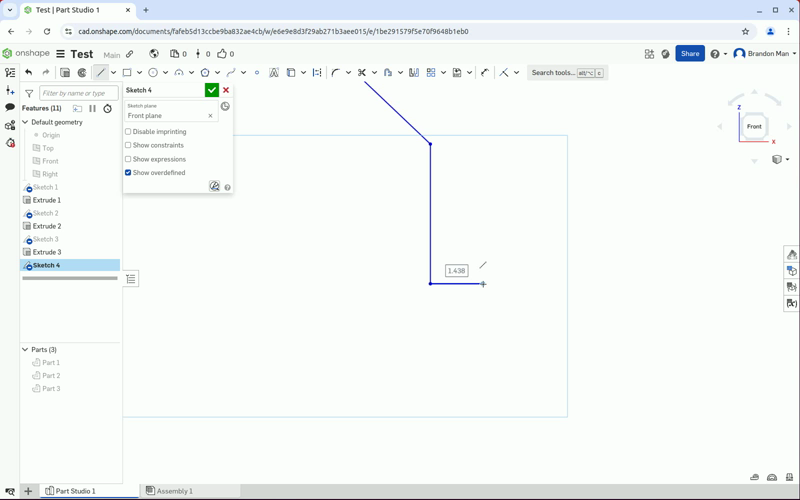
scroll(-6)
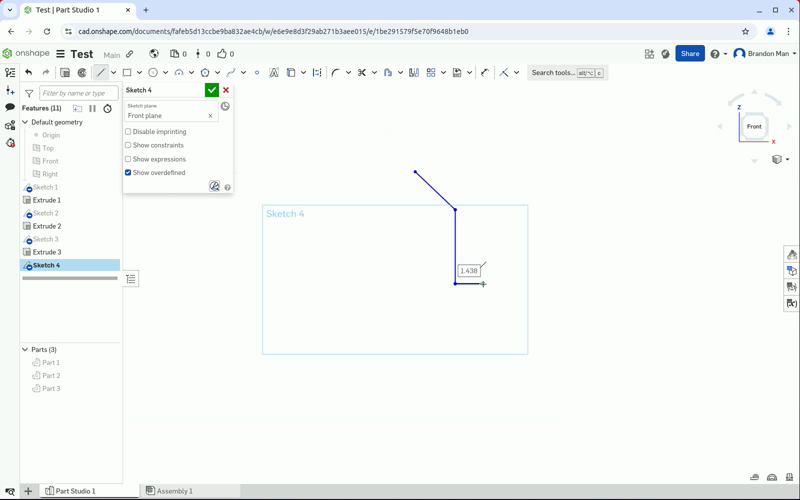
scroll(-6)
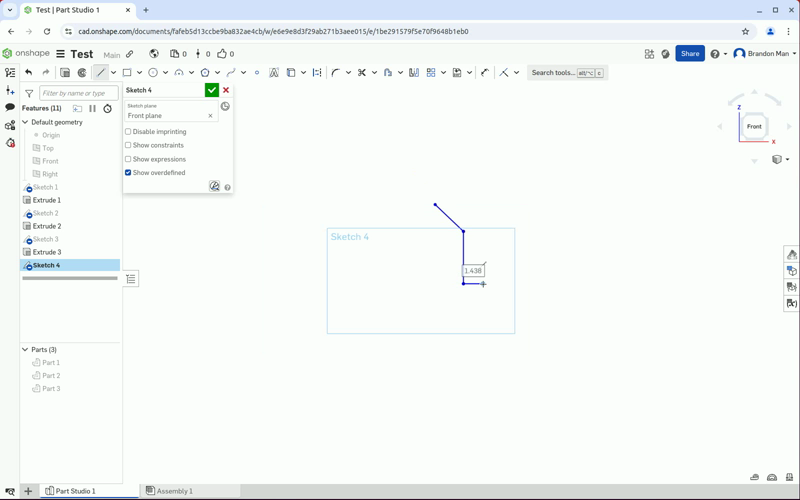
scroll(-6)
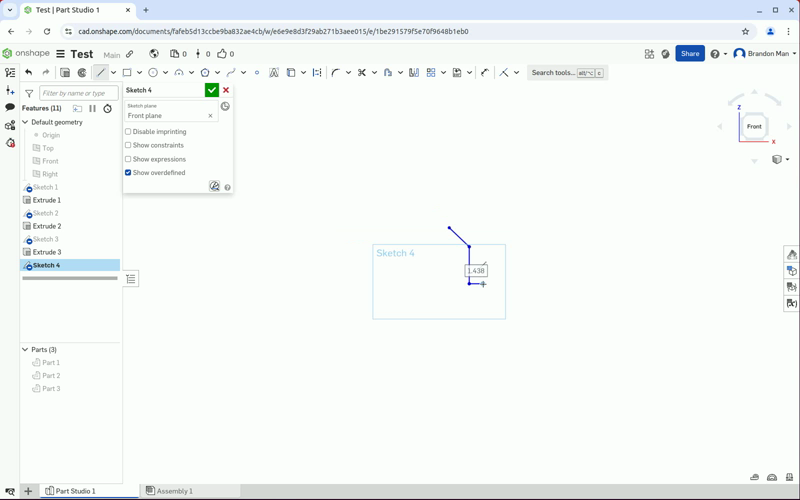
scroll(-6)
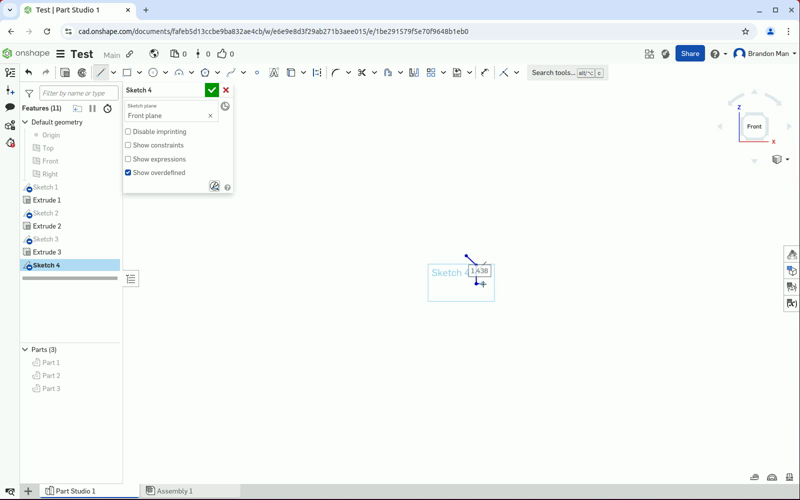
key_up(shift)
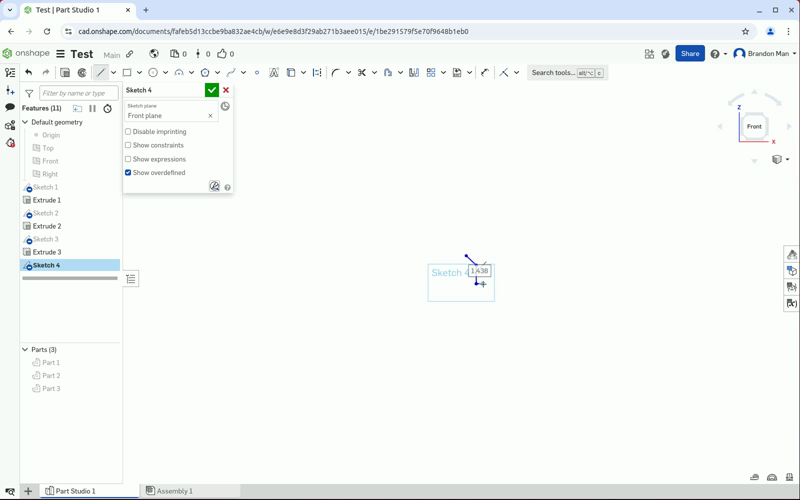
key_down(shift)
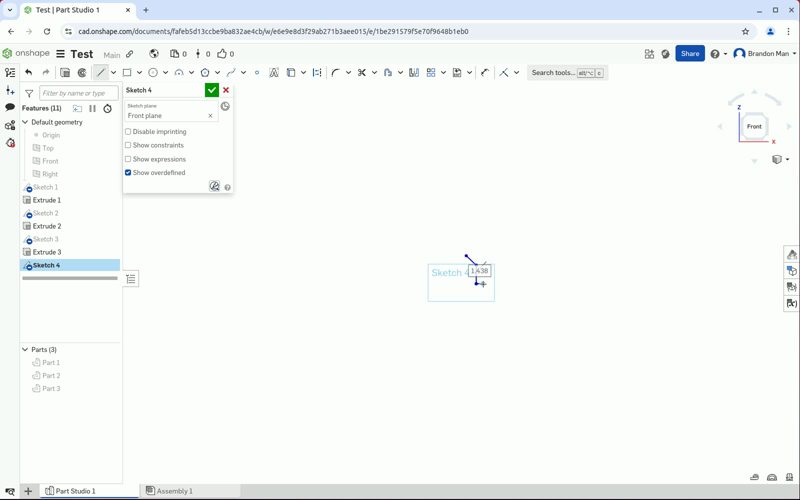
mouse_move(513, 283)
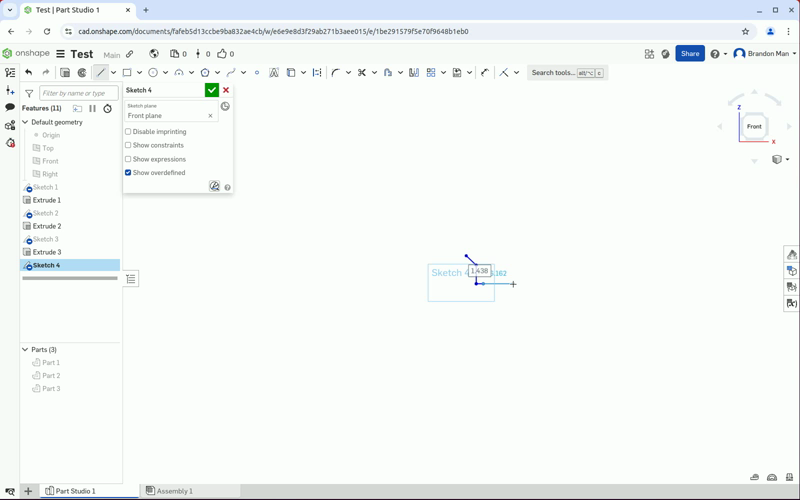
mouse_move(483, 279)
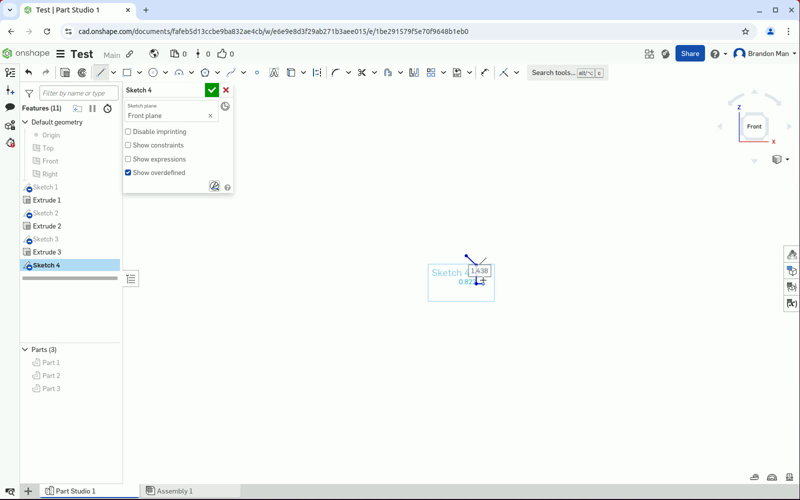
scroll(6)
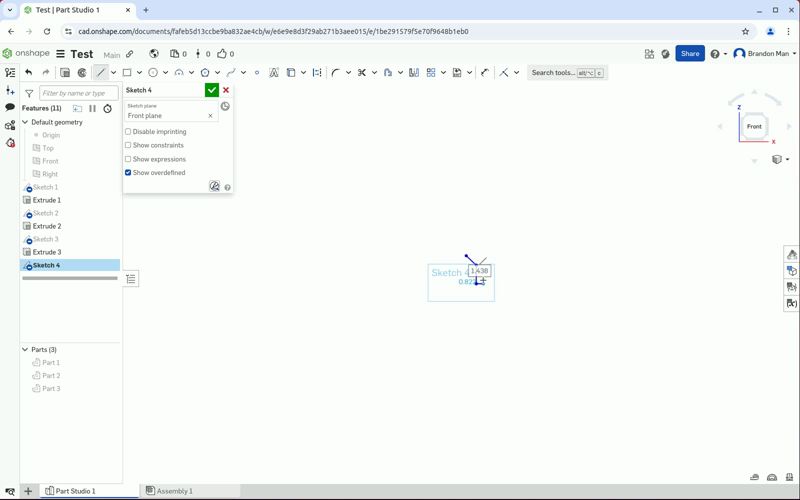
scroll(6)
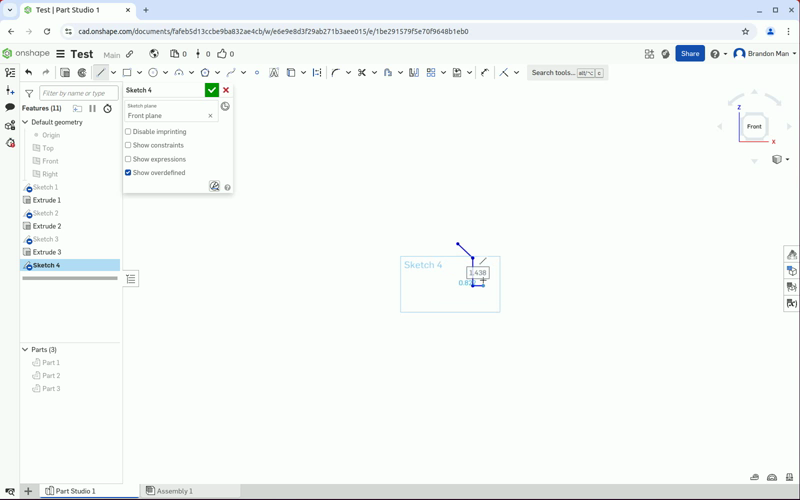
scroll(6)
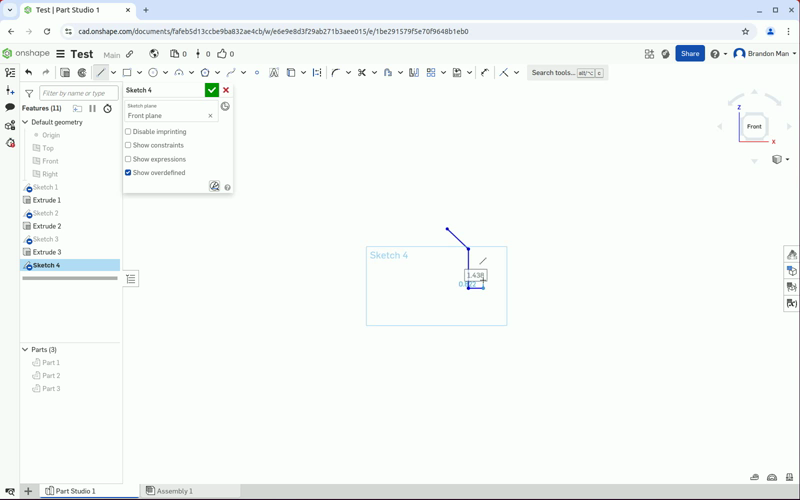
scroll(6)
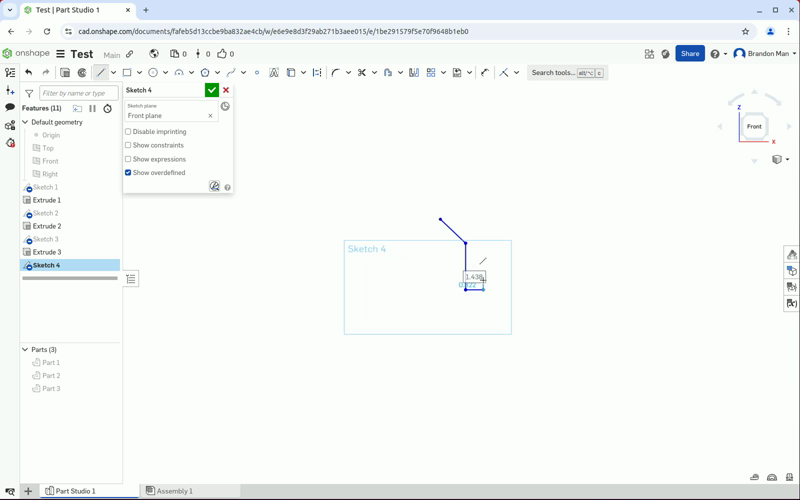
scroll(6)
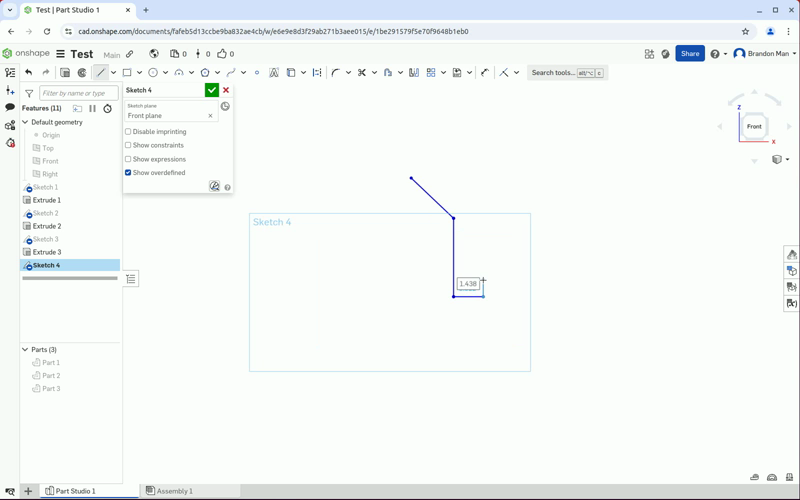
scroll(6)
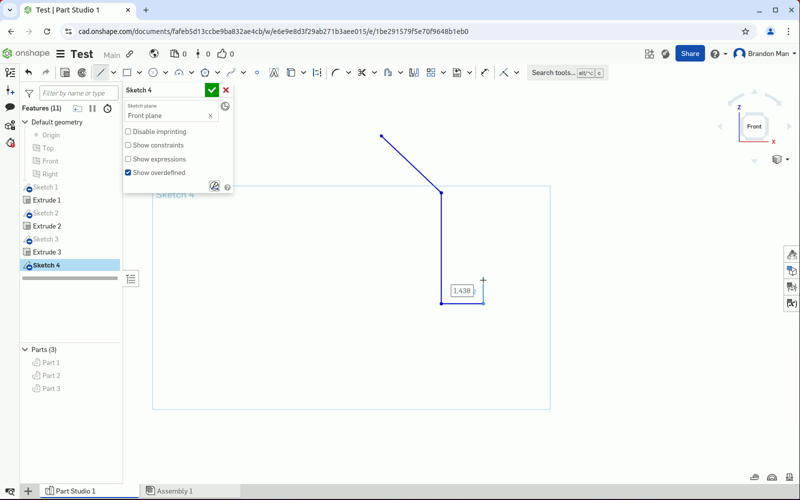
scroll(6)
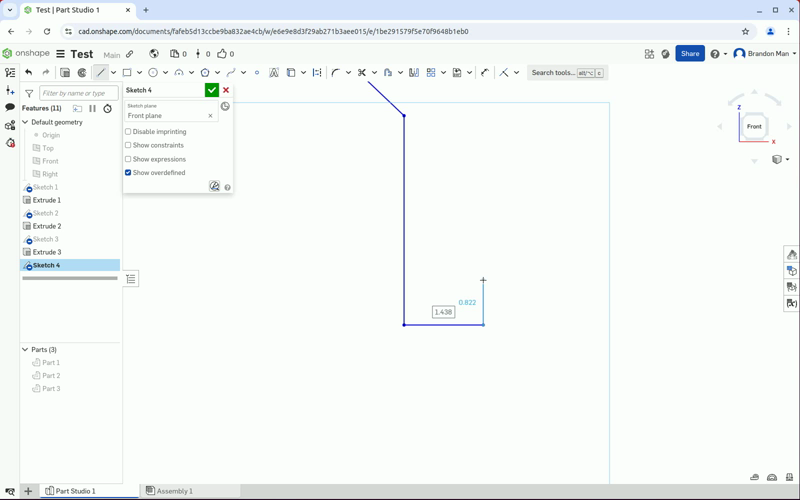
click(483, 279)
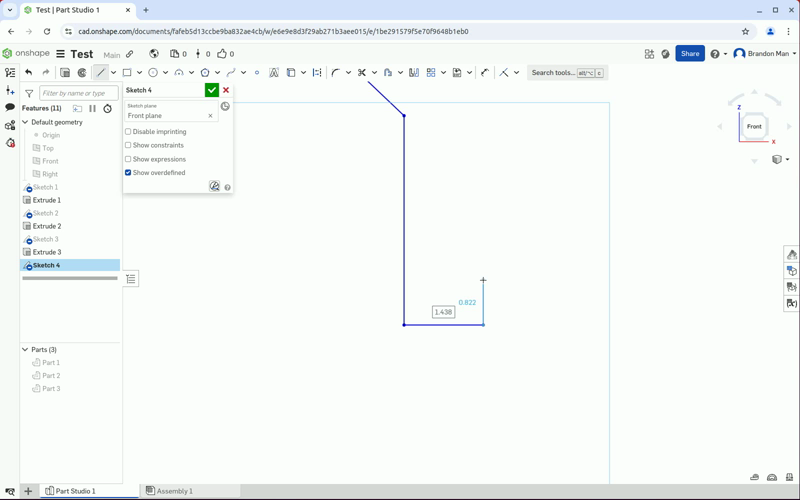
scroll(-6)
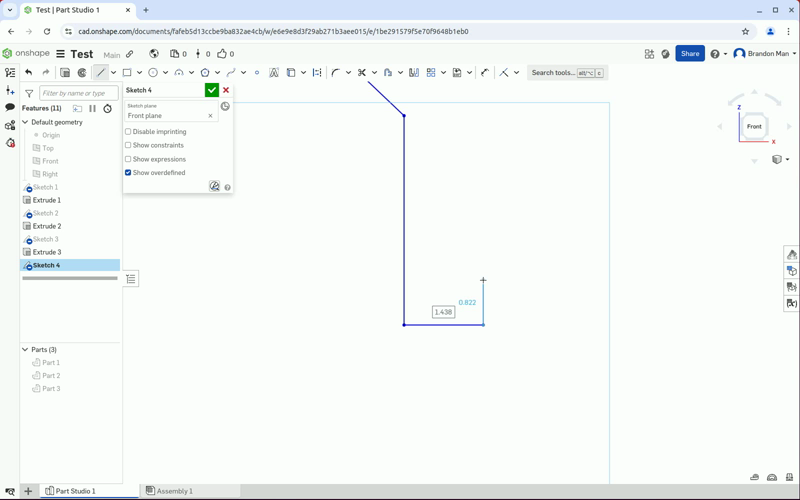
scroll(-6)
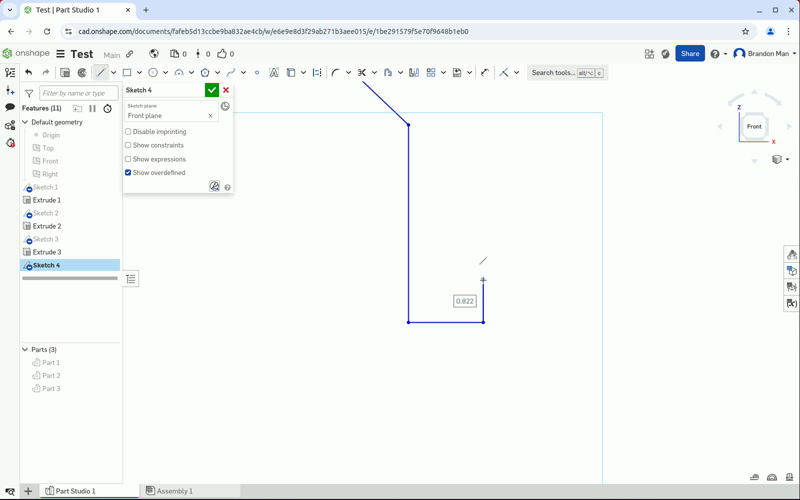
scroll(-6)
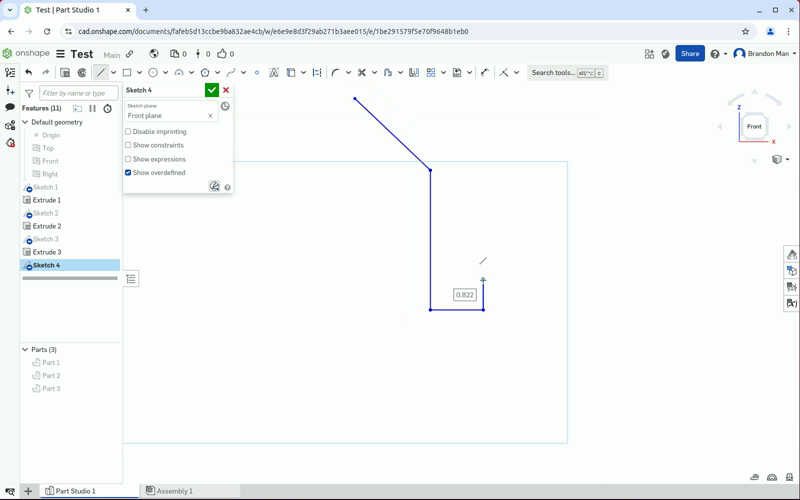
scroll(-6)
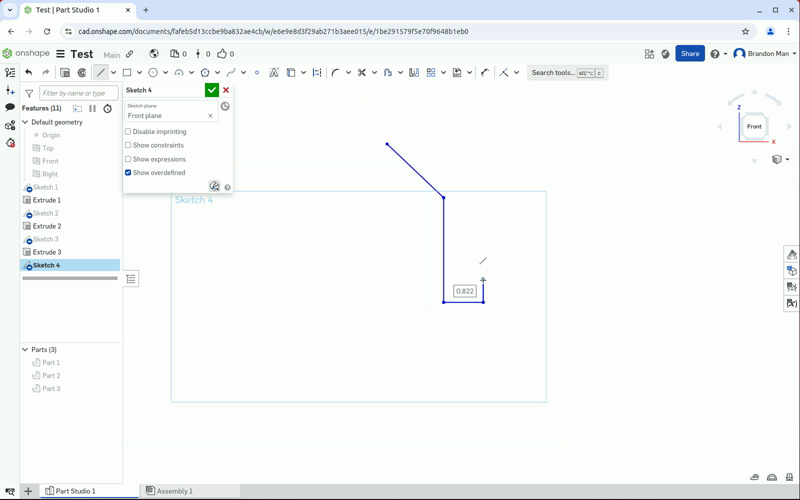
scroll(-6)
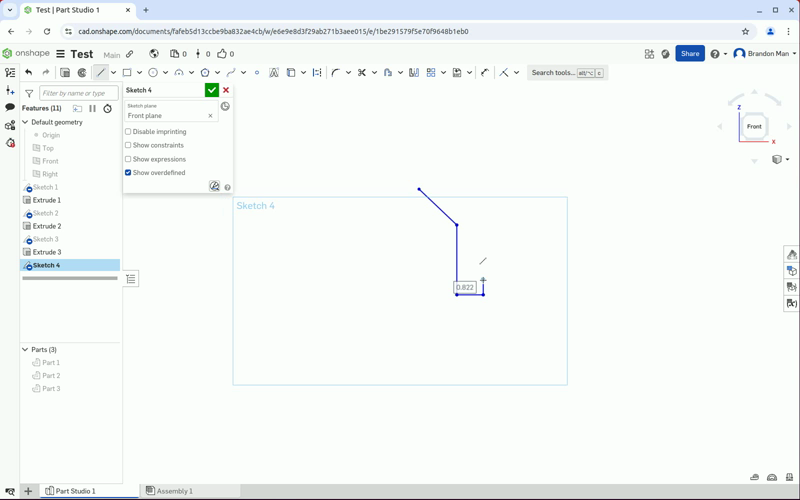
scroll(-6)
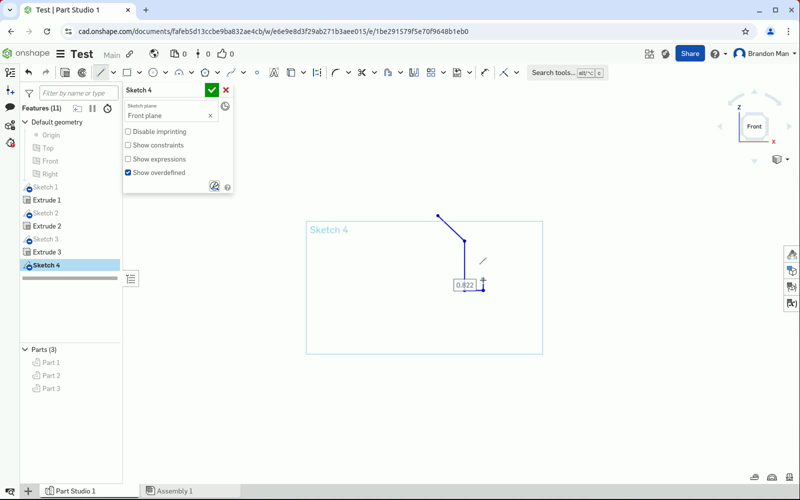
scroll(-6)
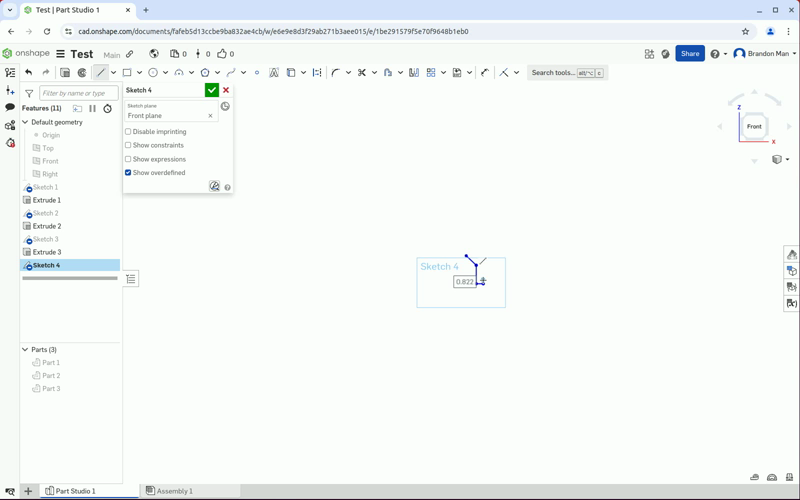
key_up(shift)
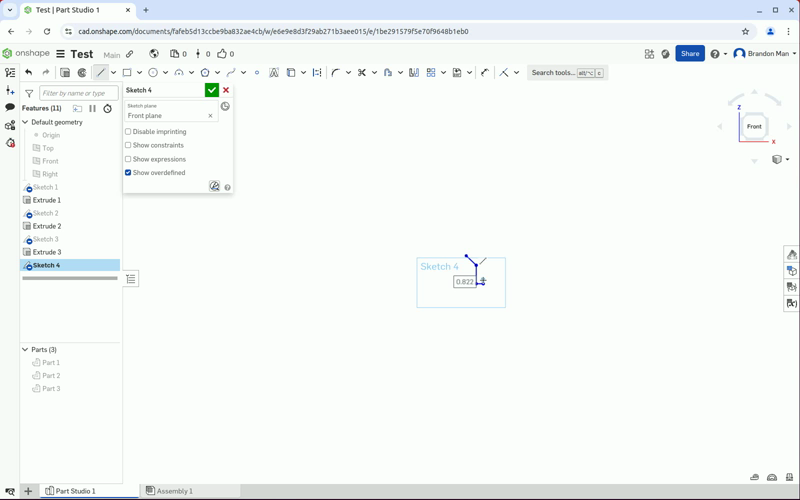
key_down(shift)
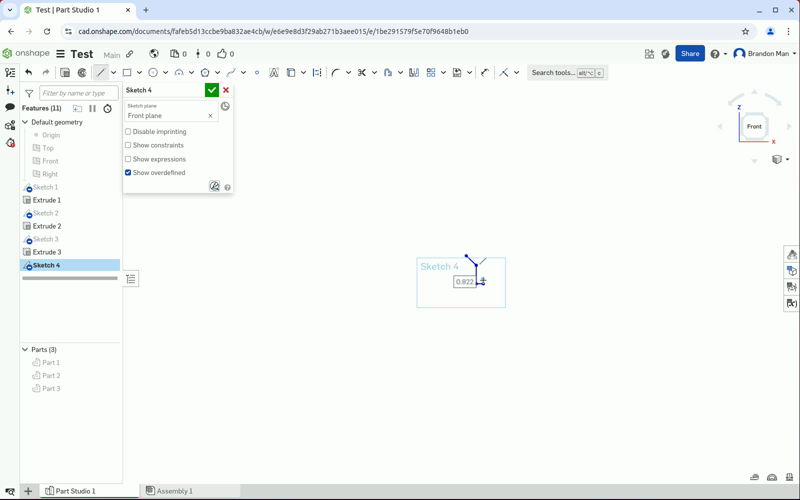
mouse_move(513, 279)
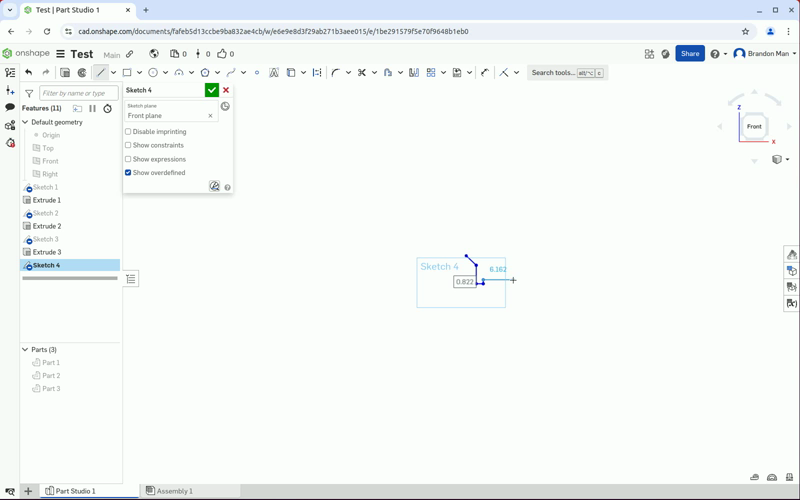
mouse_move(507, 255)
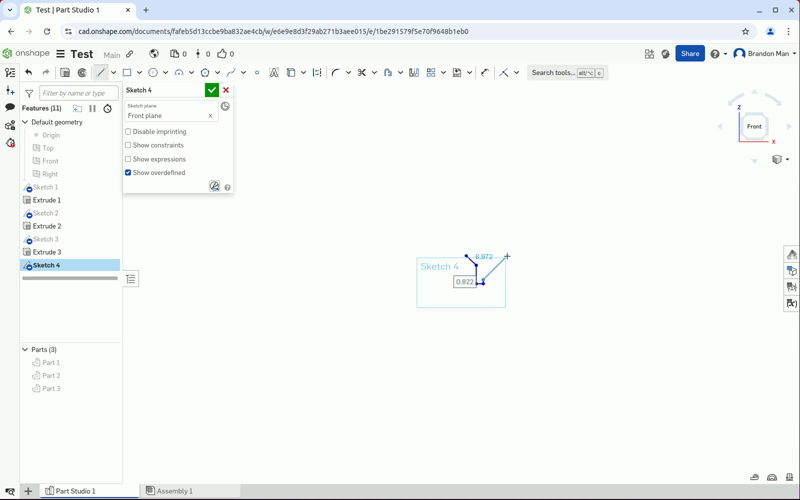
click(507, 255)
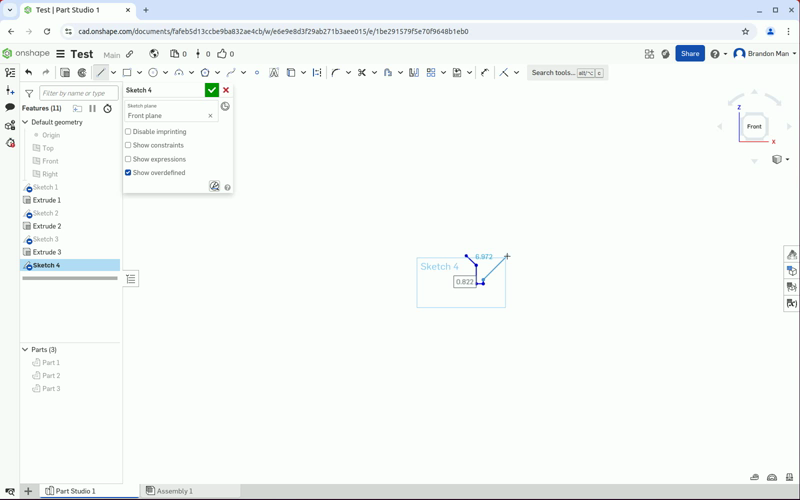
key_up(shift)
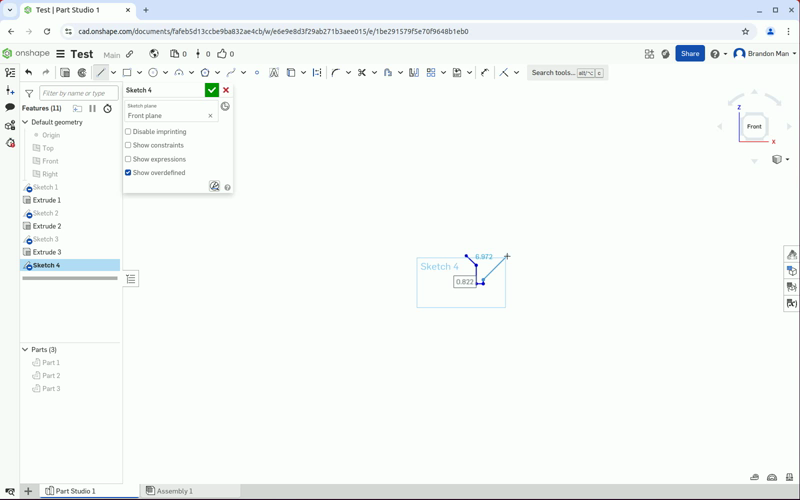
mouse_move(537, 255)
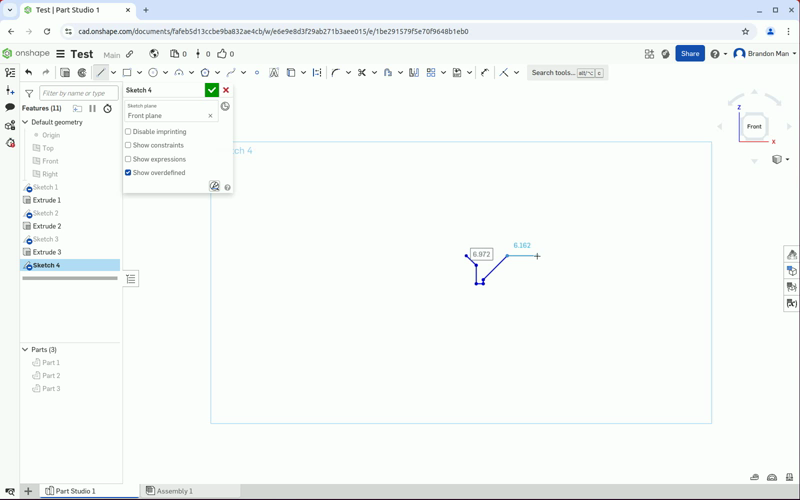
key_down(shift)
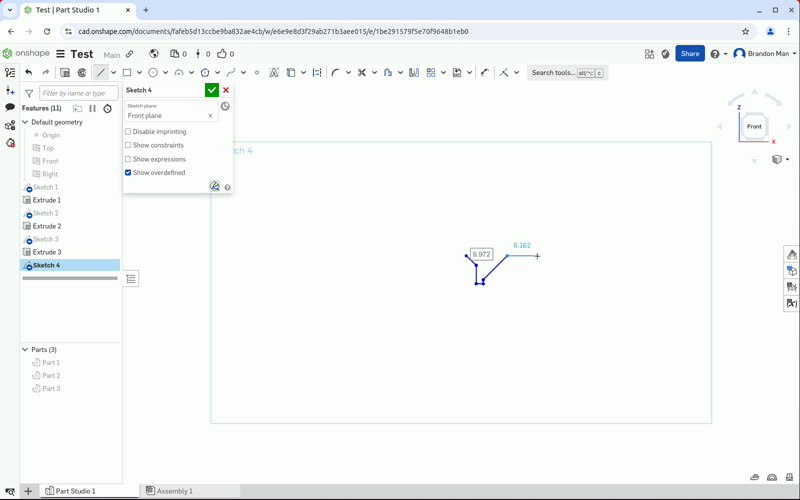
mouse_move(466, 255)
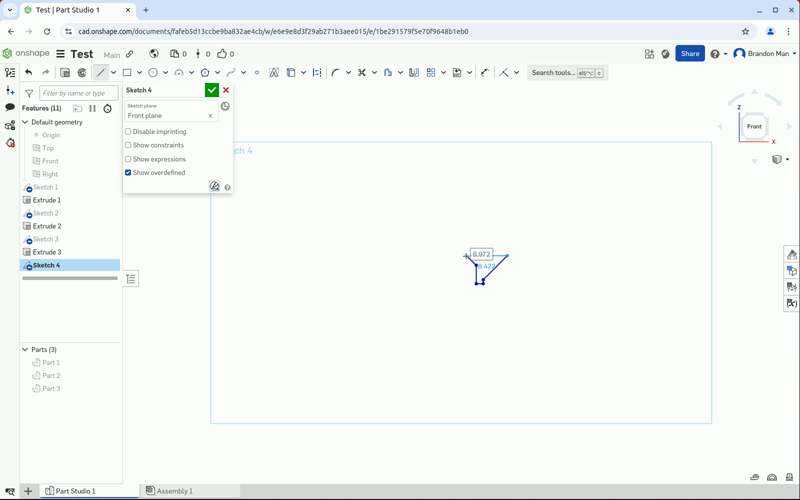
key_up(shift)
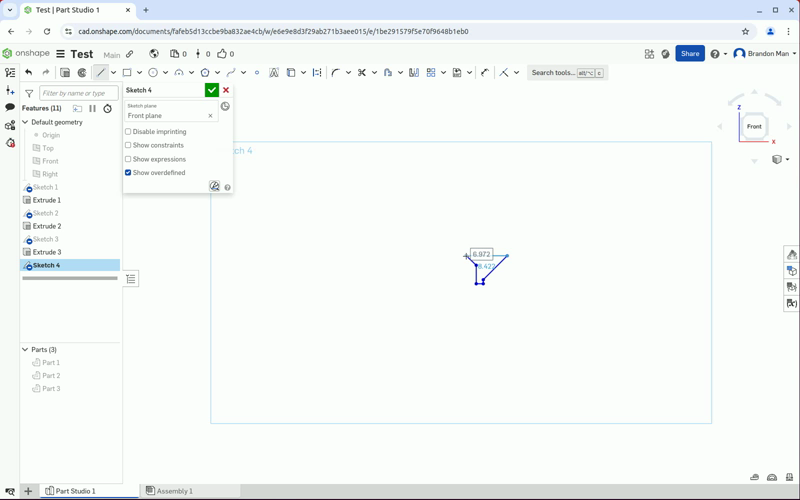
click(466, 255)
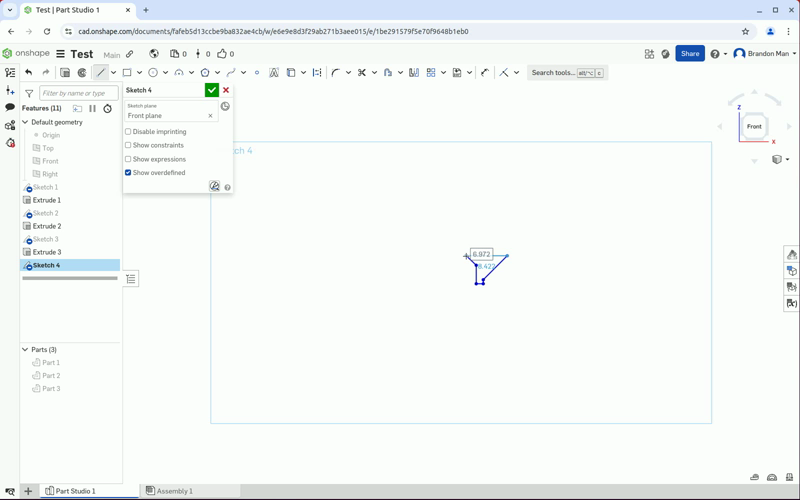
key(esc)
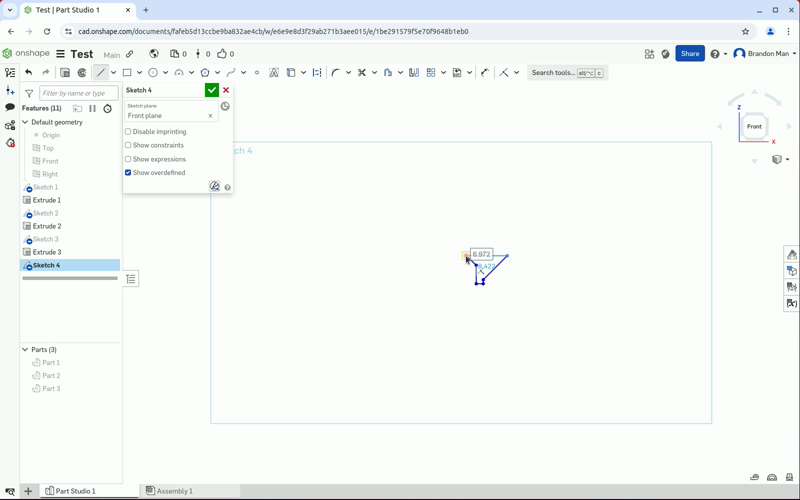
mouse_move(476, 261)
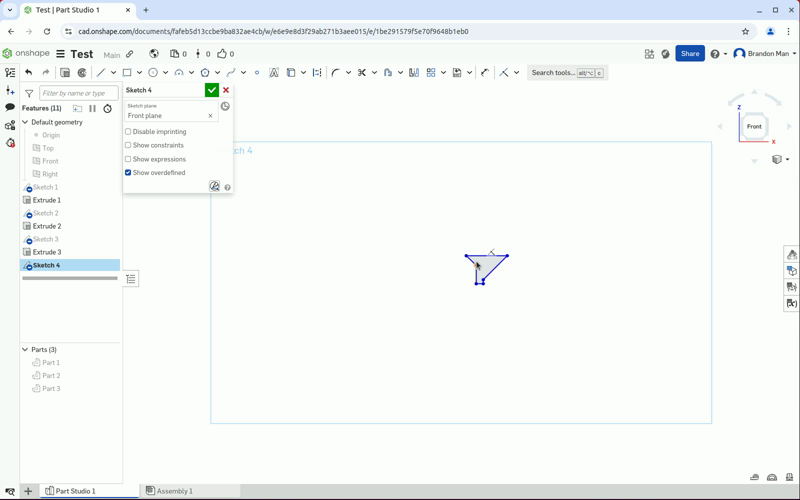
scroll(6)
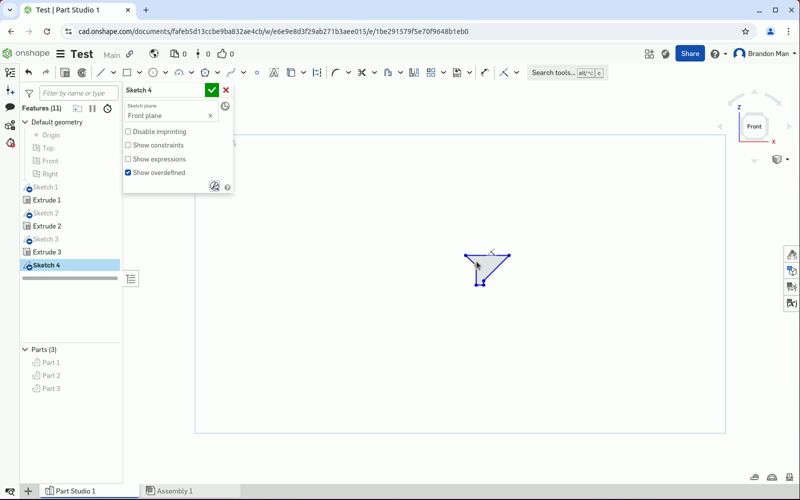
scroll(6)
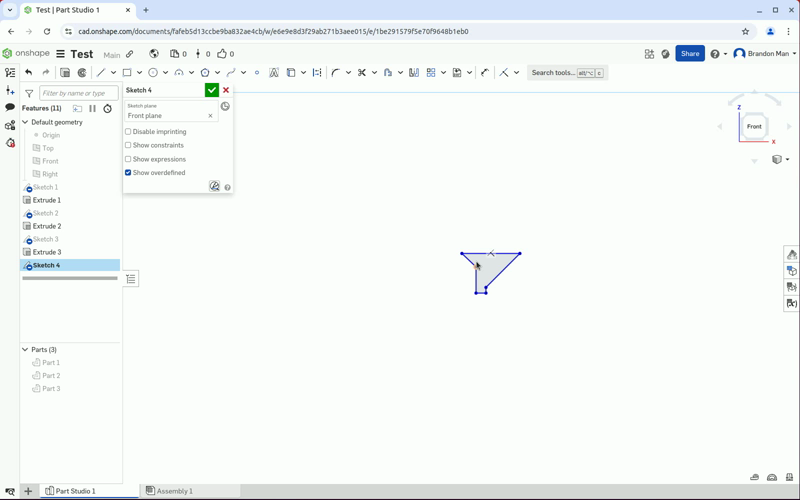
scroll(6)
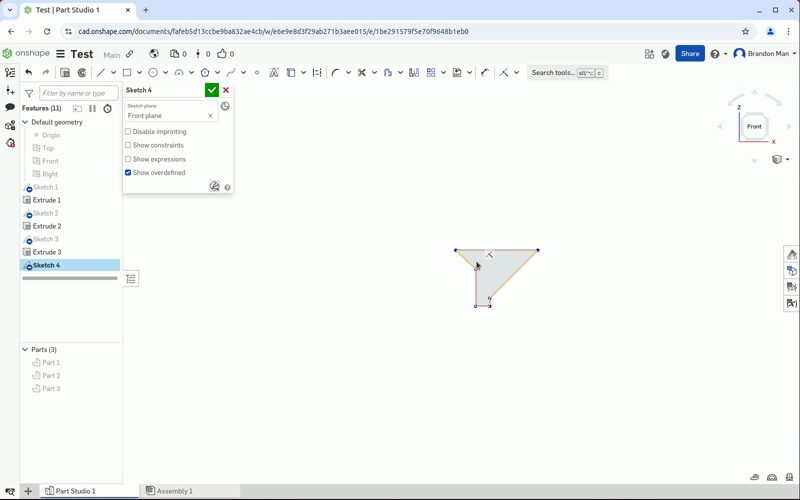
scroll(6)
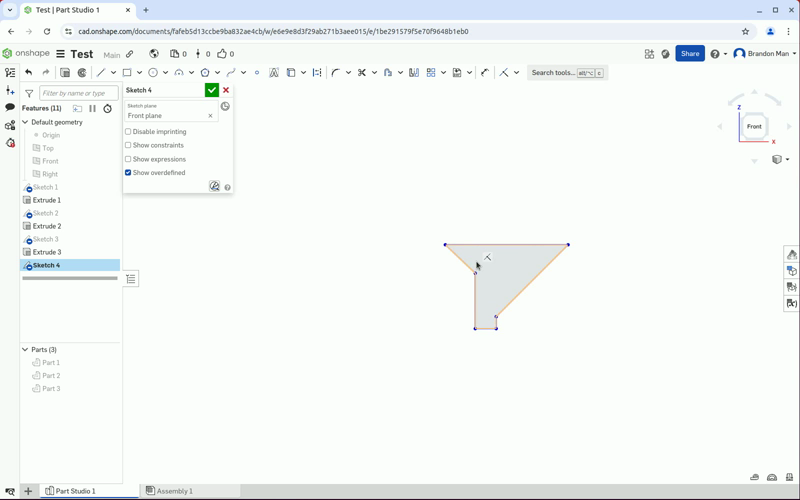
scroll(6)
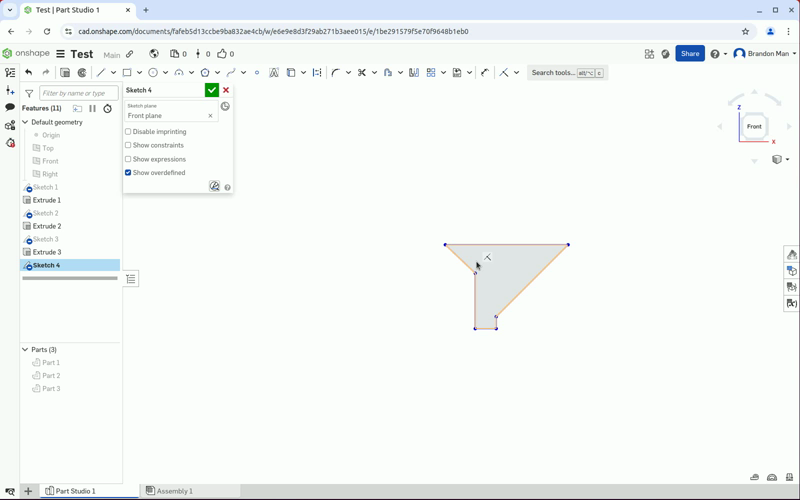
scroll(6)
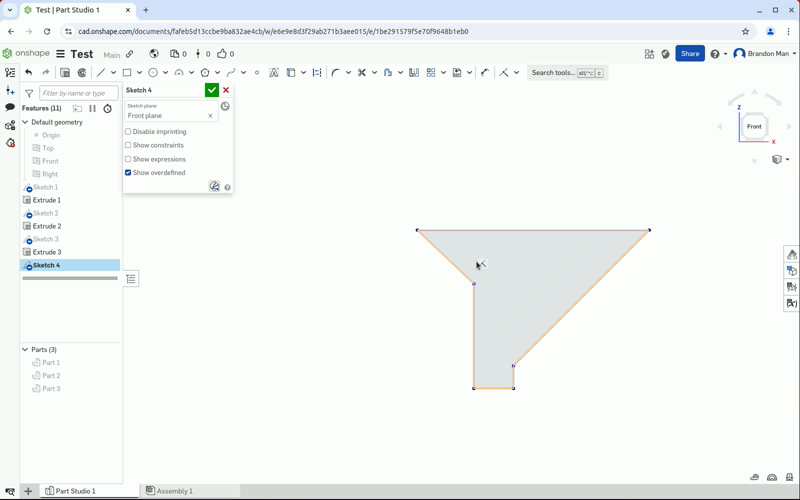
scroll(6)
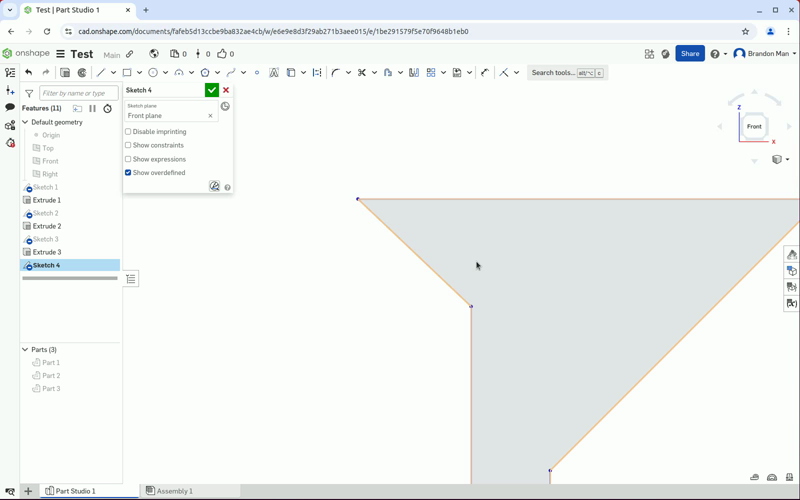
click(476, 261)
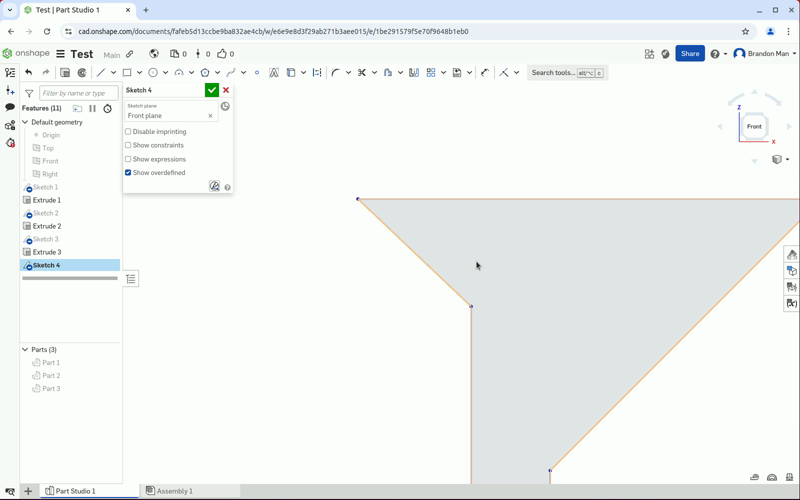
scroll(-6)
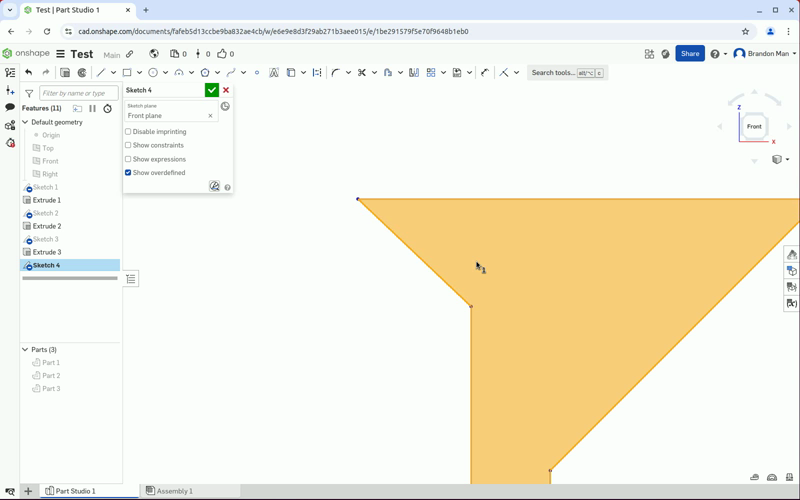
scroll(-6)
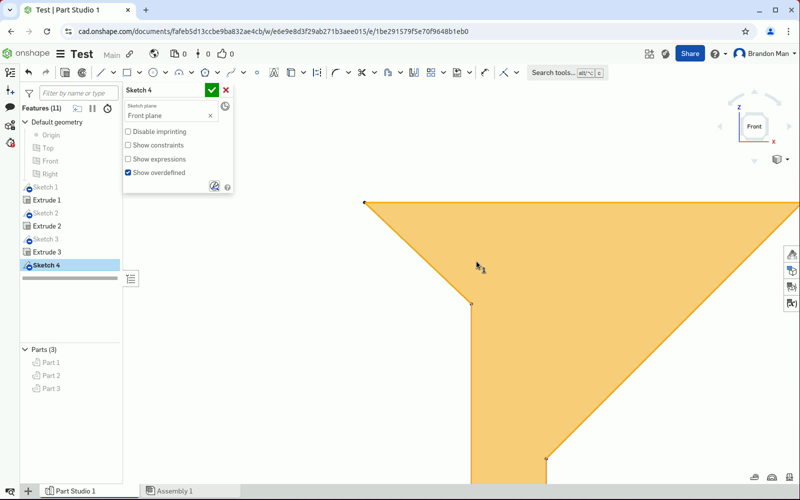
scroll(-6)
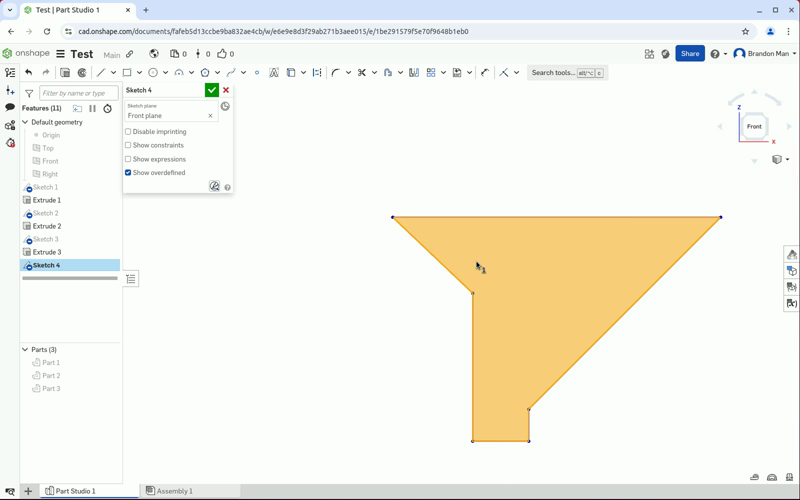
scroll(-6)
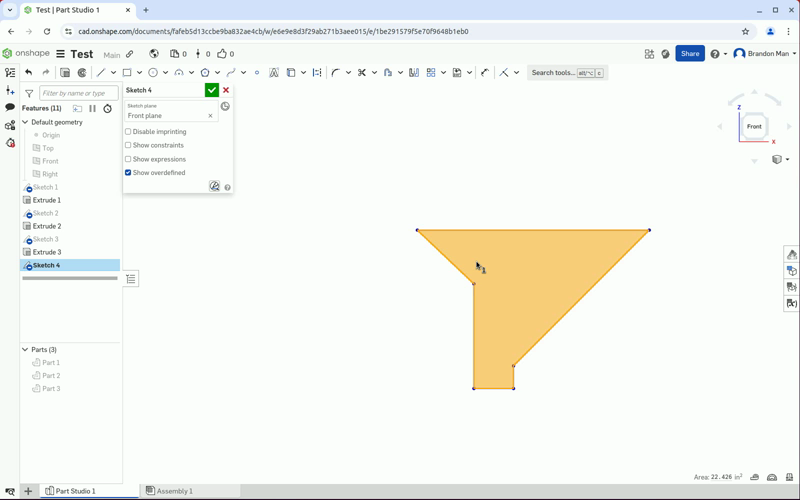
scroll(-6)
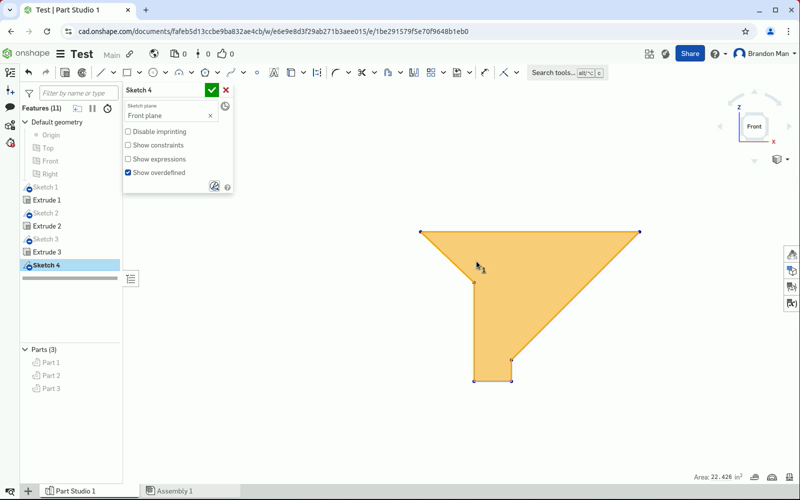
scroll(-6)
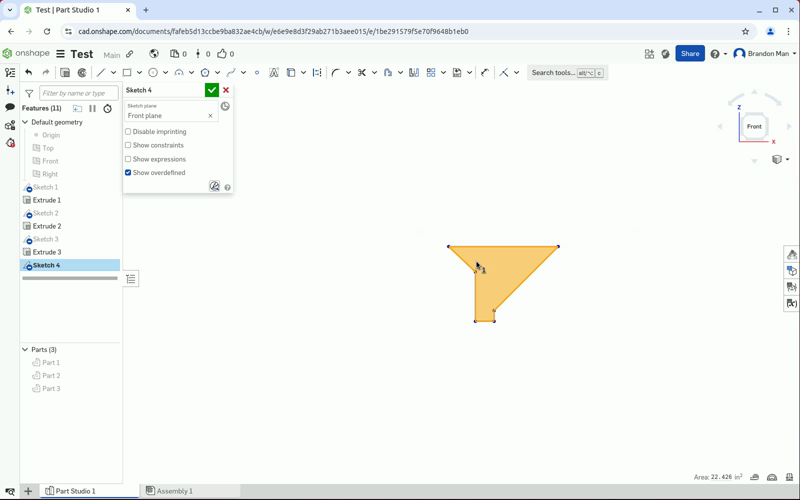
scroll(-6)
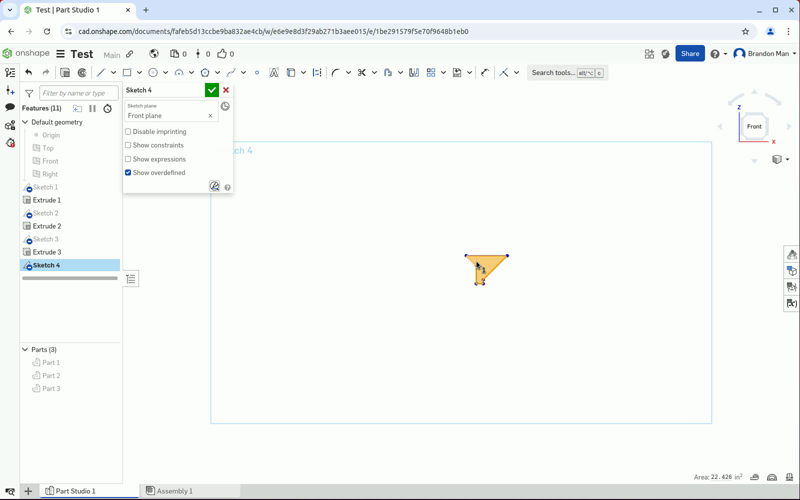
mouse_move(73, 352)
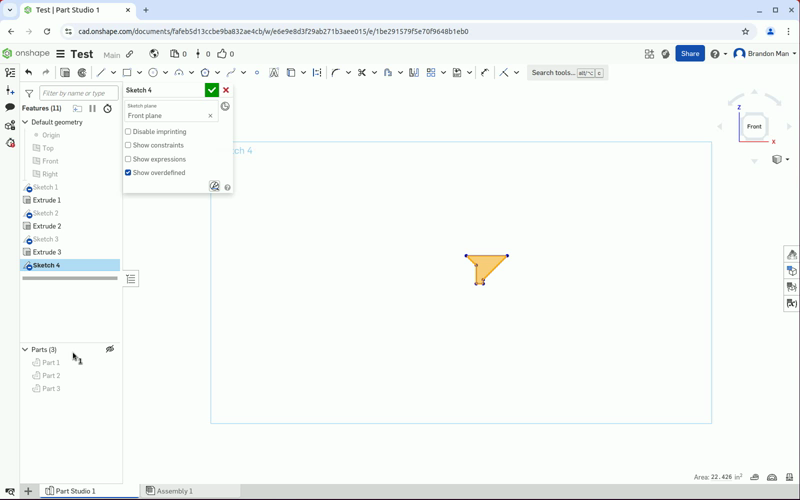
key(shift+y)
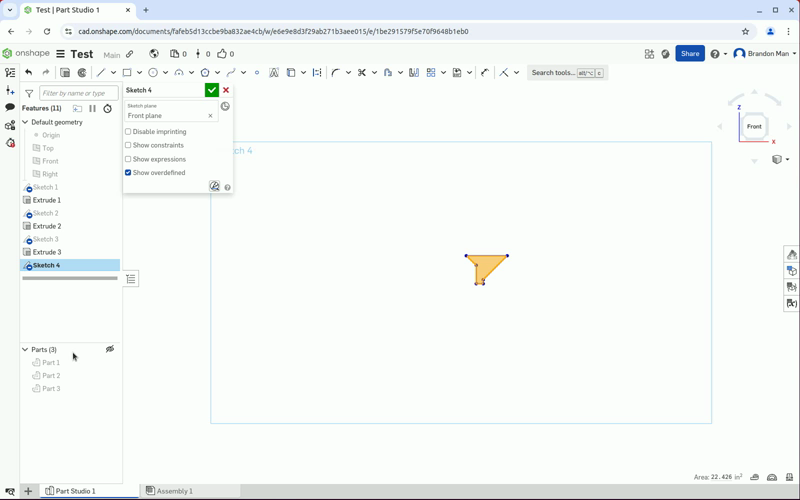
key(shift+e)
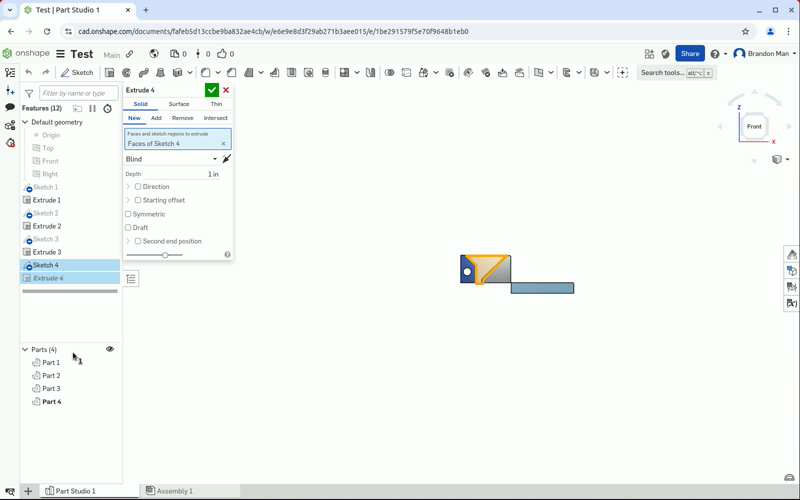
mouse_move(143, 106)
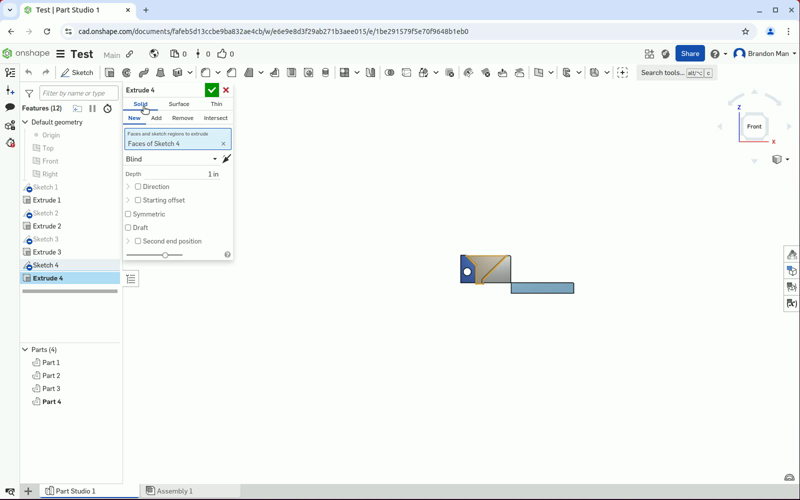
click(143, 106)
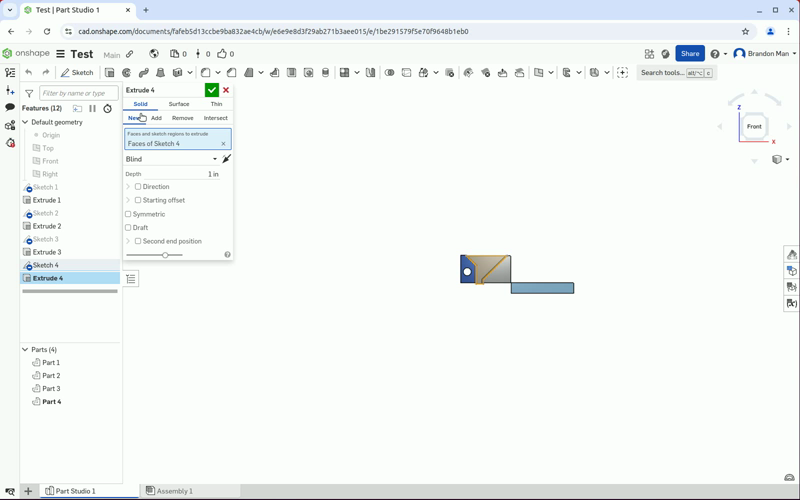
mouse_move(137, 120)
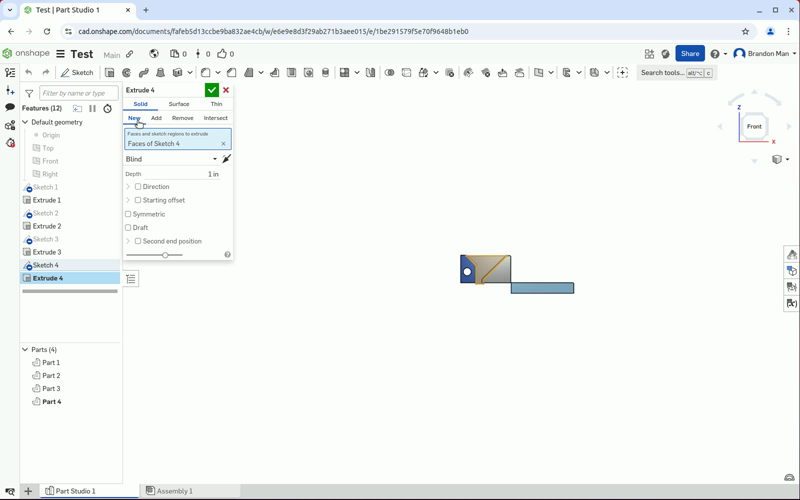
click(137, 120)
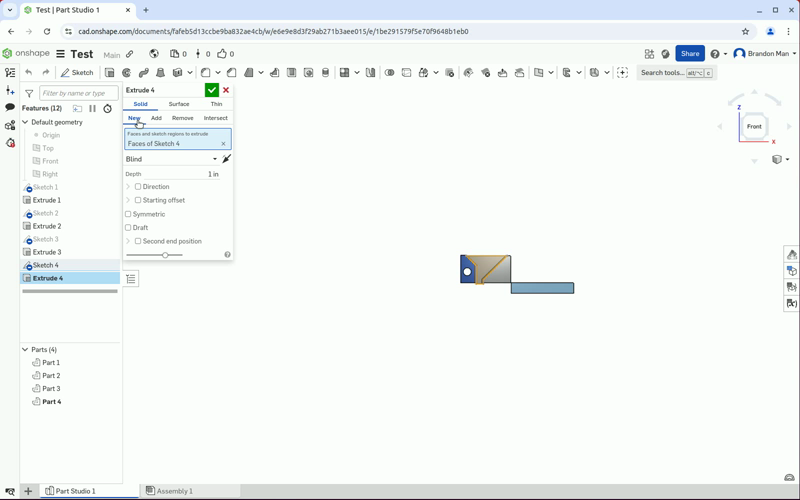
key(tab, 4)
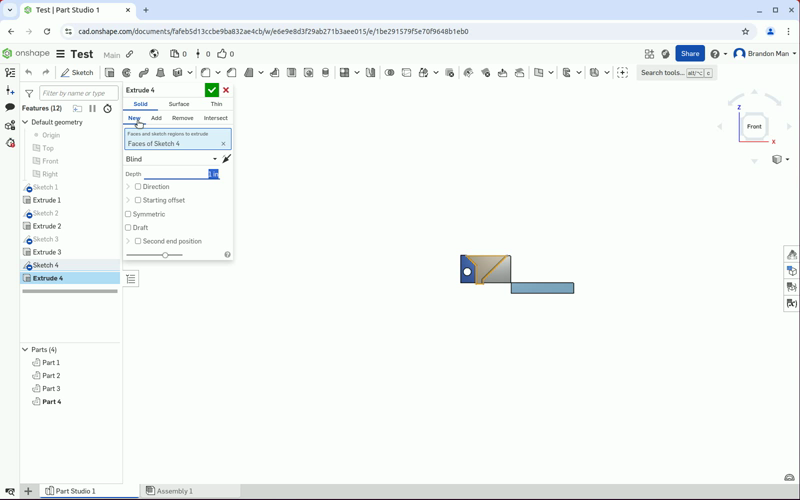
text(2.889)
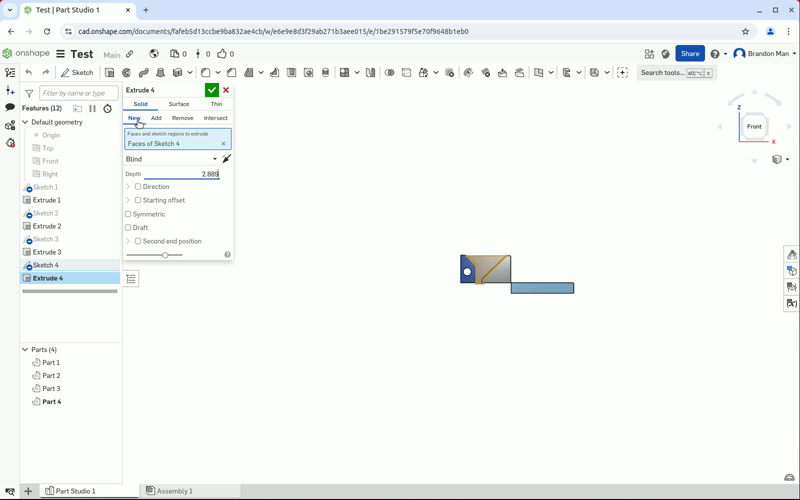
key(enter)
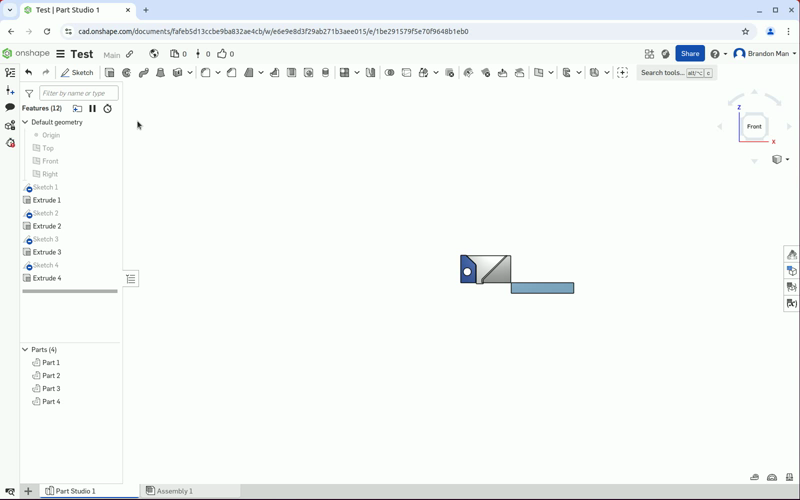
key(shift+h)
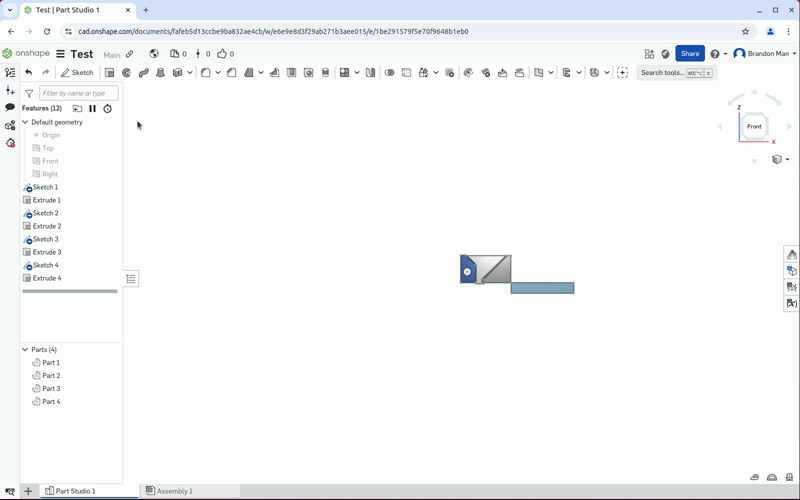
key(shift+h)
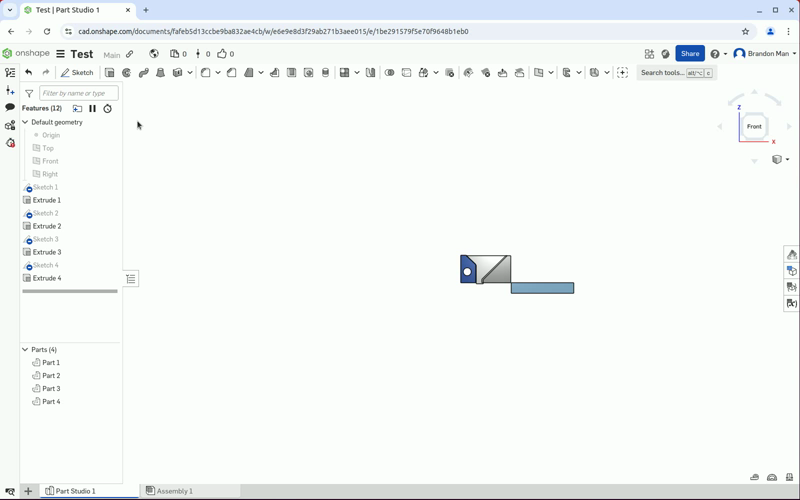
mouse_move(73, 189)
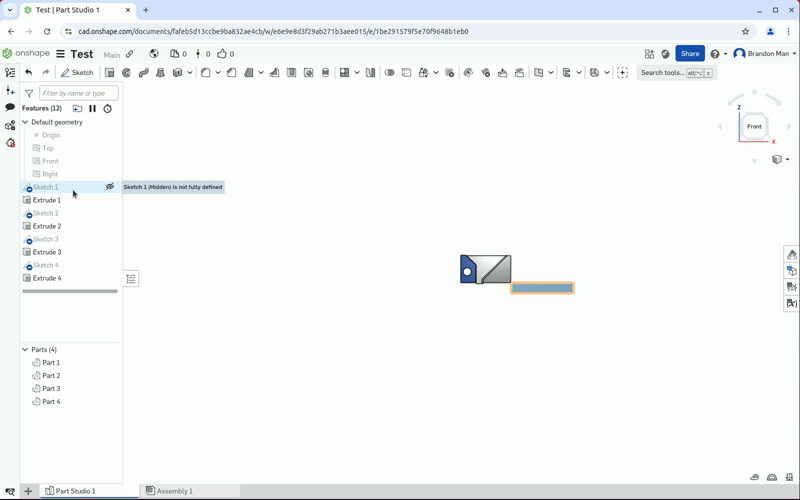
click(73, 189)
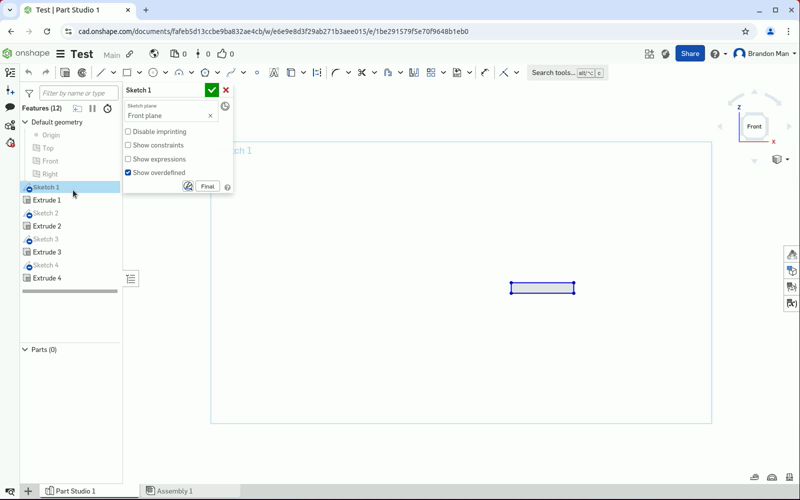
mouse_move(229, 92)
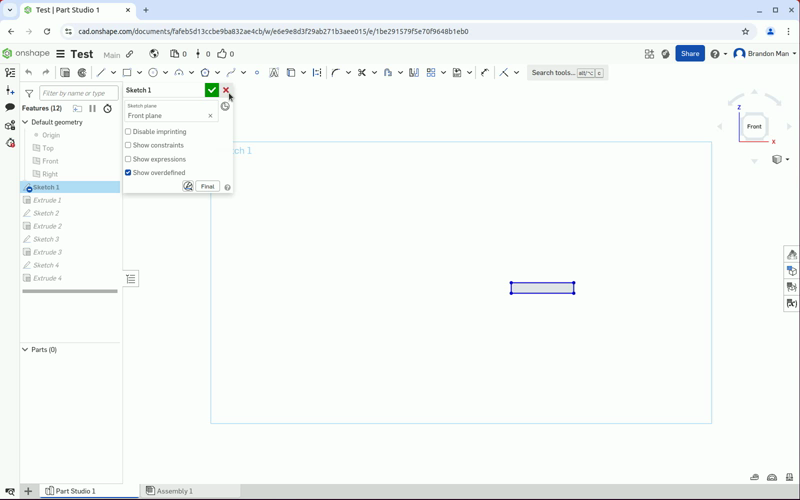
click(229, 92)
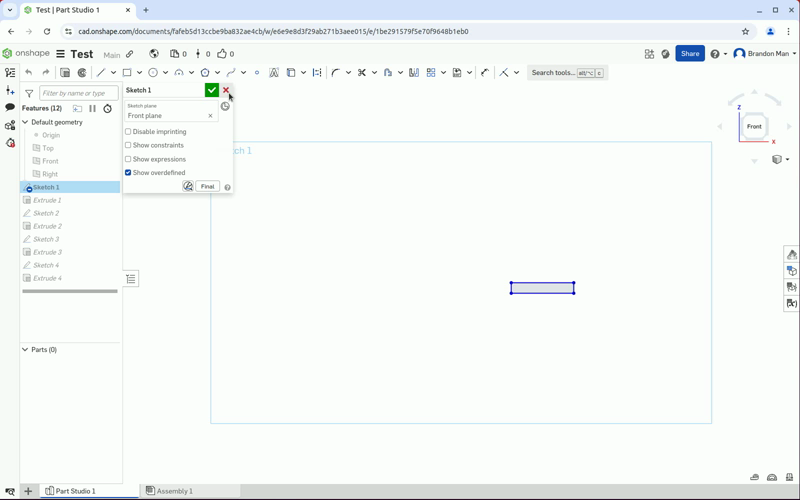
key(shift+s)
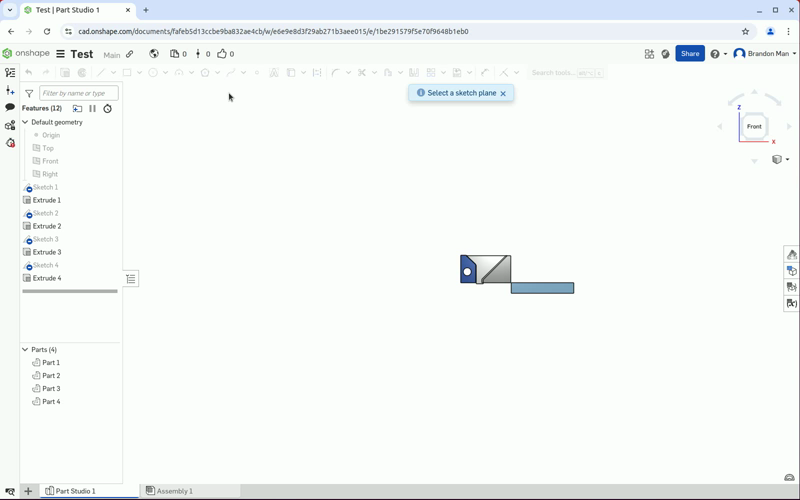
mouse_move(73, 163)
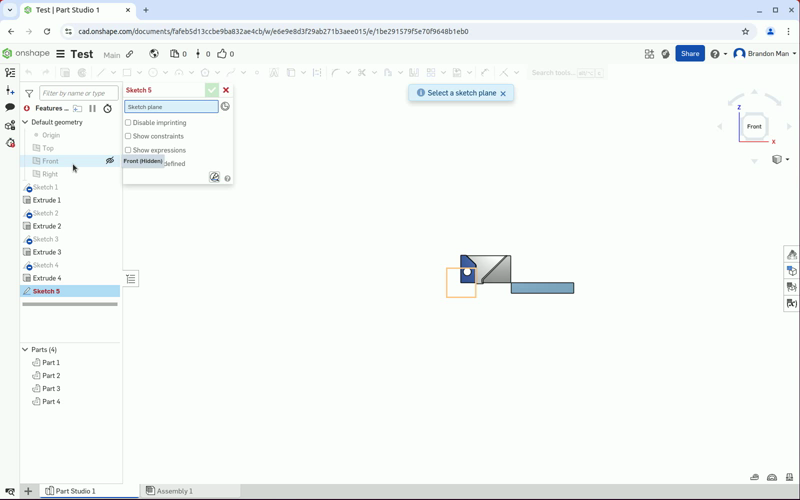
click(73, 163)
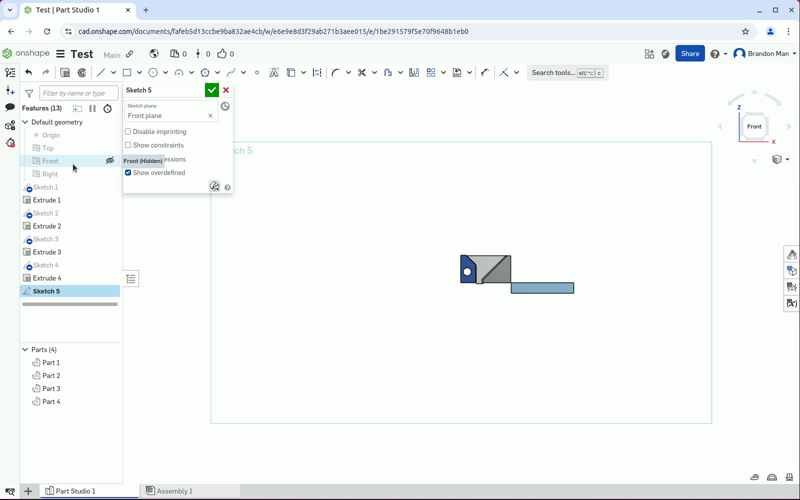
mouse_move(73, 352)
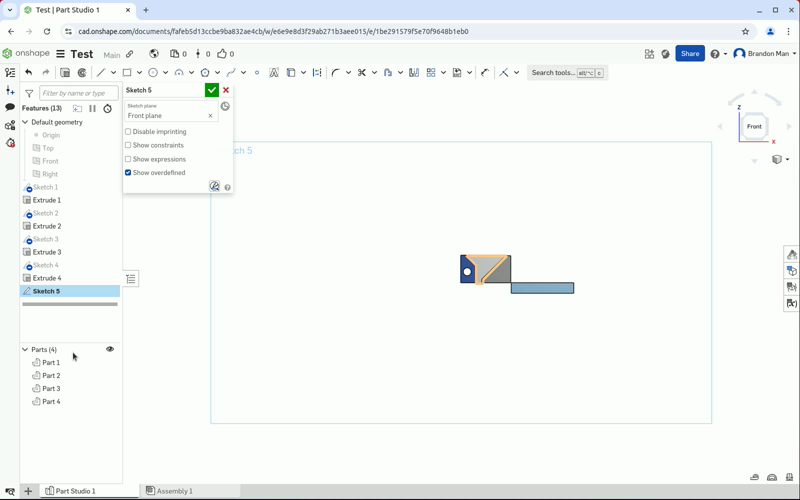
key(y)
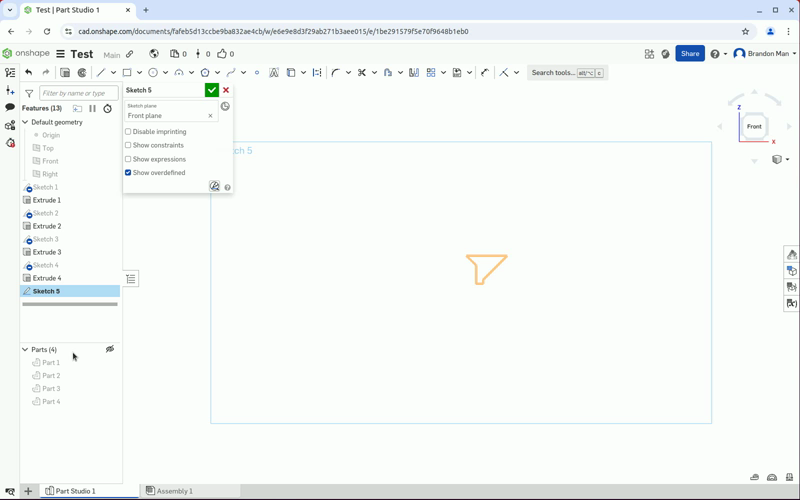
key(l)
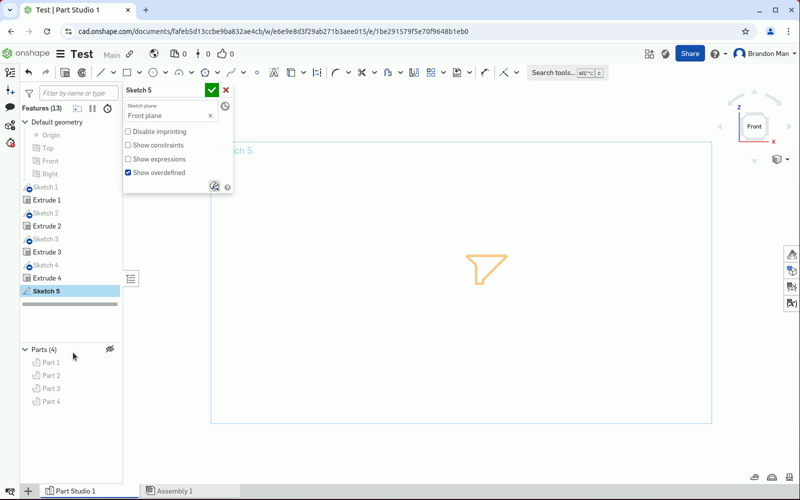
key_down(shift)
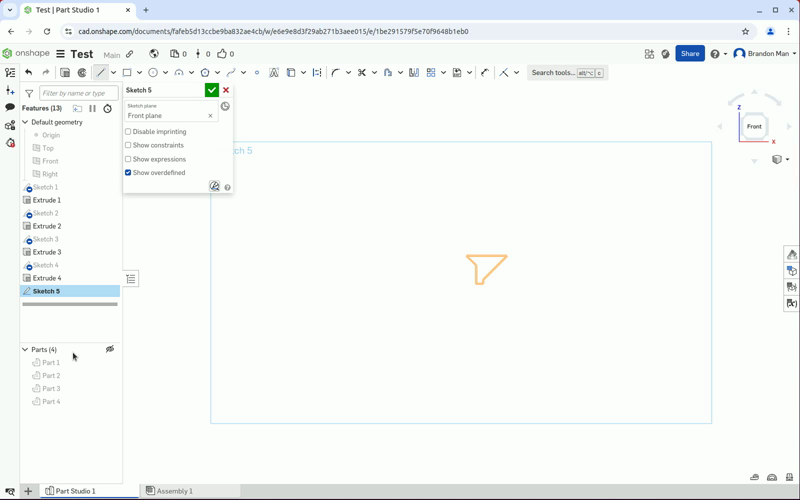
mouse_move(460, 293)
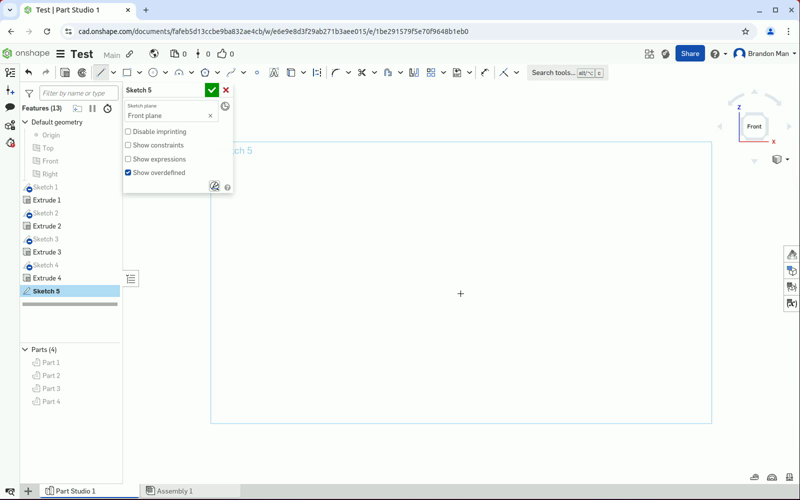
click(460, 293)
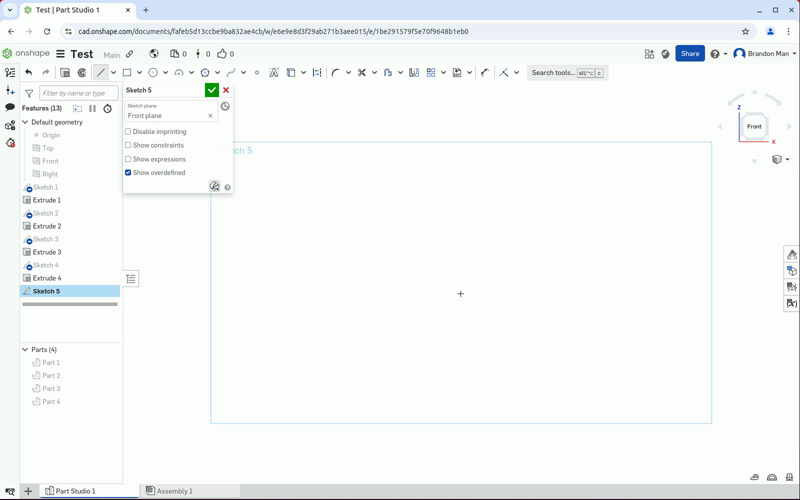
key_up(shift)
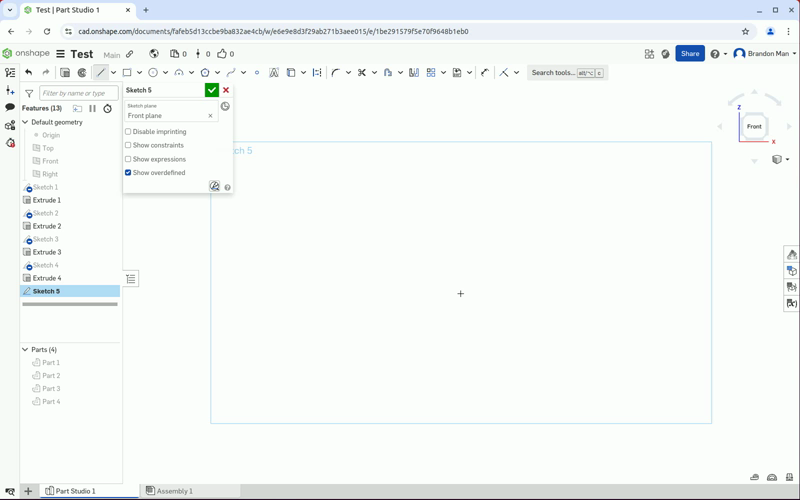
key_down(shift)
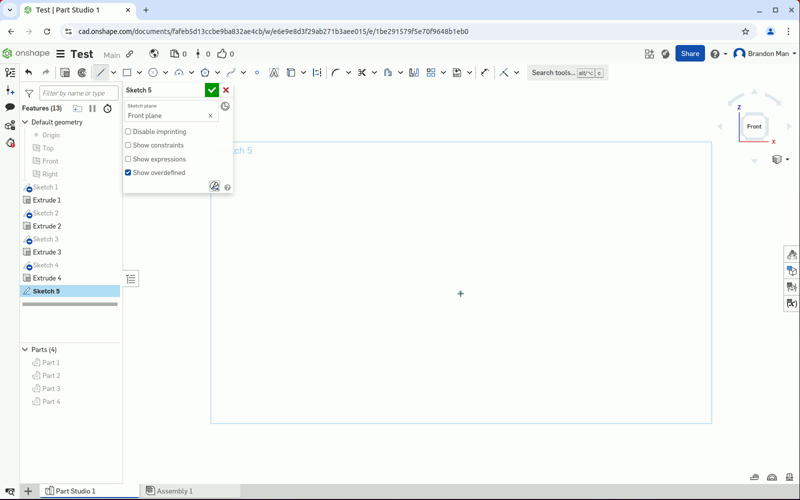
mouse_move(490, 293)
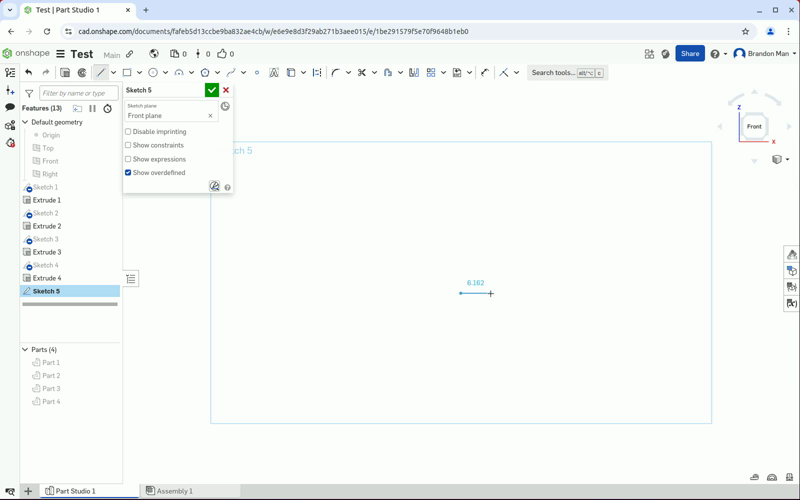
mouse_move(511, 293)
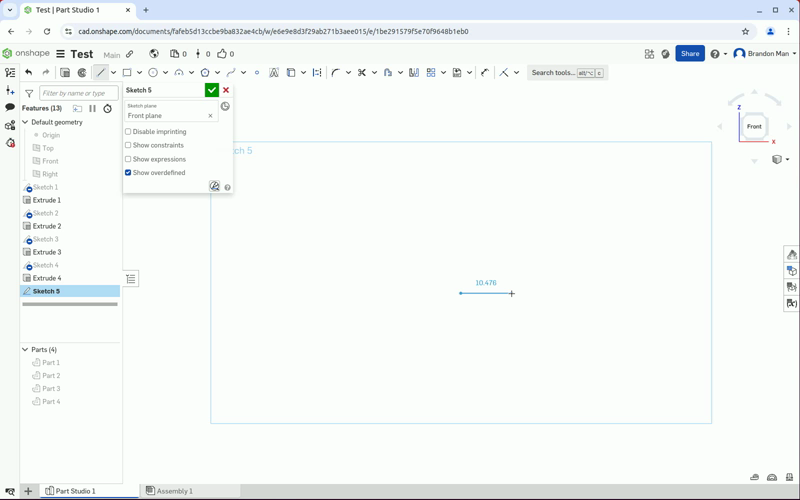
click(511, 293)
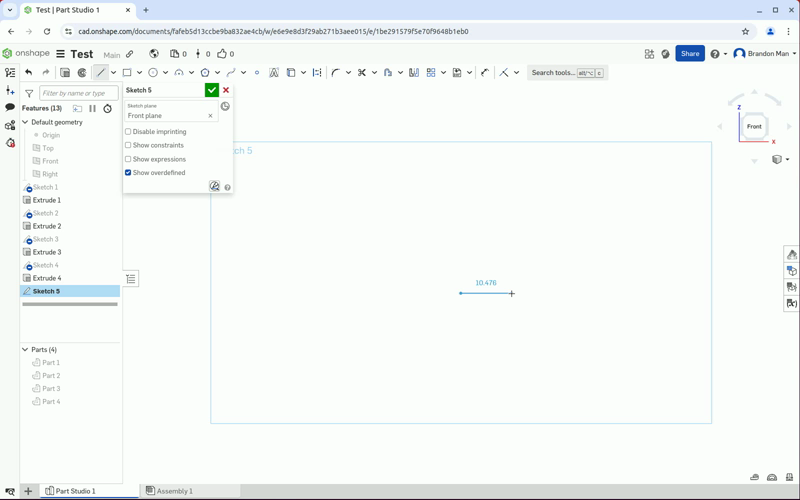
key_up(shift)
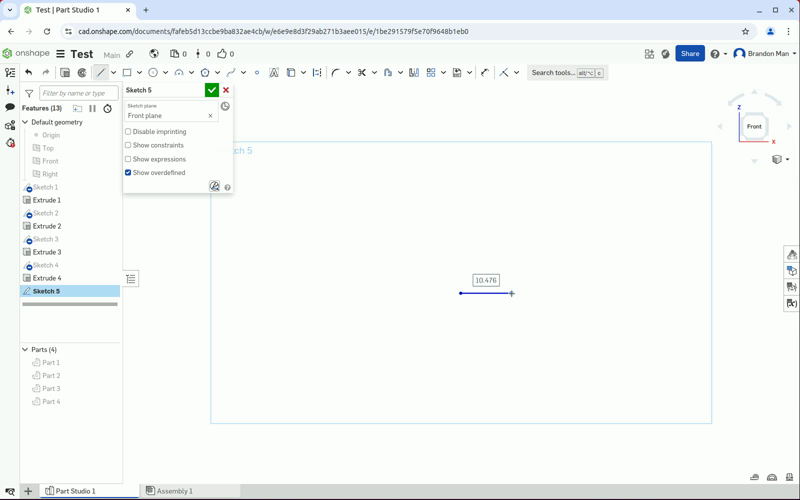
key_down(shift)
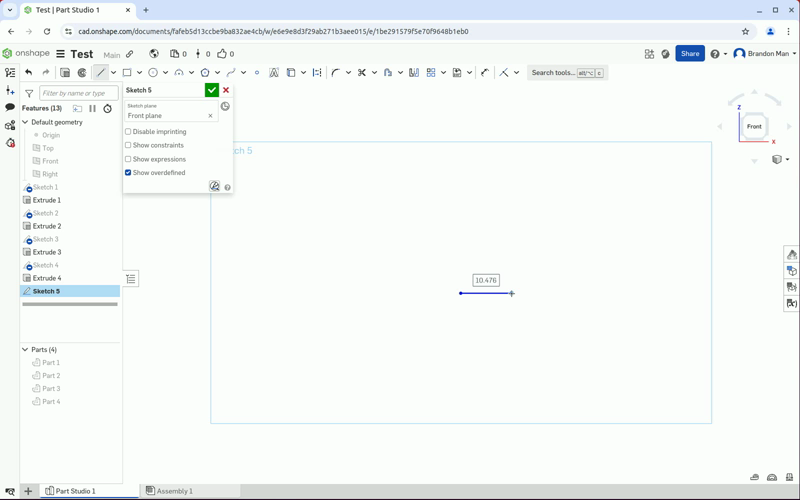
mouse_move(541, 293)
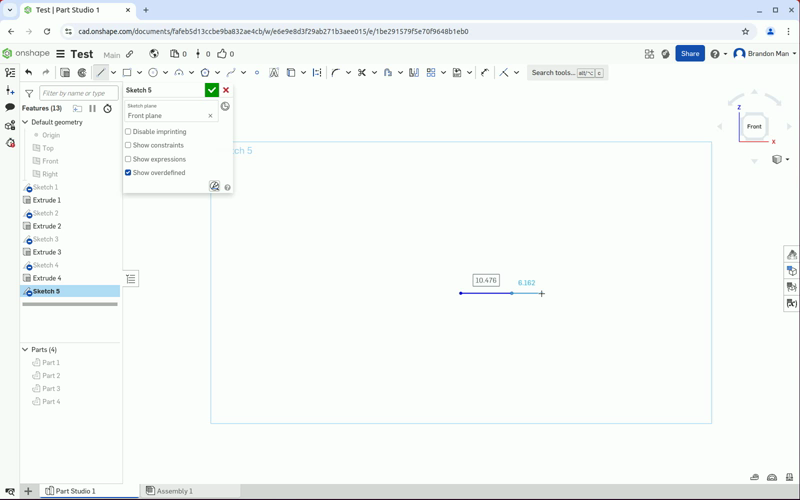
mouse_move(511, 282)
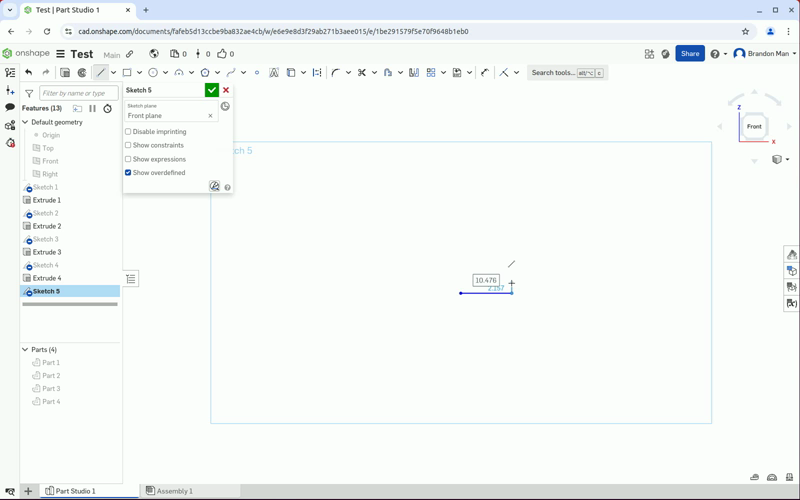
click(511, 282)
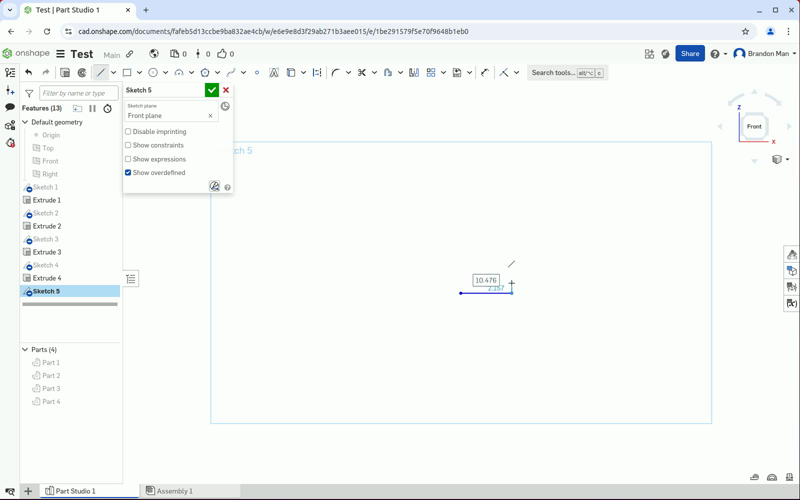
key_up(shift)
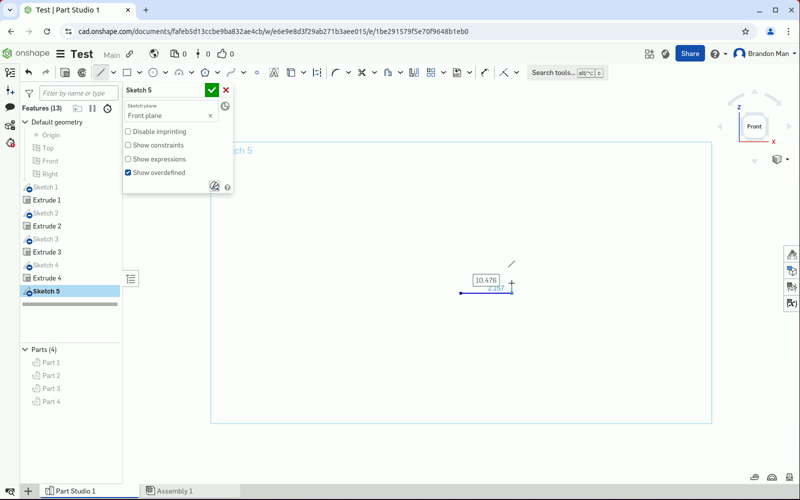
key_down(shift)
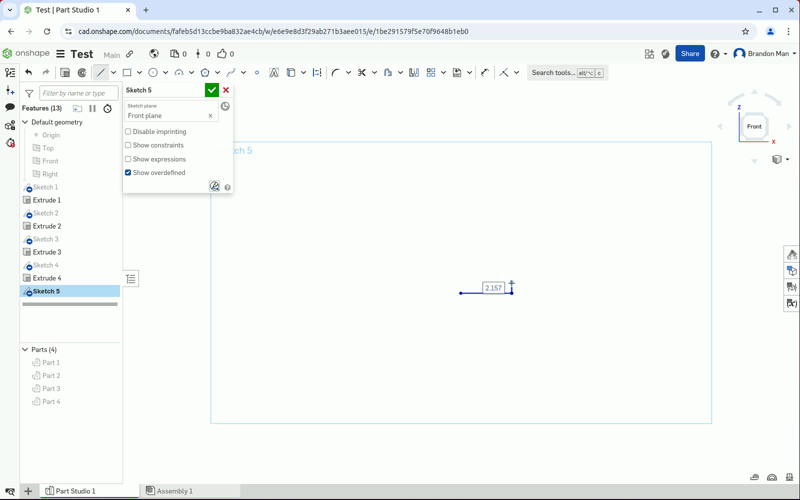
mouse_move(541, 282)
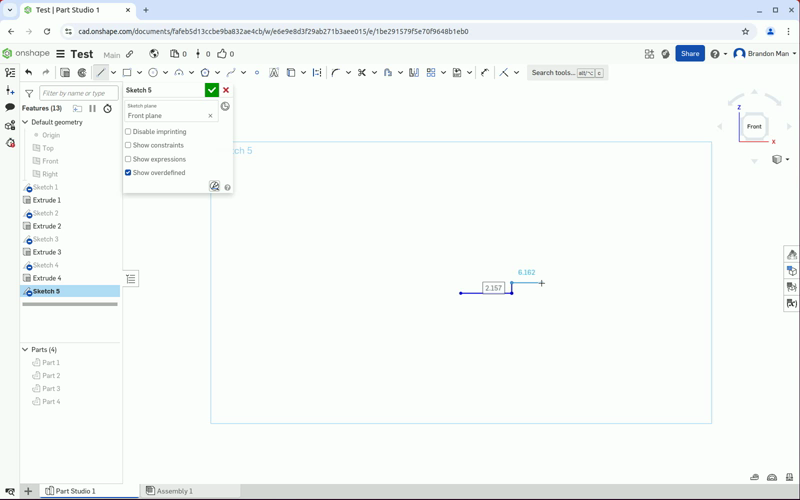
mouse_move(482, 282)
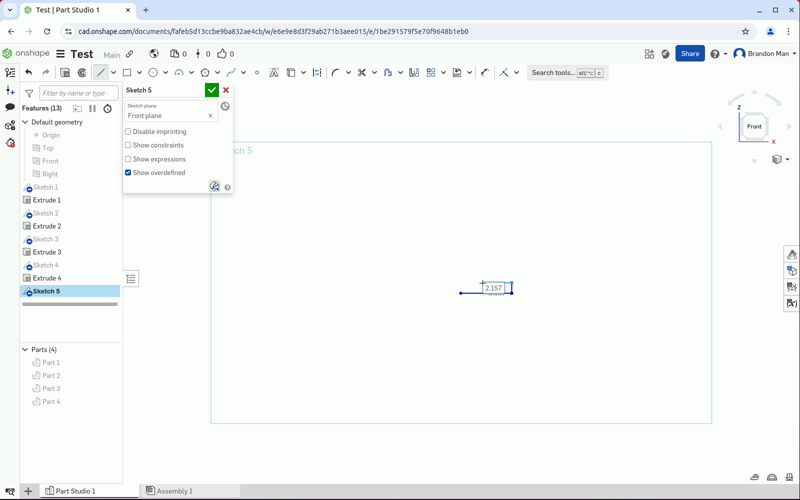
click(482, 282)
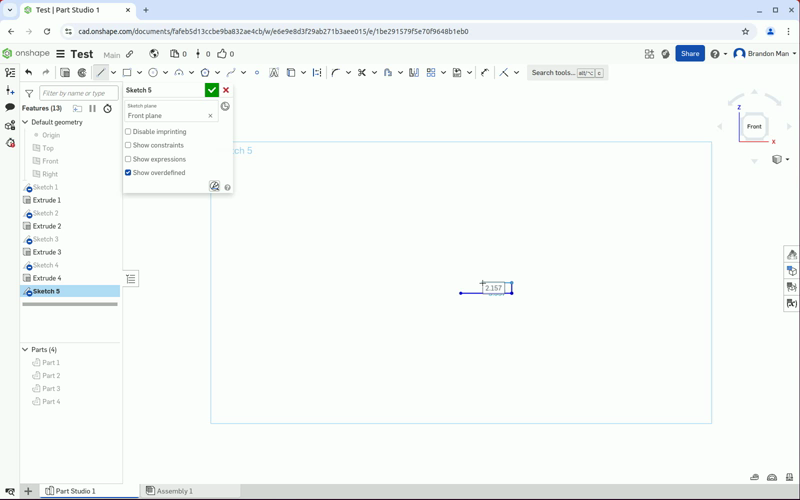
key_up(shift)
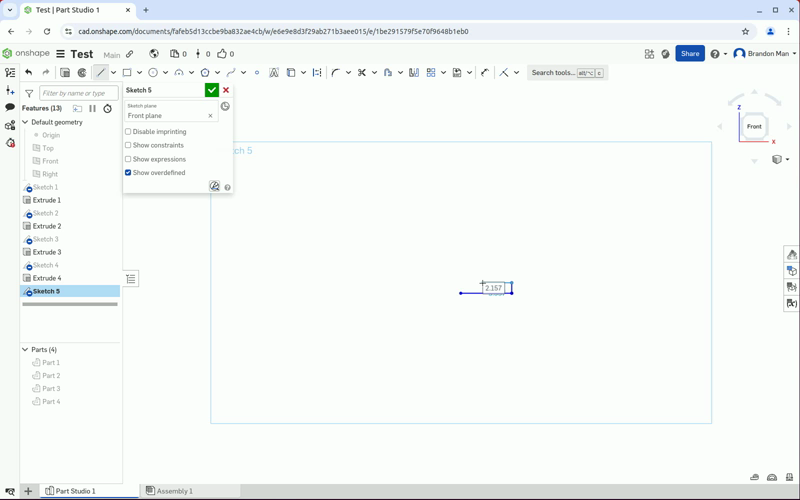
key_down(shift)
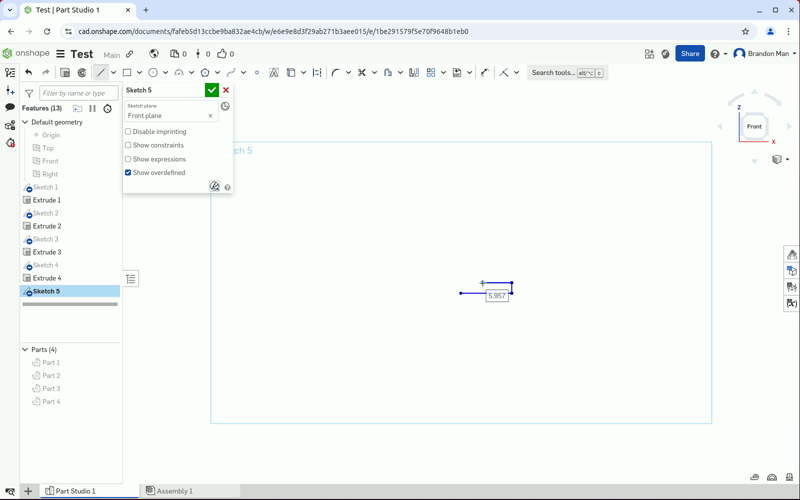
mouse_move(512, 282)
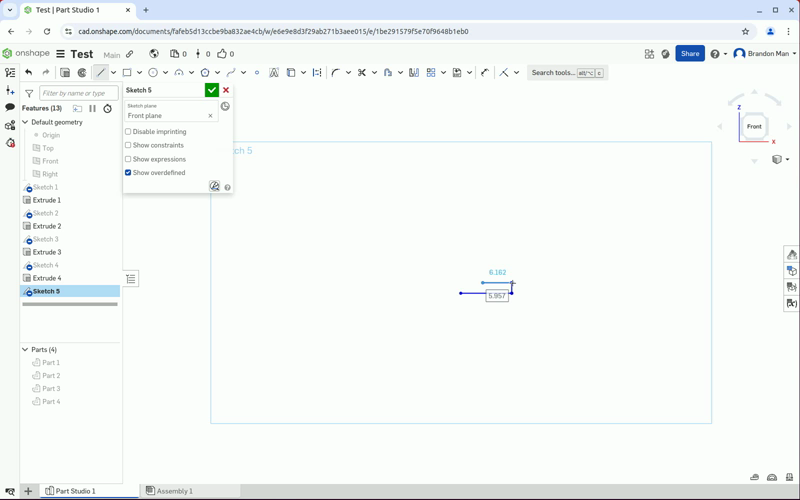
mouse_move(475, 282)
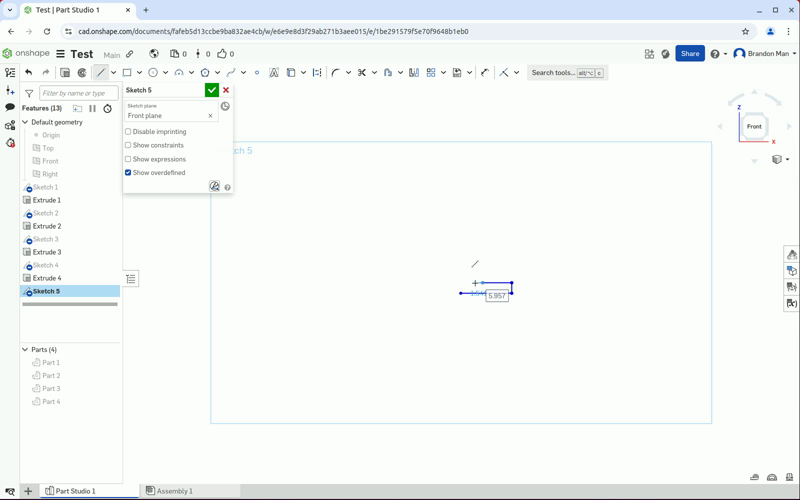
click(475, 282)
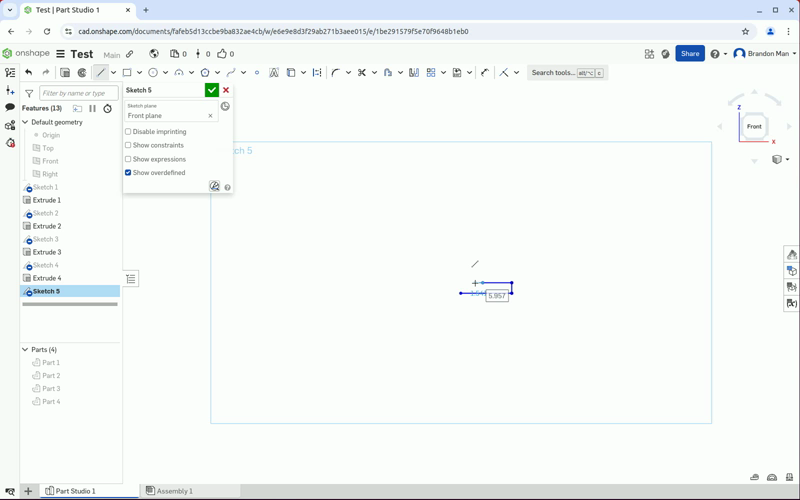
key_up(shift)
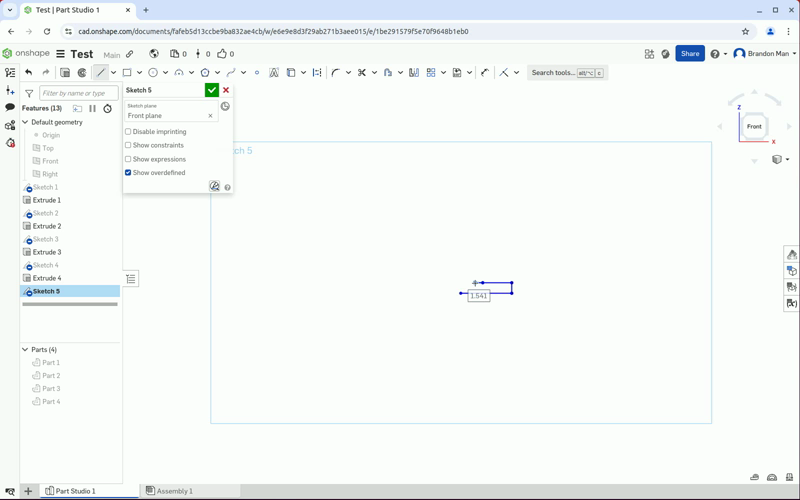
key_down(shift)
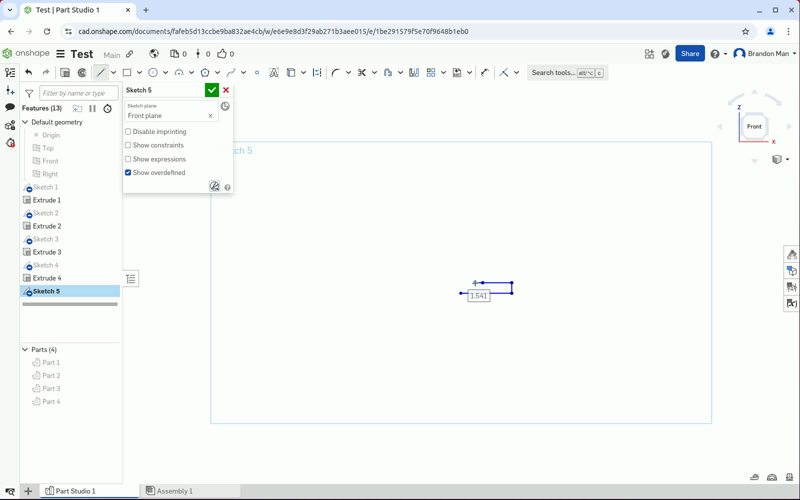
mouse_move(505, 282)
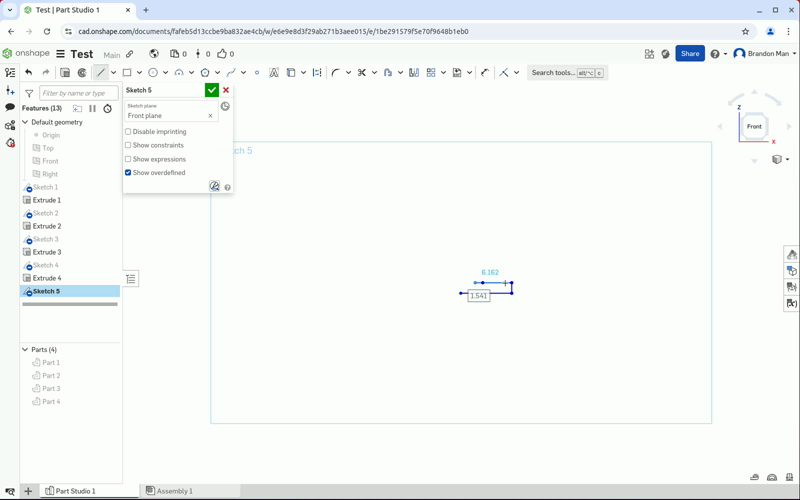
mouse_move(460, 282)
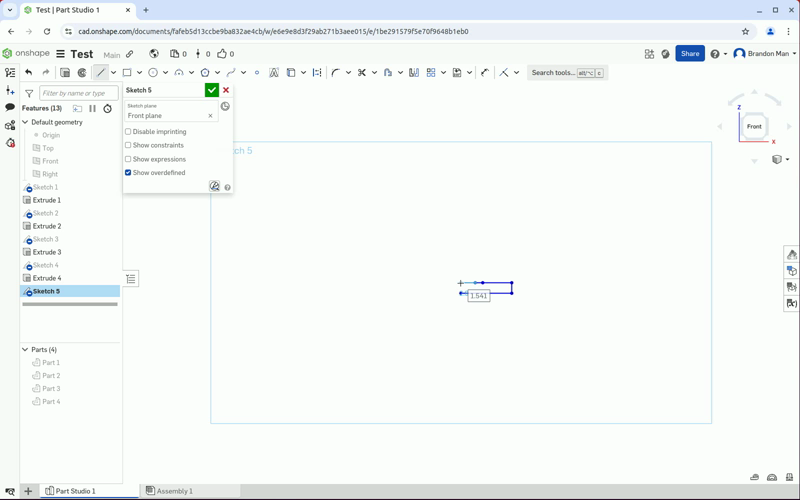
click(460, 282)
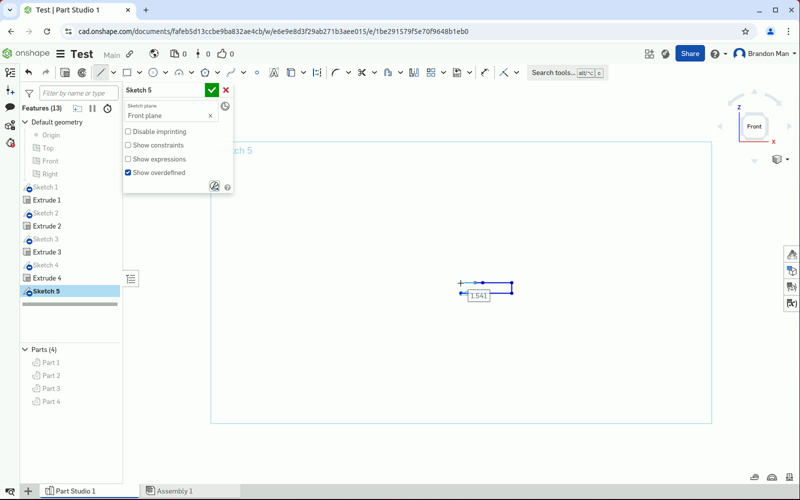
key_up(shift)
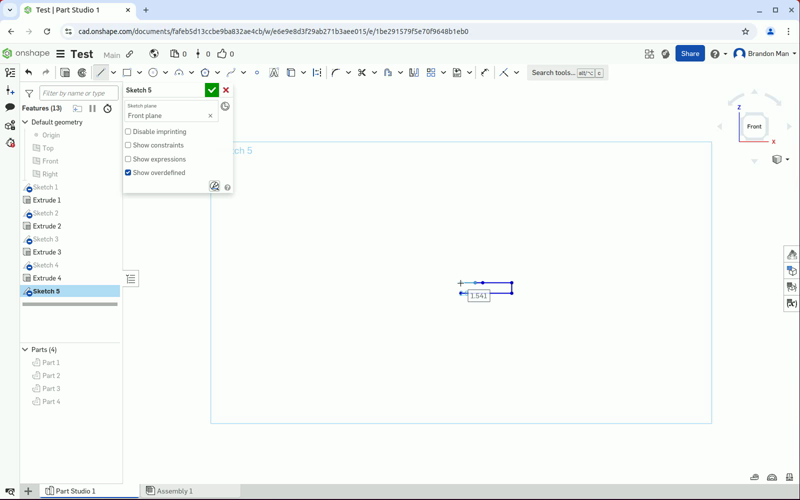
mouse_move(490, 282)
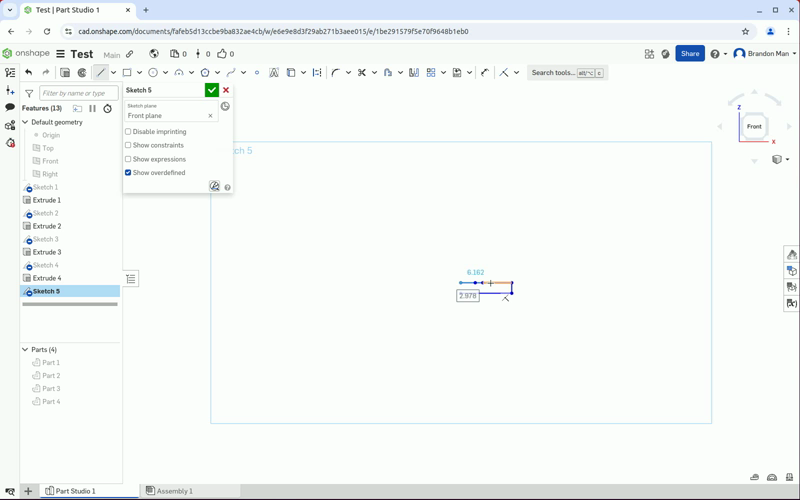
key_down(shift)
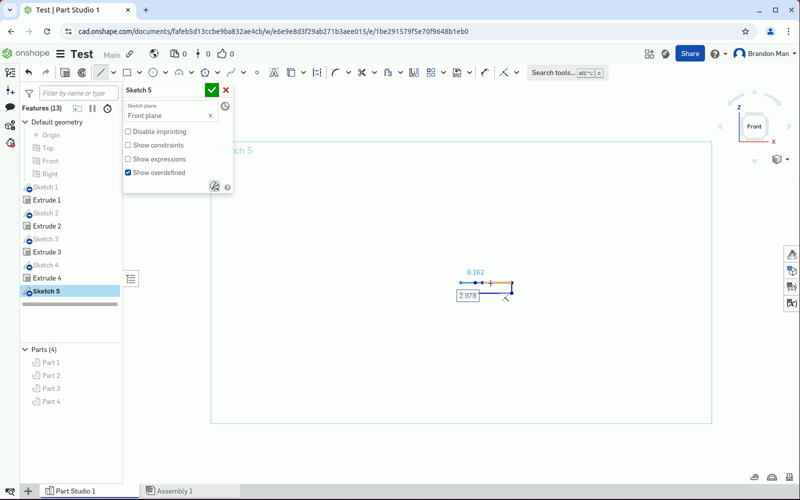
mouse_move(460, 293)
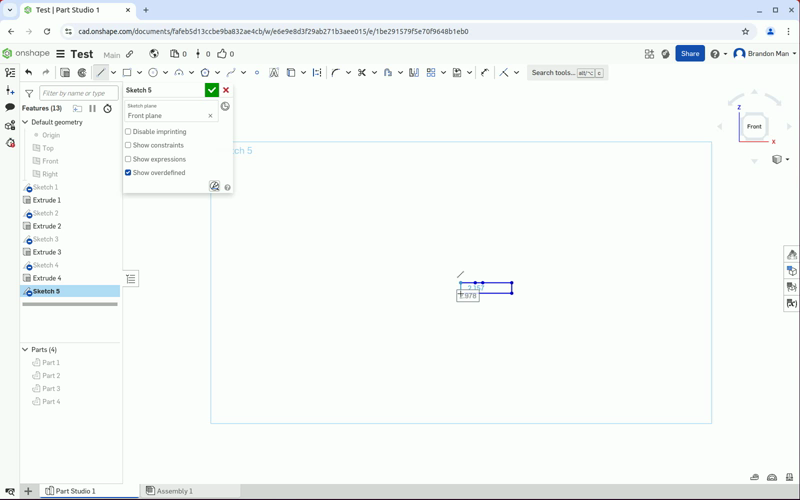
key_up(shift)
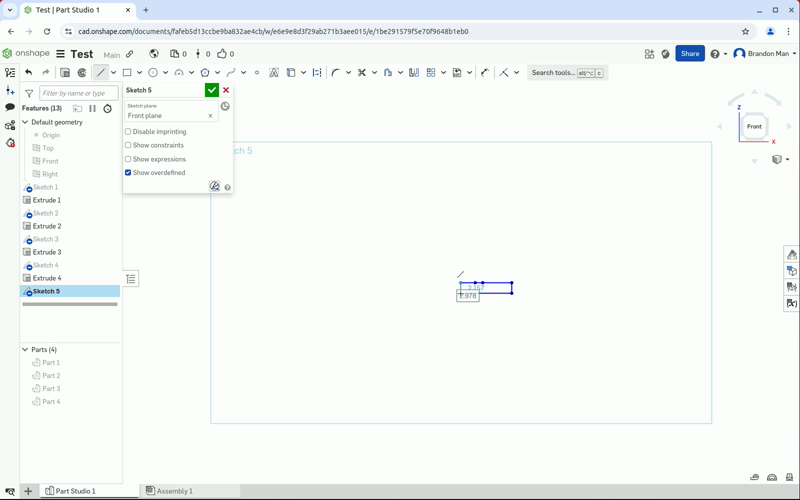
click(460, 293)
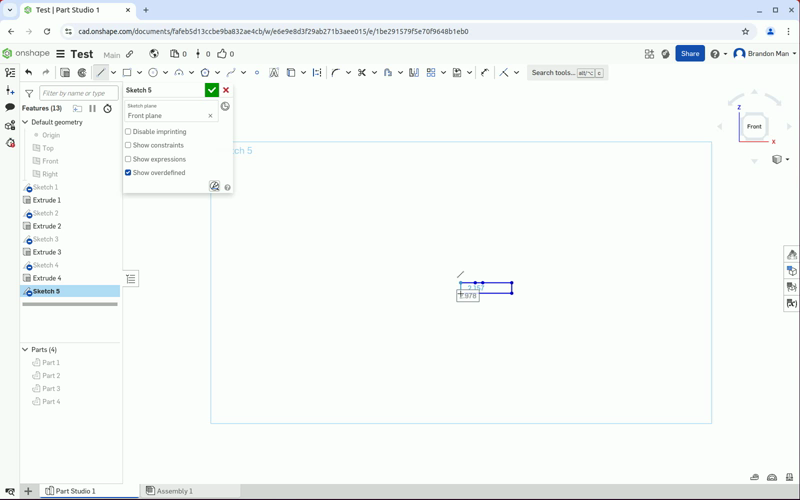
key(esc)
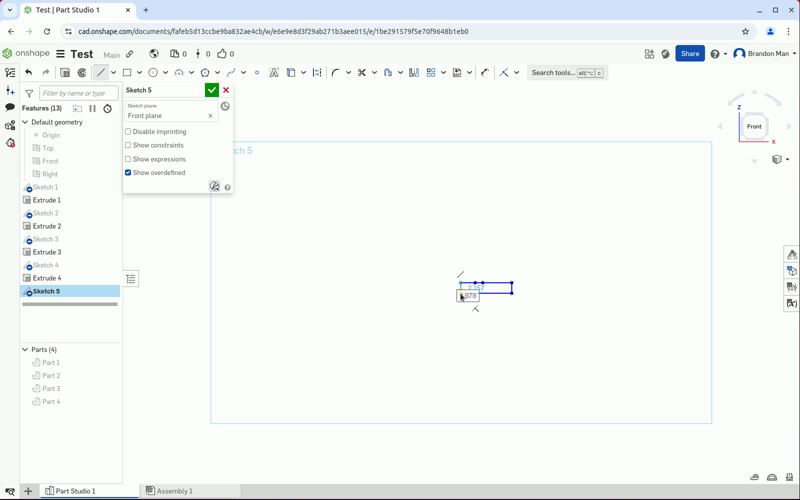
mouse_move(488, 285)
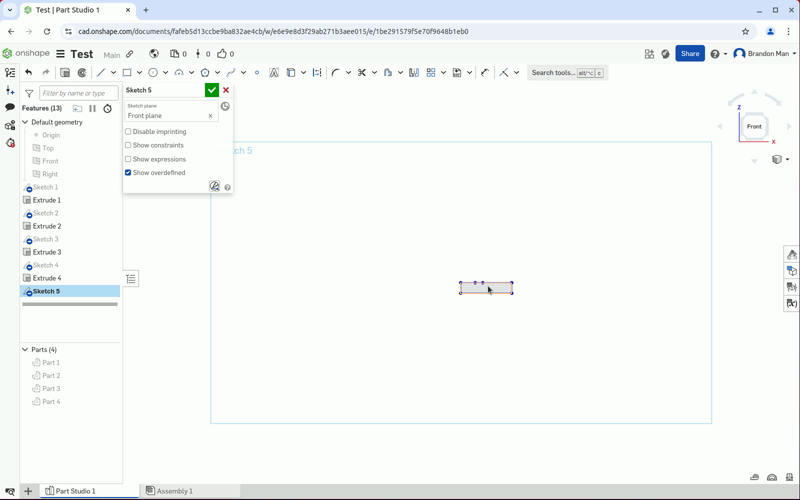
scroll(6)
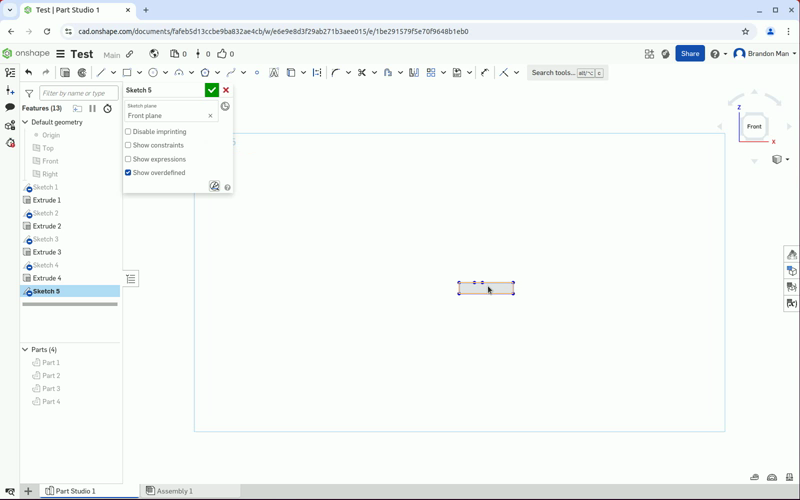
scroll(6)
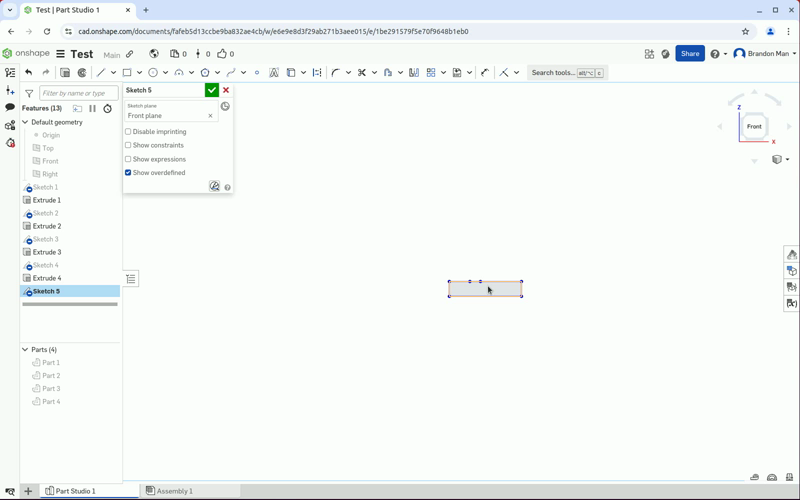
scroll(6)
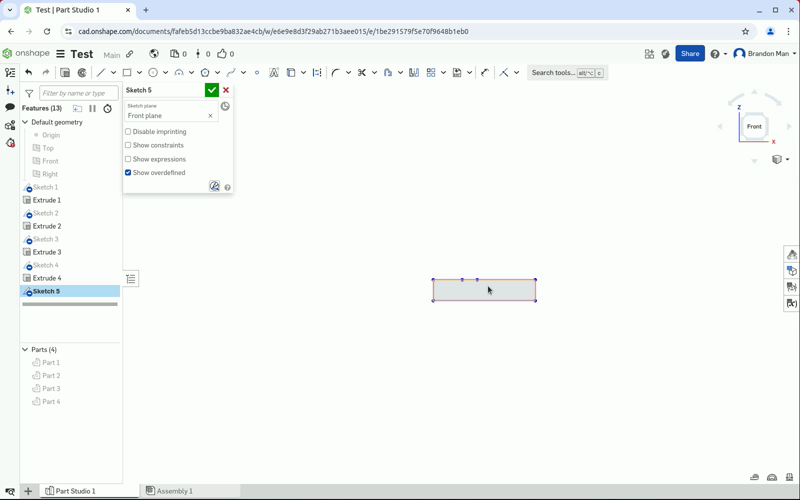
scroll(6)
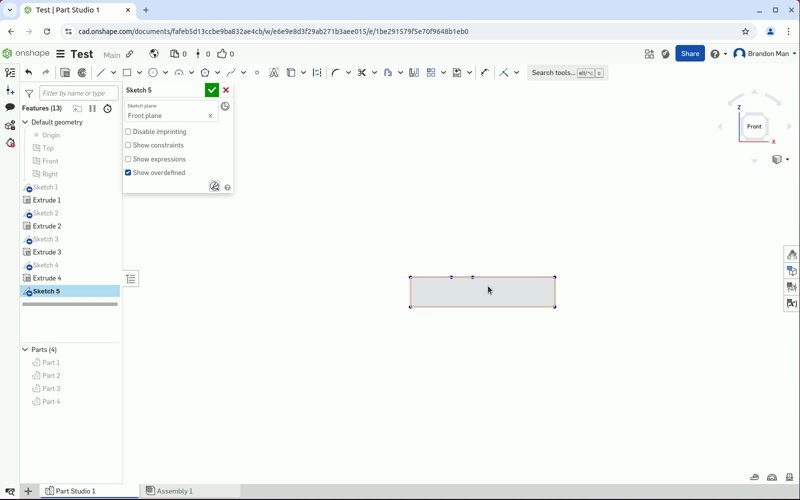
scroll(6)
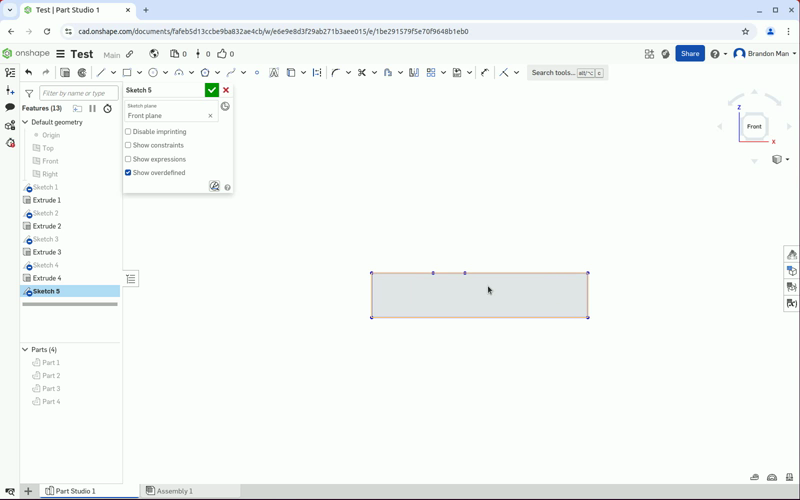
scroll(6)
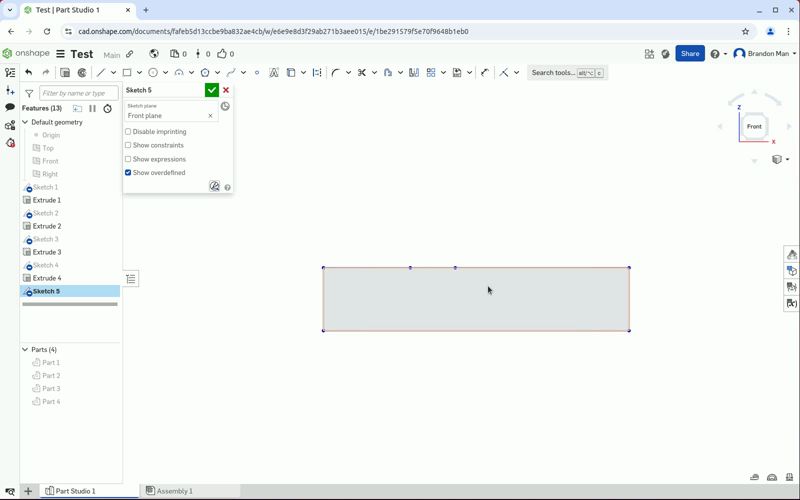
scroll(6)
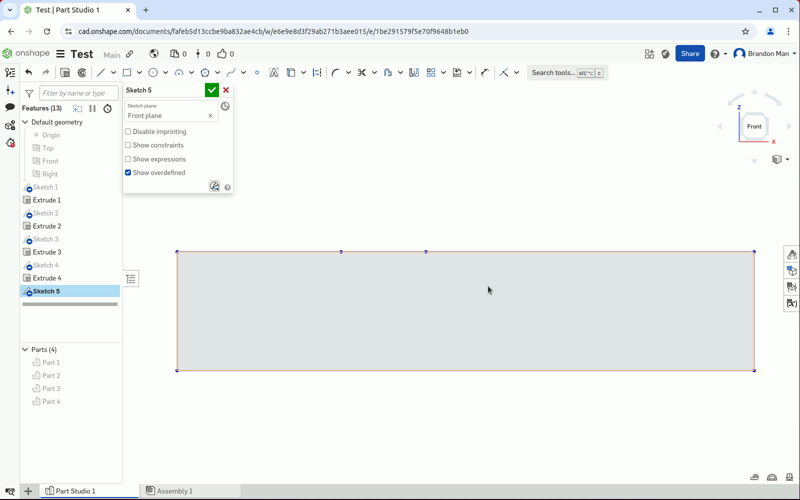
click(488, 285)
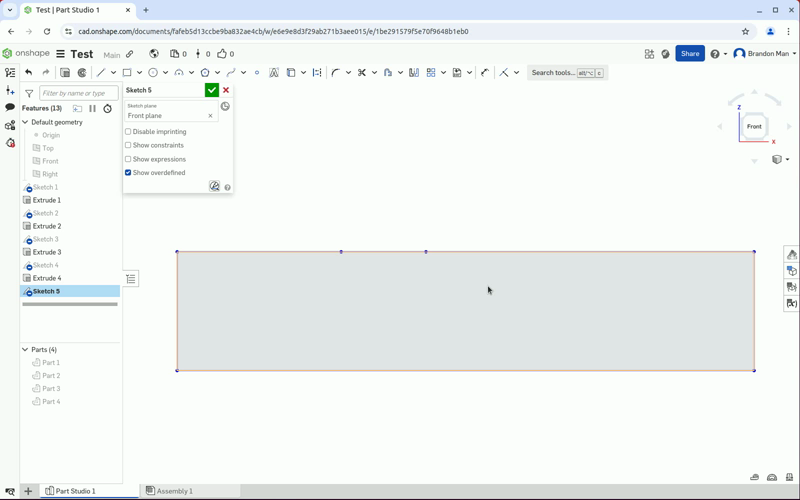
scroll(-6)
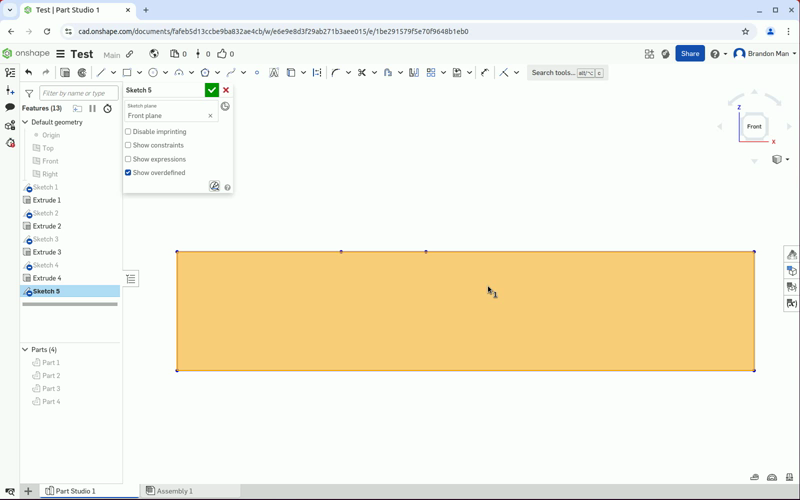
scroll(-6)
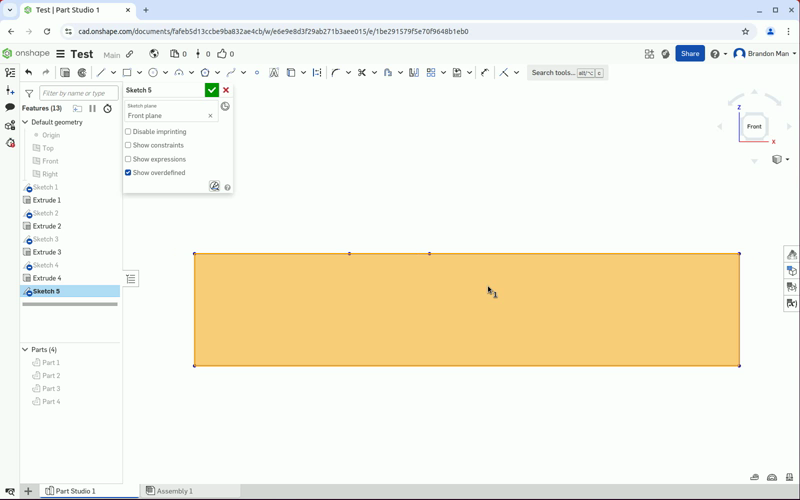
scroll(-6)
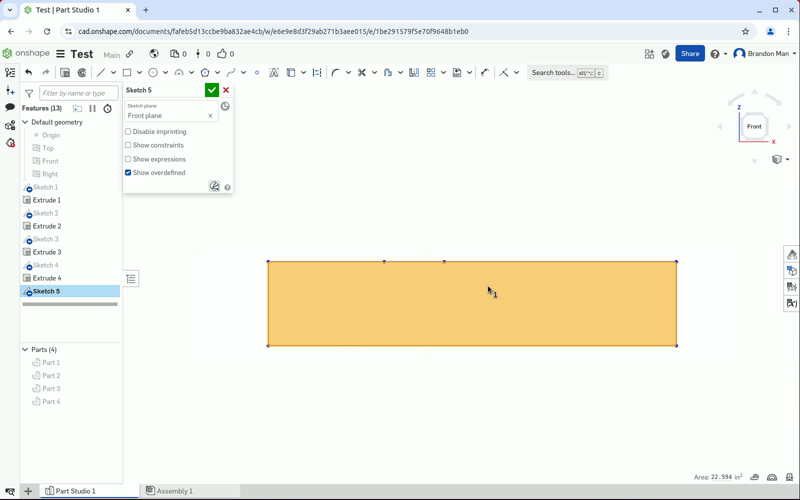
scroll(-6)
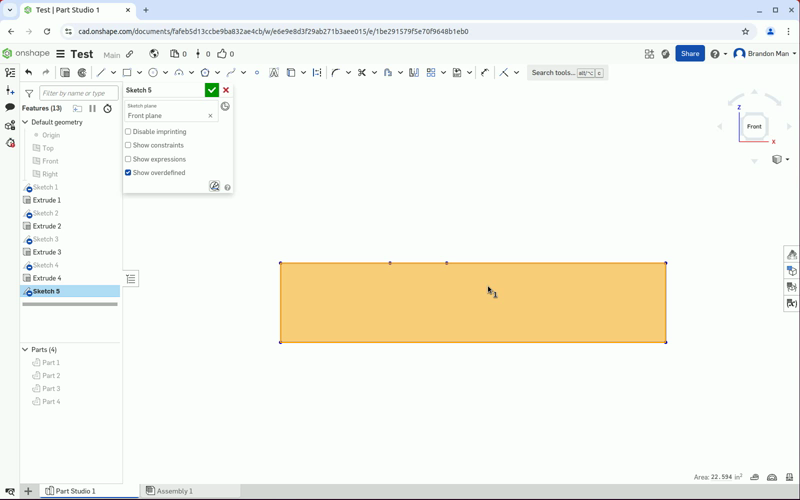
scroll(-6)
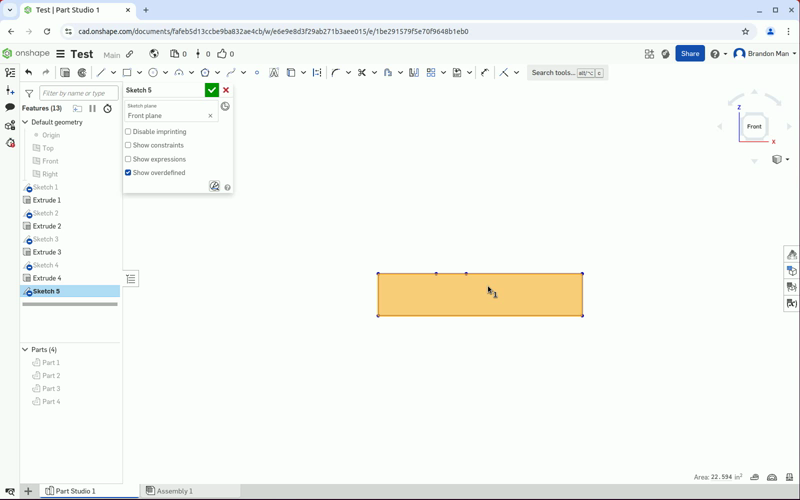
scroll(-6)
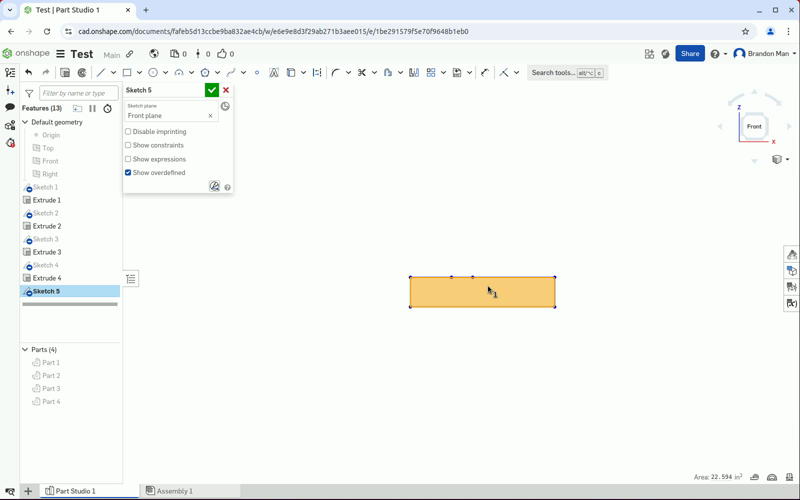
scroll(-6)
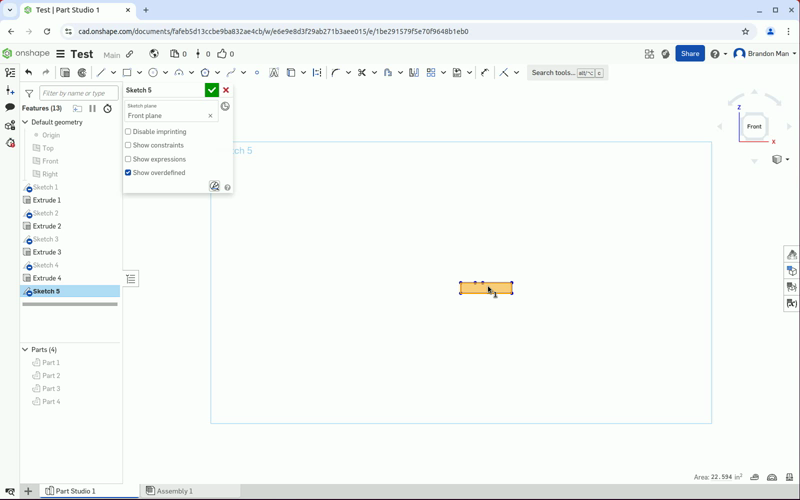
mouse_move(73, 352)
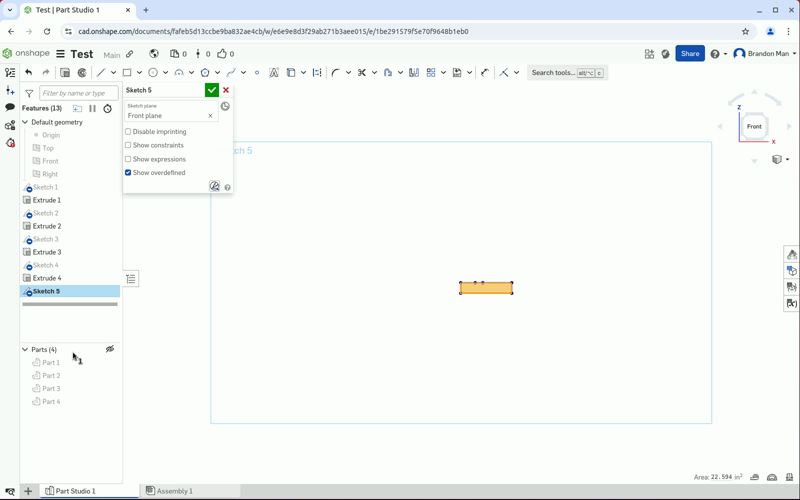
key(shift+y)
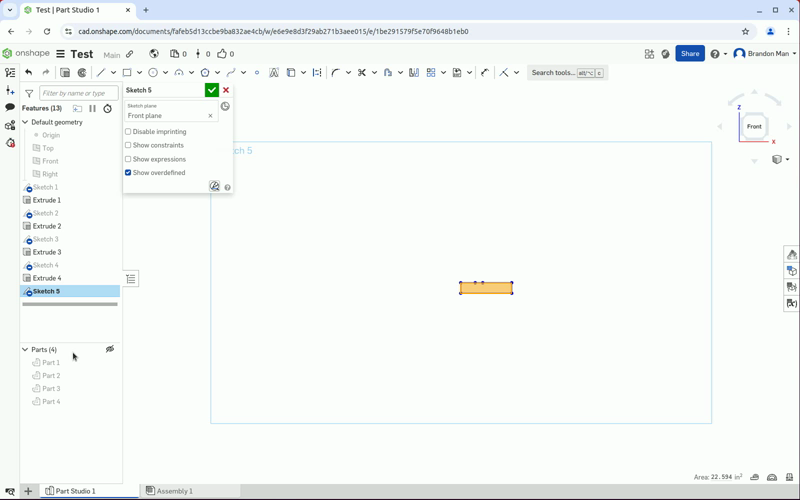
key(shift+e)
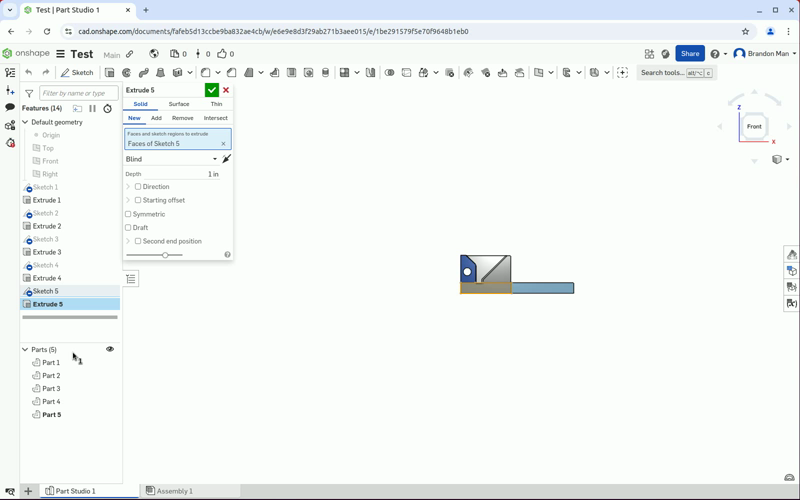
mouse_move(143, 106)
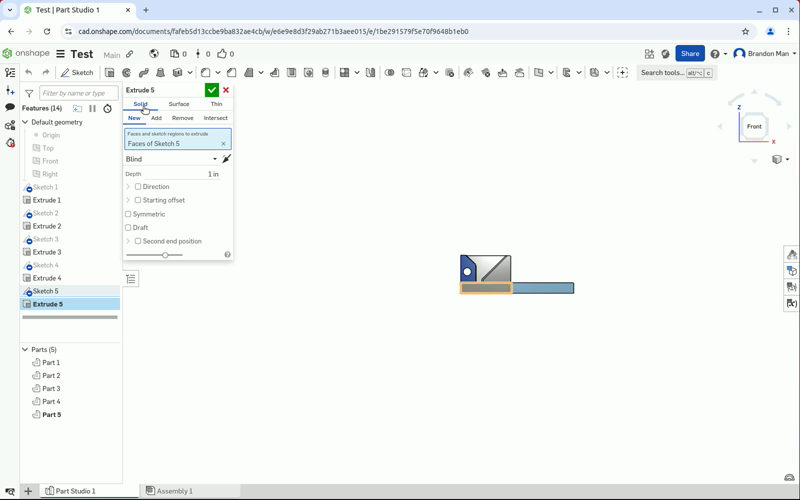
click(143, 106)
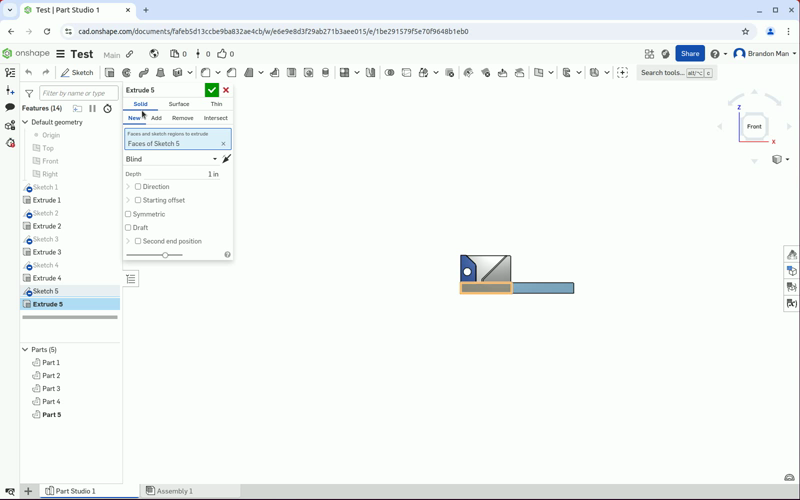
mouse_move(137, 120)
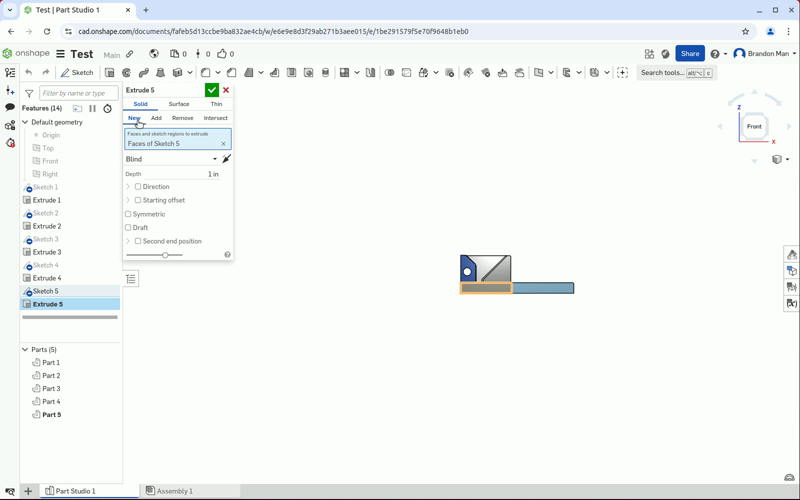
click(137, 120)
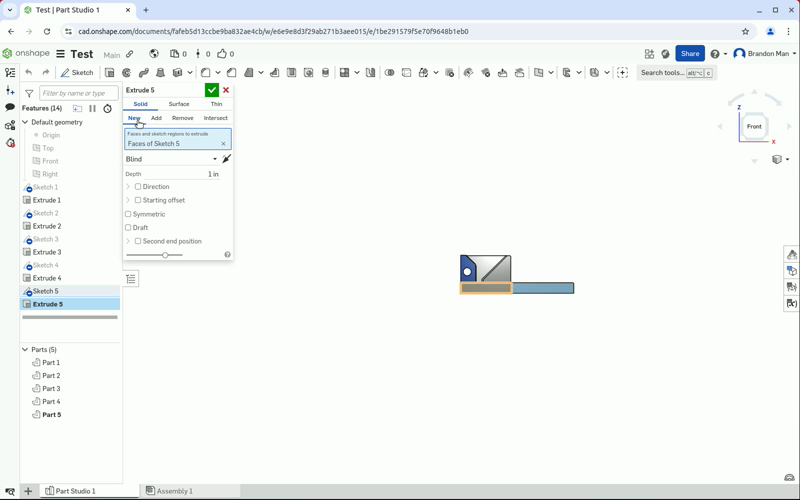
key(tab, 4)
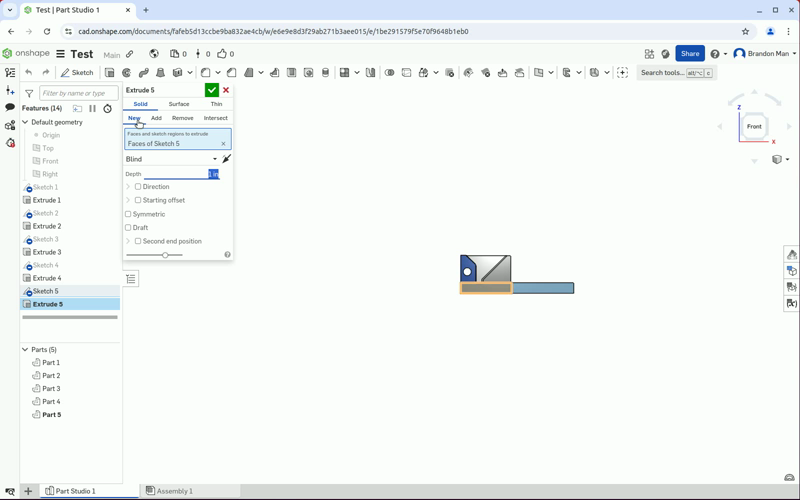
text(2.889)
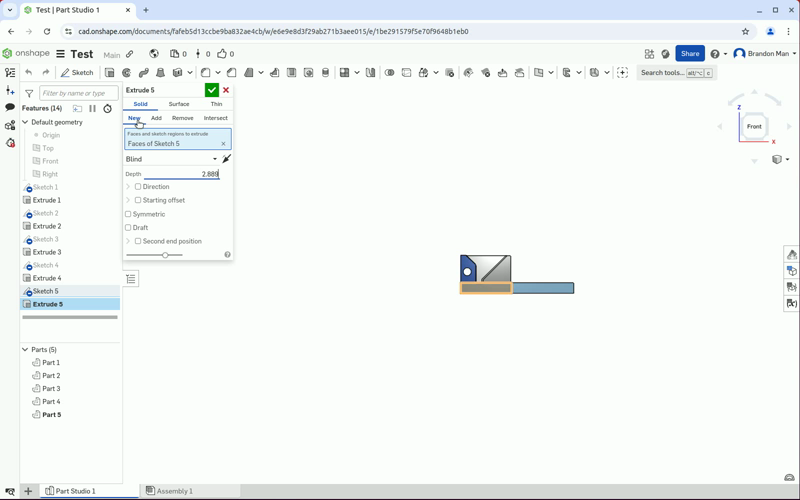
key(enter)
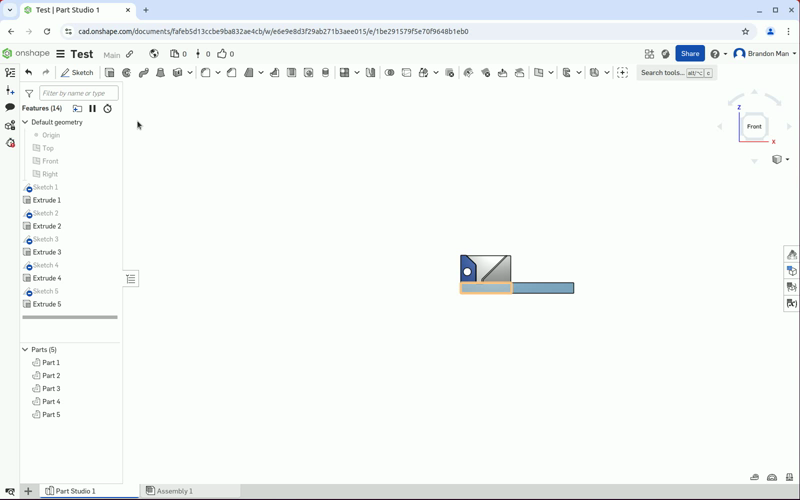
key(shift+h)
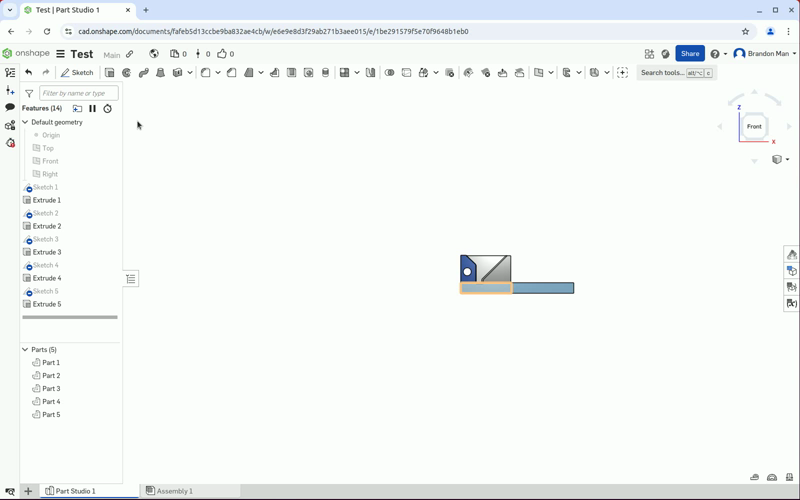
key(shift+h)
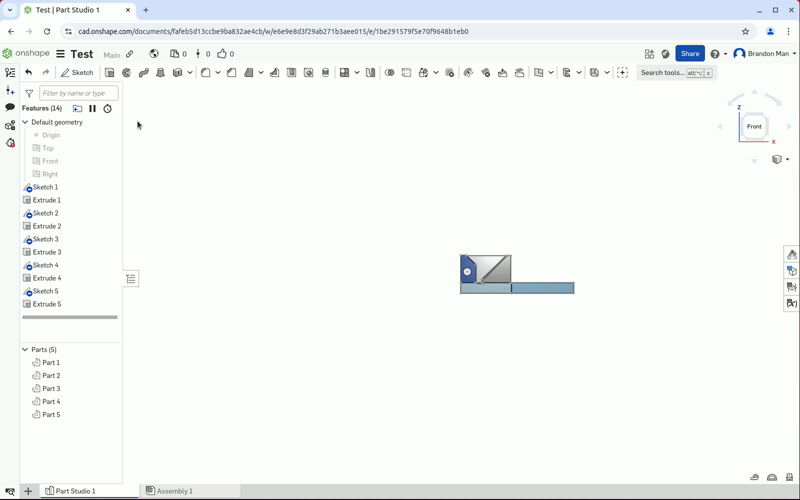
key(shift+7)
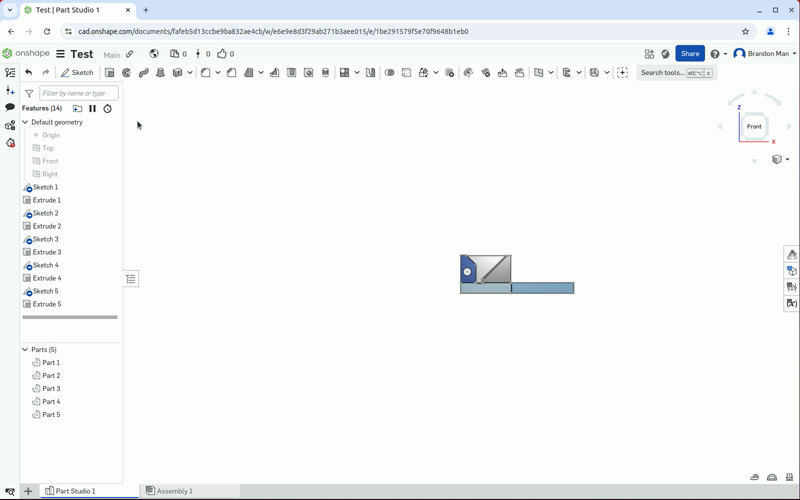
key(left, 2)
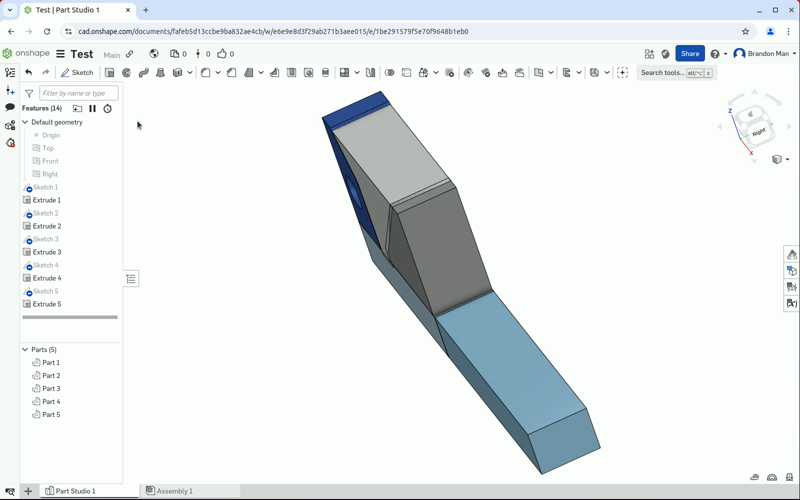
key(down, 2)
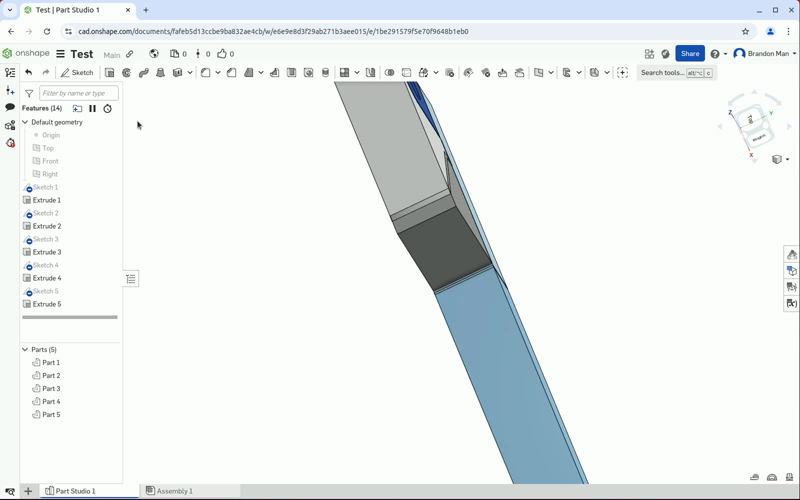
key(up, 2)
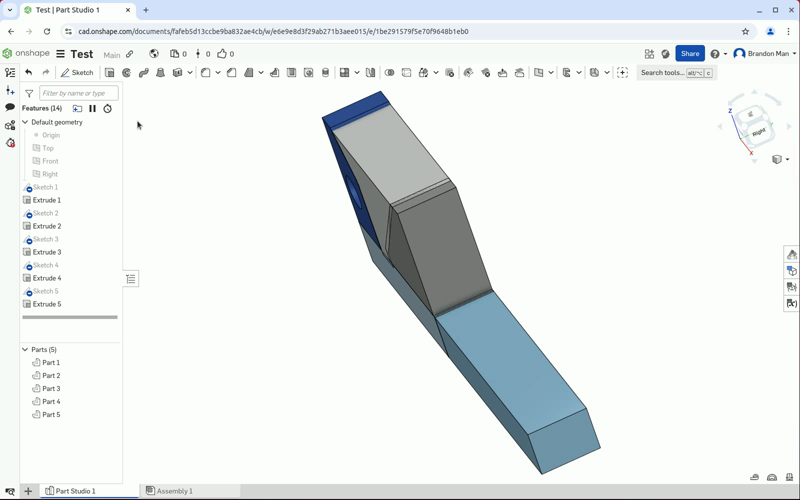
key(right, 2)
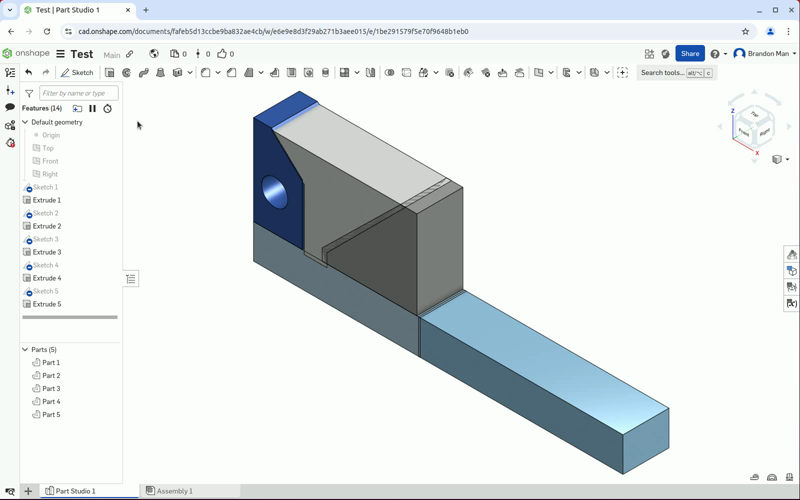
mouse_move(73, 189)
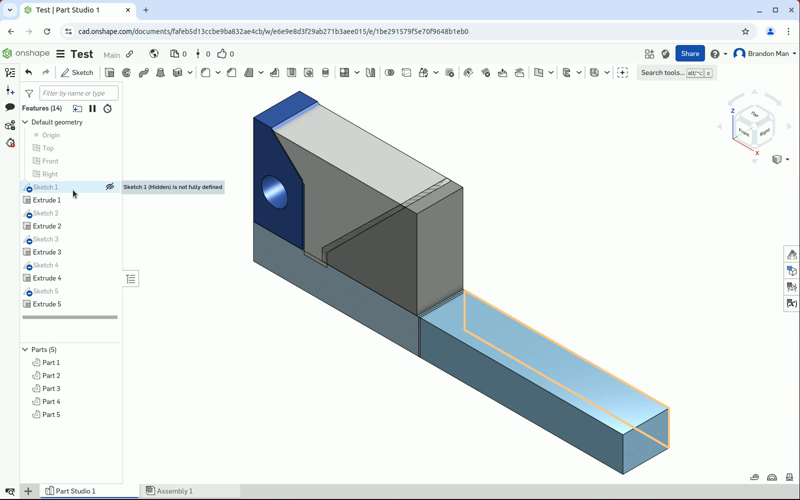
click(73, 189)